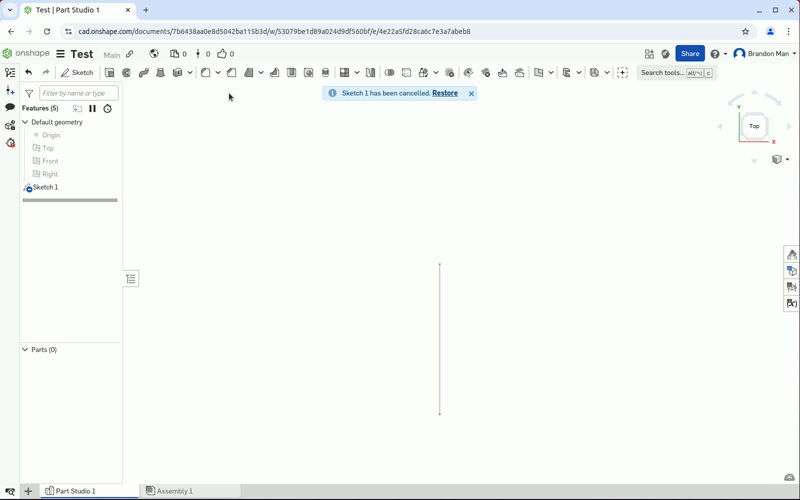
key(shift+h)
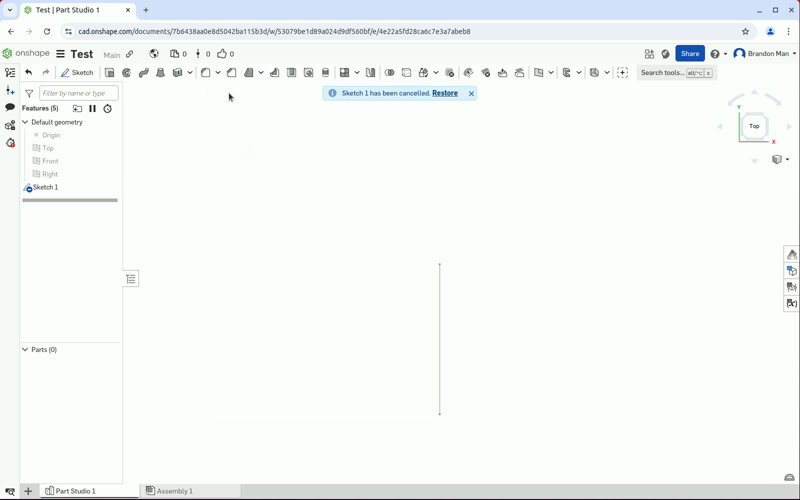
key(shift+s)
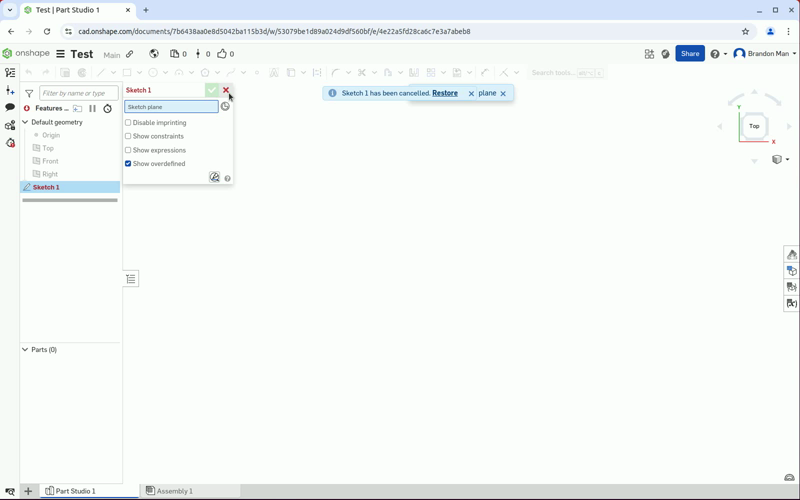
mouse_move(73, 150)
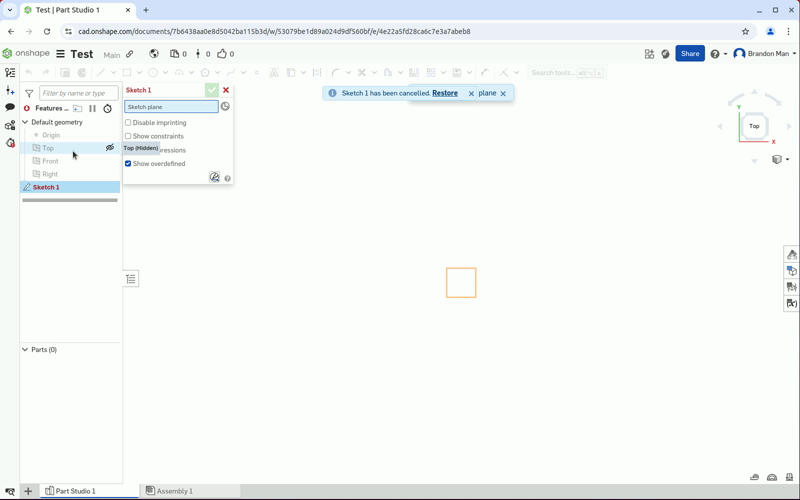
click(73, 150)
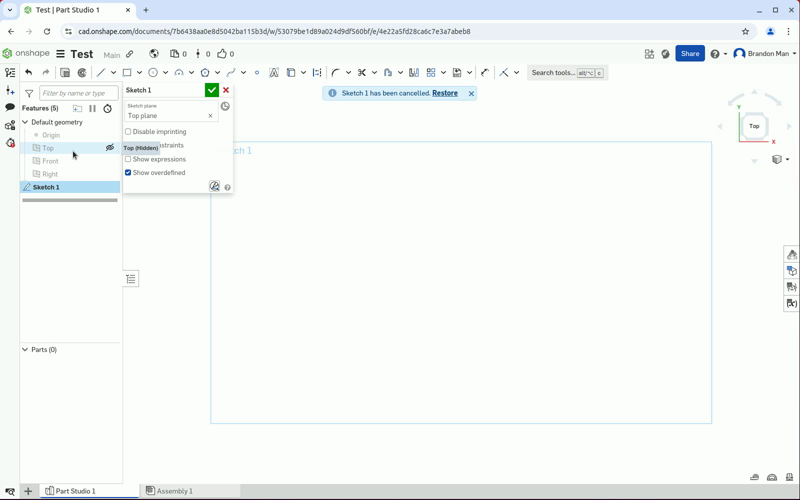
mouse_move(73, 352)
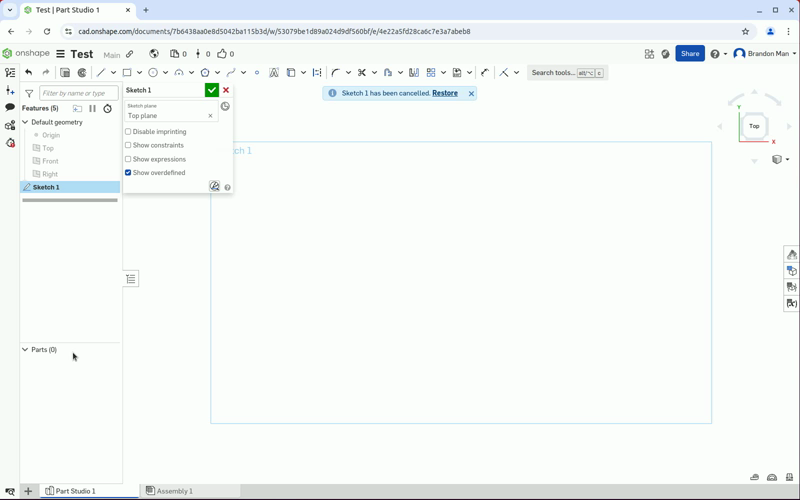
key(y)
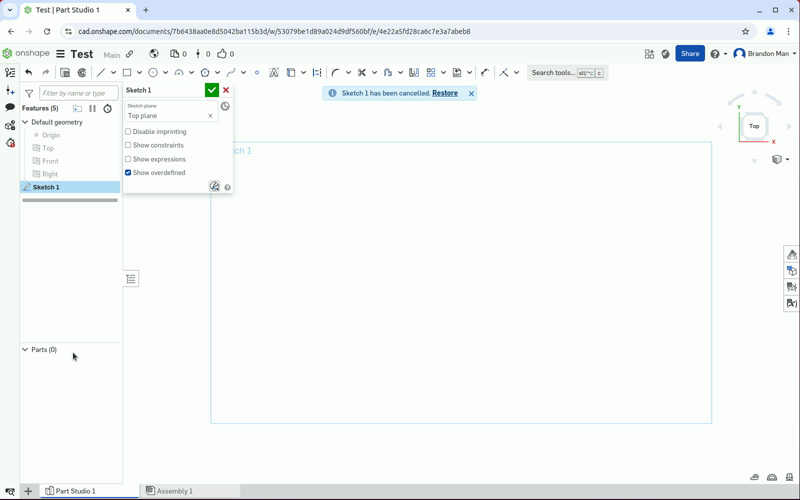
key(a)
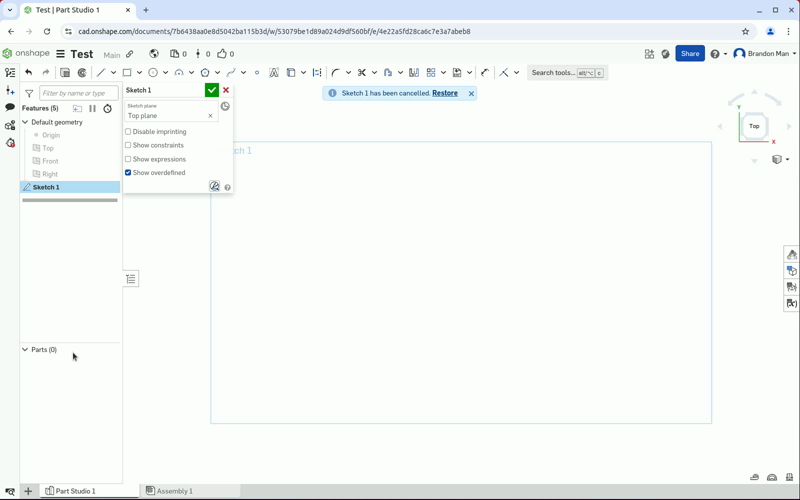
key_down(shift)
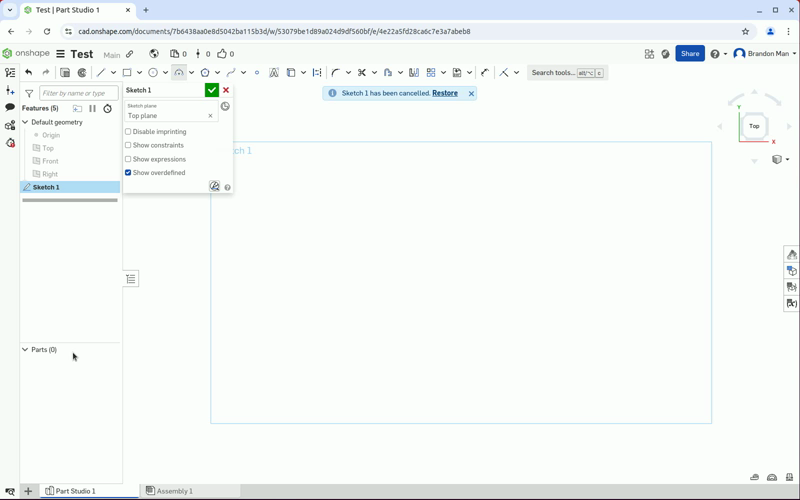
mouse_move(457, 285)
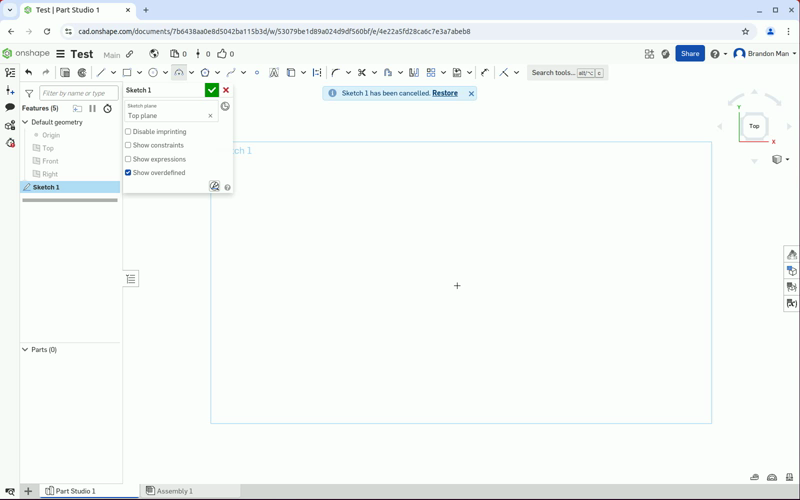
click(457, 285)
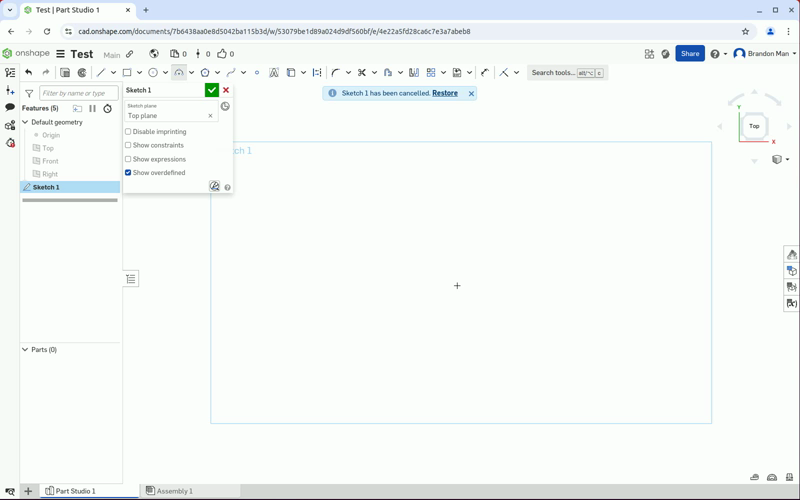
key_up(shift)
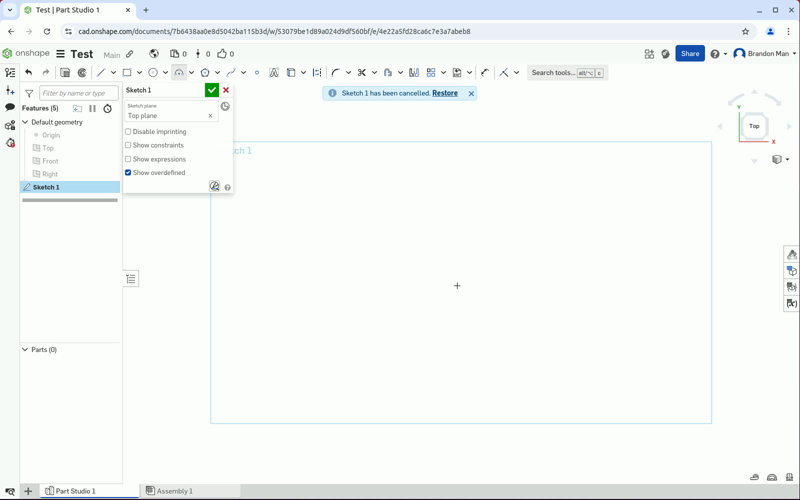
key_down(shift)
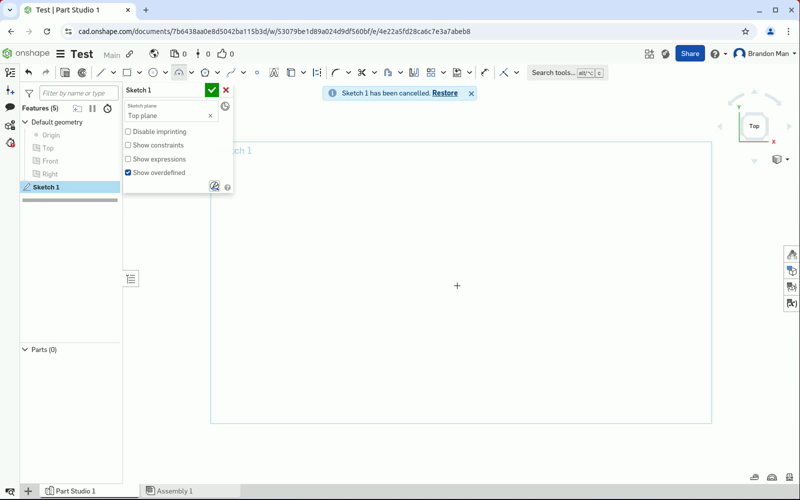
mouse_move(459, 287)
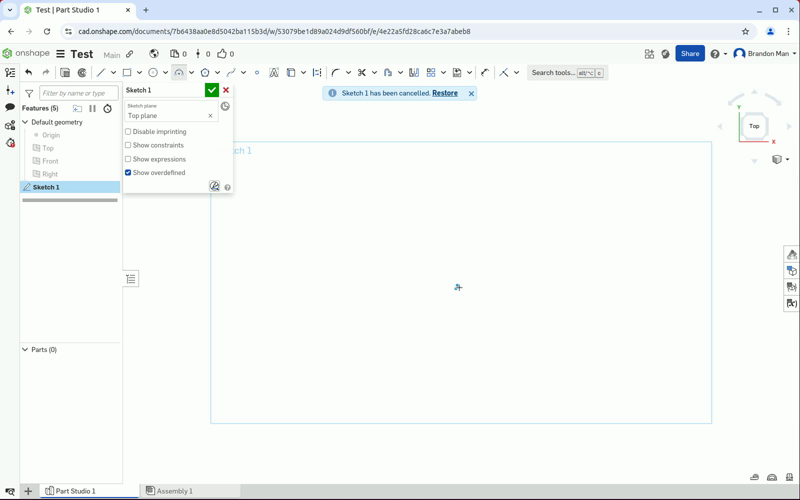
scroll(6)
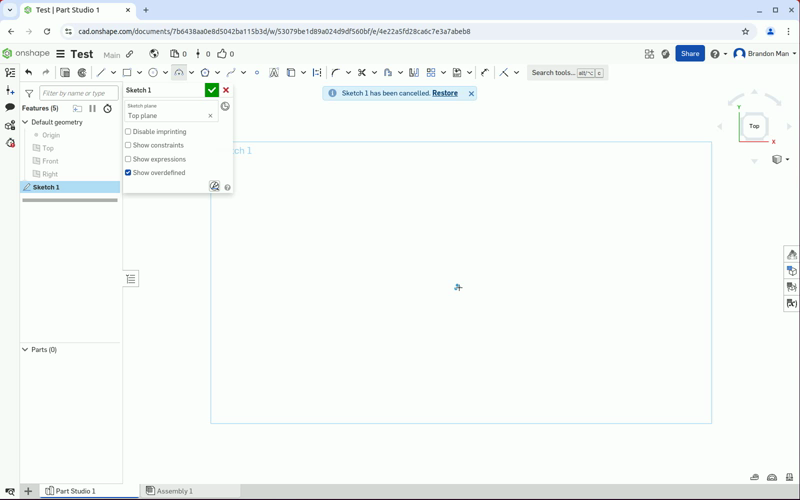
scroll(6)
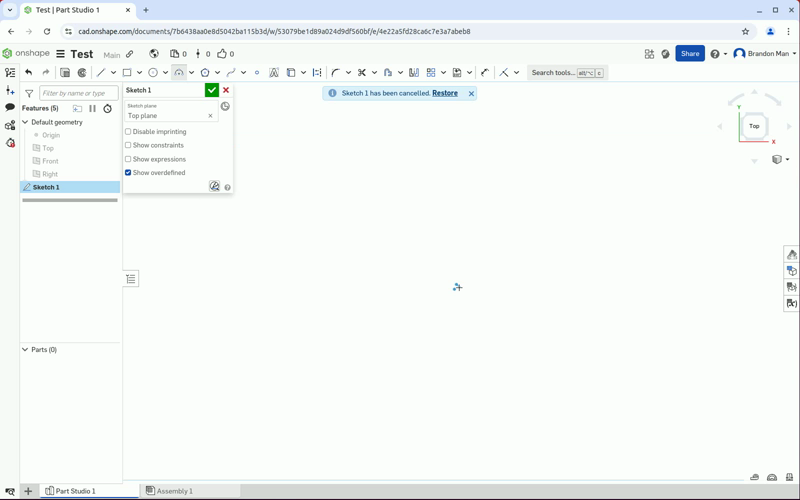
scroll(6)
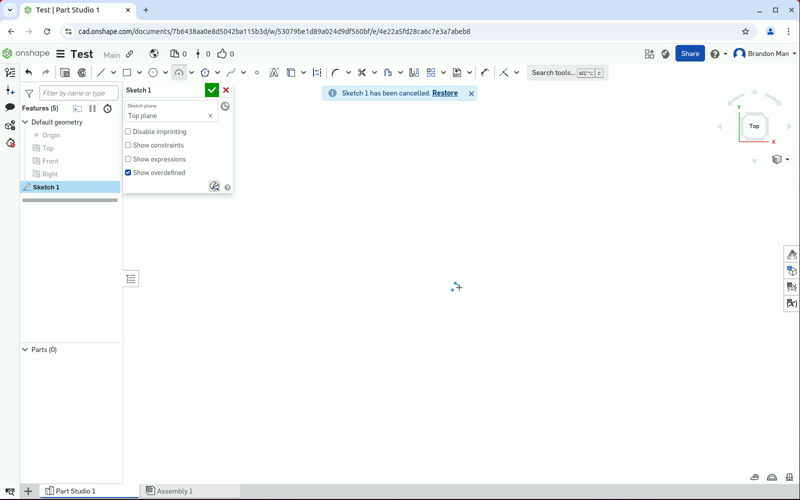
scroll(6)
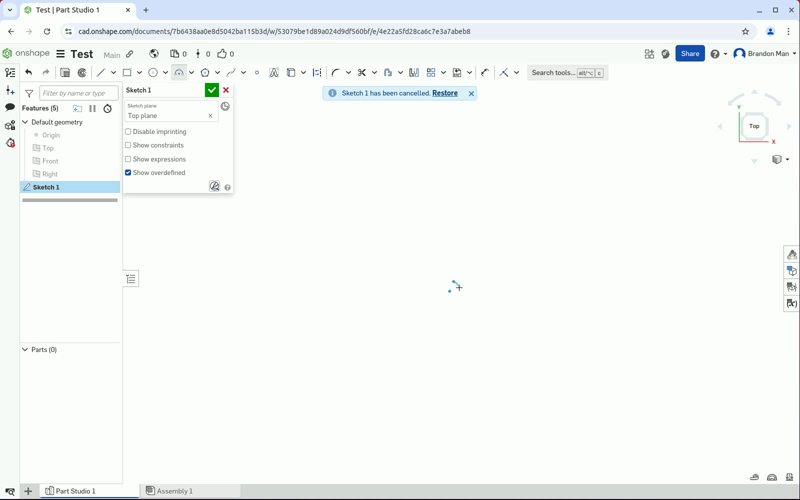
scroll(6)
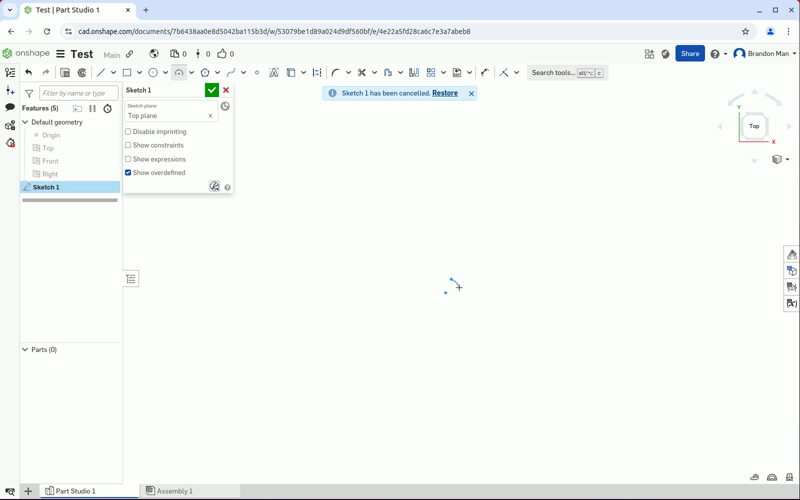
scroll(6)
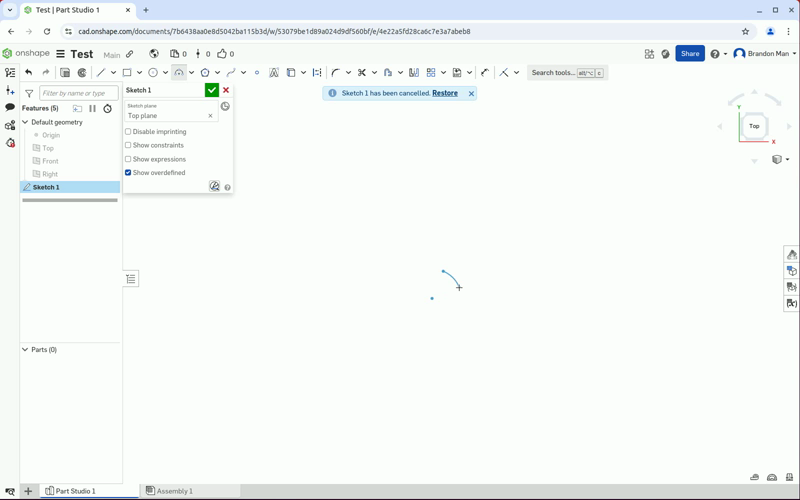
scroll(6)
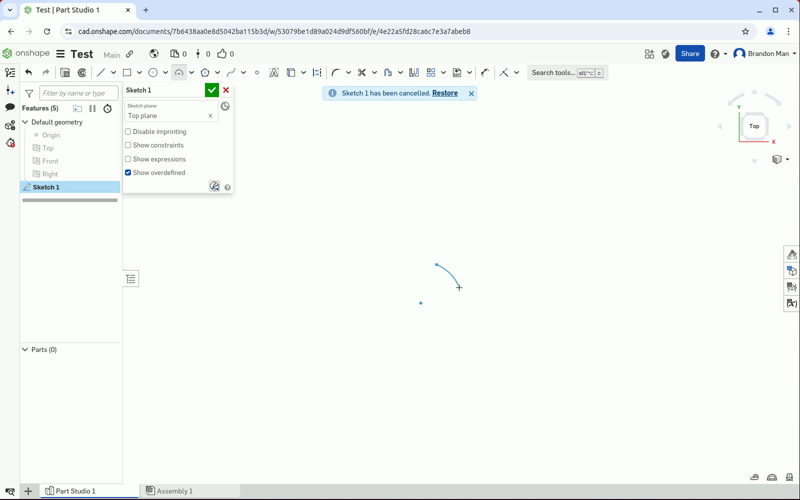
click(459, 287)
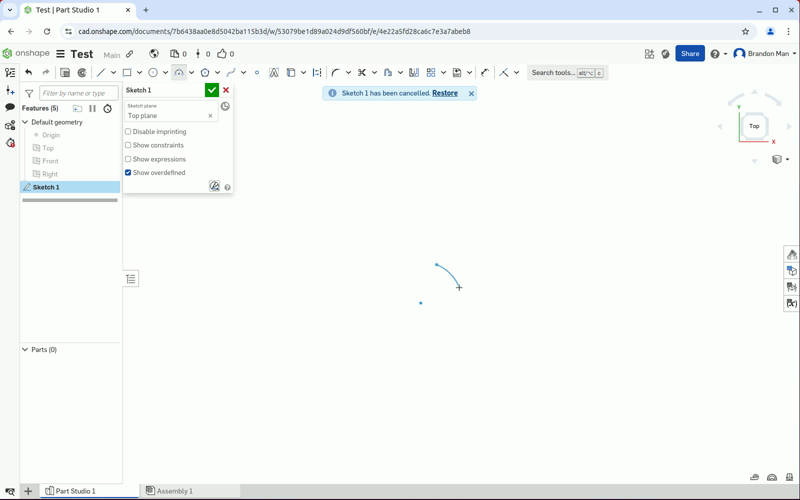
scroll(-6)
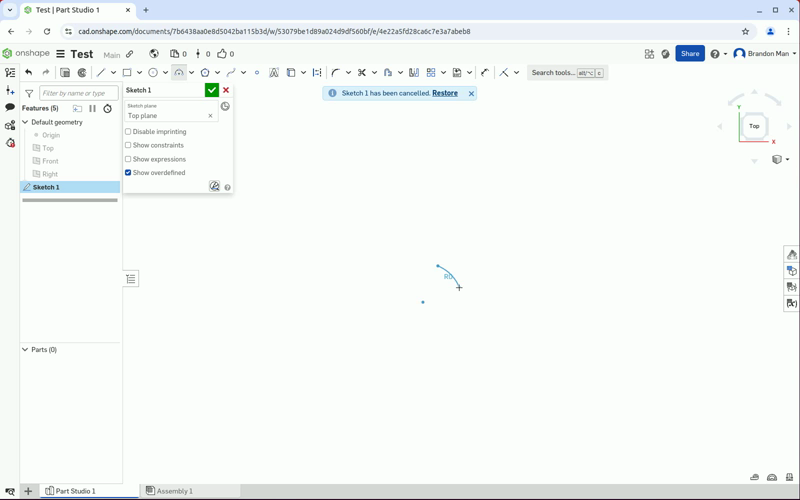
scroll(-6)
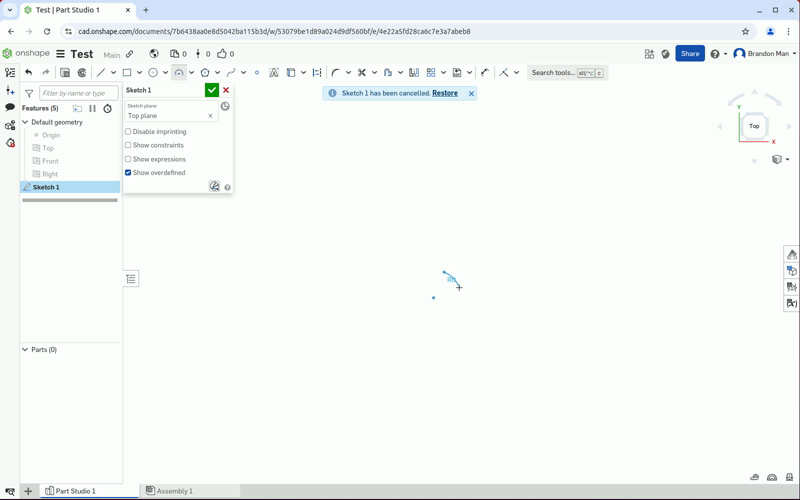
scroll(-6)
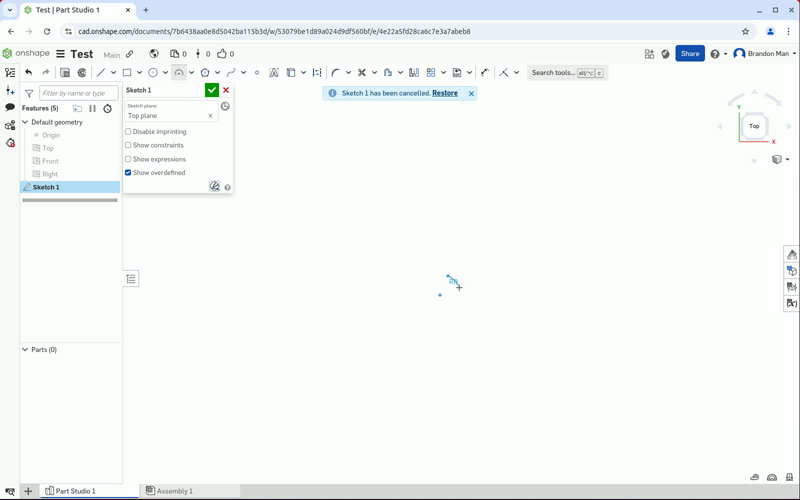
scroll(-6)
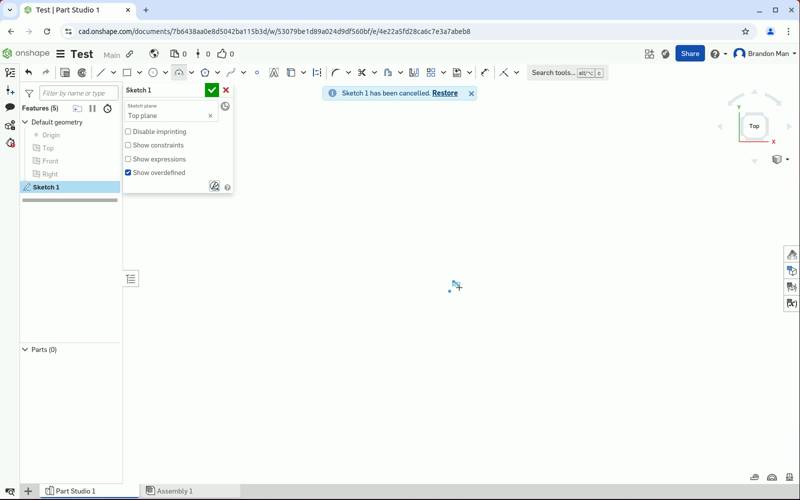
scroll(-6)
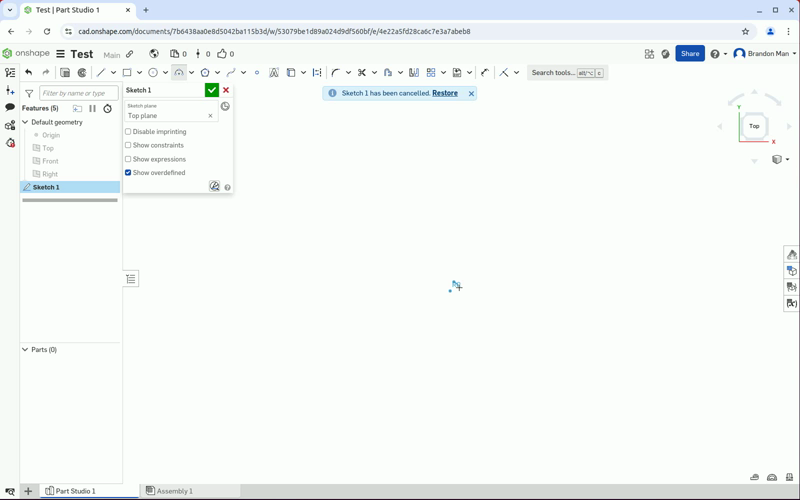
scroll(-6)
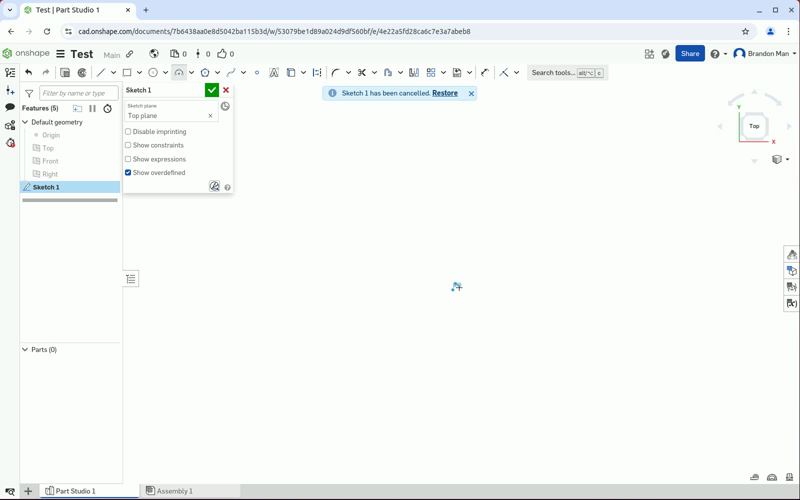
scroll(-6)
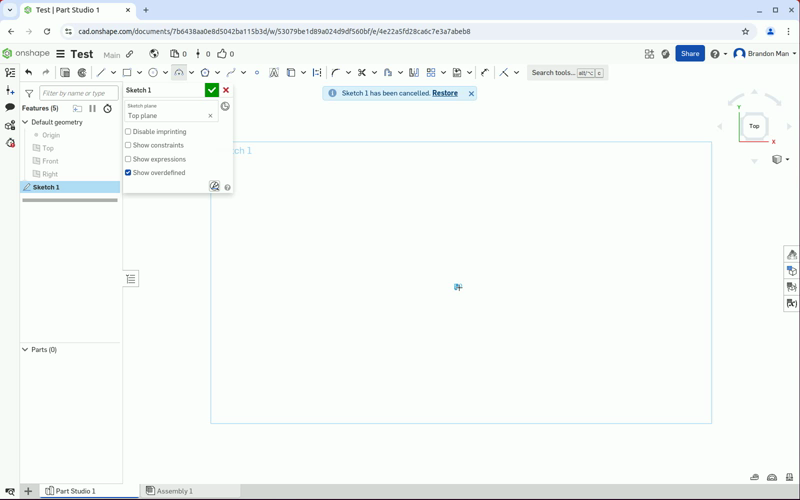
mouse_move(458, 286)
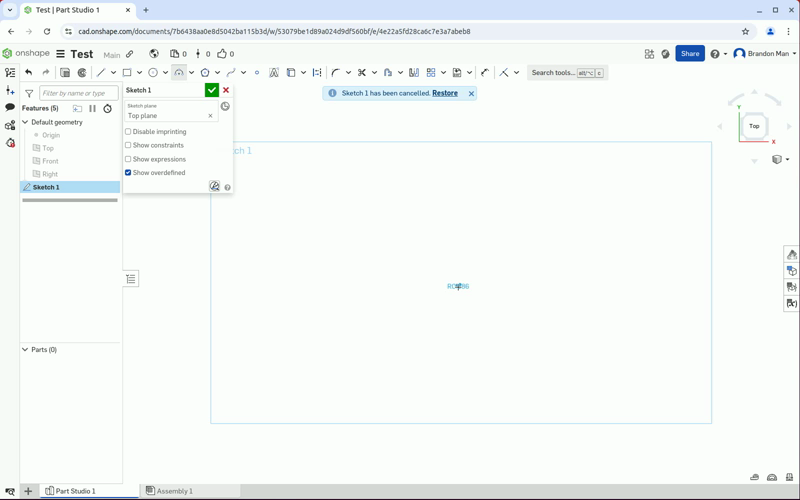
scroll(6)
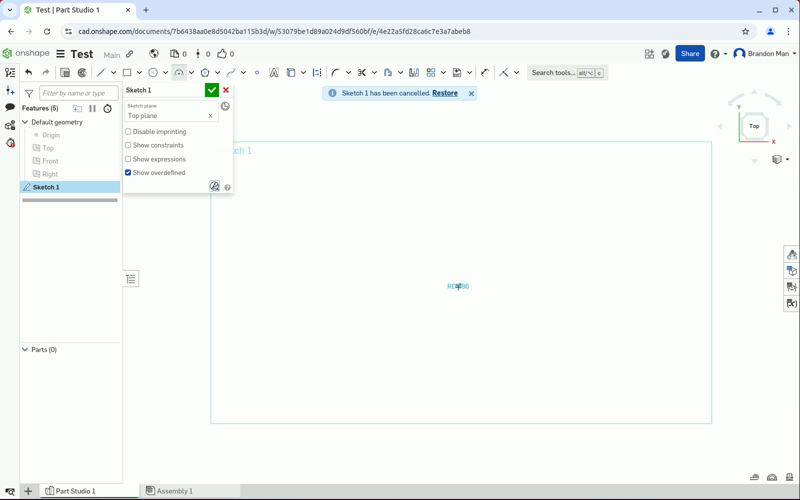
scroll(6)
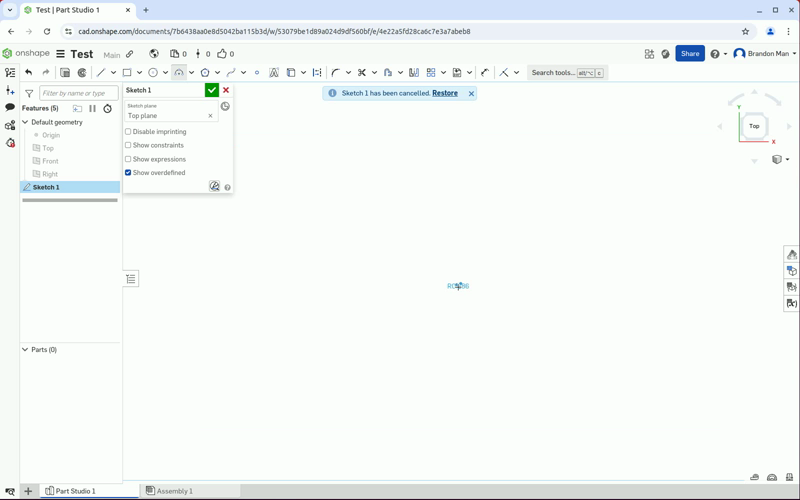
scroll(6)
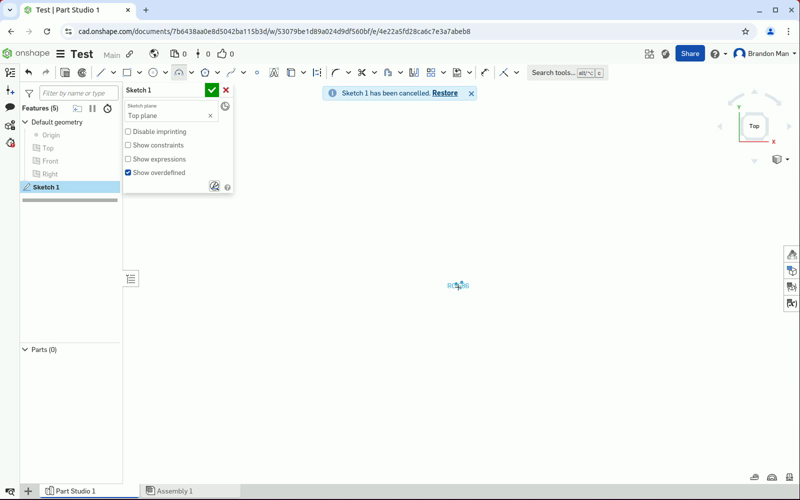
scroll(6)
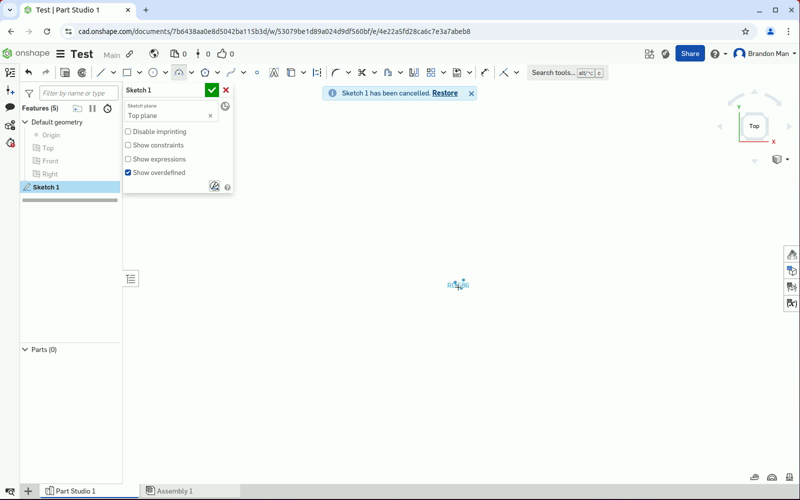
scroll(6)
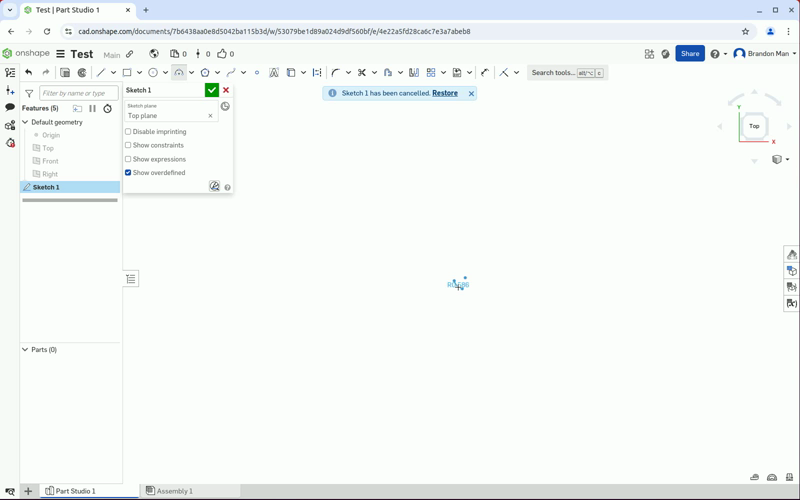
scroll(6)
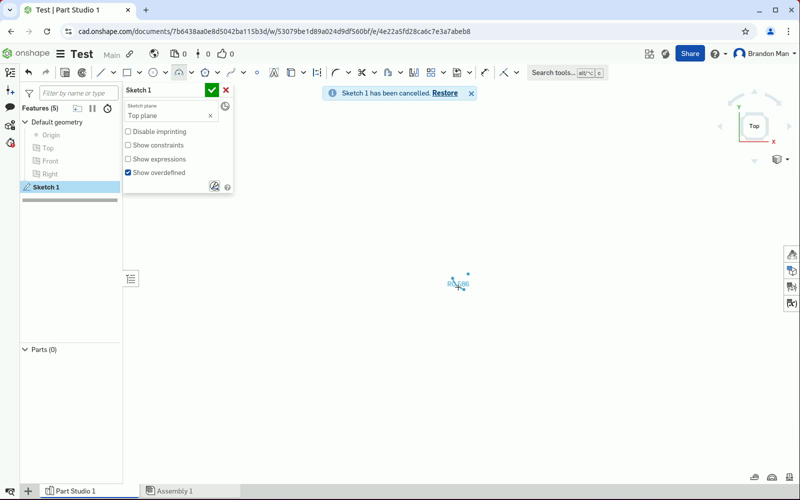
scroll(6)
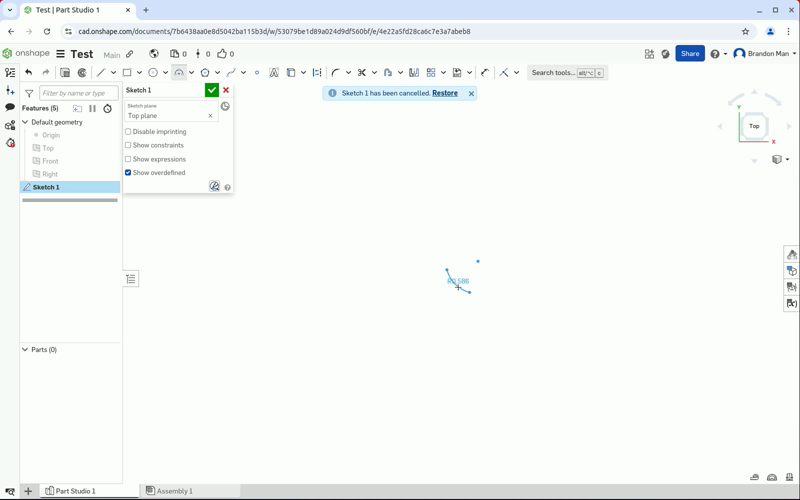
click(458, 286)
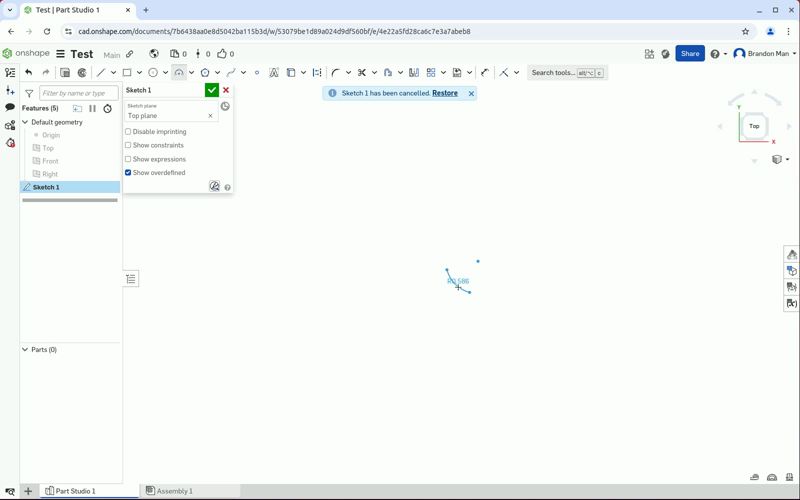
scroll(-6)
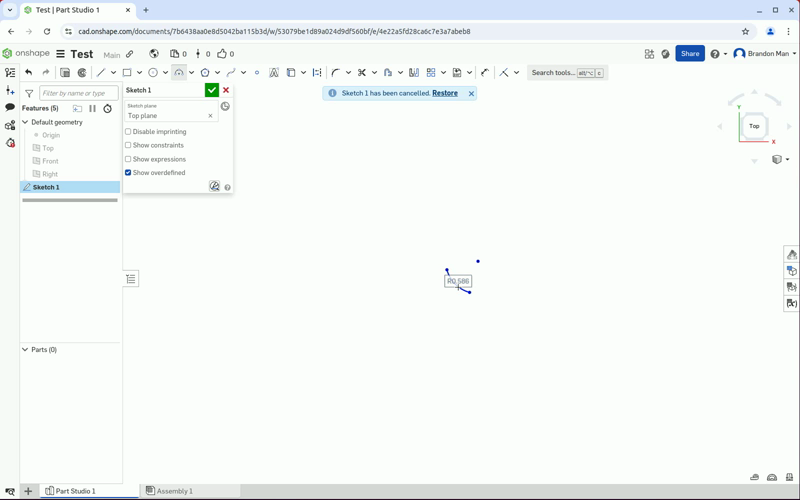
scroll(-6)
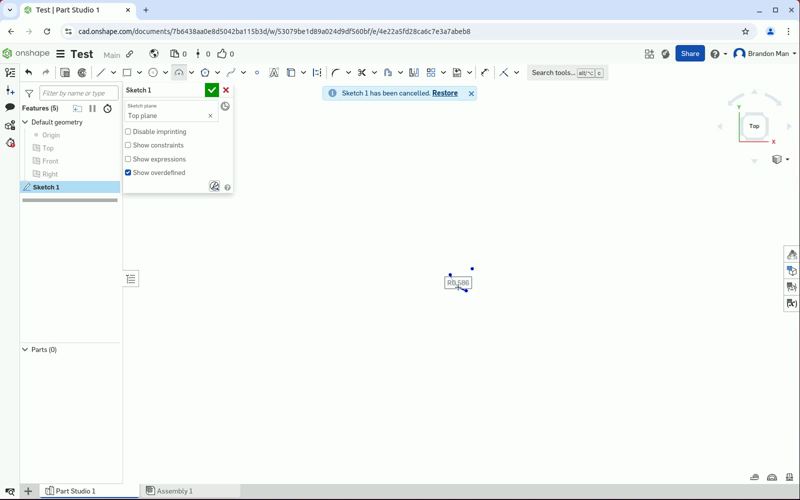
scroll(-6)
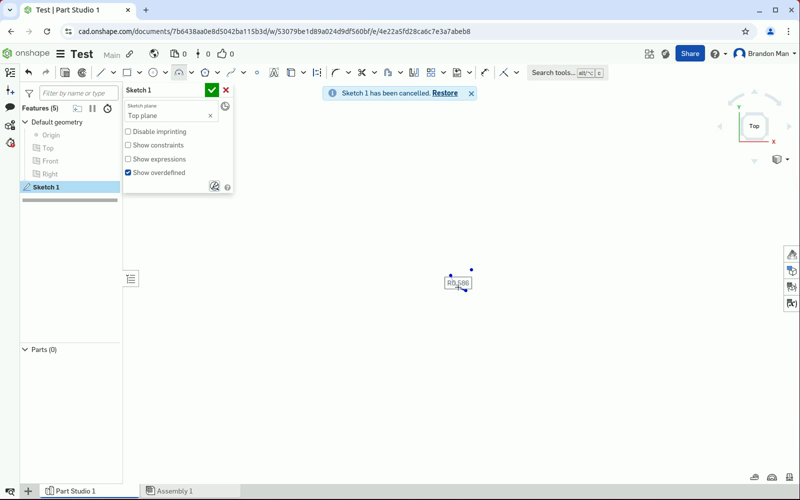
scroll(-6)
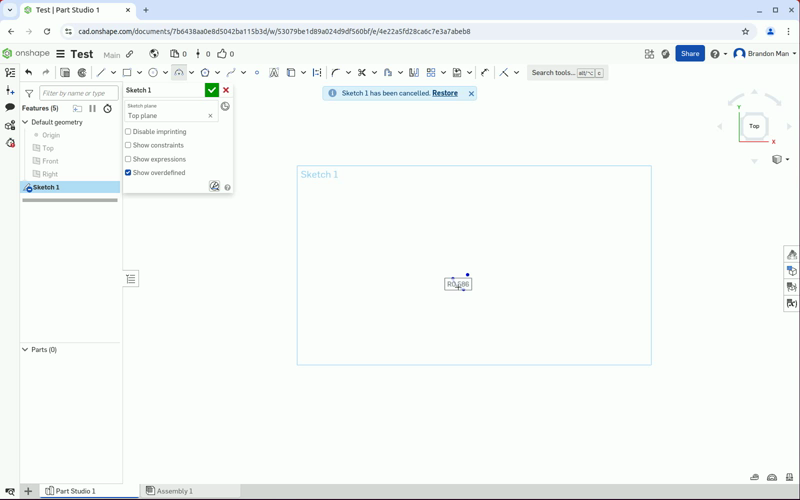
scroll(-6)
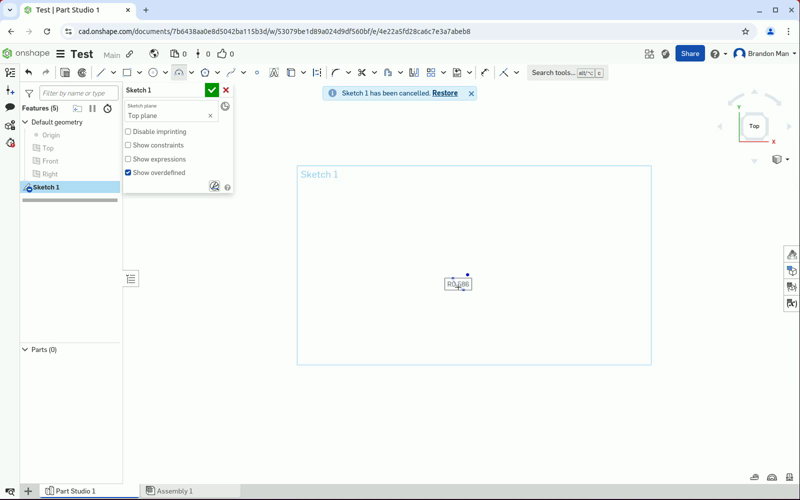
scroll(-6)
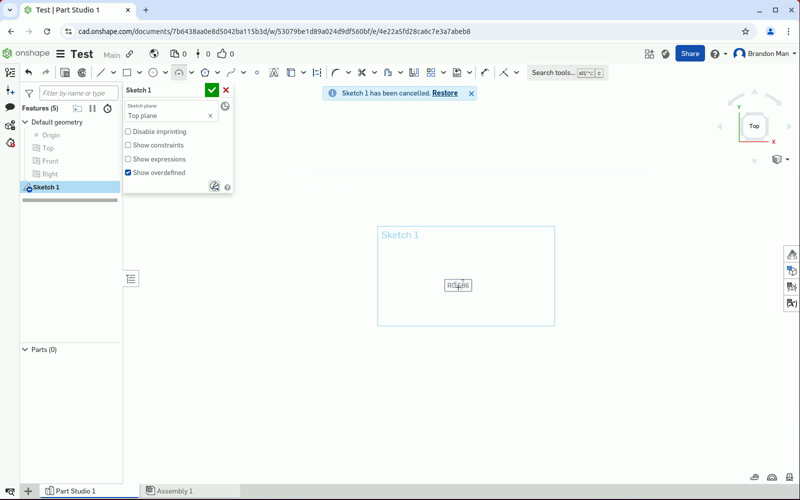
scroll(-6)
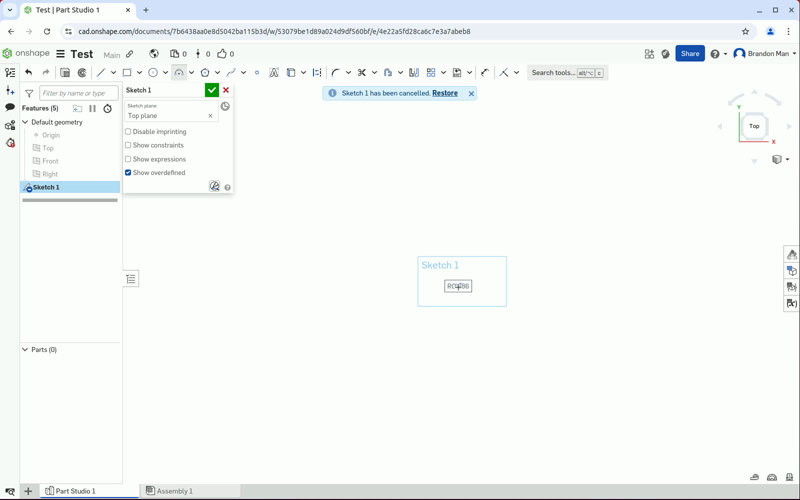
key_up(shift)
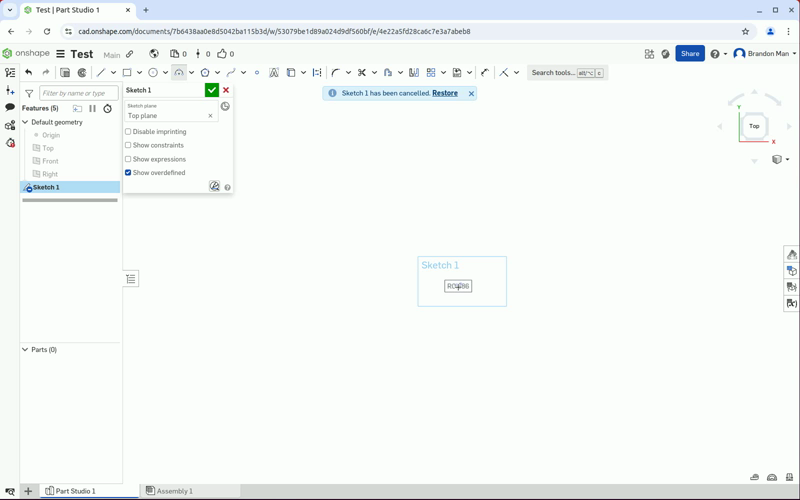
key(esc)
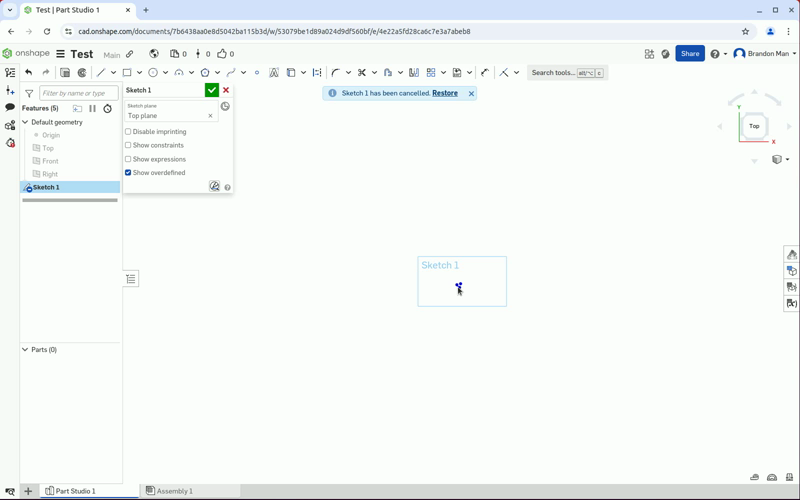
key(l)
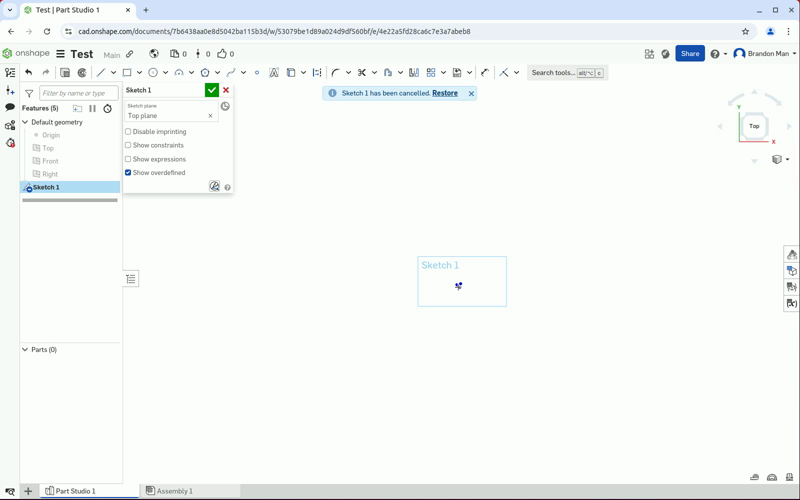
mouse_move(459, 287)
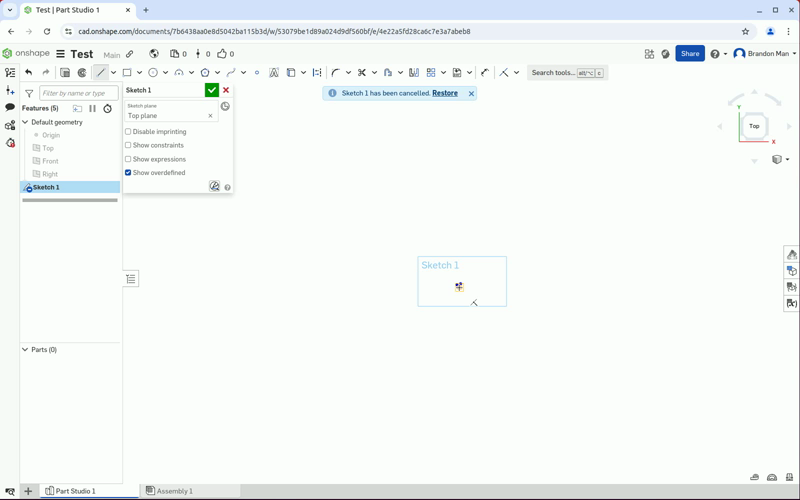
scroll(6)
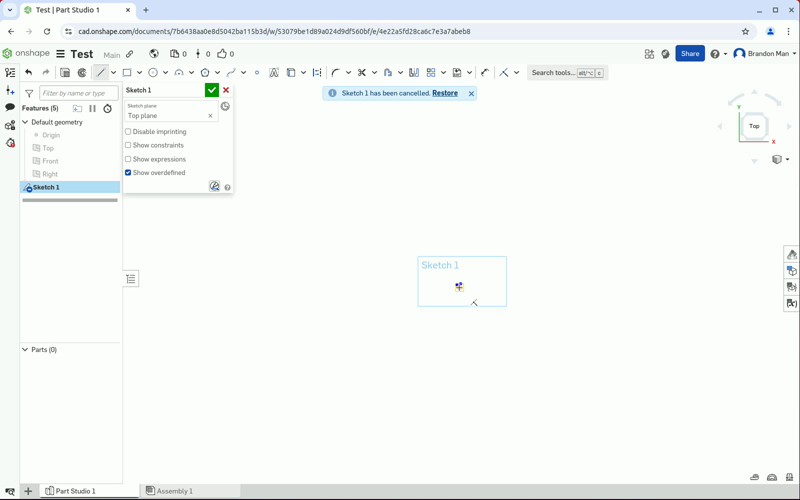
scroll(6)
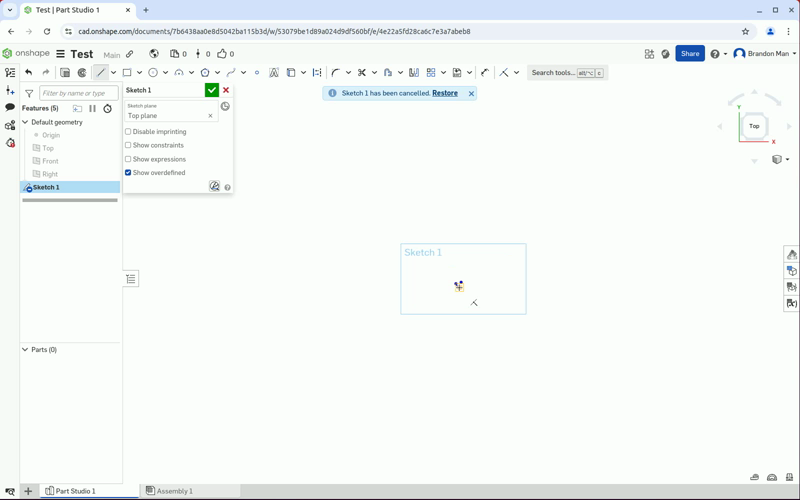
scroll(6)
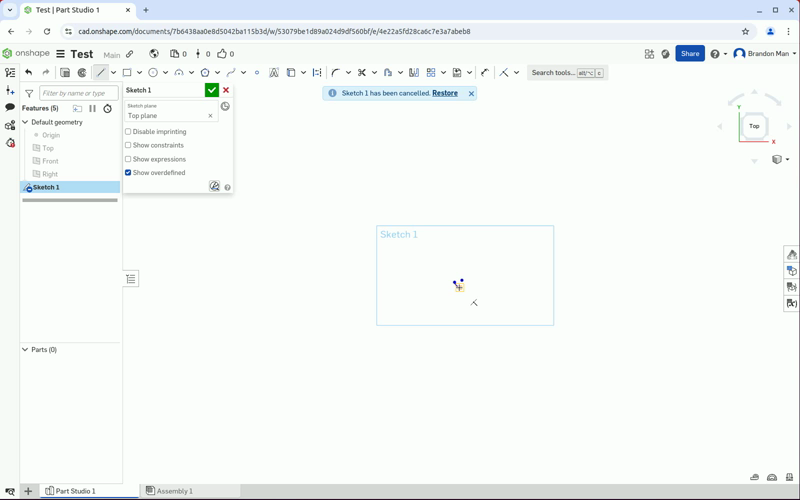
scroll(6)
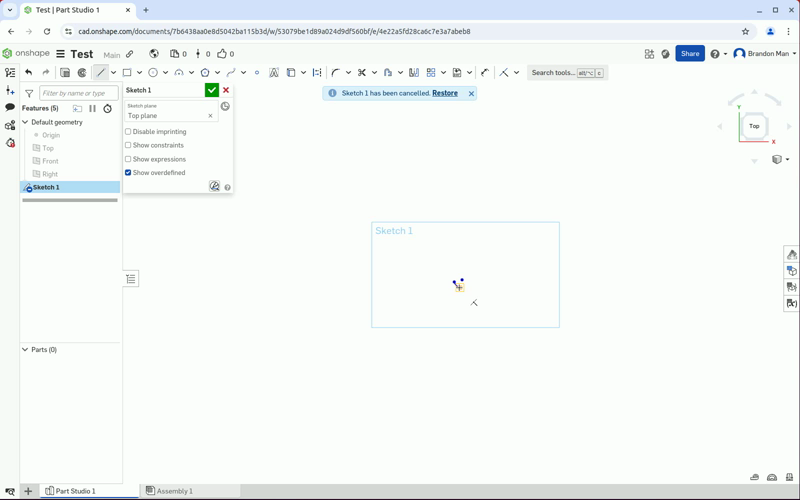
scroll(6)
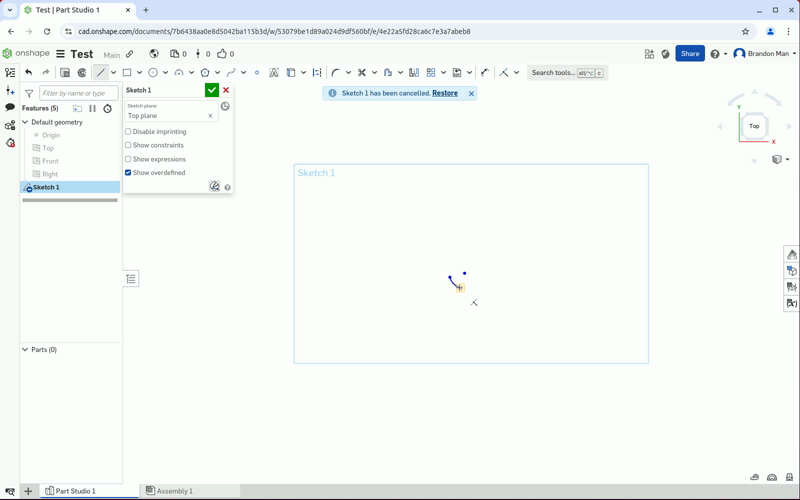
scroll(6)
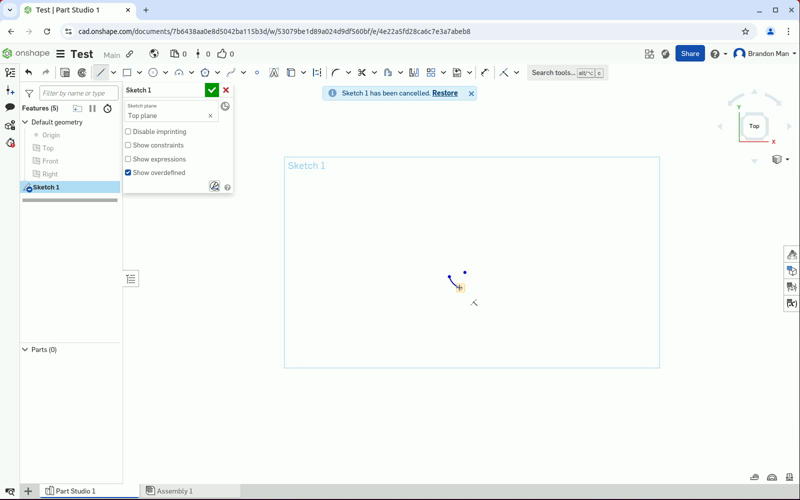
scroll(6)
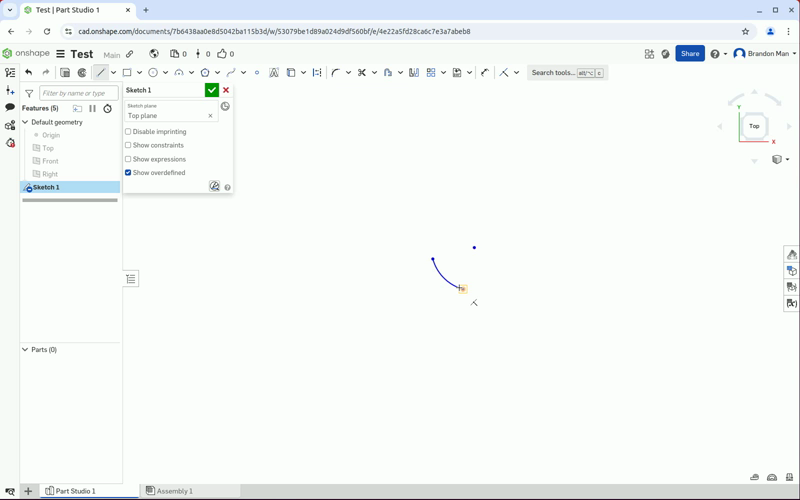
click(459, 287)
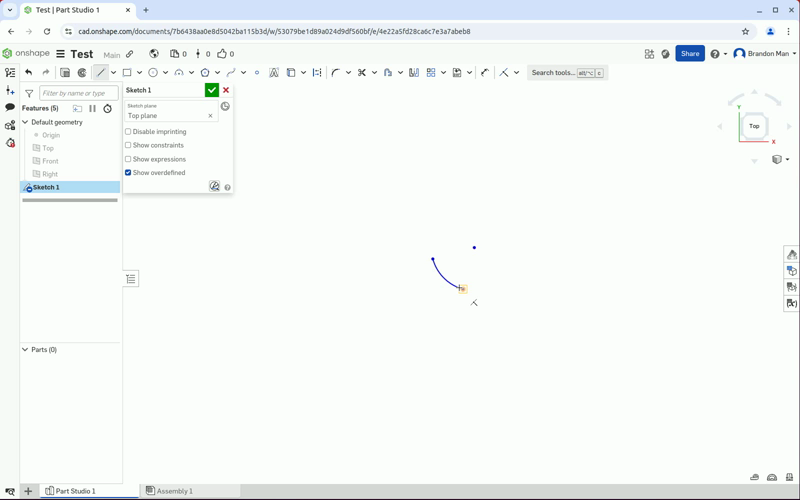
scroll(-6)
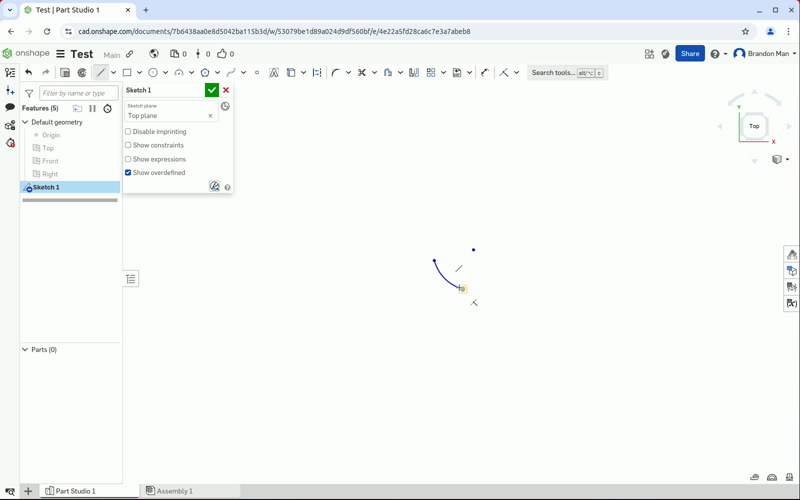
scroll(-6)
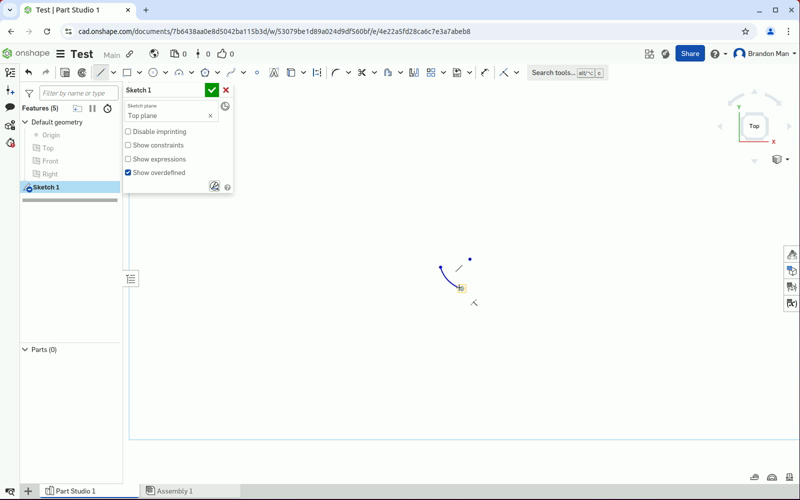
scroll(-6)
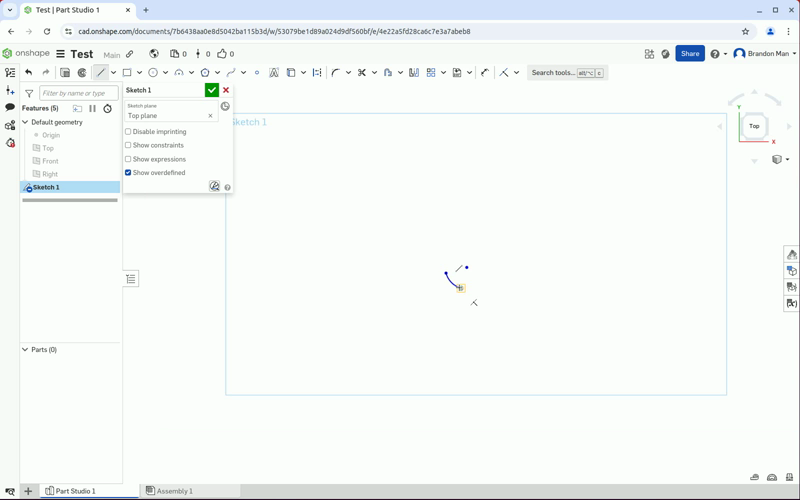
scroll(-6)
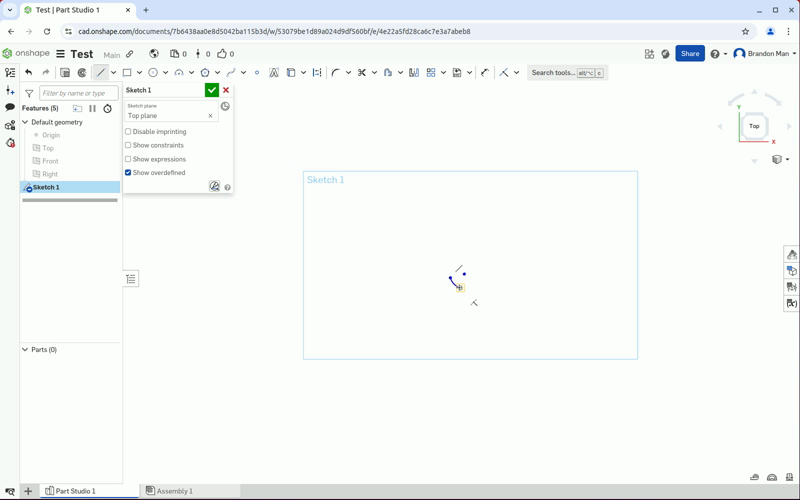
scroll(-6)
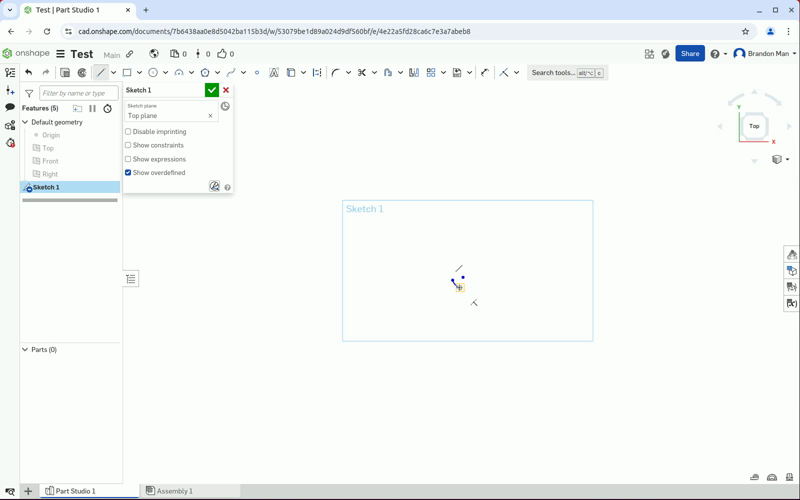
scroll(-6)
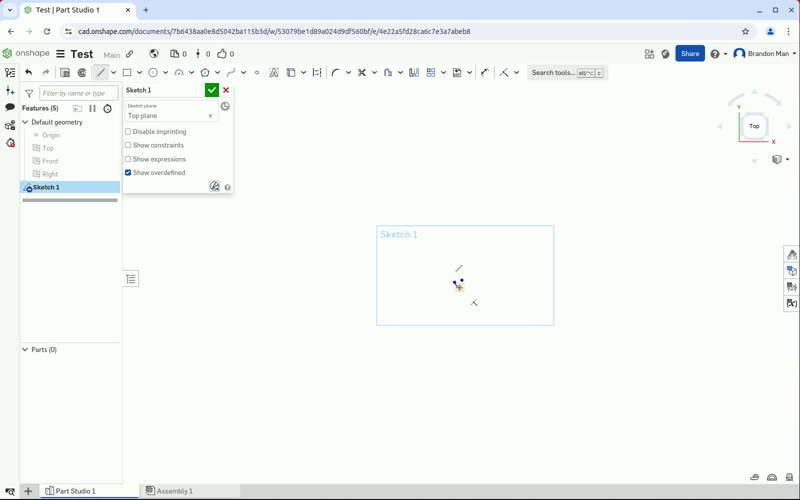
scroll(-6)
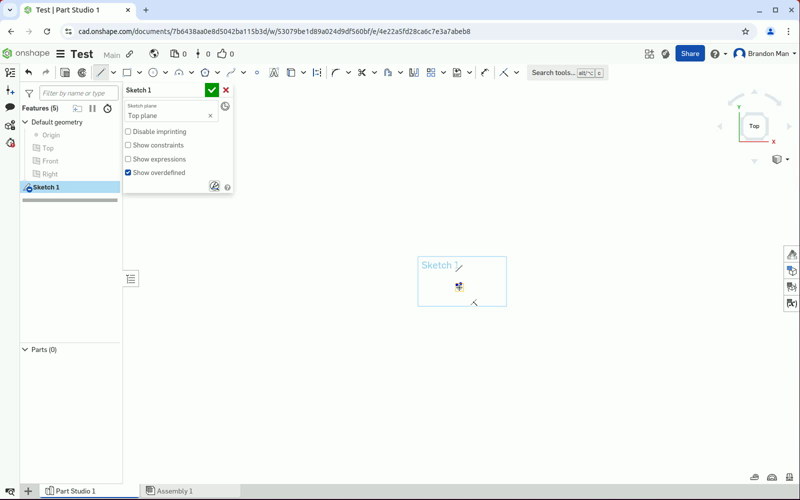
key_down(shift)
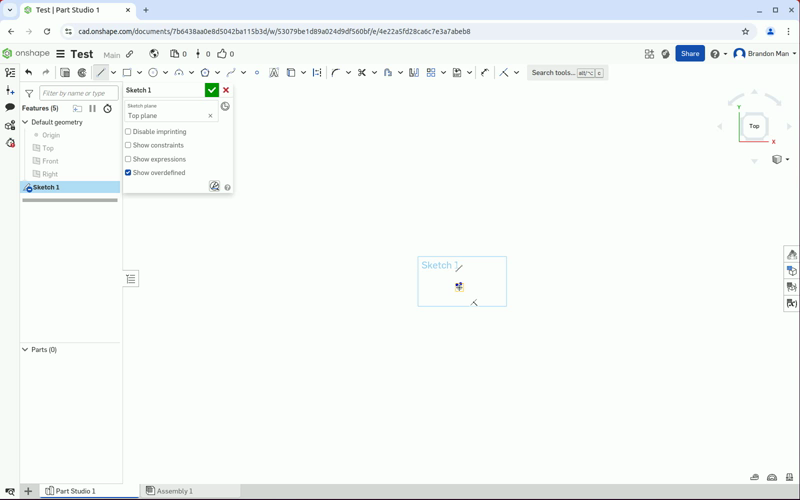
mouse_move(489, 287)
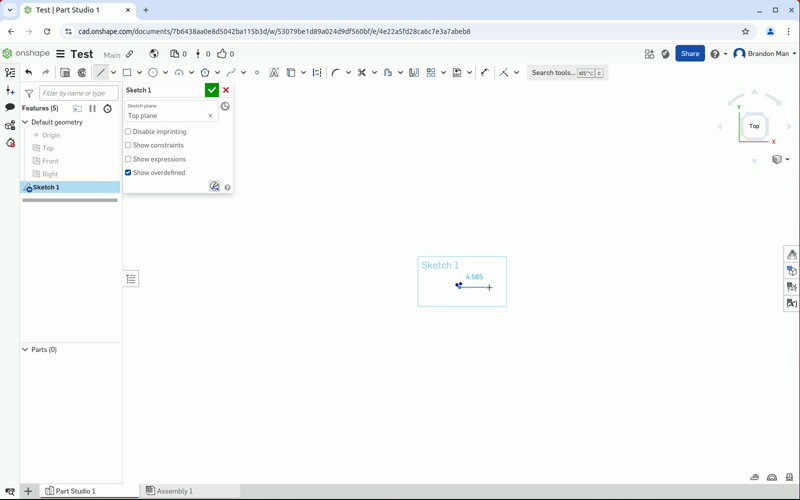
mouse_move(463, 287)
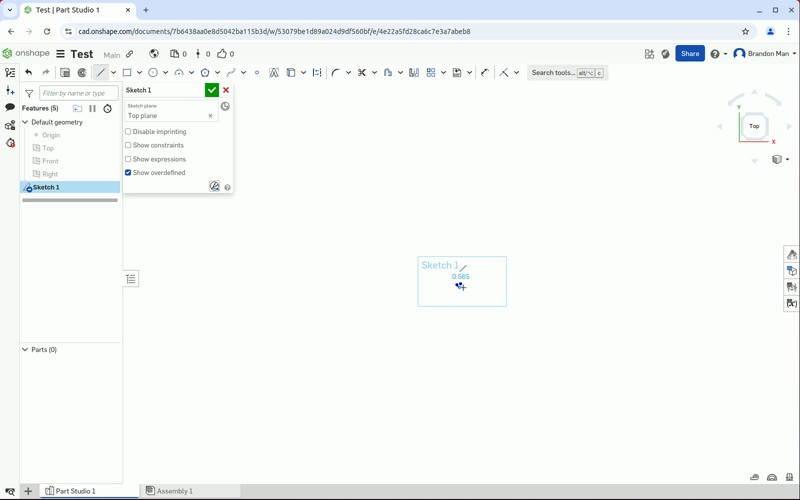
scroll(6)
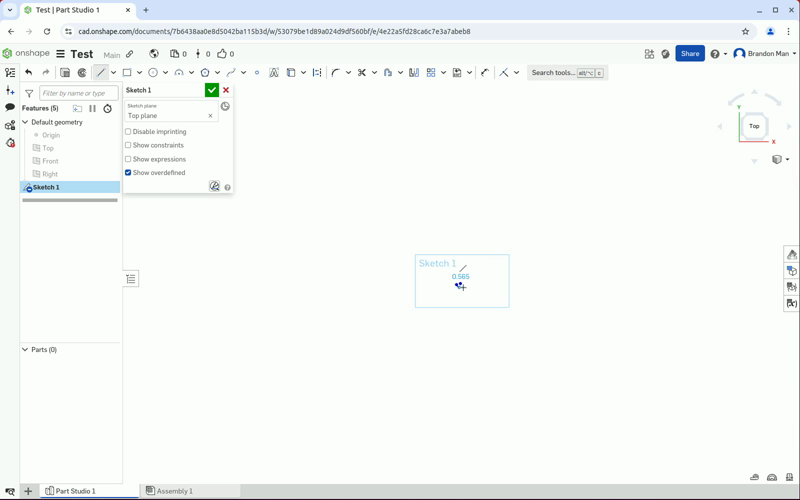
scroll(6)
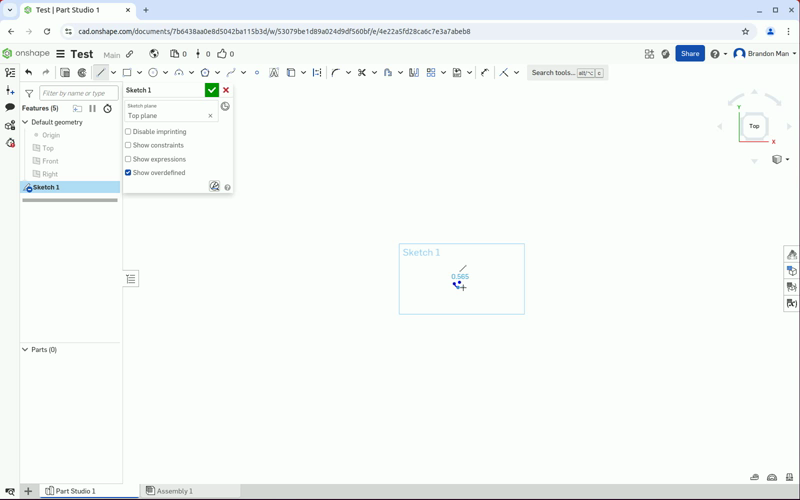
scroll(6)
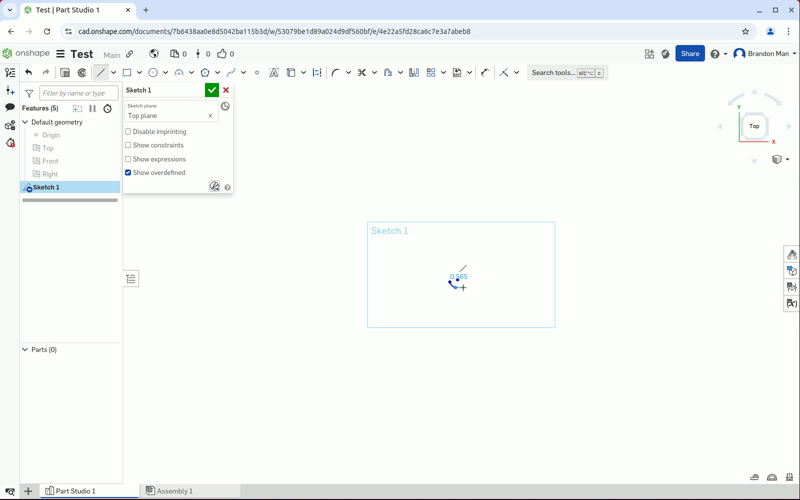
scroll(6)
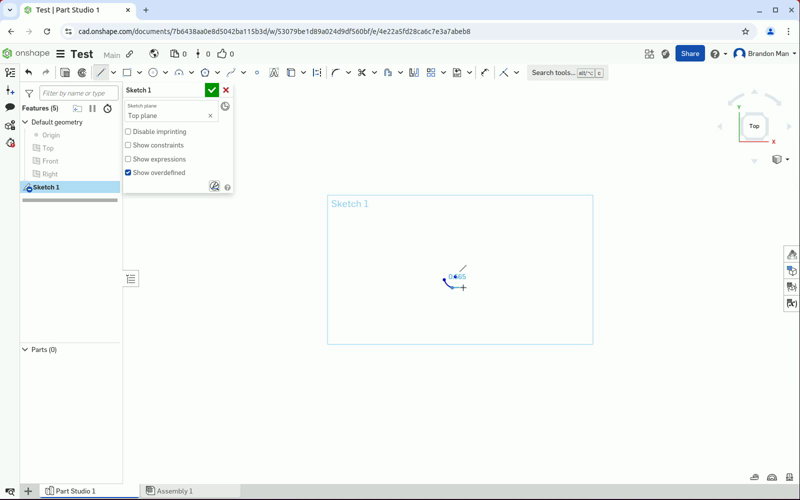
scroll(6)
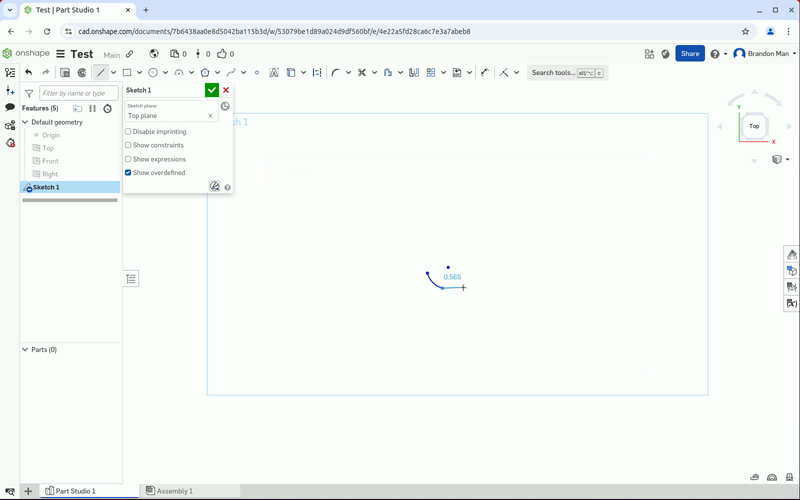
scroll(6)
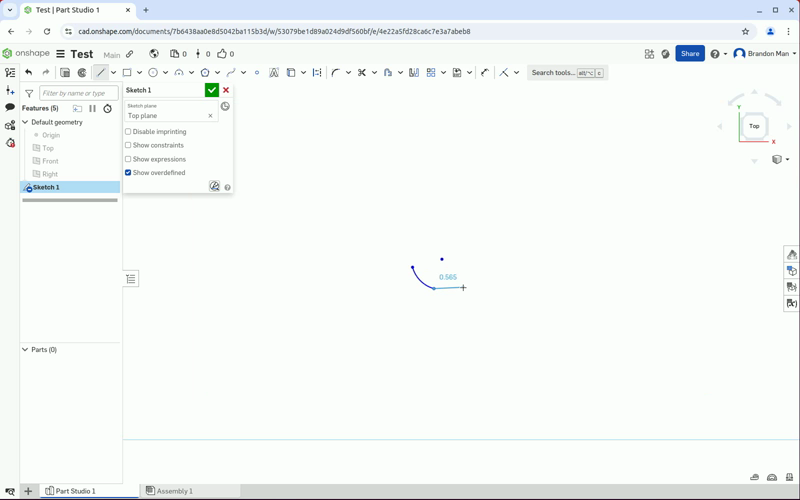
scroll(6)
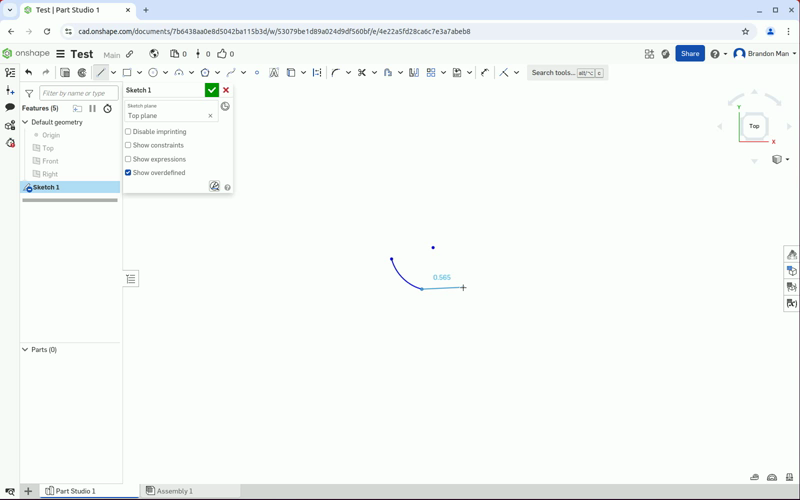
click(463, 287)
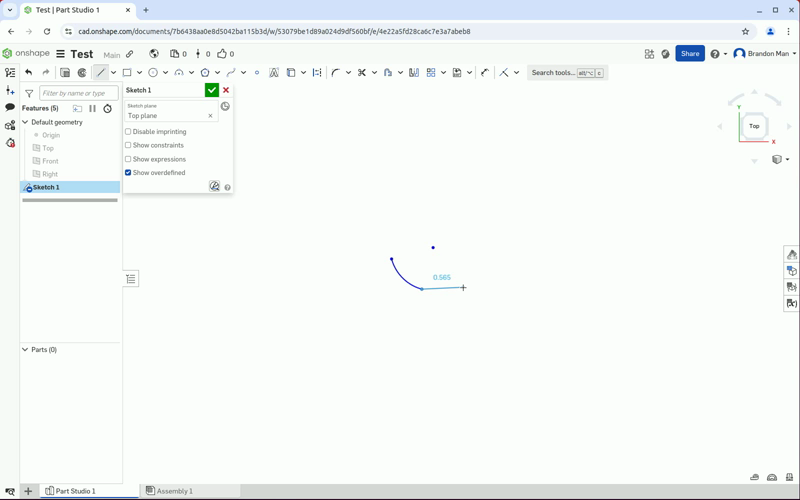
scroll(-6)
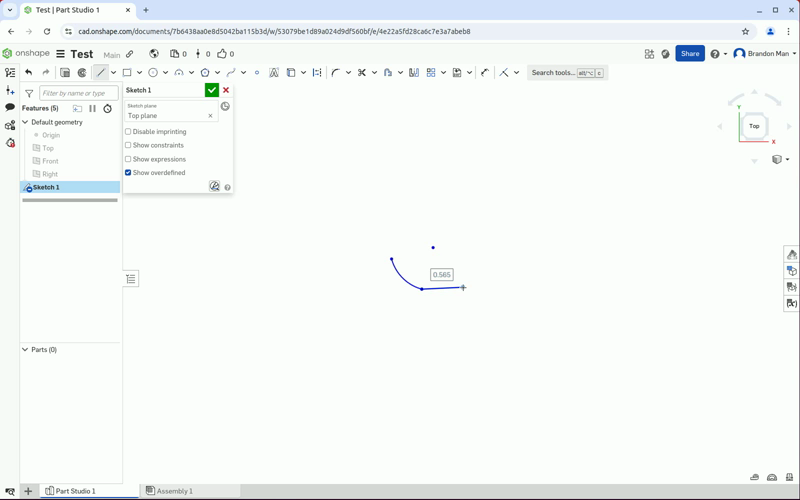
scroll(-6)
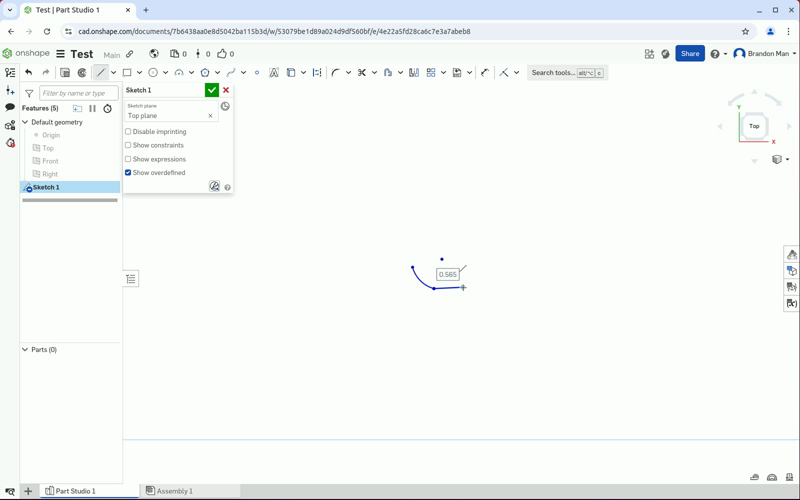
scroll(-6)
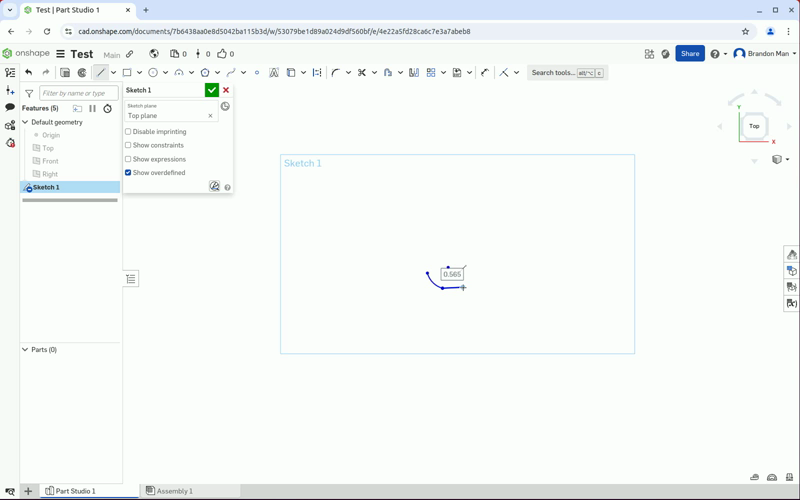
scroll(-6)
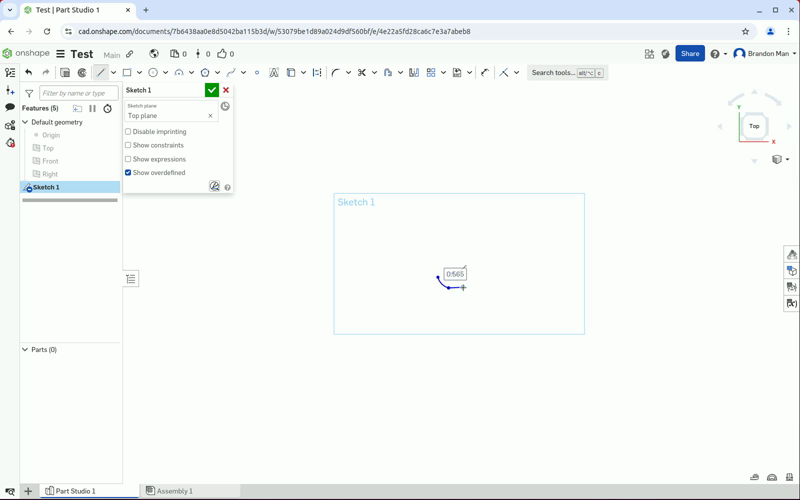
scroll(-6)
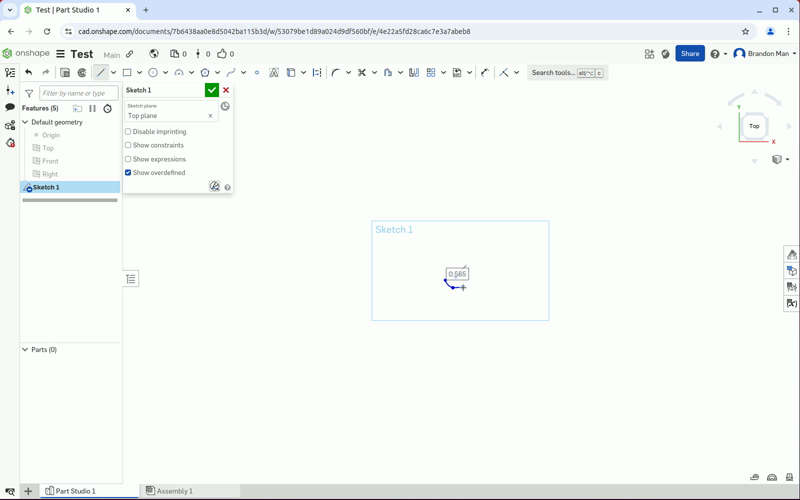
scroll(-6)
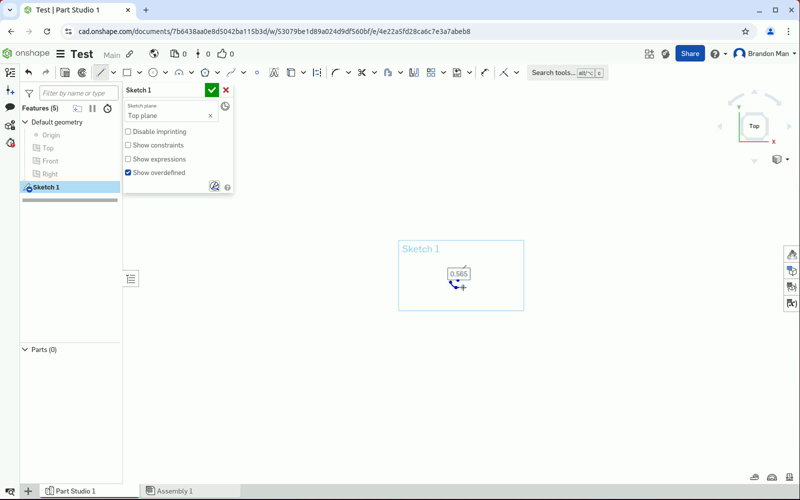
scroll(-6)
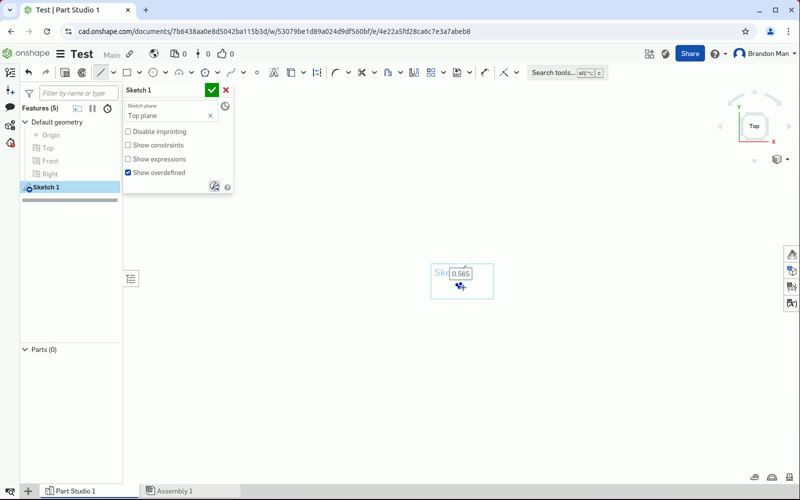
key_up(shift)
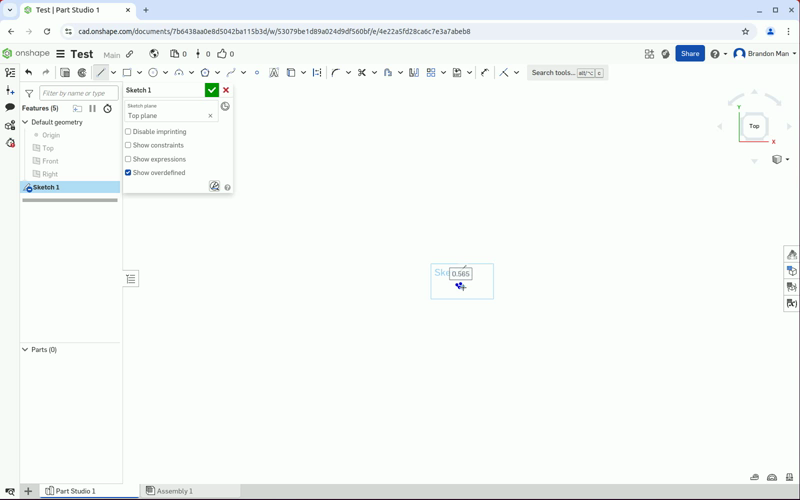
key(esc)
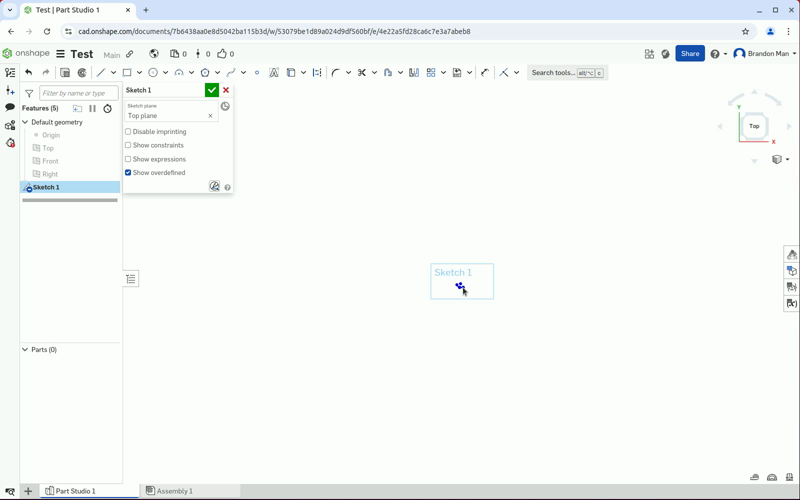
key(a)
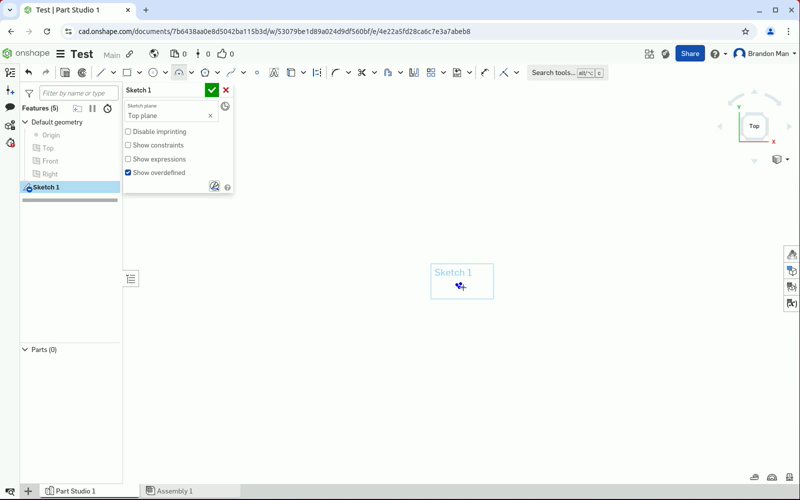
mouse_move(463, 287)
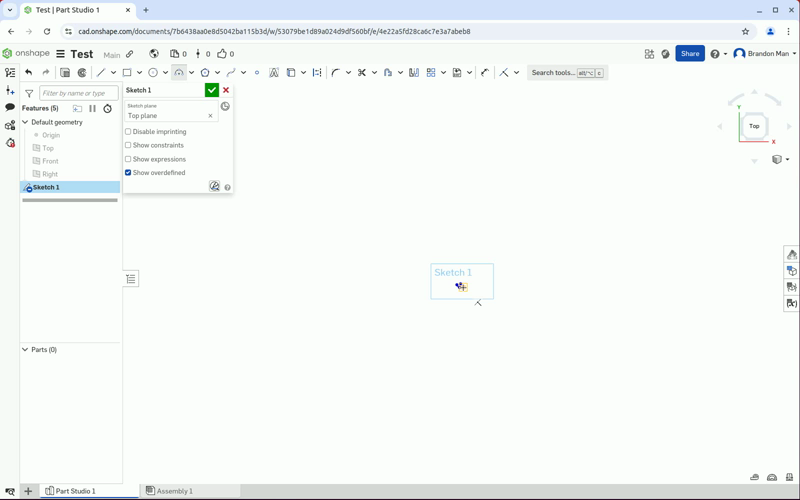
scroll(6)
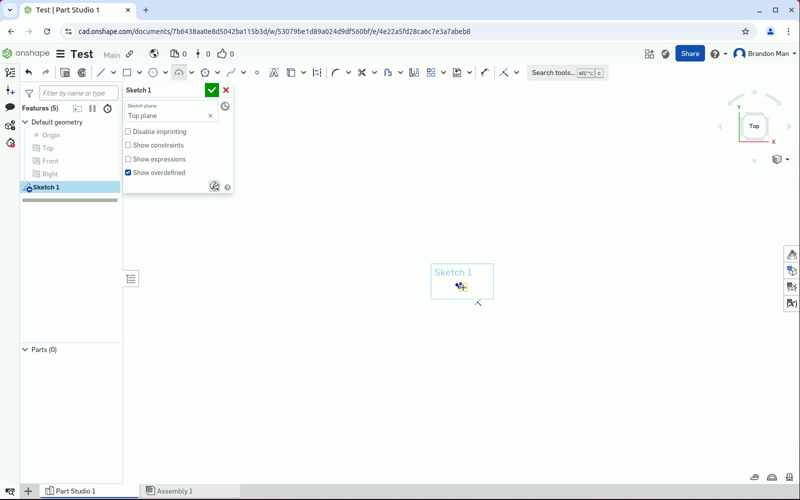
scroll(6)
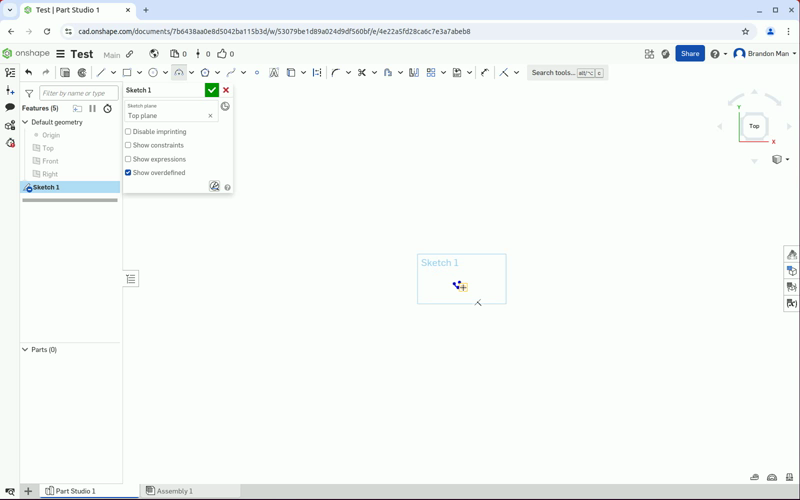
scroll(6)
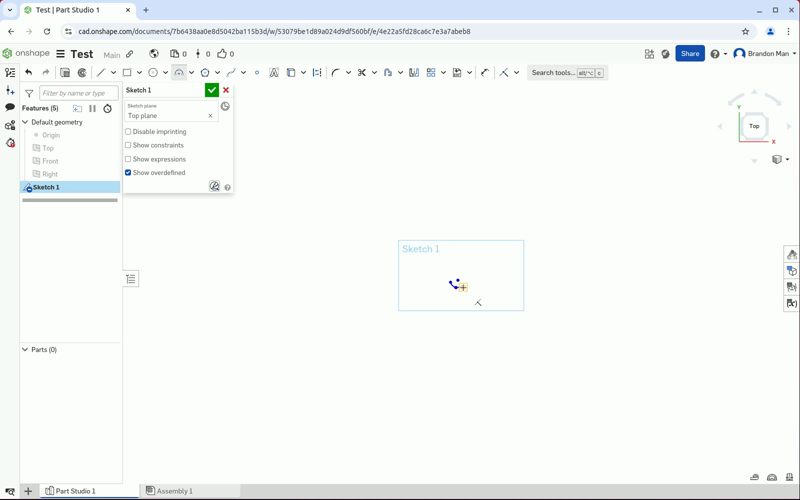
scroll(6)
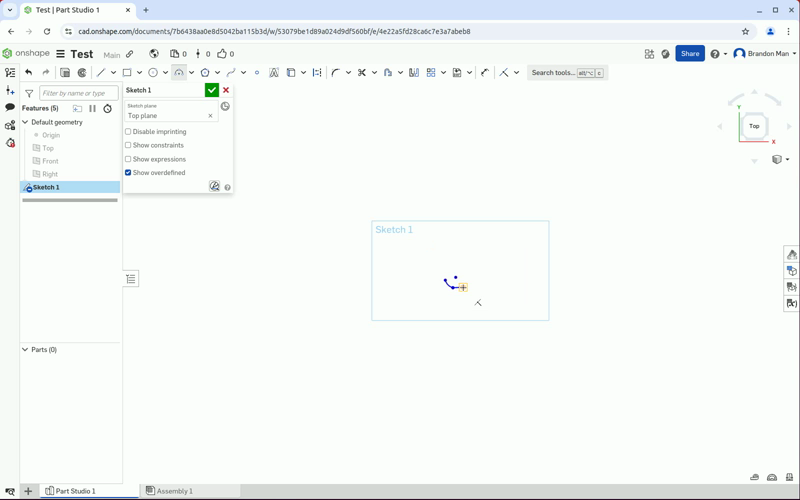
scroll(6)
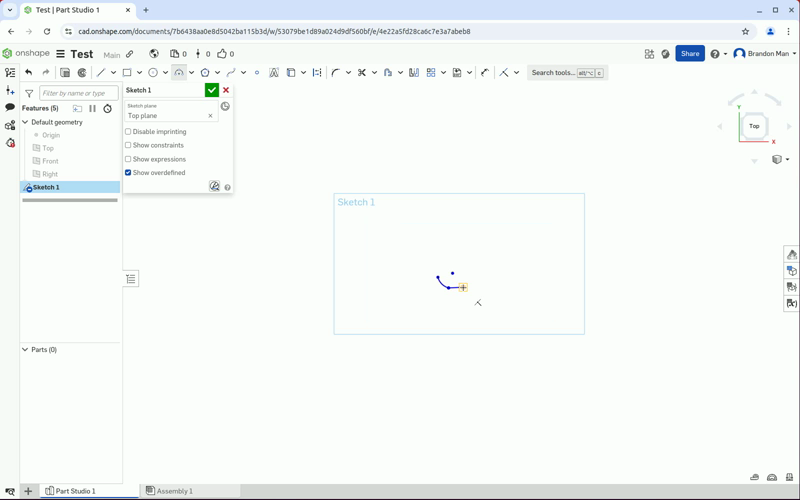
scroll(6)
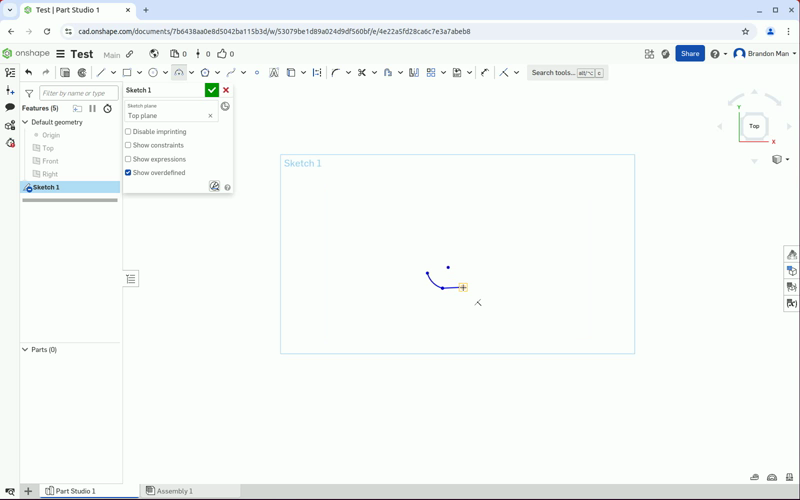
scroll(6)
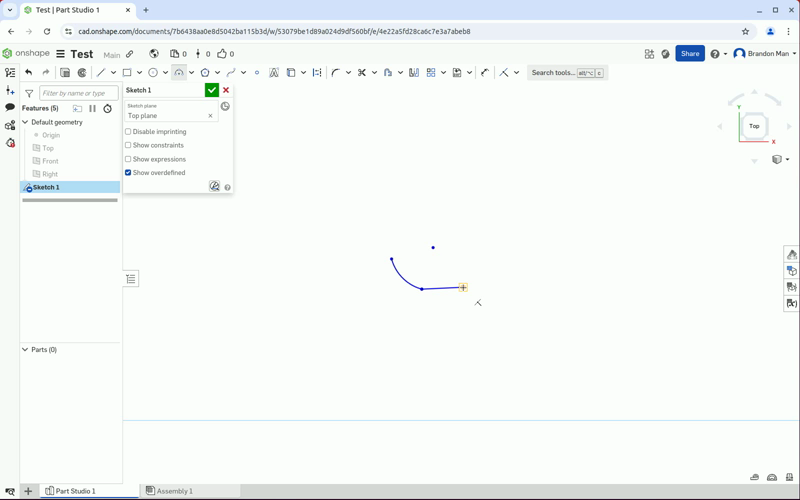
click(463, 287)
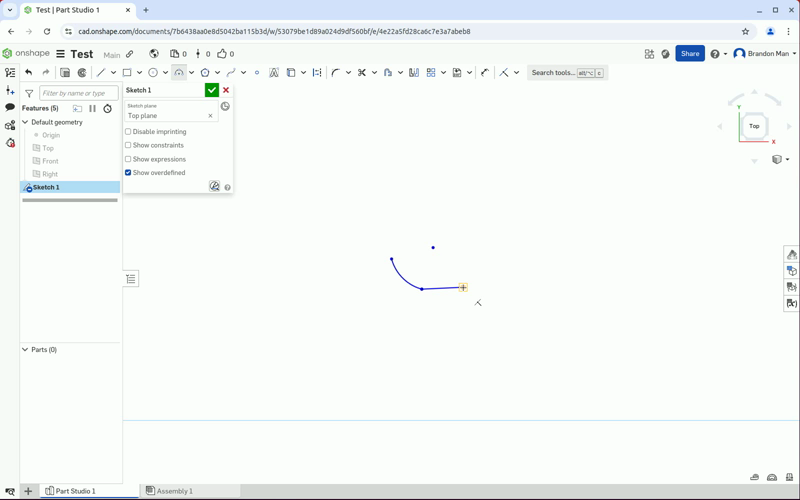
scroll(-6)
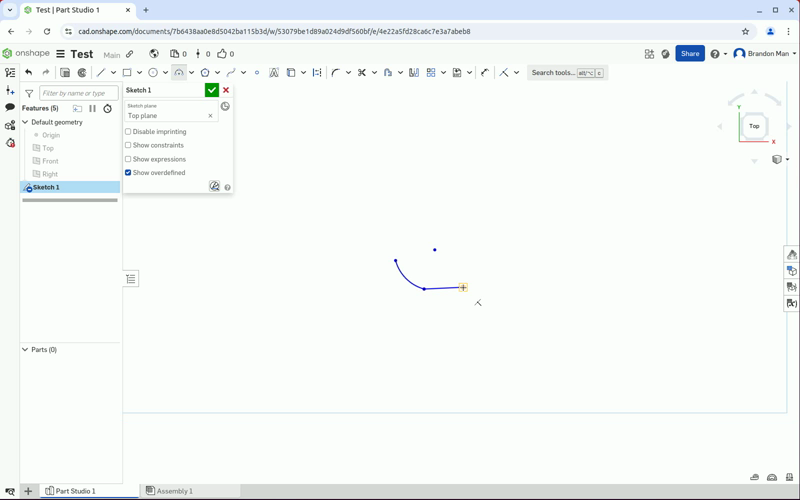
scroll(-6)
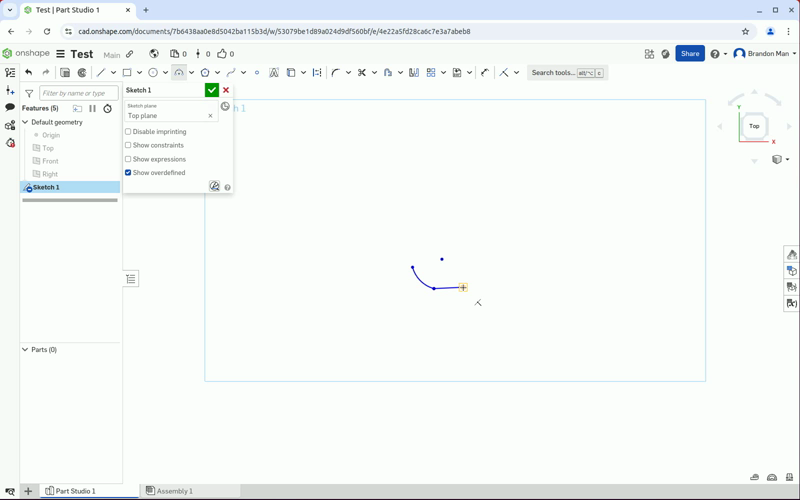
scroll(-6)
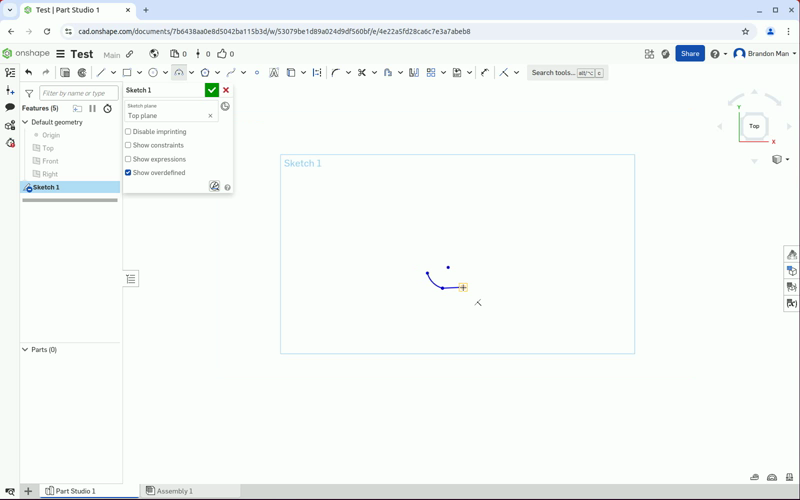
scroll(-6)
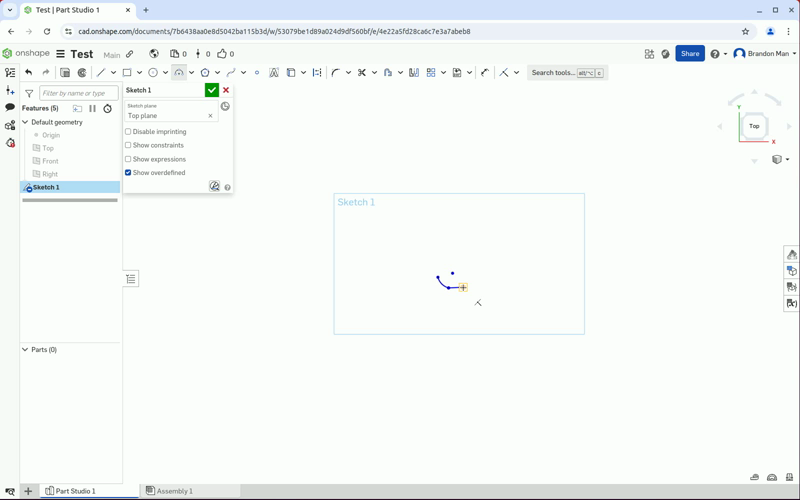
scroll(-6)
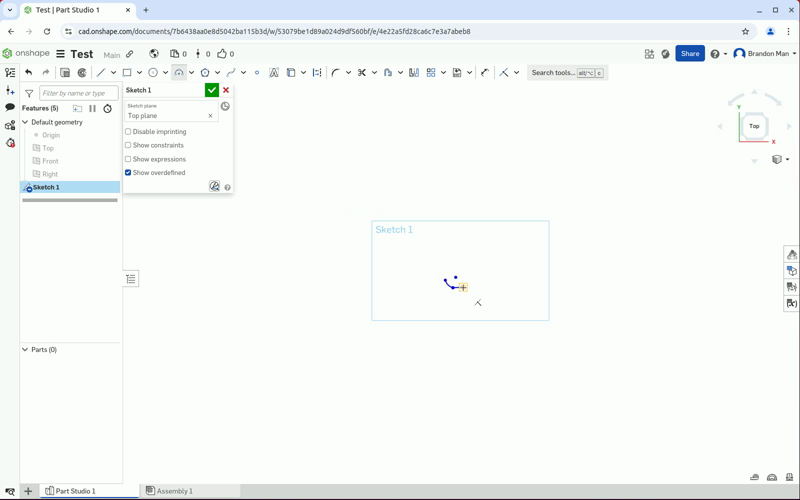
scroll(-6)
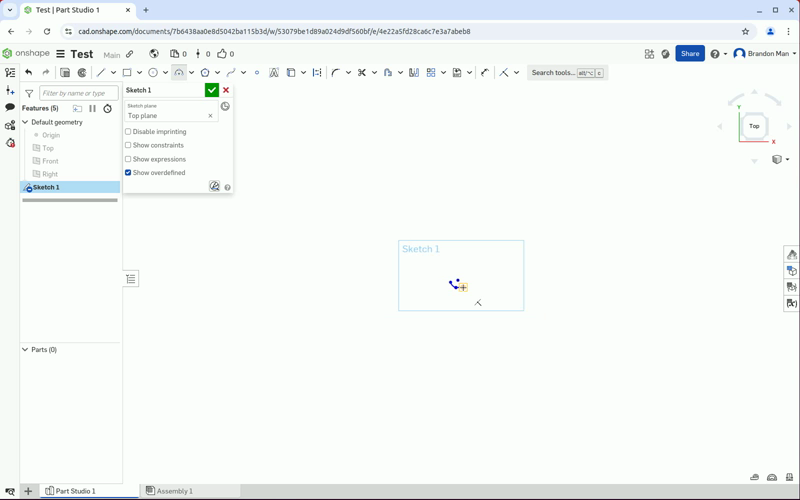
scroll(-6)
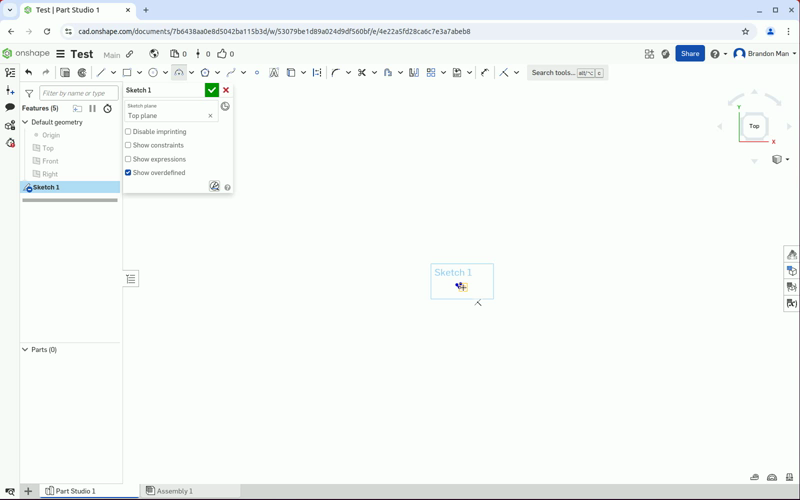
key_down(shift)
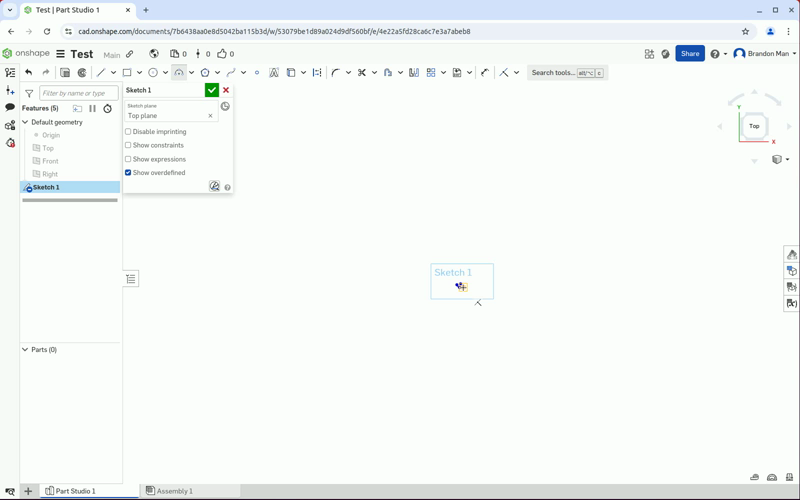
mouse_move(465, 285)
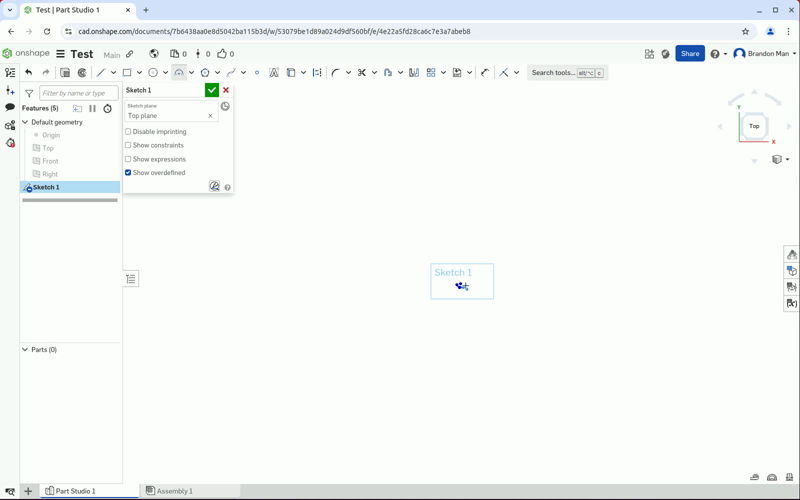
scroll(6)
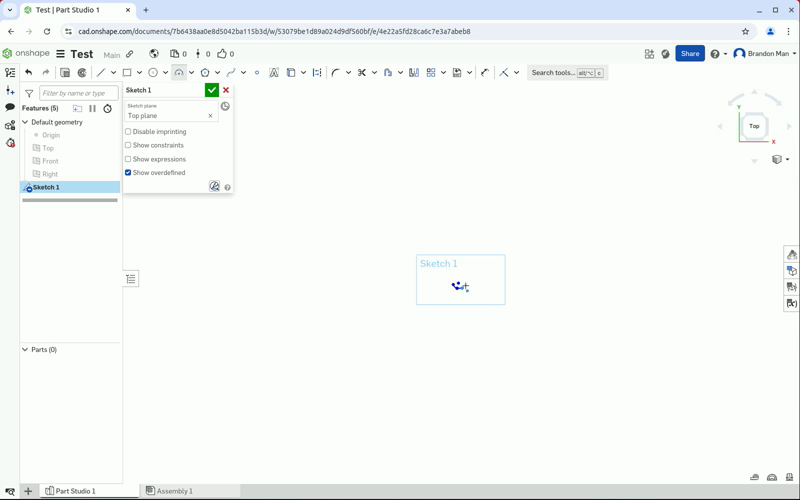
scroll(6)
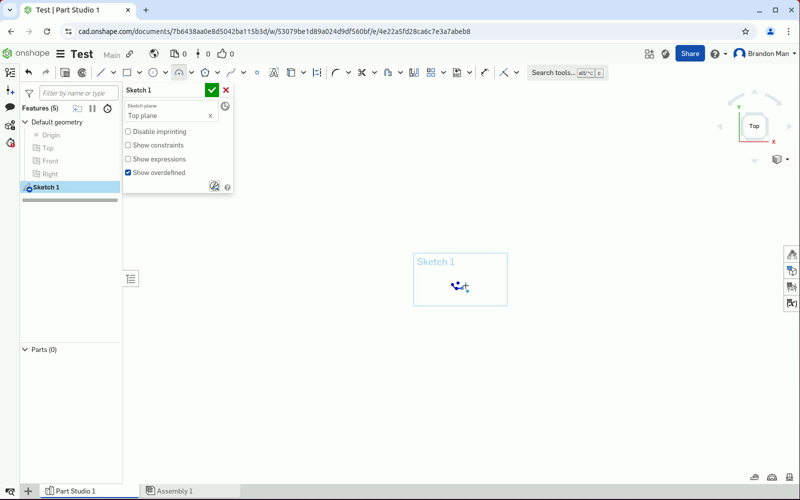
scroll(6)
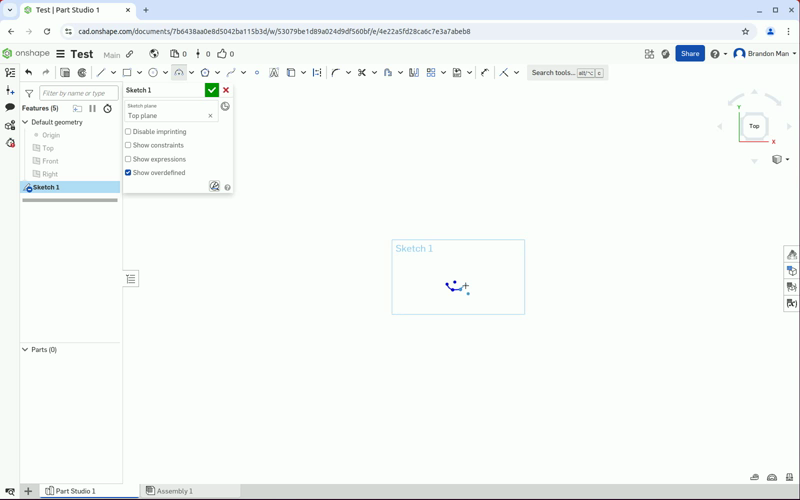
scroll(6)
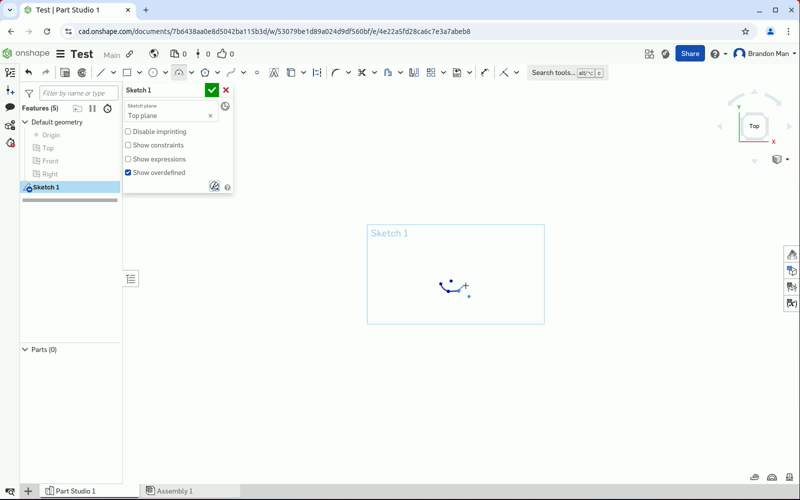
scroll(6)
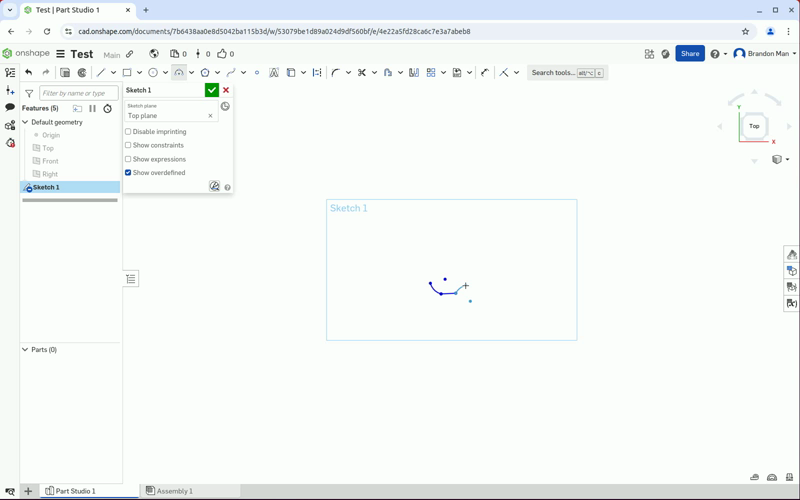
scroll(6)
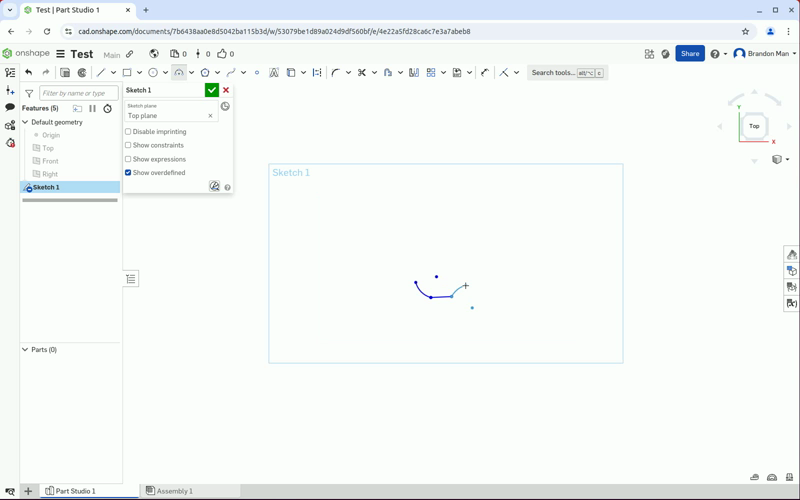
scroll(6)
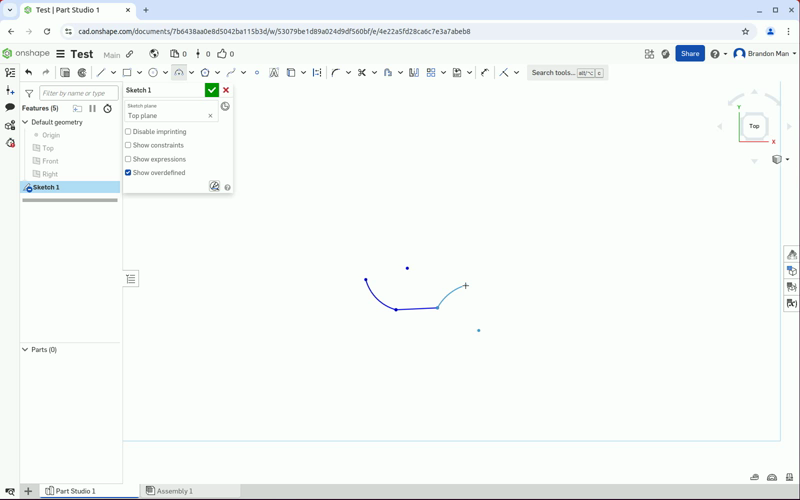
click(465, 285)
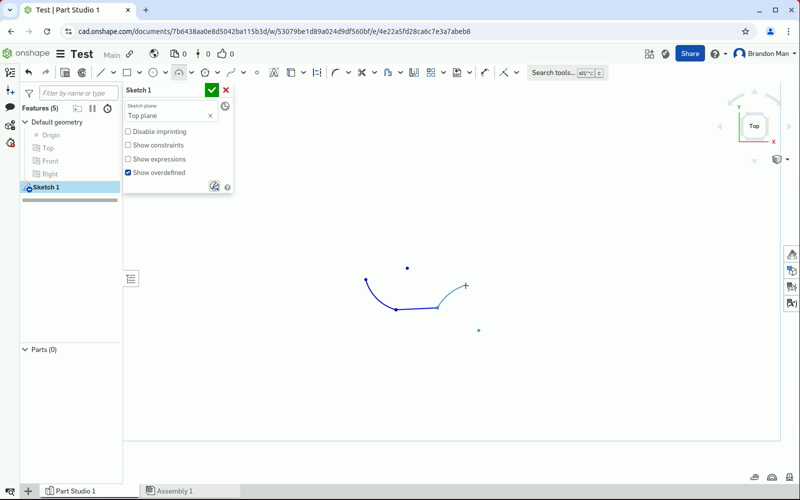
scroll(-6)
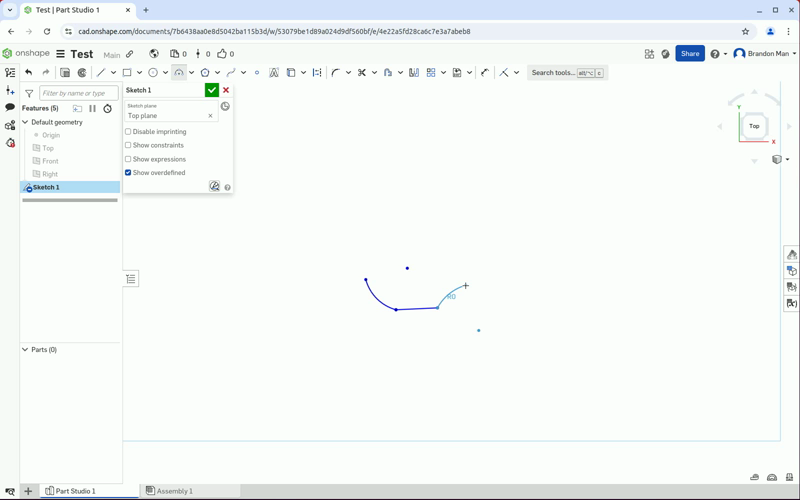
scroll(-6)
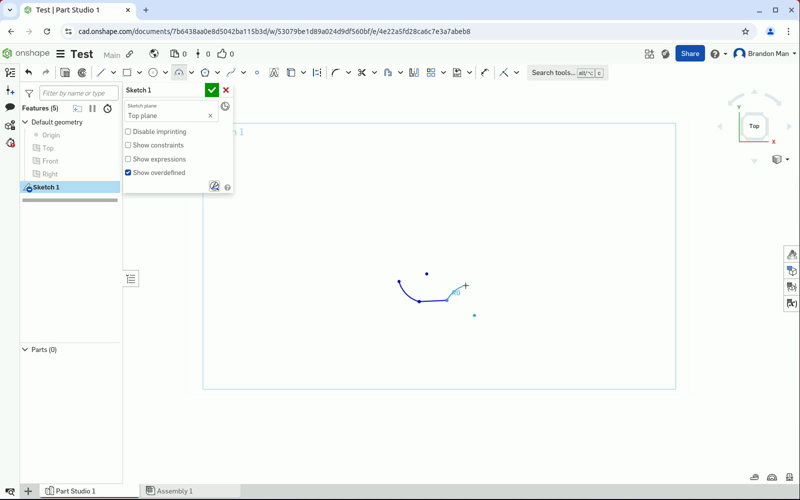
scroll(-6)
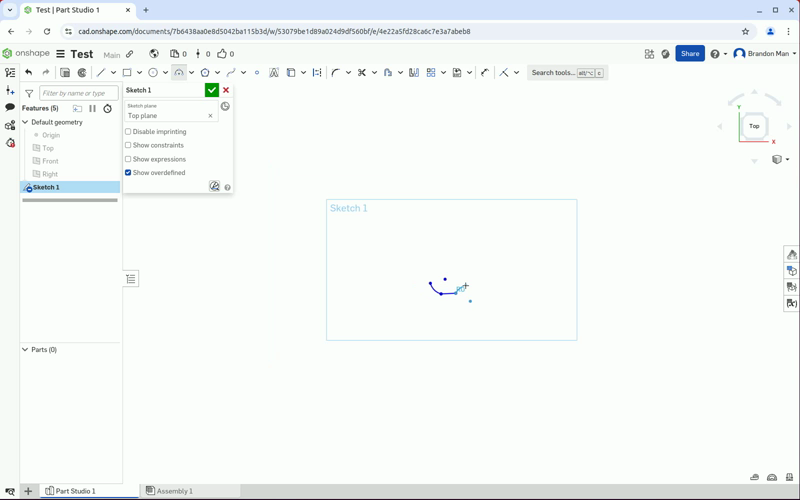
scroll(-6)
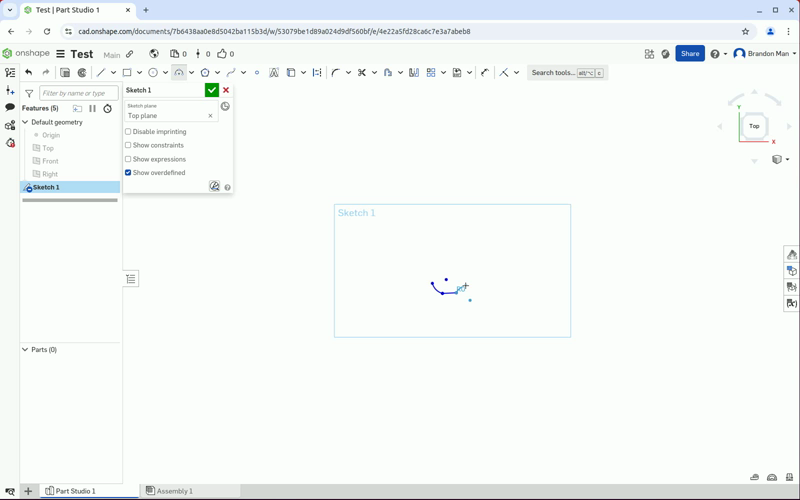
scroll(-6)
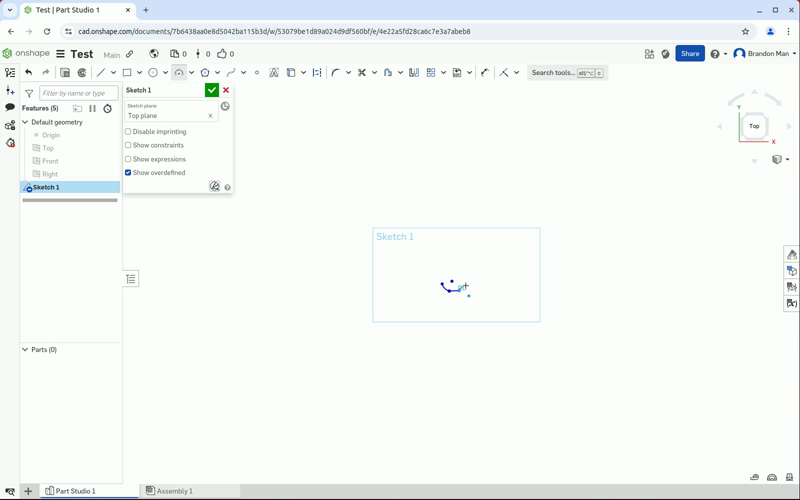
scroll(-6)
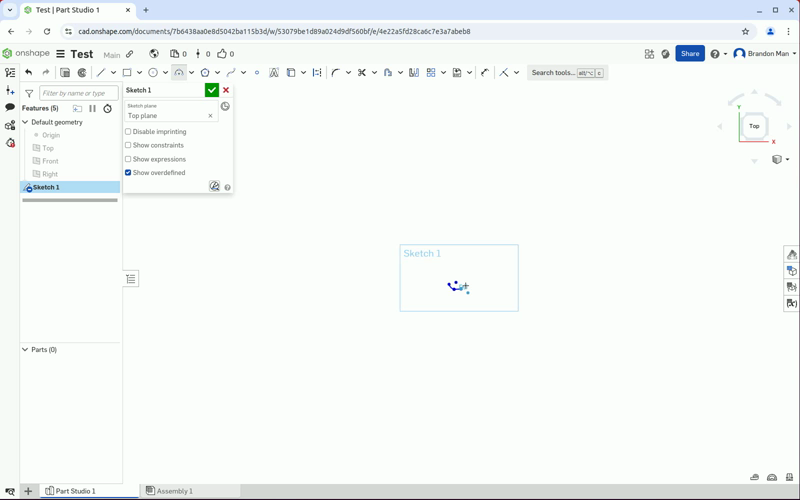
scroll(-6)
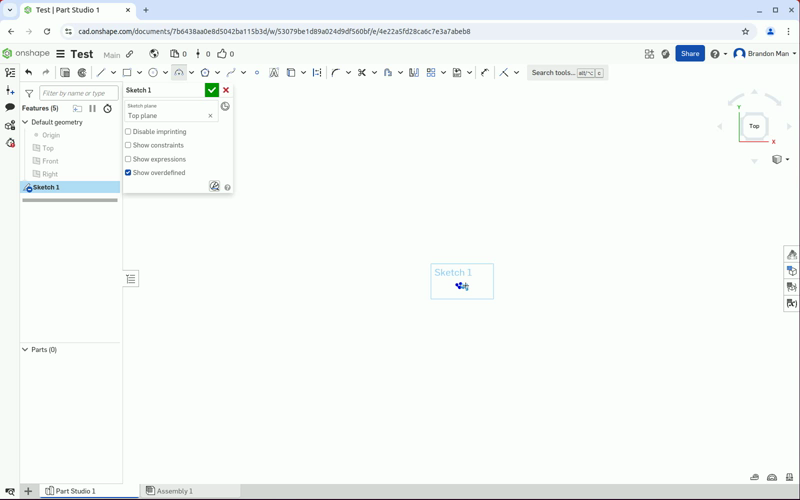
mouse_move(464, 286)
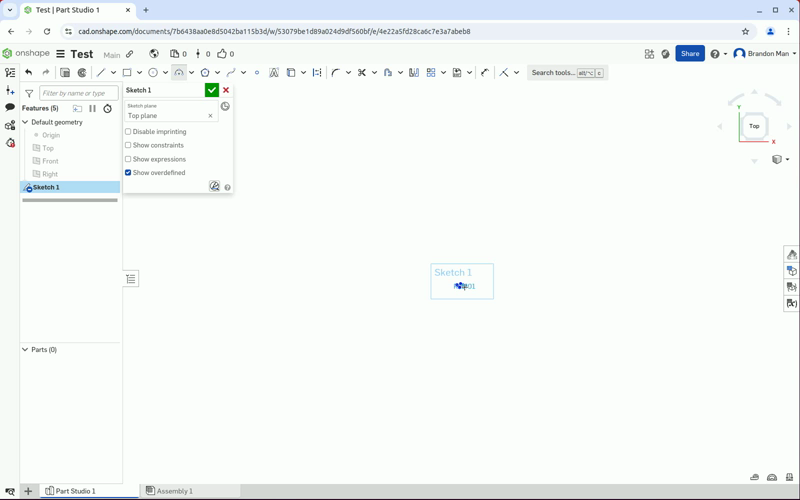
scroll(6)
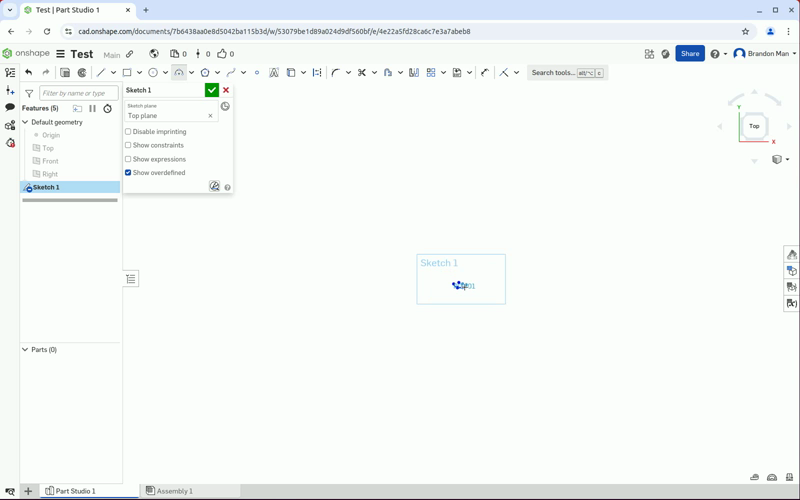
scroll(6)
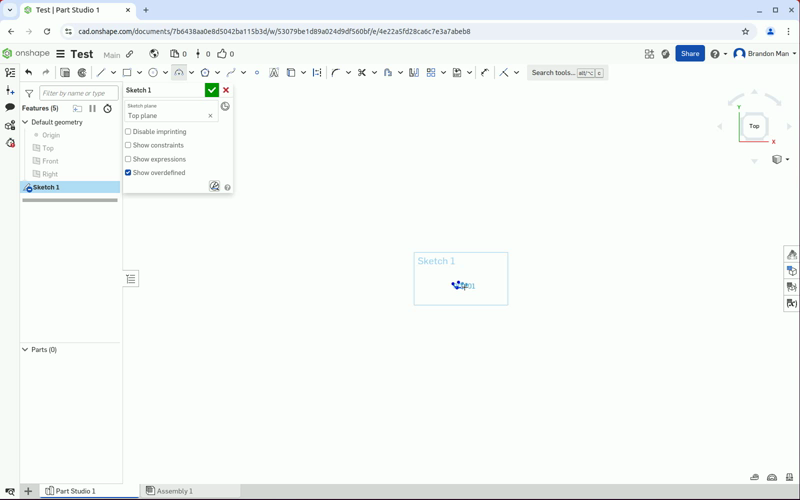
scroll(6)
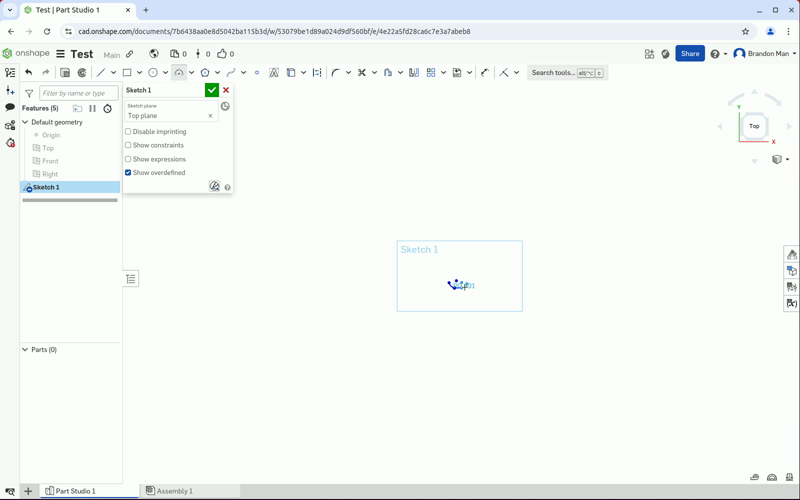
scroll(6)
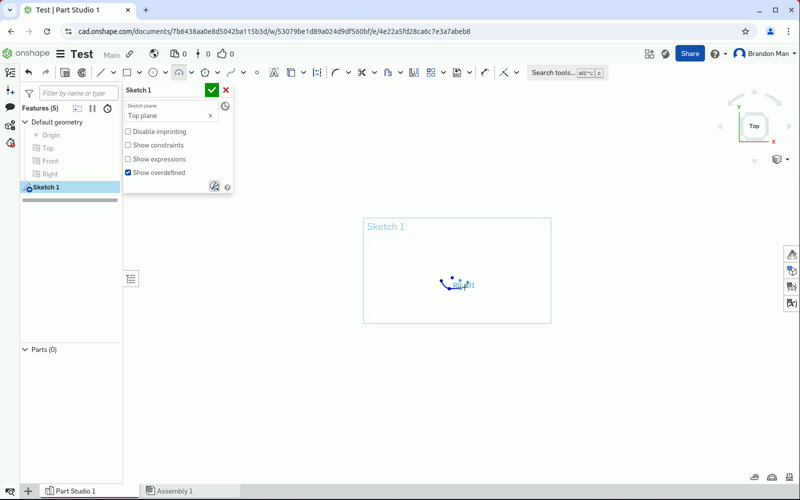
scroll(6)
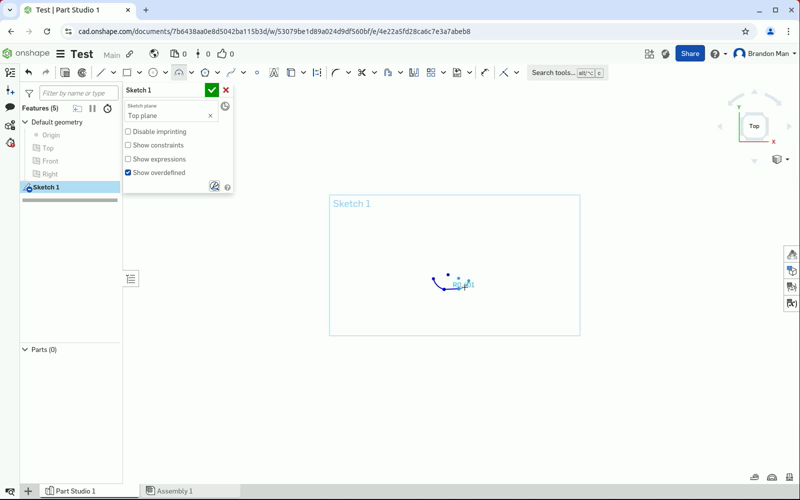
scroll(6)
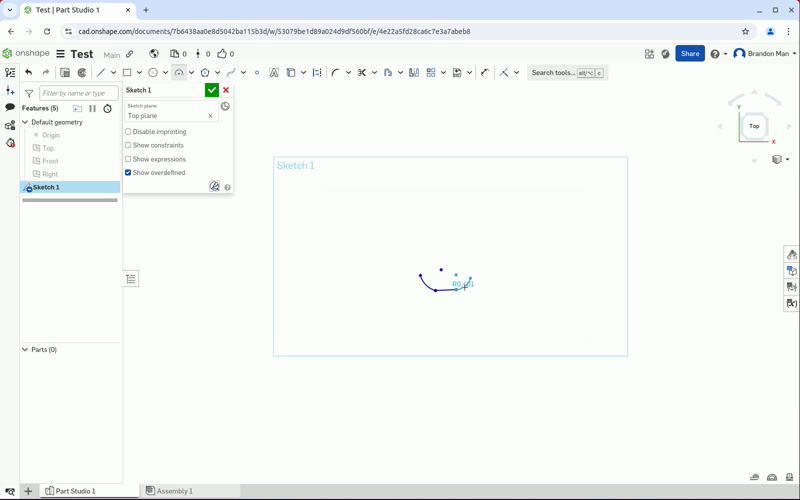
scroll(6)
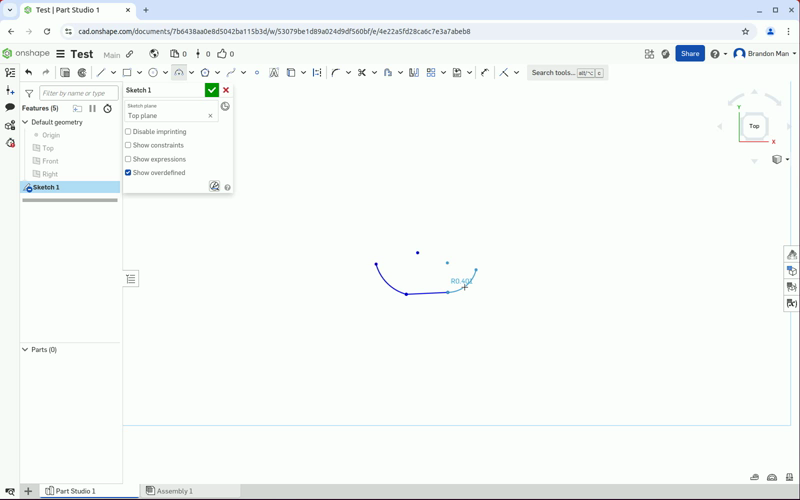
click(464, 286)
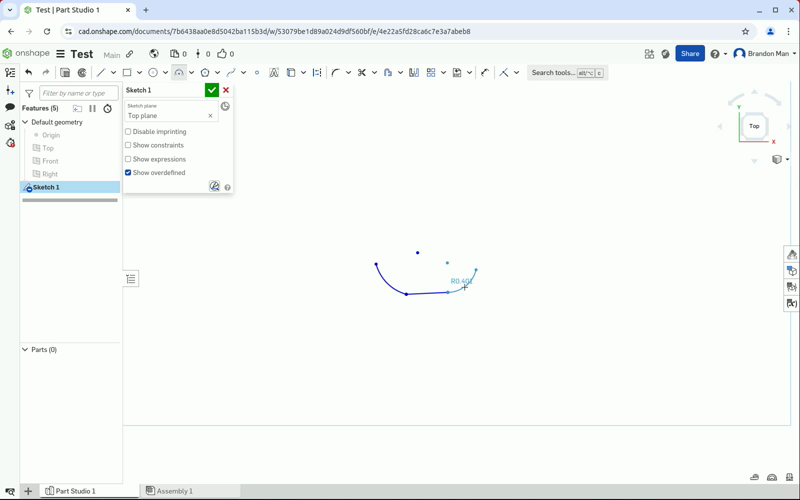
scroll(-6)
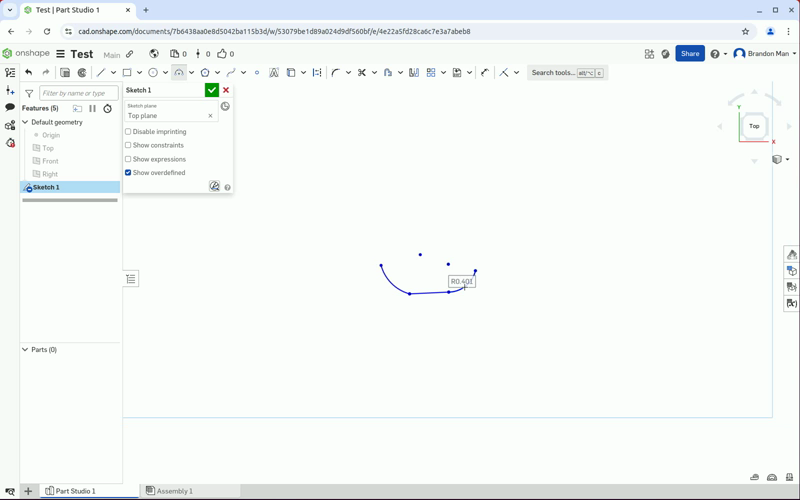
scroll(-6)
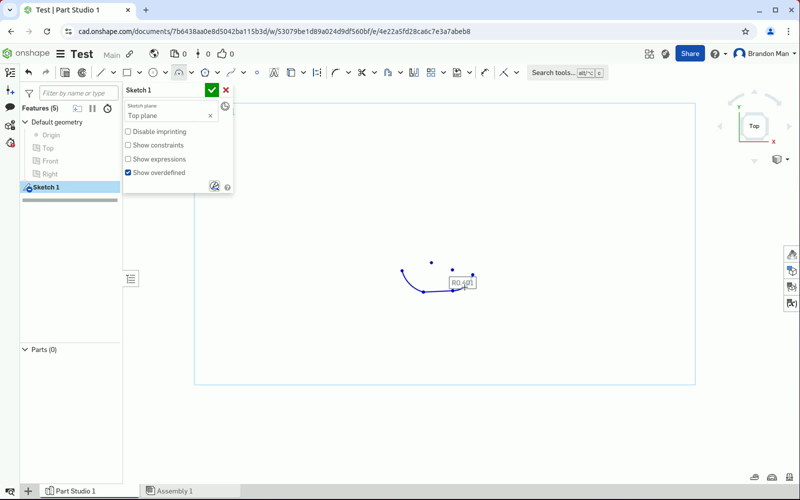
scroll(-6)
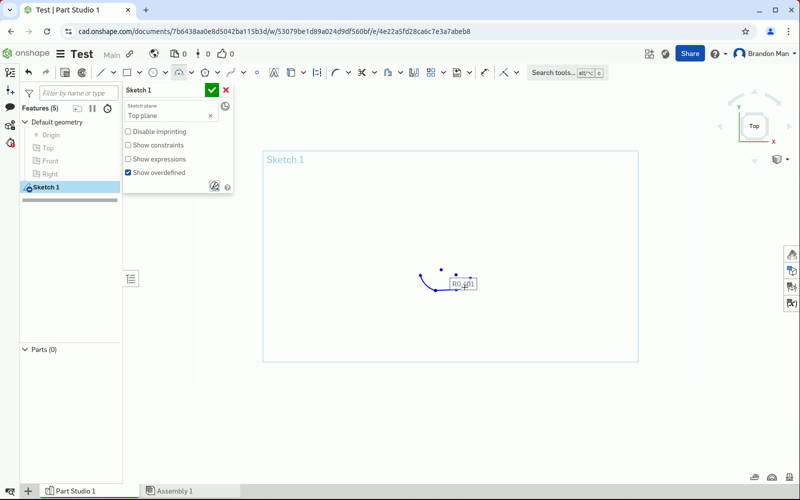
scroll(-6)
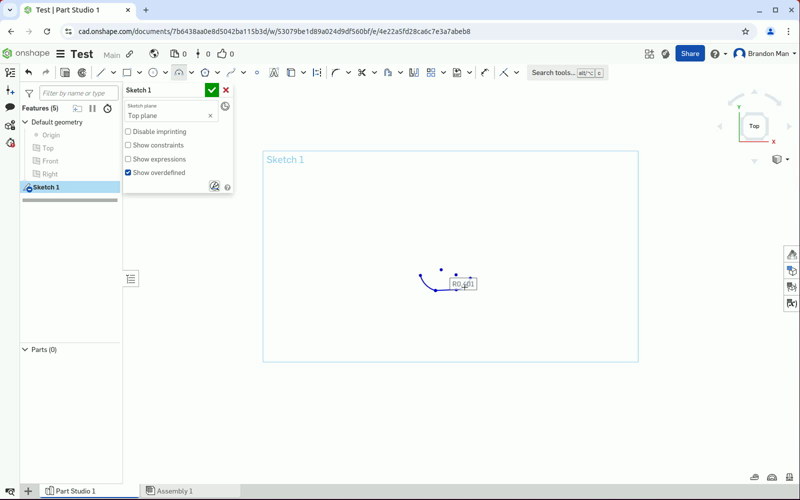
scroll(-6)
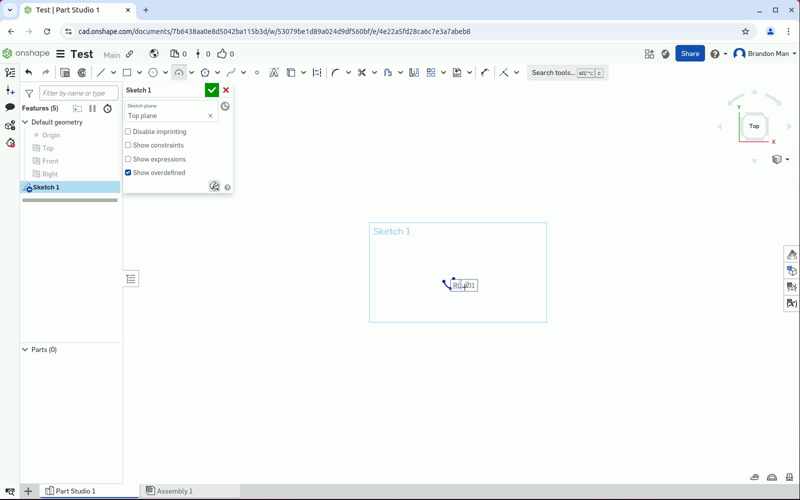
scroll(-6)
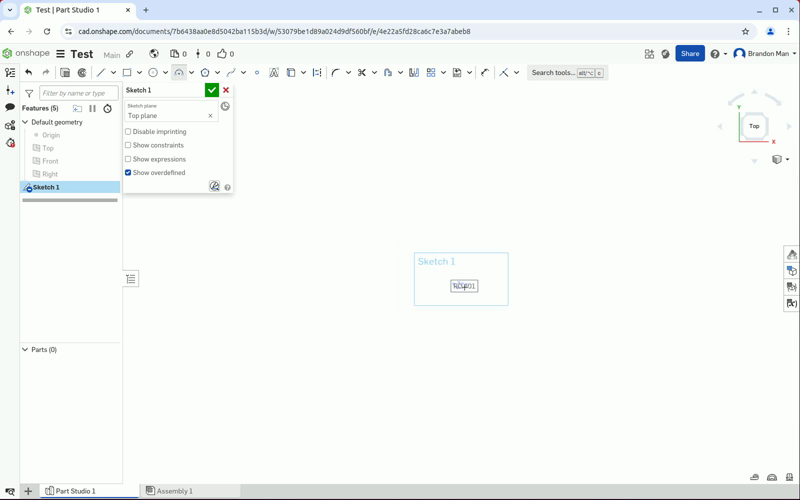
scroll(-6)
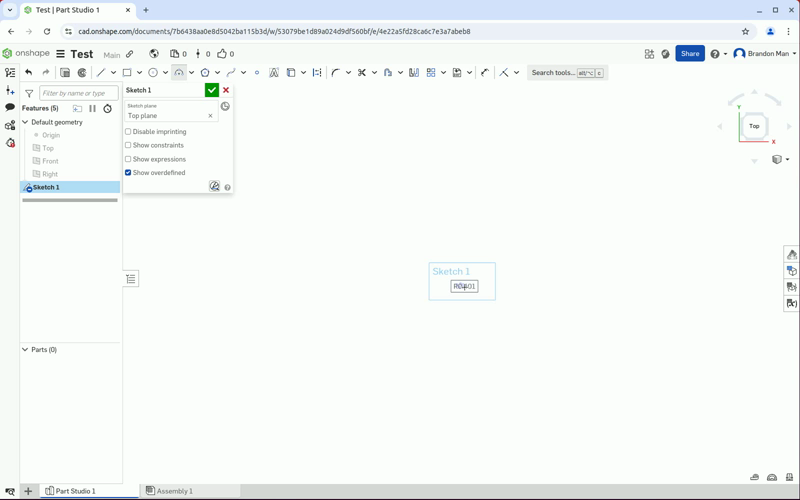
key_up(shift)
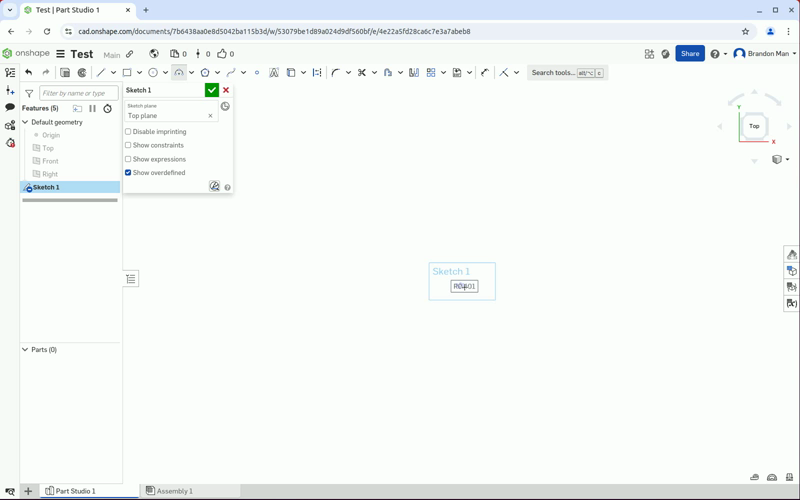
key(esc)
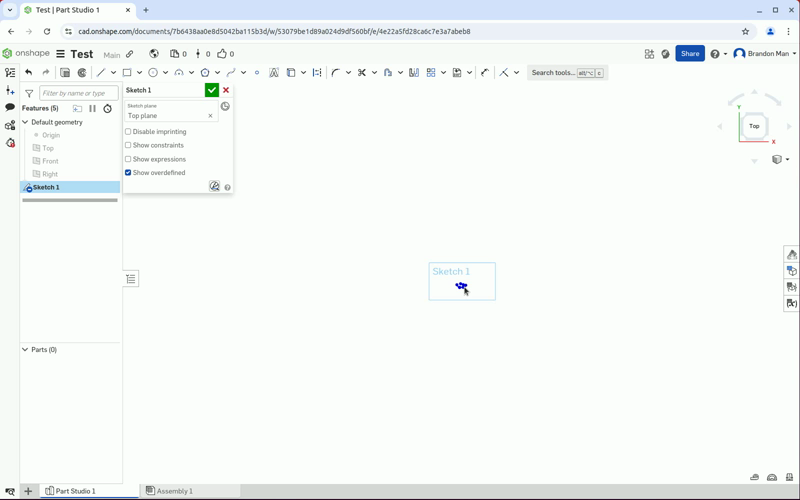
key(l)
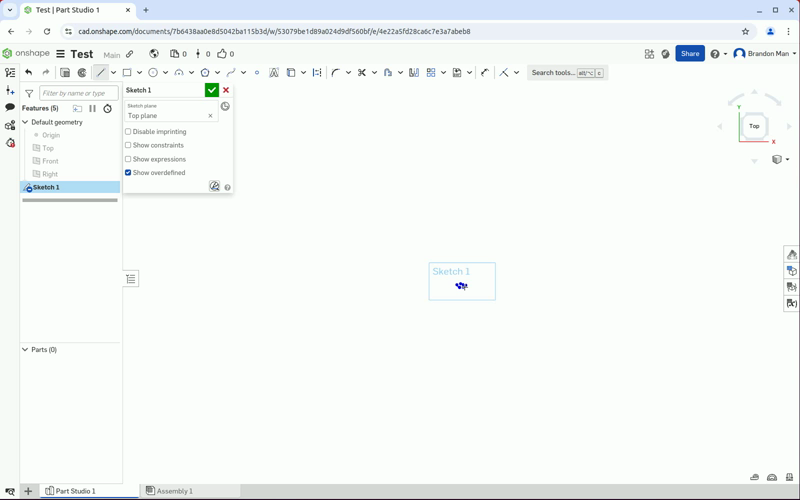
mouse_move(465, 285)
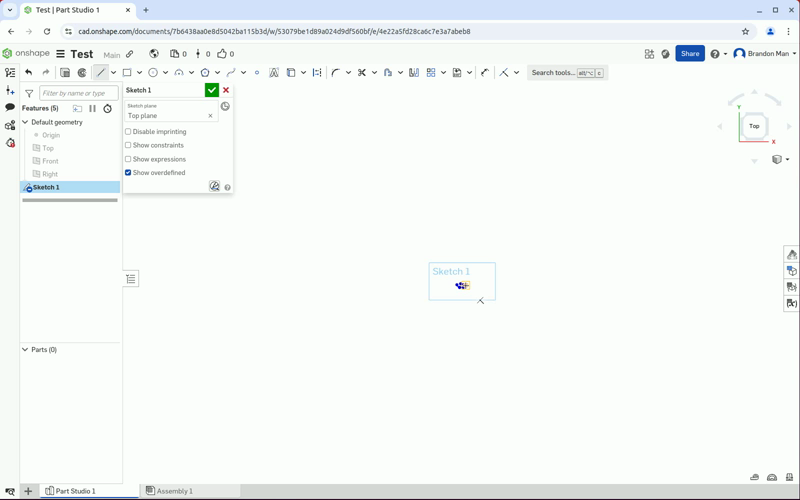
scroll(6)
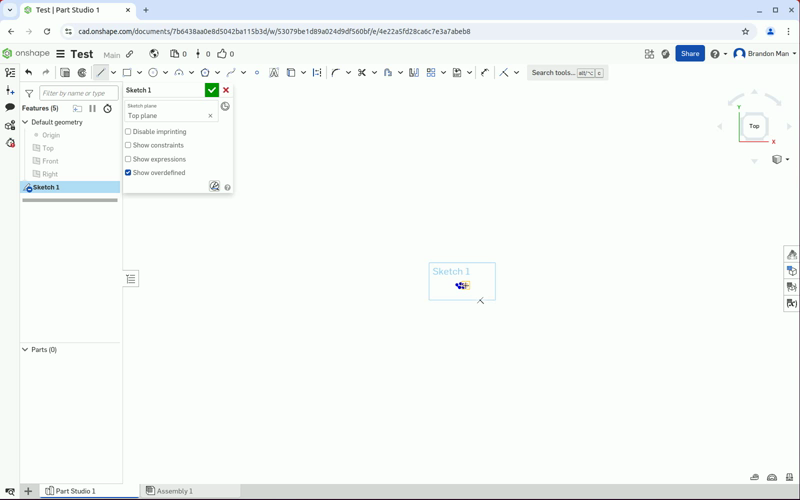
scroll(6)
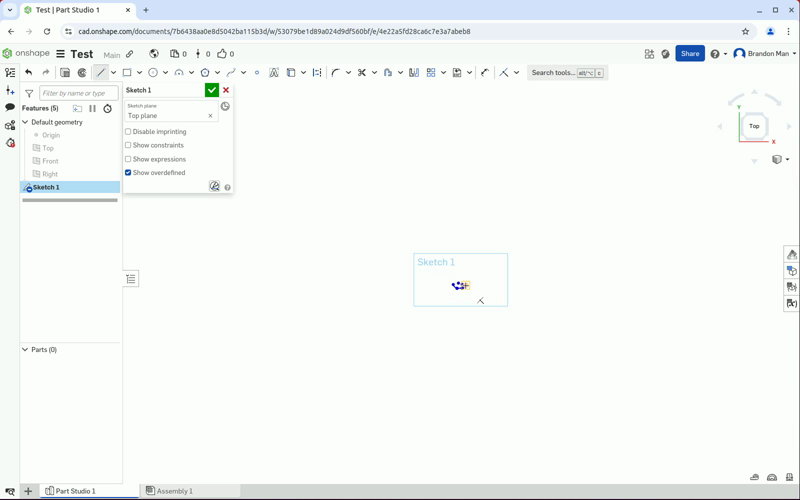
scroll(6)
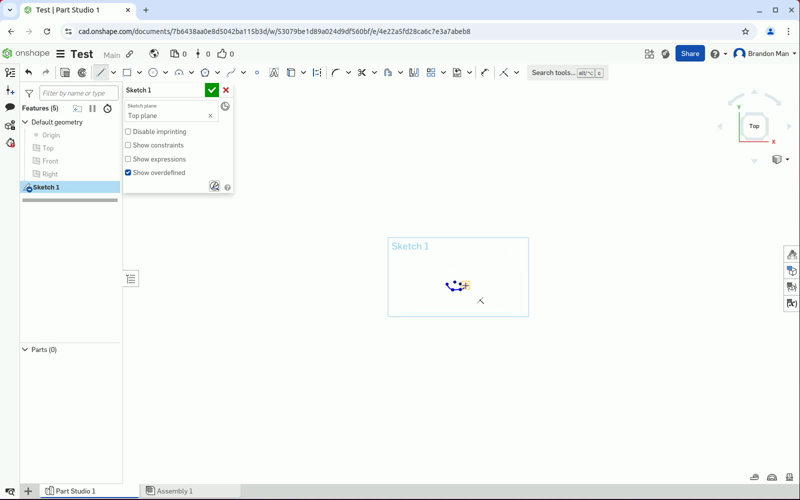
scroll(6)
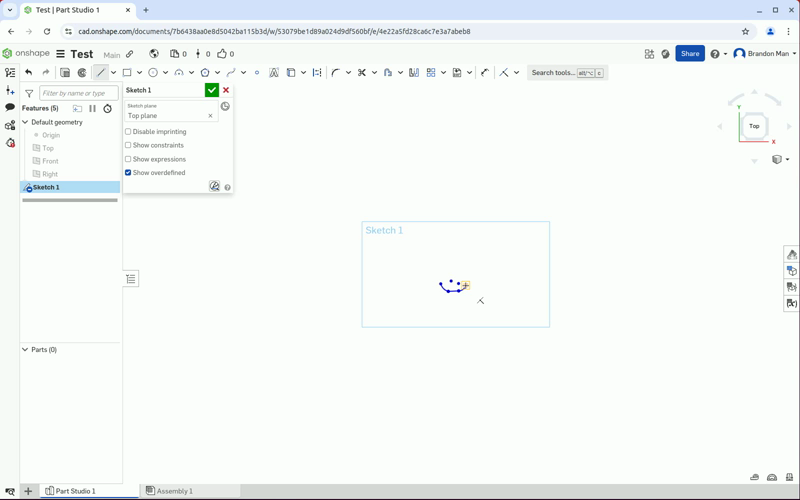
scroll(6)
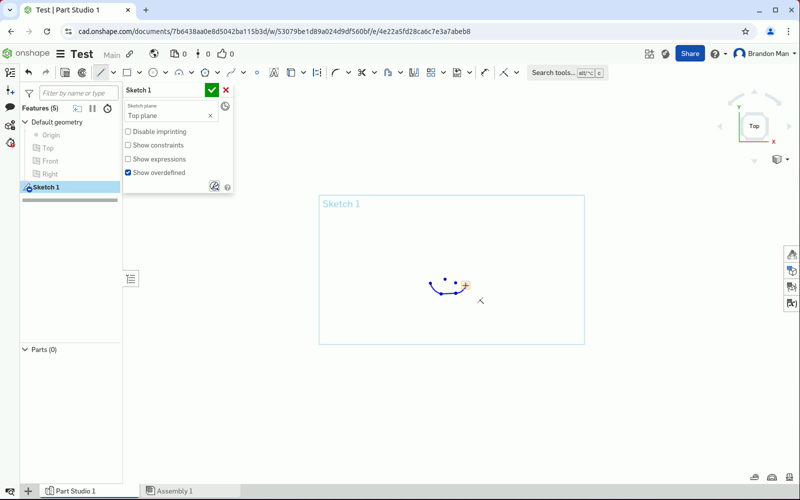
scroll(6)
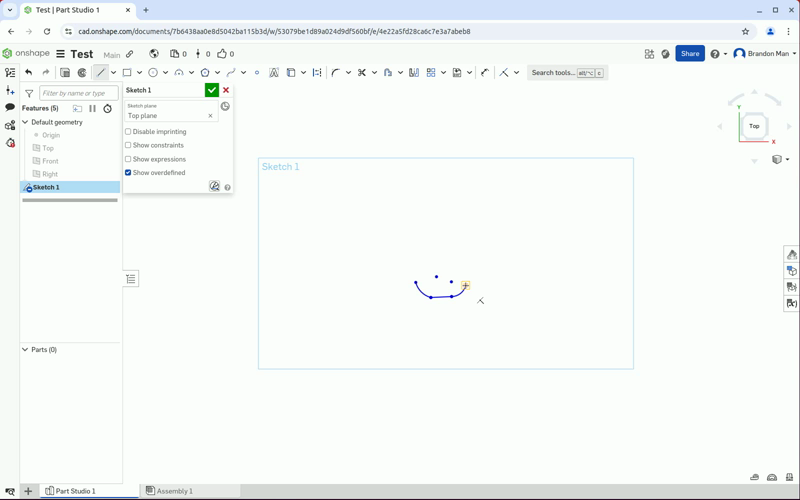
scroll(6)
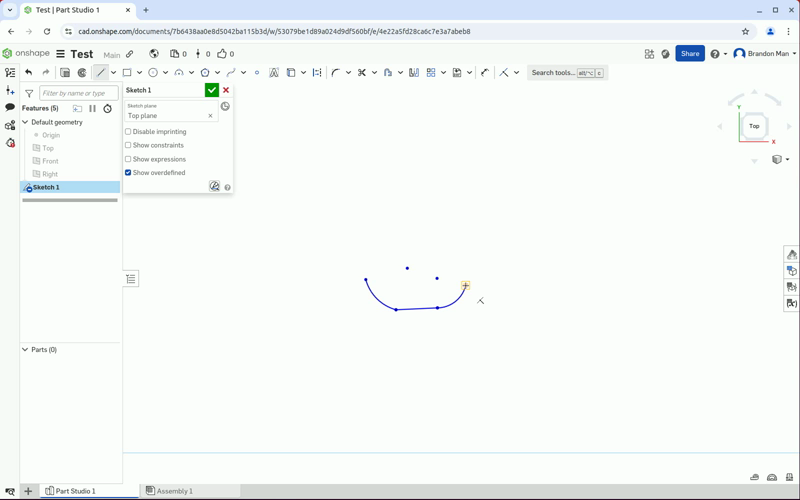
click(465, 285)
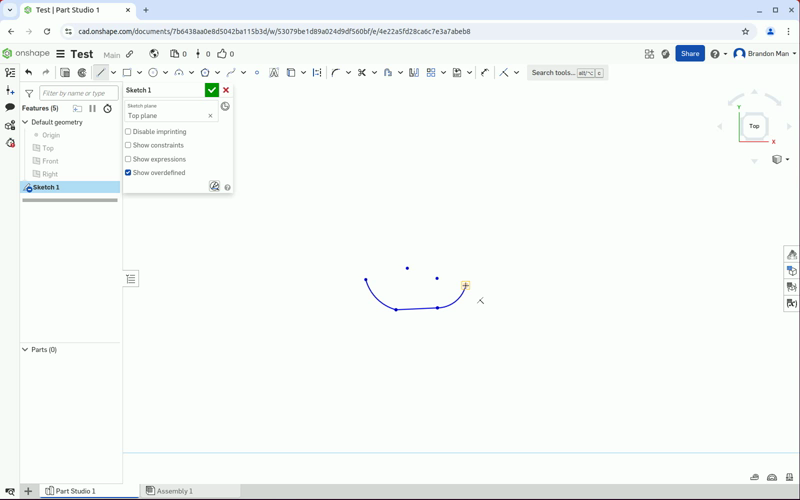
scroll(-6)
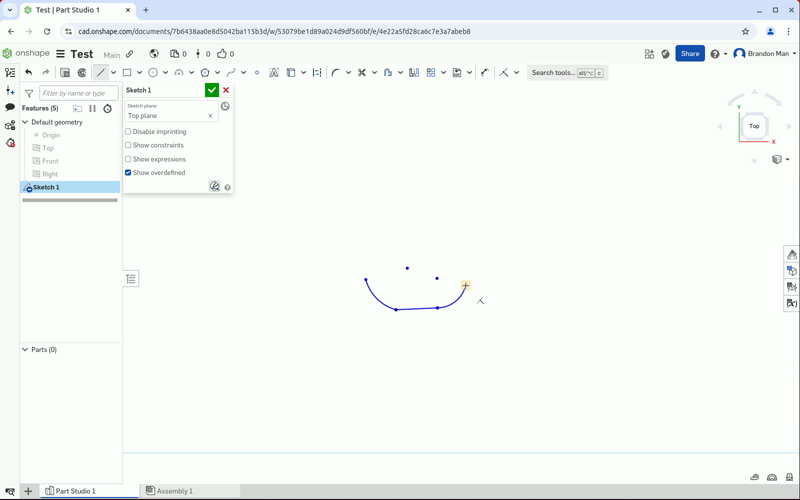
scroll(-6)
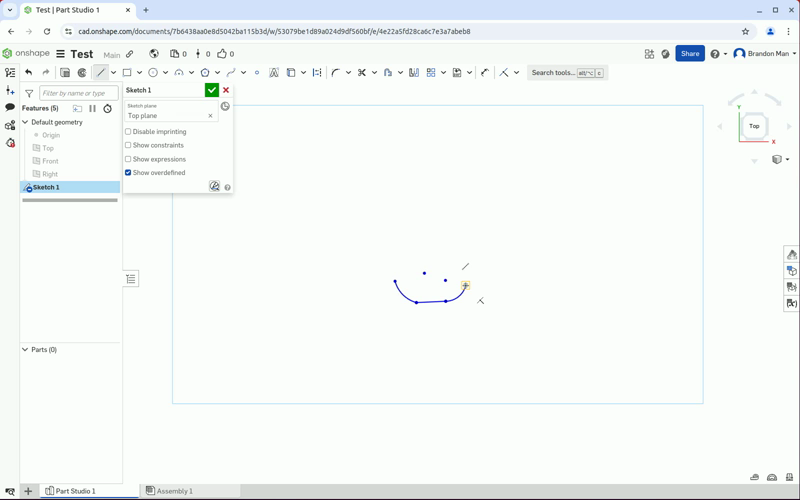
scroll(-6)
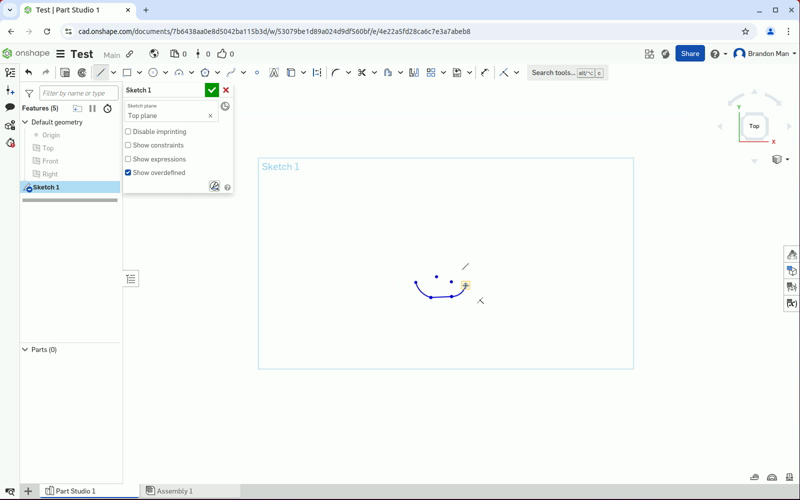
scroll(-6)
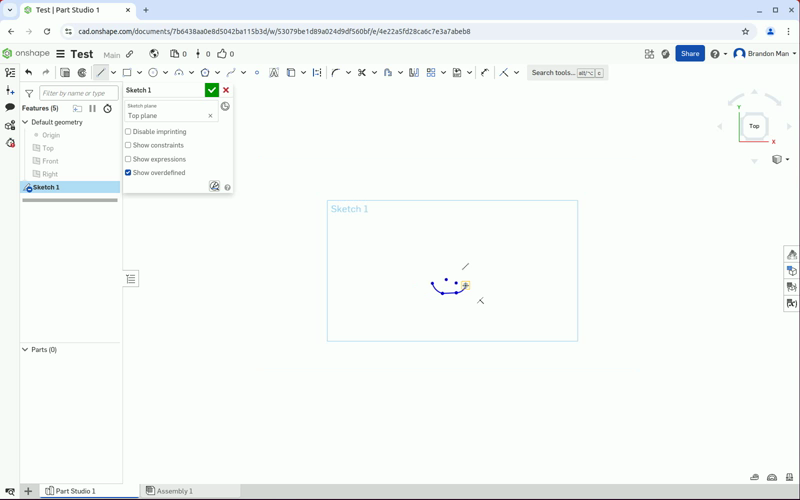
scroll(-6)
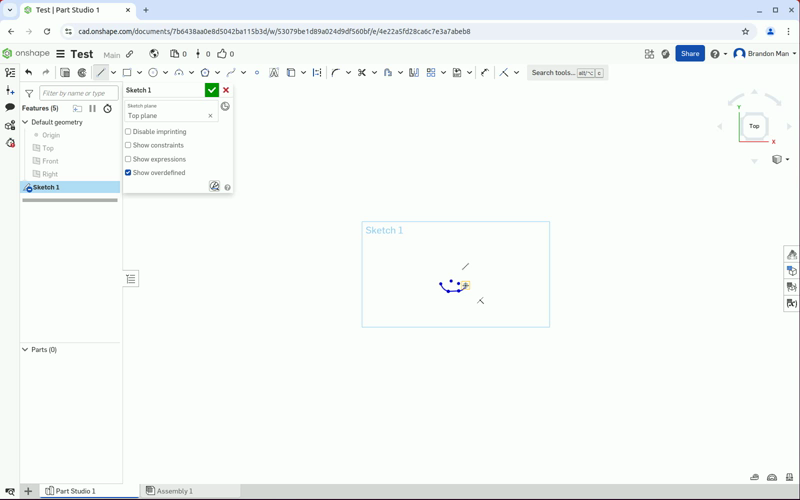
scroll(-6)
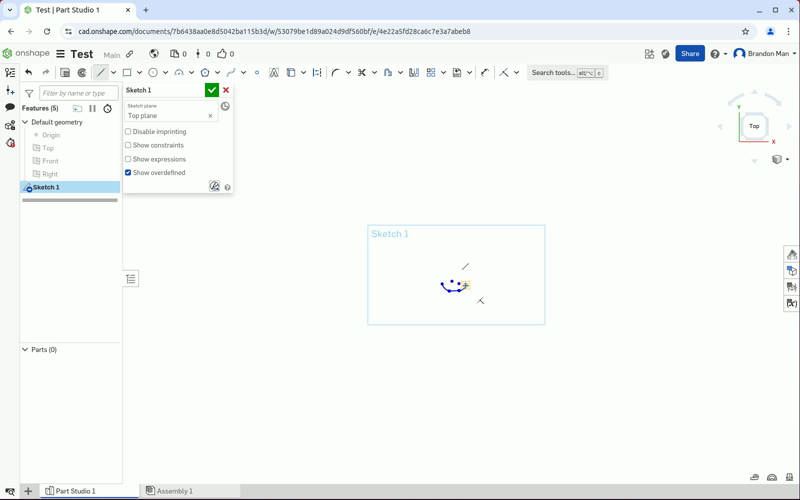
scroll(-6)
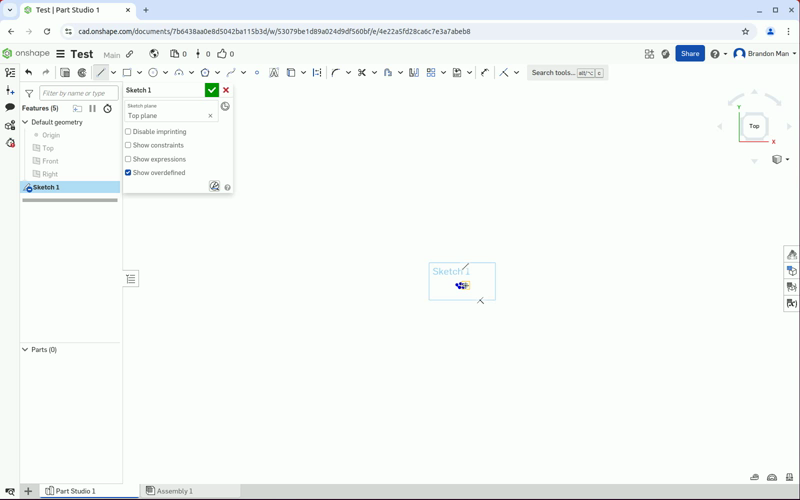
key_down(shift)
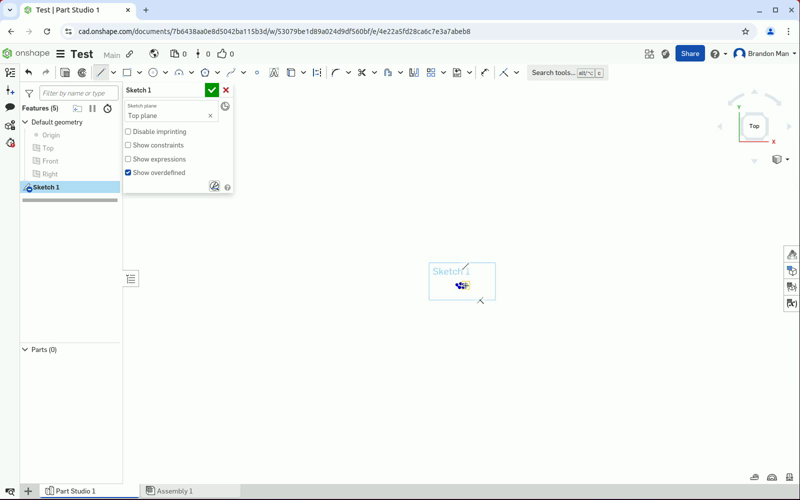
mouse_move(495, 285)
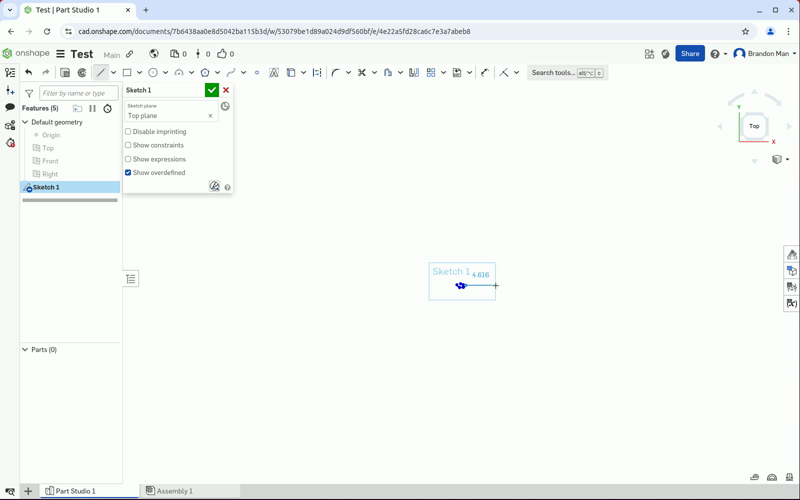
mouse_move(465, 281)
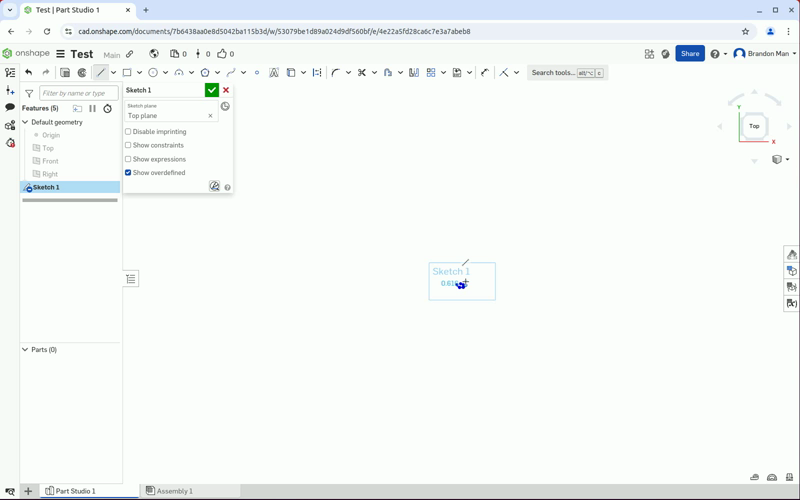
scroll(6)
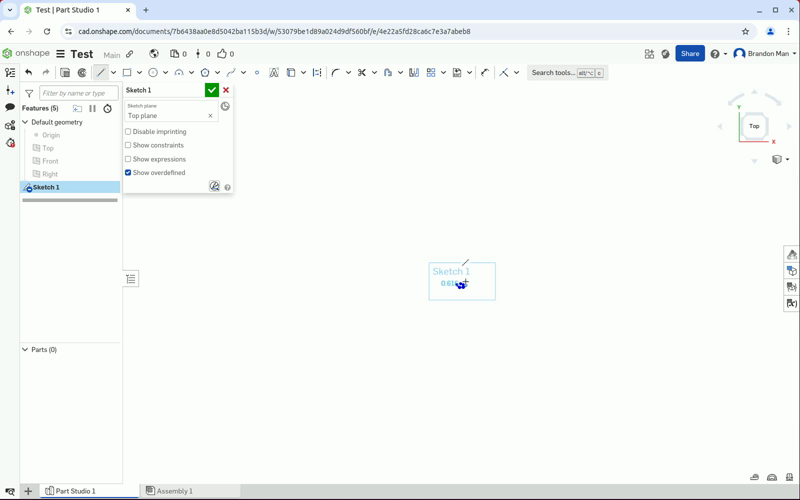
scroll(6)
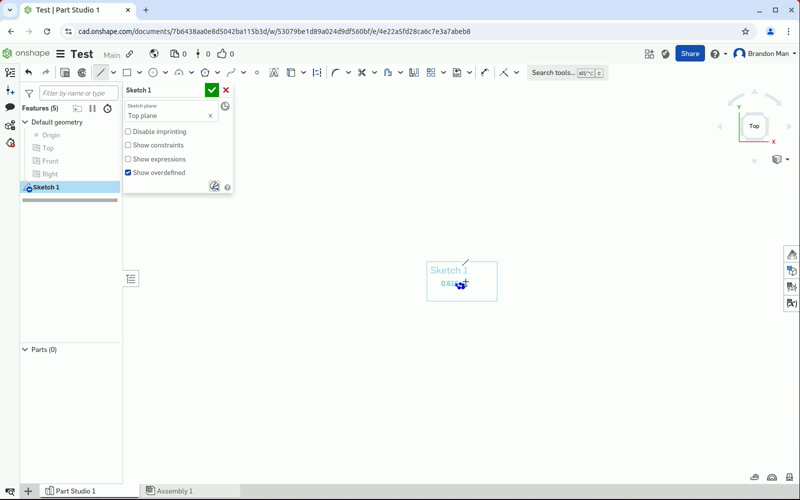
scroll(6)
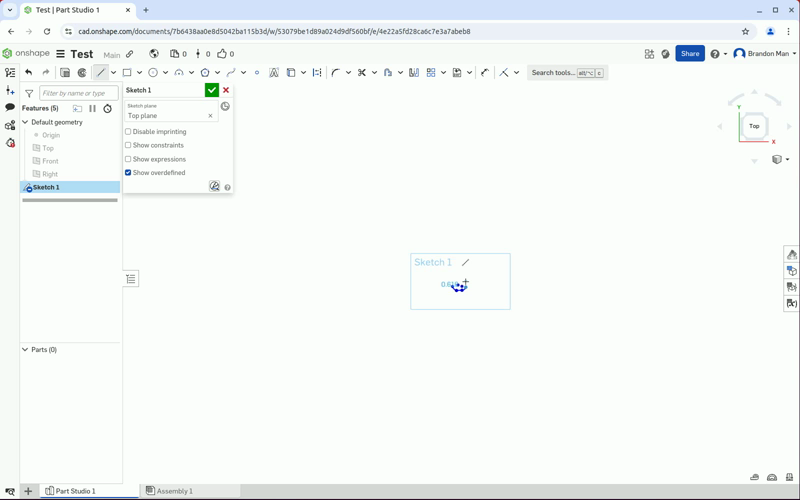
scroll(6)
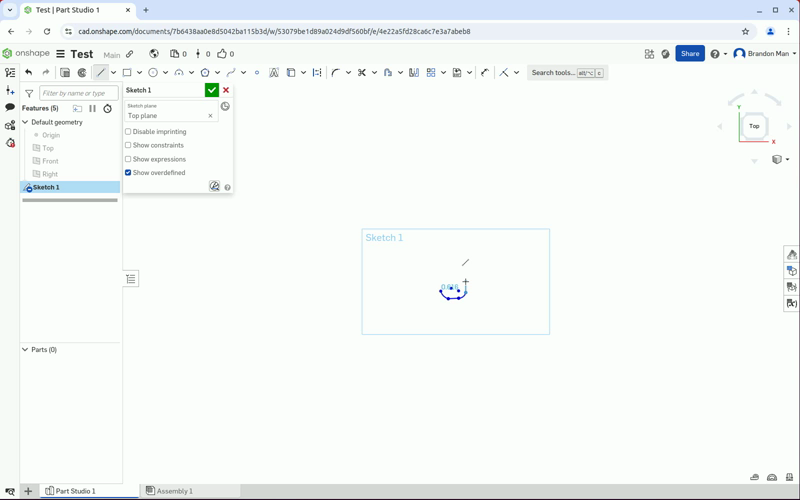
scroll(6)
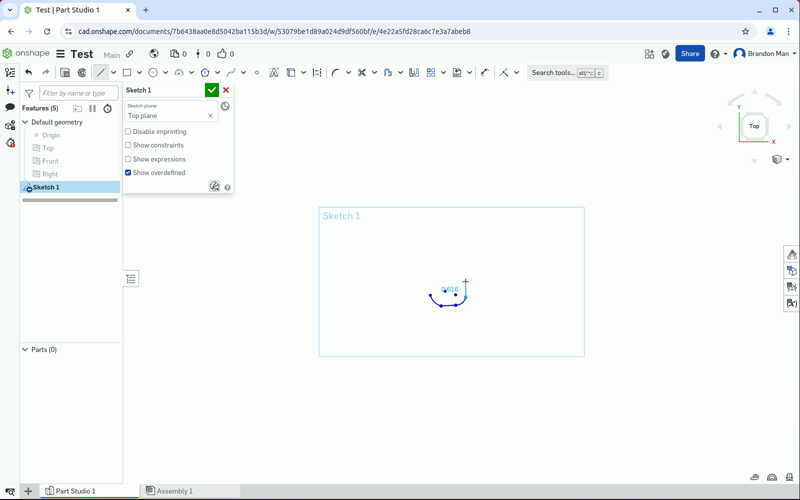
scroll(6)
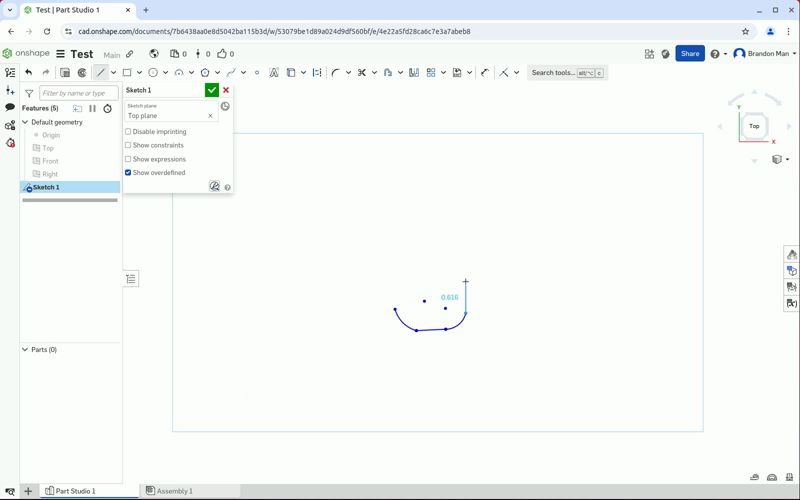
scroll(6)
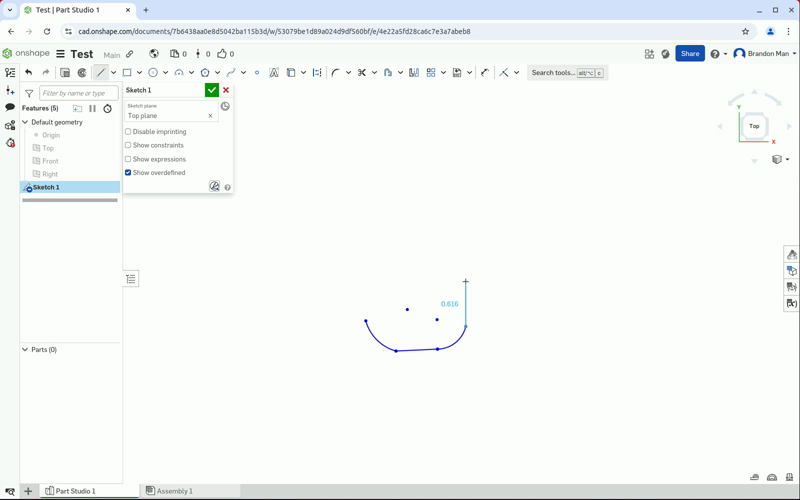
click(465, 281)
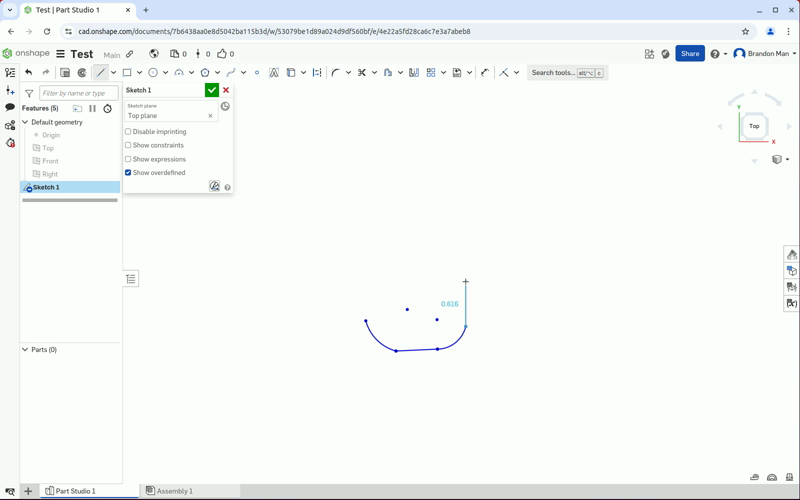
scroll(-6)
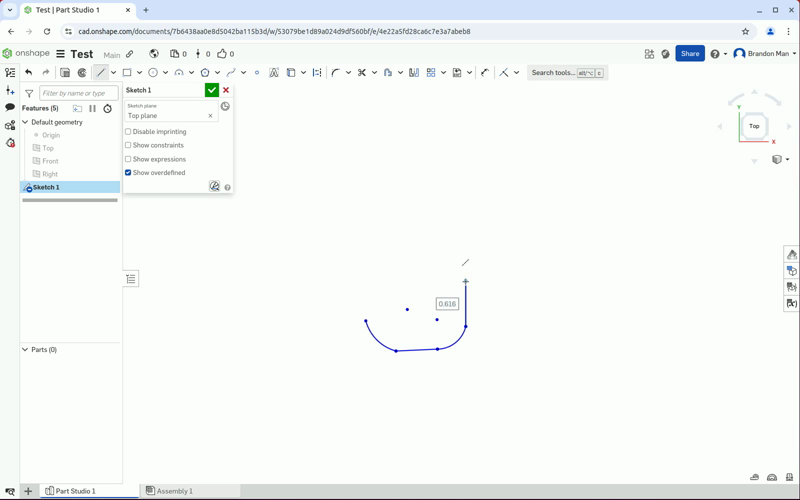
scroll(-6)
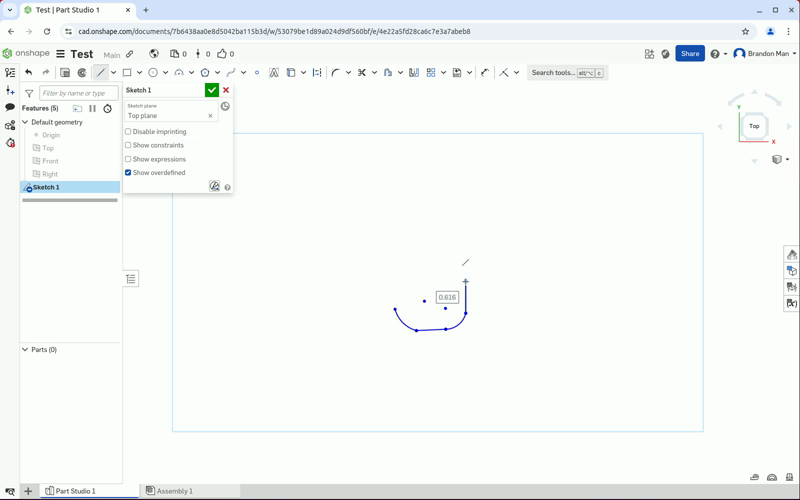
scroll(-6)
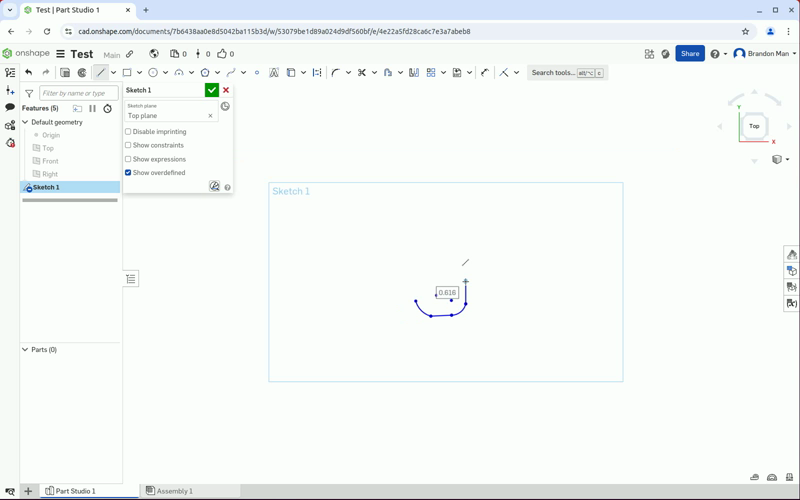
scroll(-6)
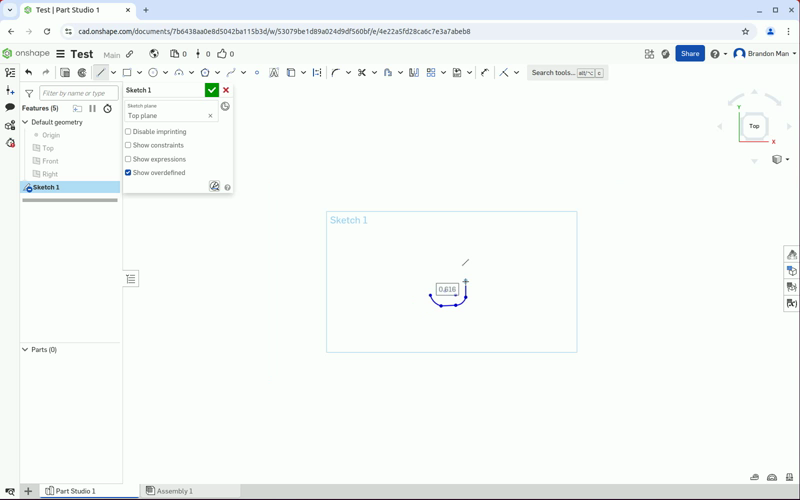
scroll(-6)
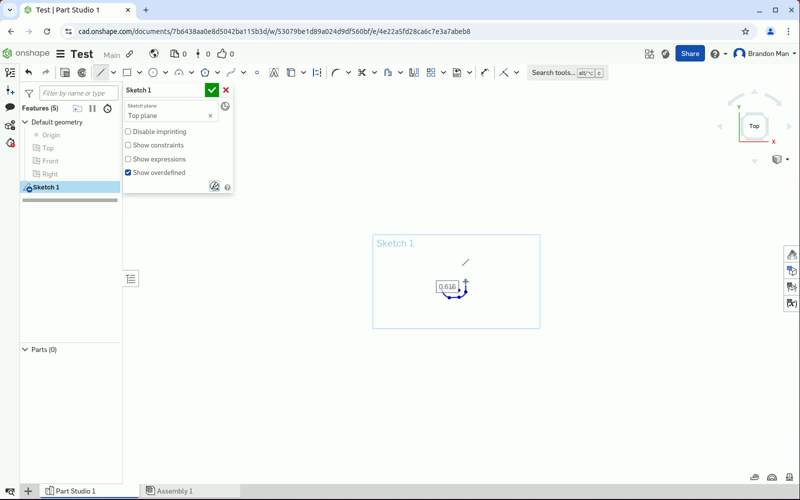
scroll(-6)
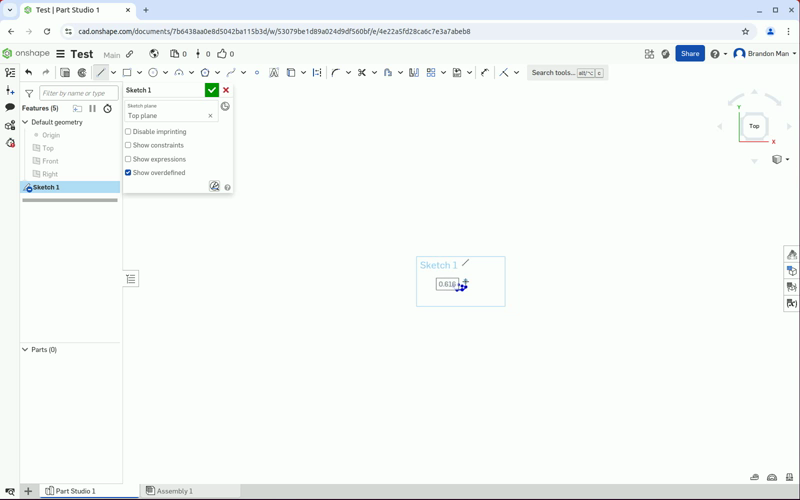
scroll(-6)
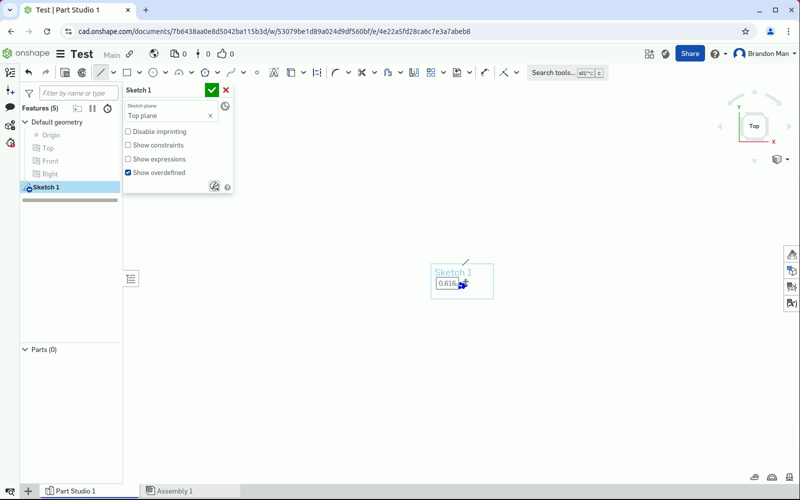
key_up(shift)
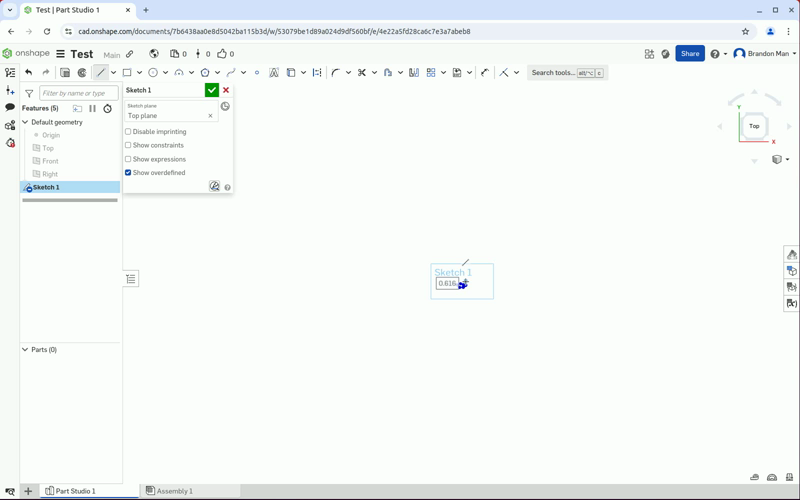
key(esc)
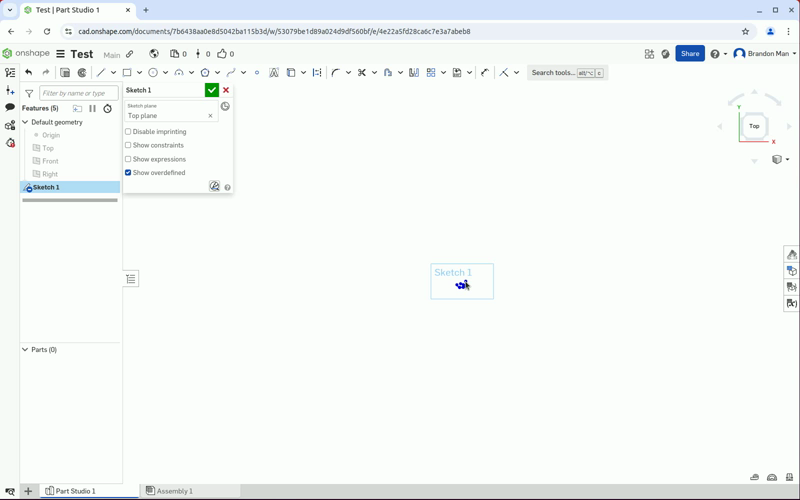
key(a)
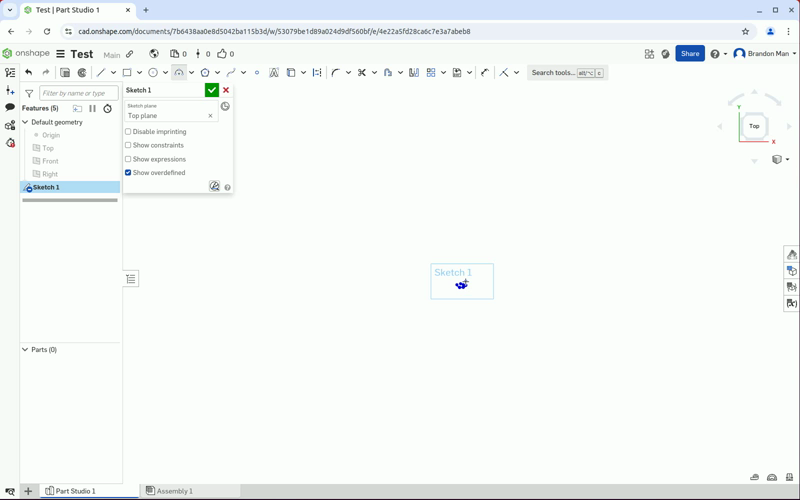
mouse_move(465, 281)
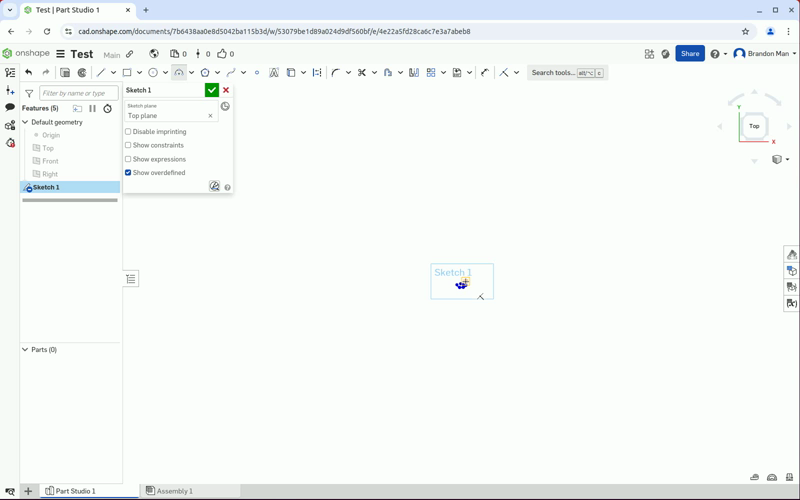
scroll(6)
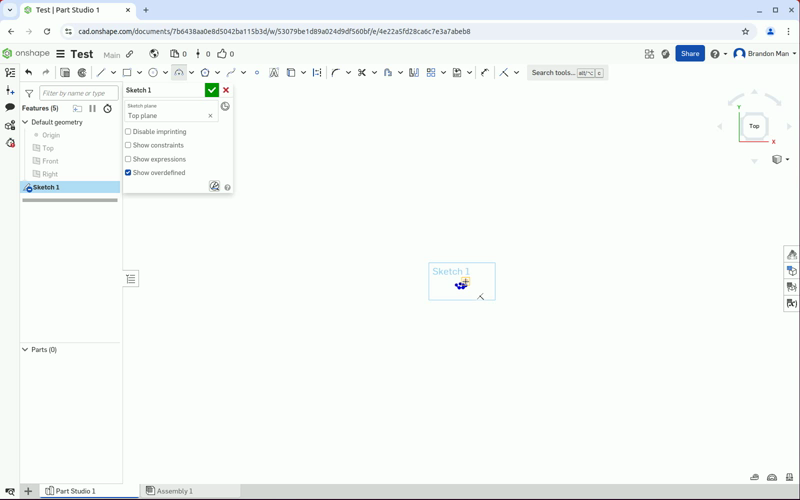
scroll(6)
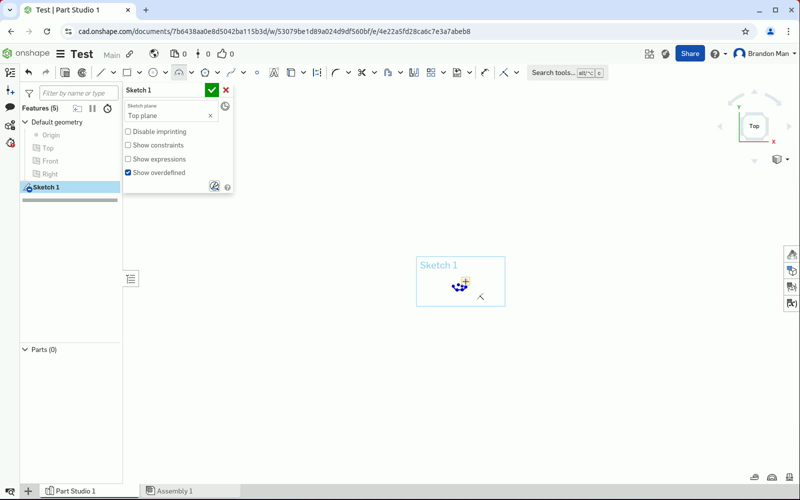
scroll(6)
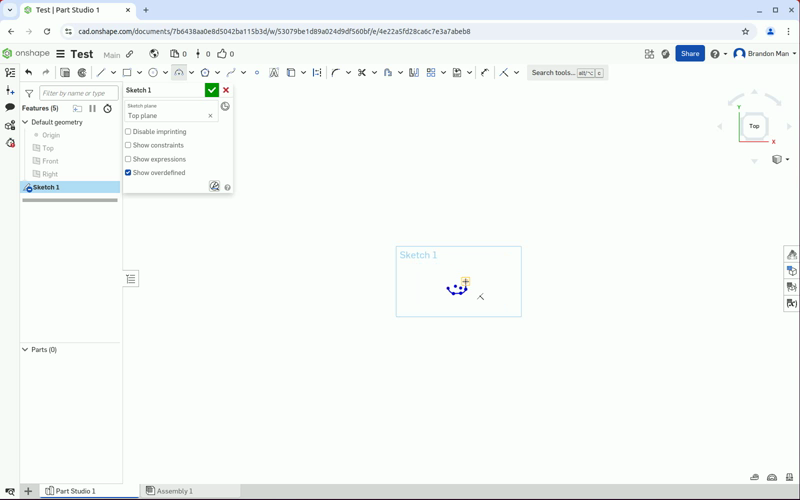
scroll(6)
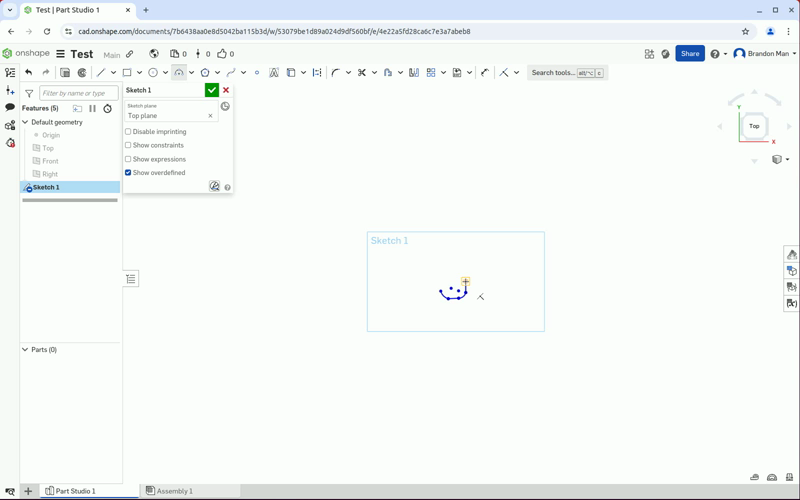
scroll(6)
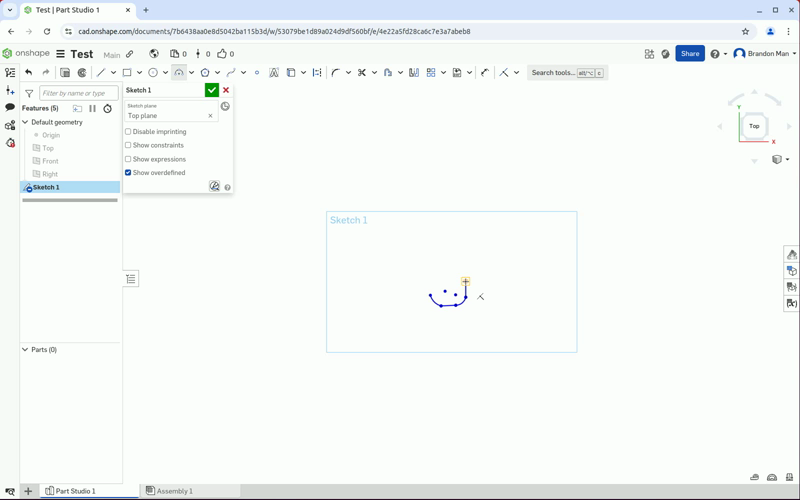
scroll(6)
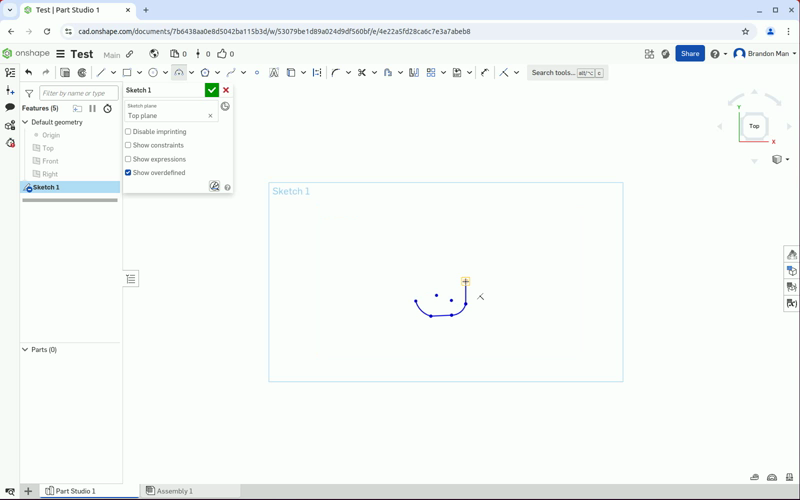
scroll(6)
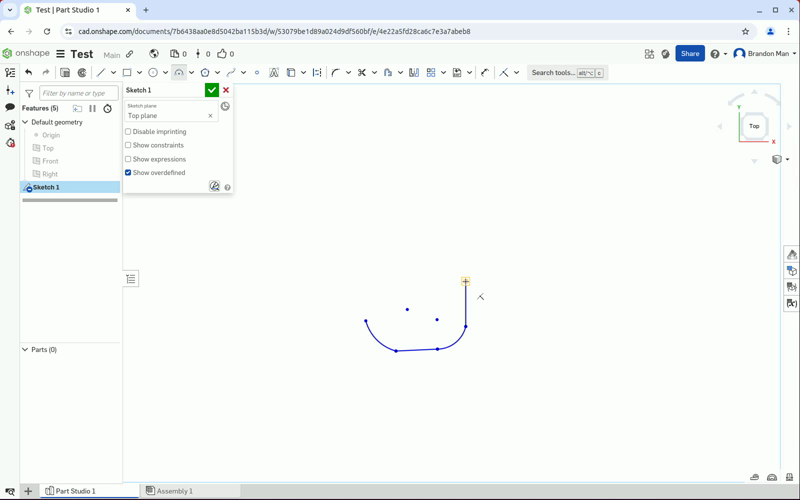
click(465, 281)
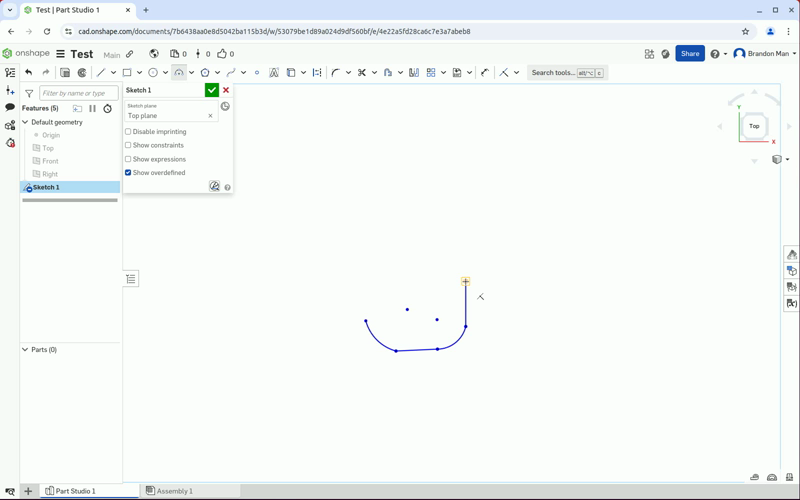
scroll(-6)
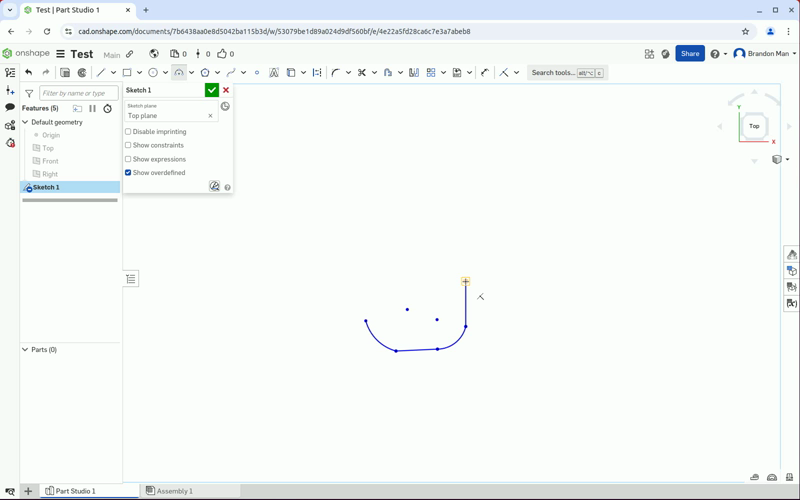
scroll(-6)
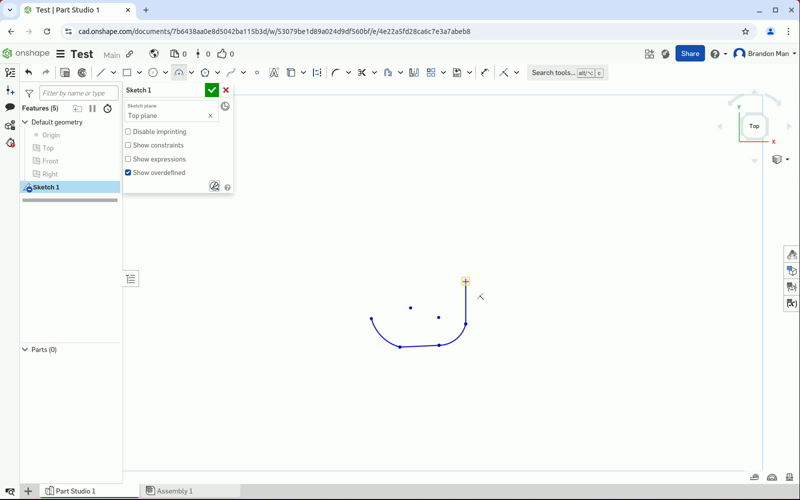
scroll(-6)
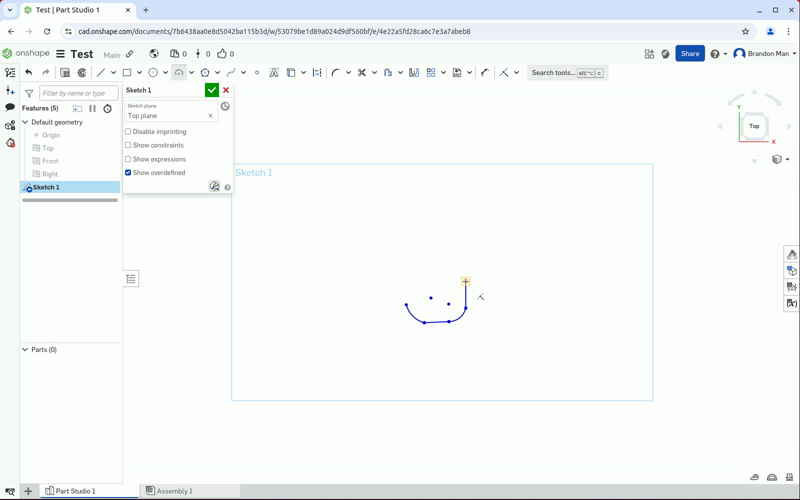
scroll(-6)
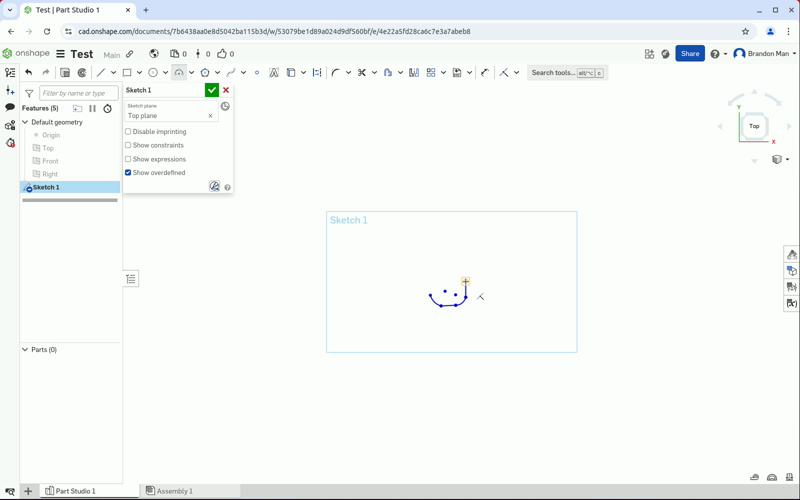
scroll(-6)
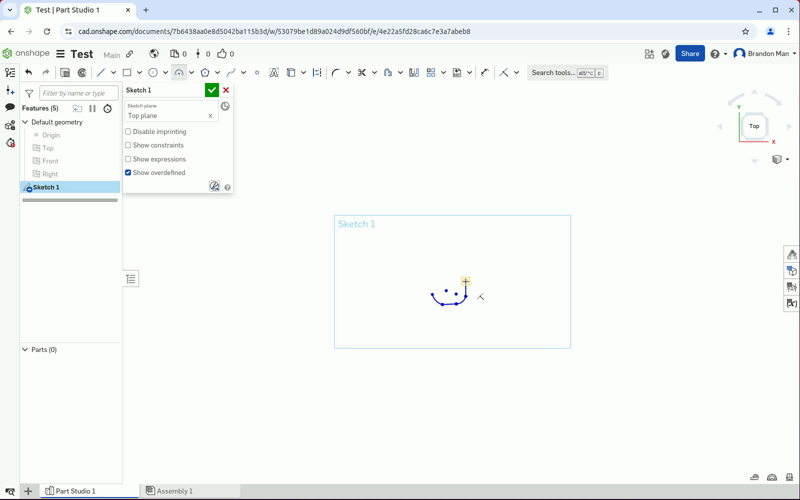
scroll(-6)
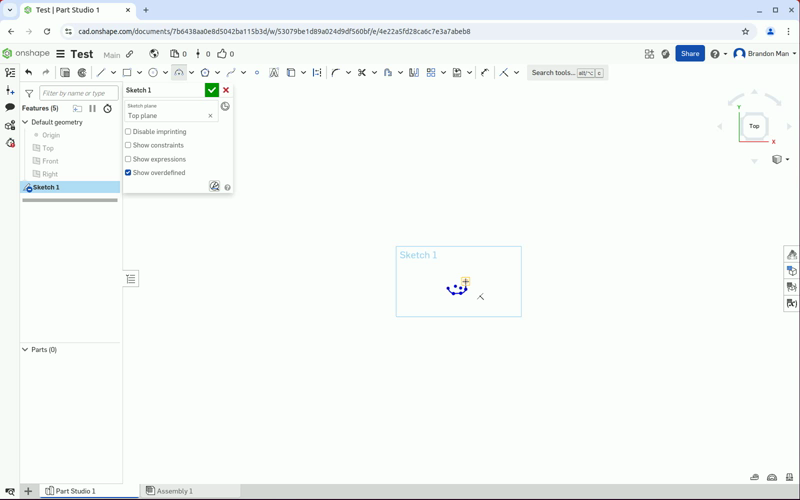
scroll(-6)
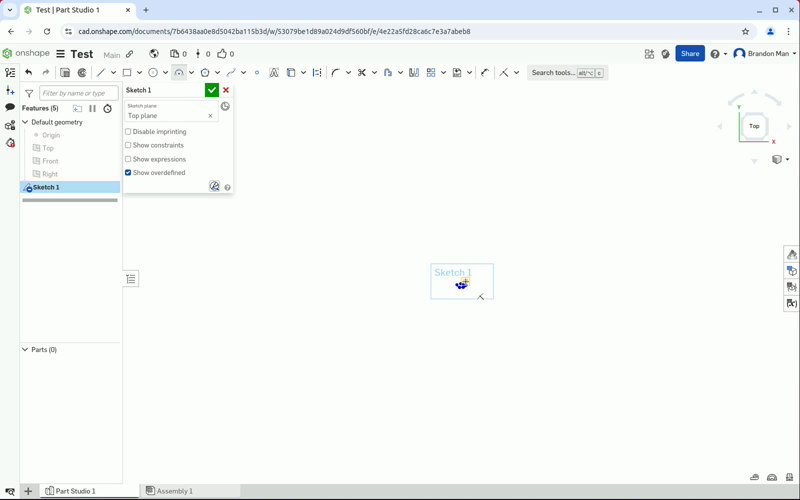
key_down(shift)
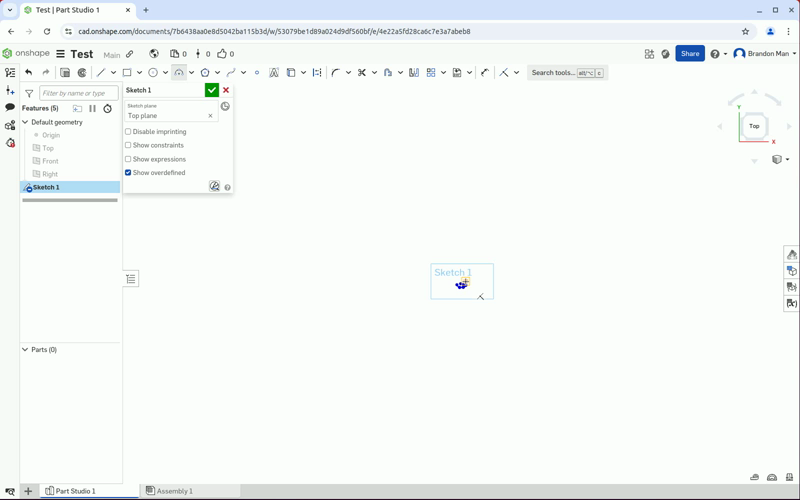
mouse_move(463, 279)
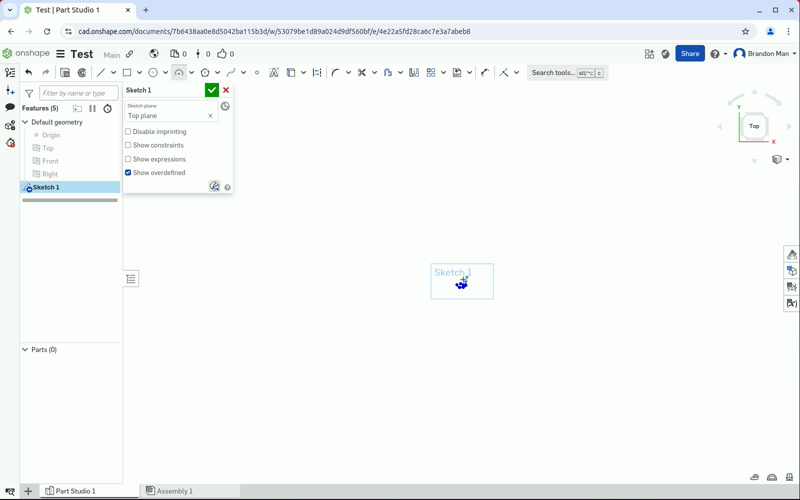
scroll(6)
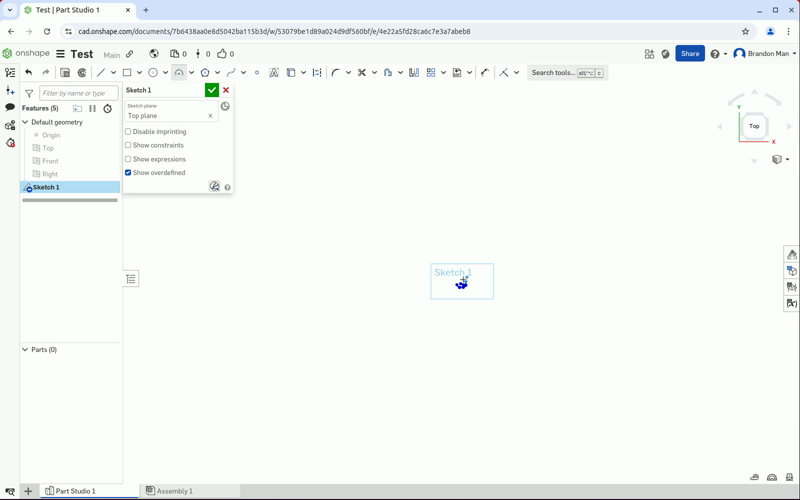
scroll(6)
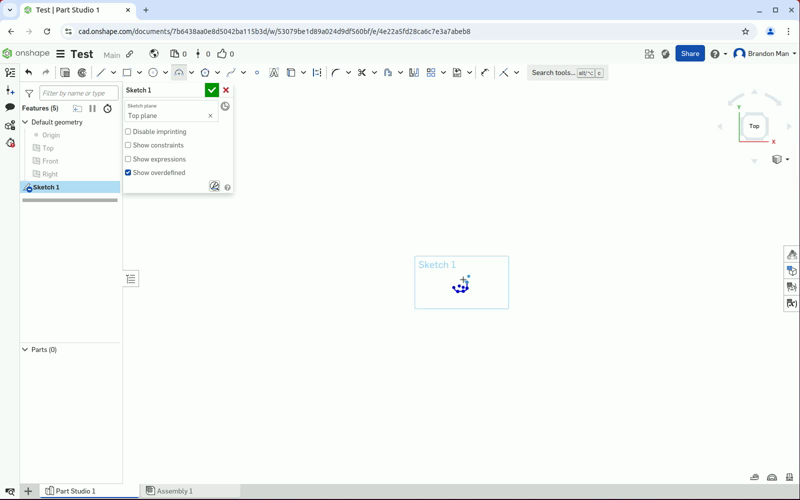
scroll(6)
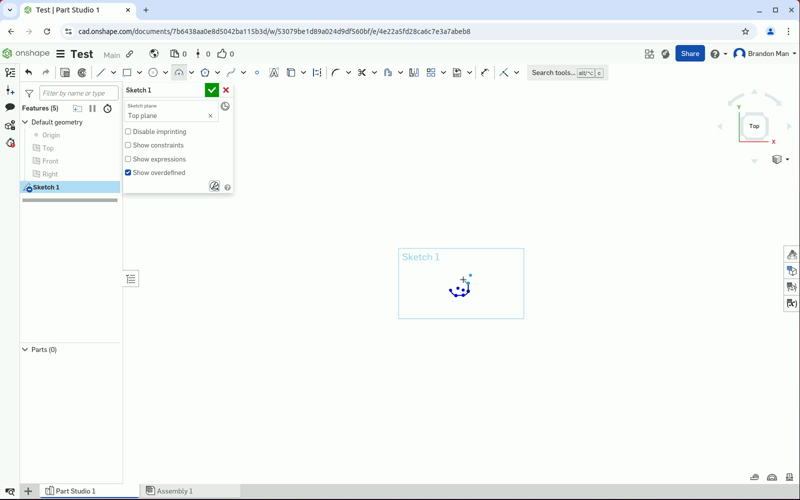
scroll(6)
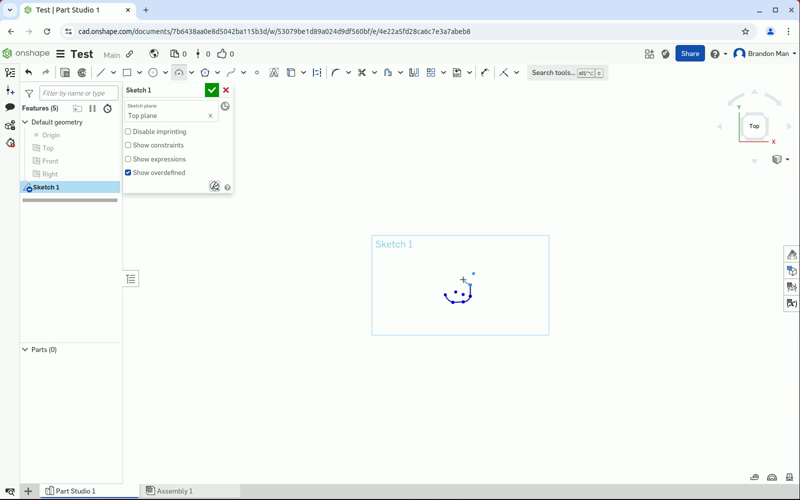
scroll(6)
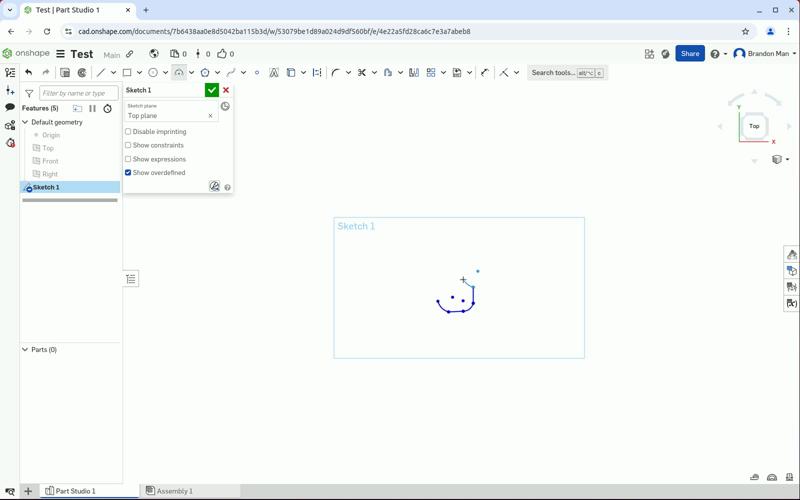
scroll(6)
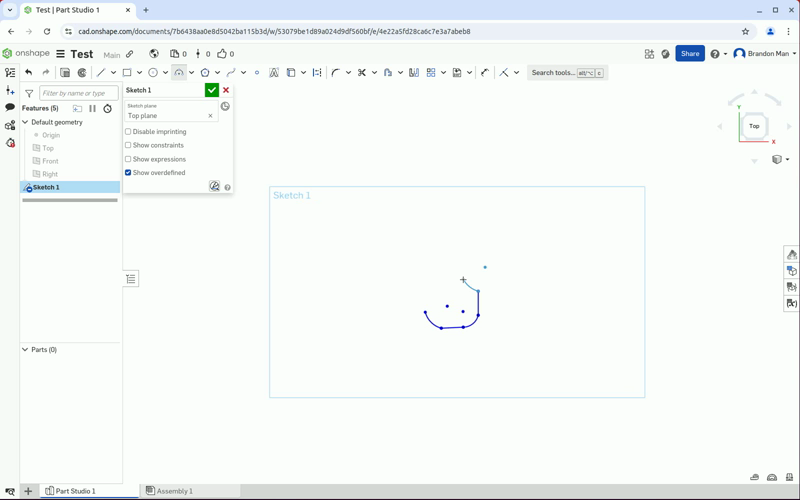
scroll(6)
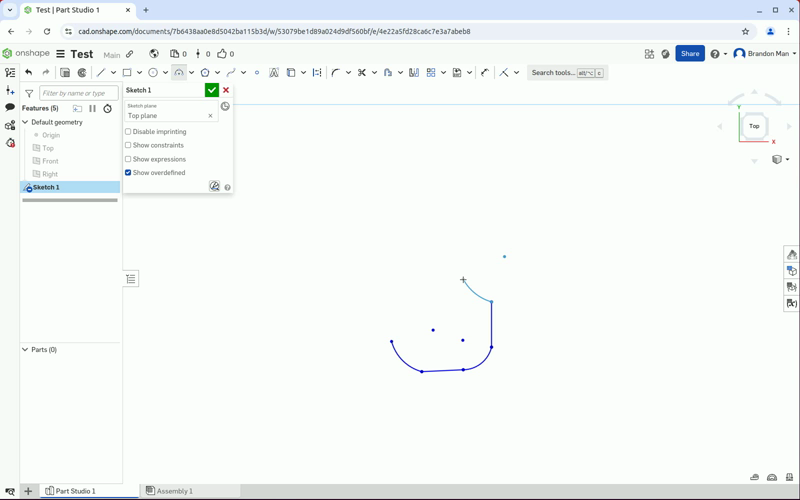
click(463, 279)
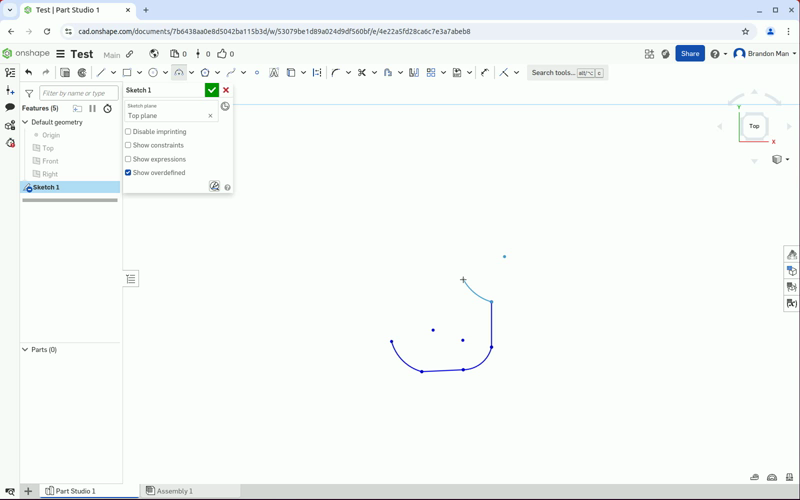
scroll(-6)
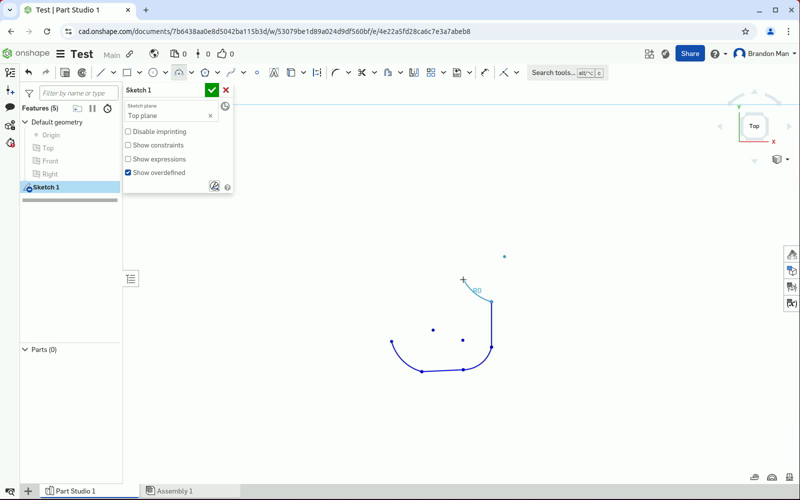
scroll(-6)
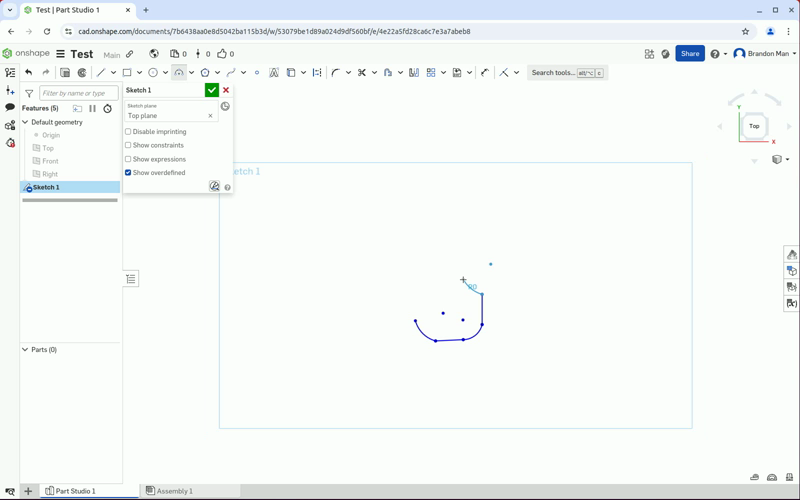
scroll(-6)
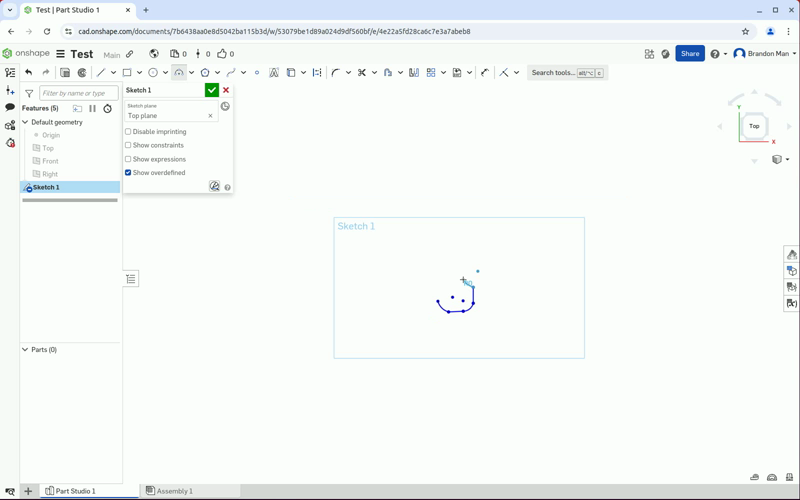
scroll(-6)
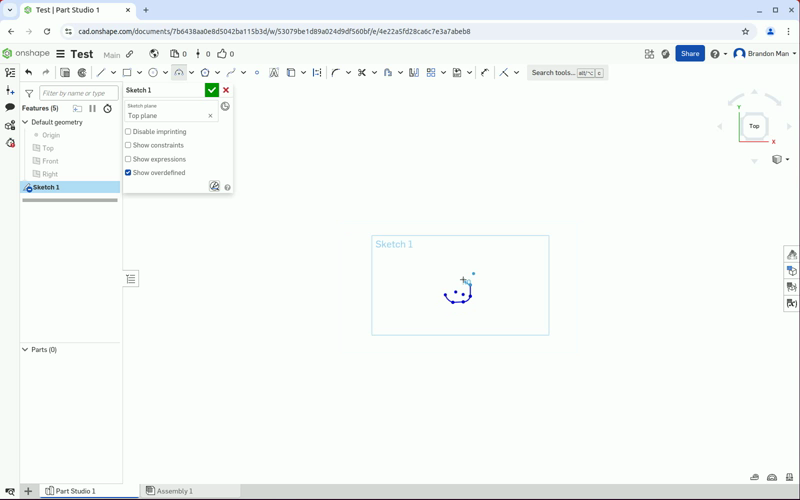
scroll(-6)
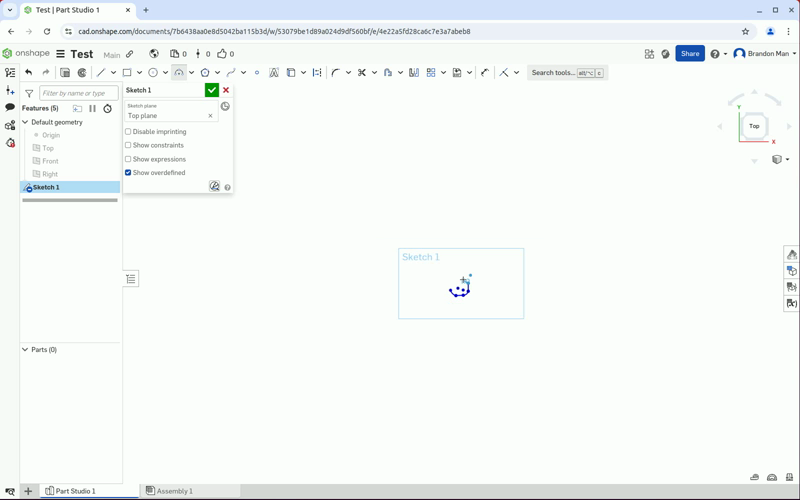
scroll(-6)
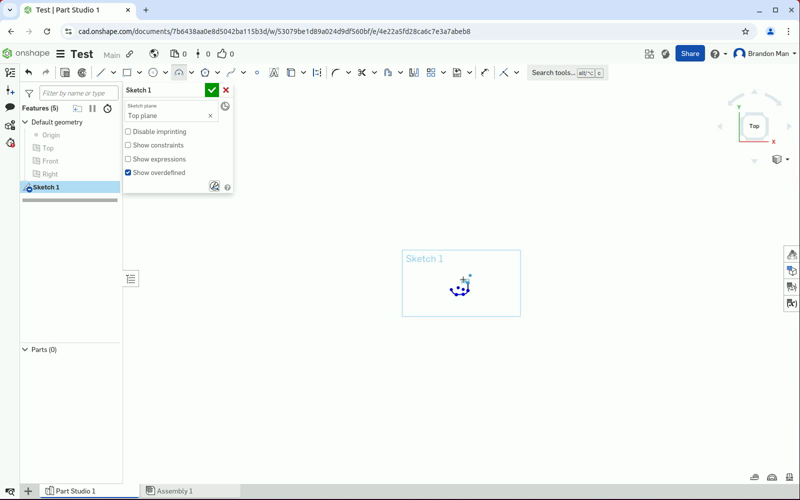
scroll(-6)
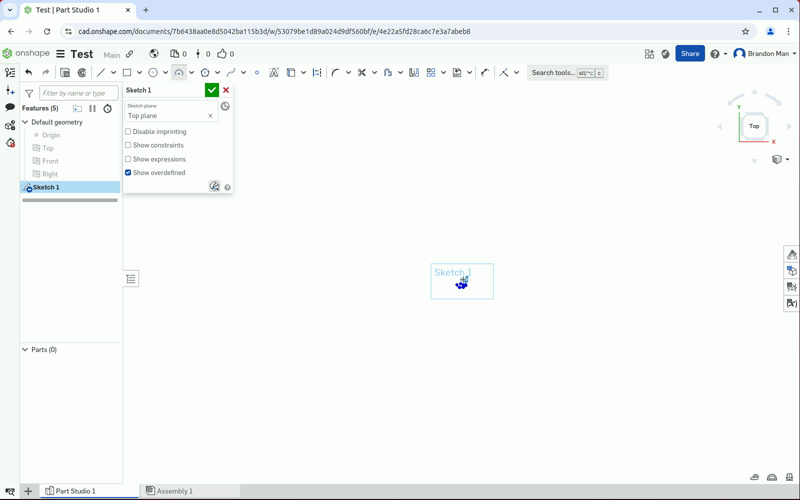
mouse_move(464, 279)
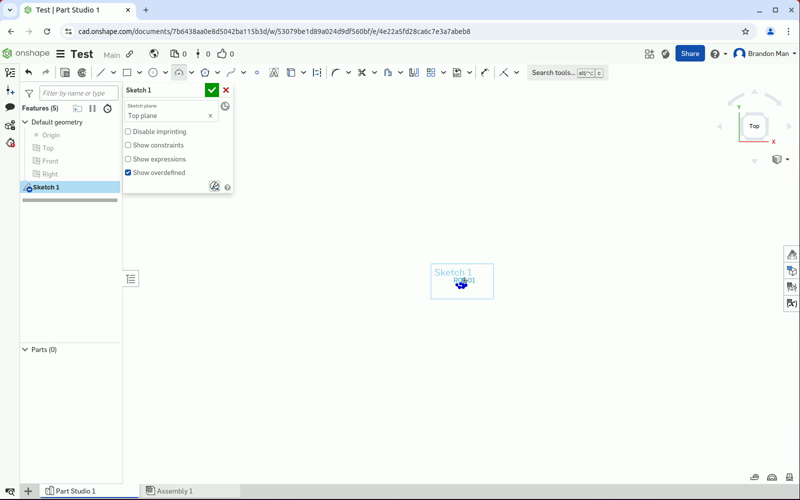
scroll(6)
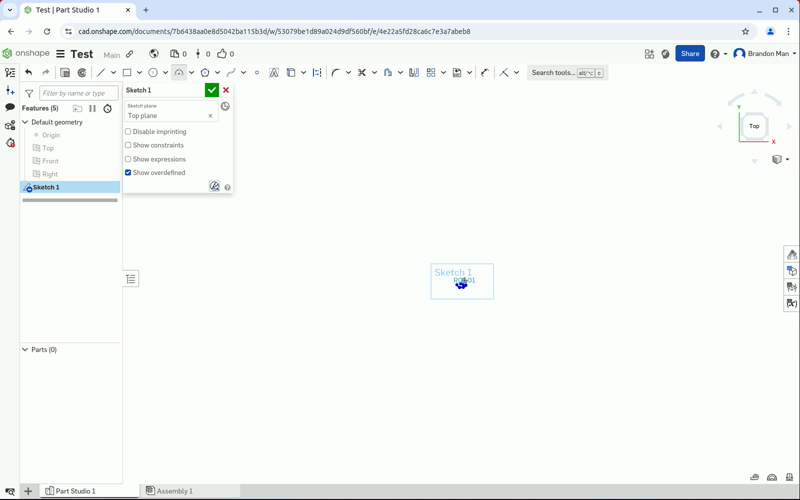
scroll(6)
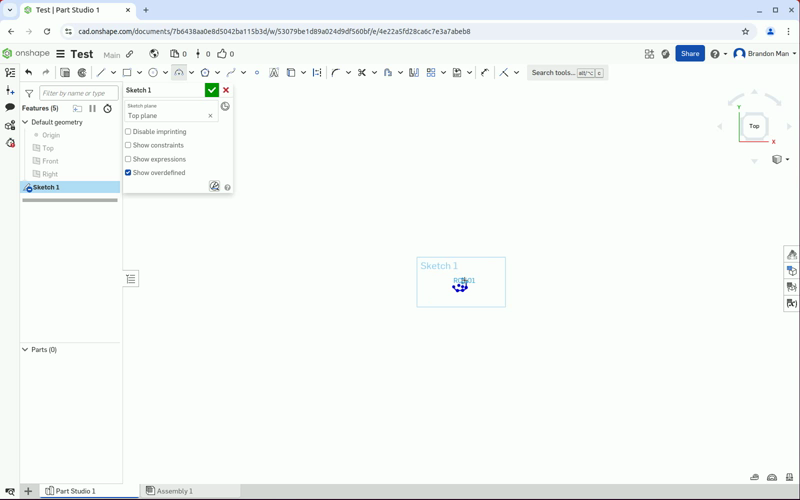
scroll(6)
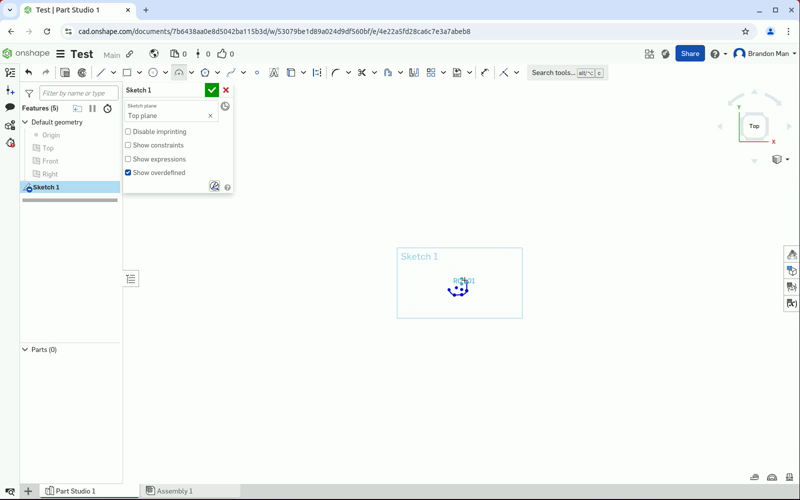
scroll(6)
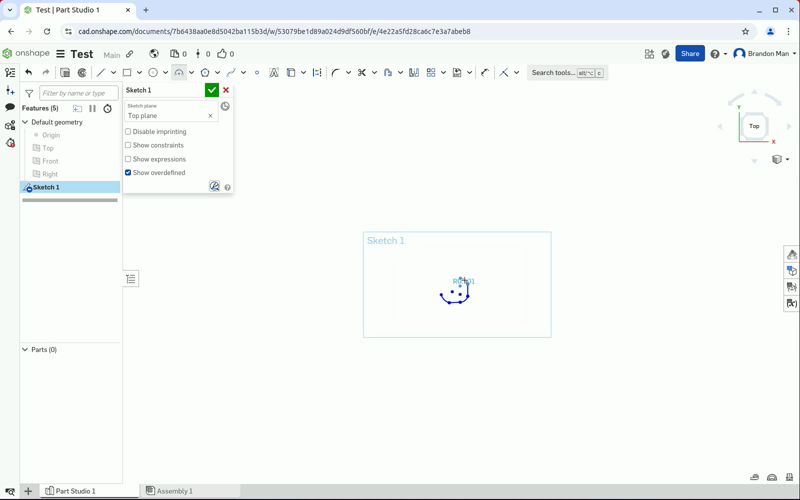
scroll(6)
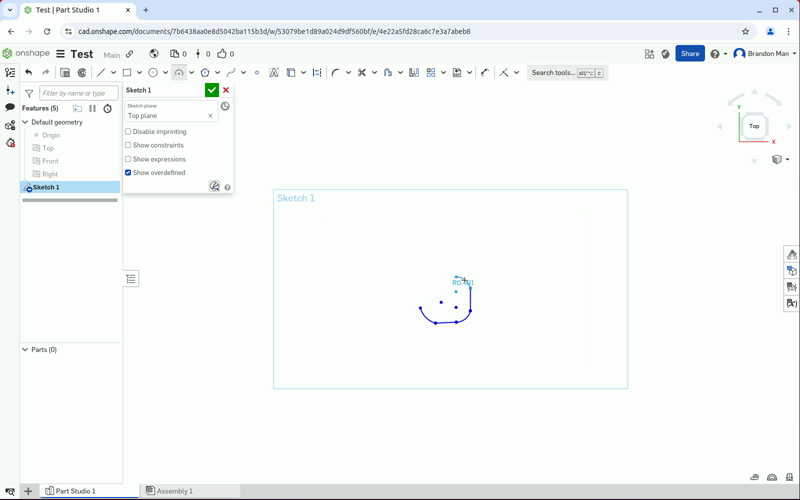
scroll(6)
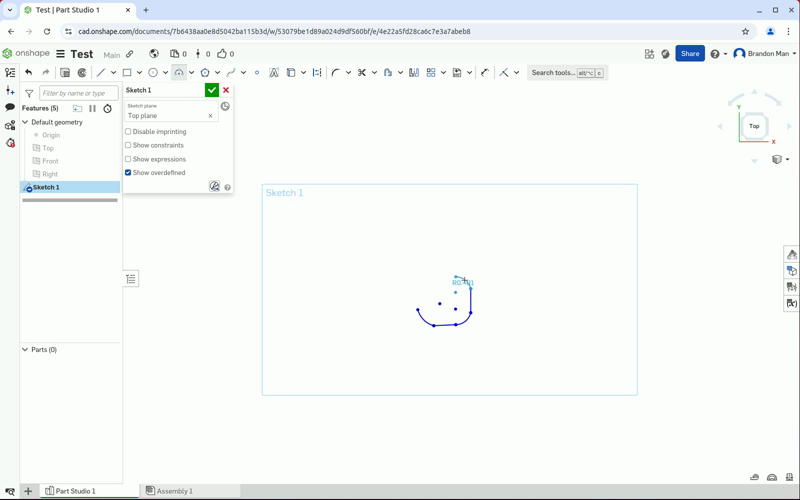
scroll(6)
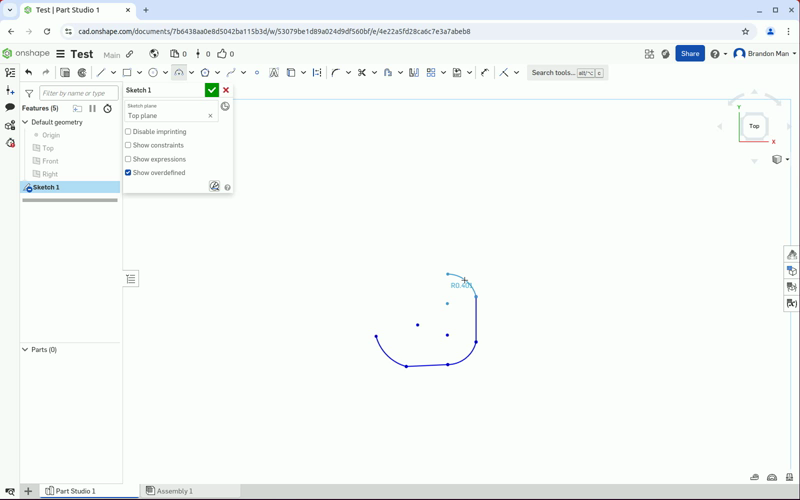
click(464, 279)
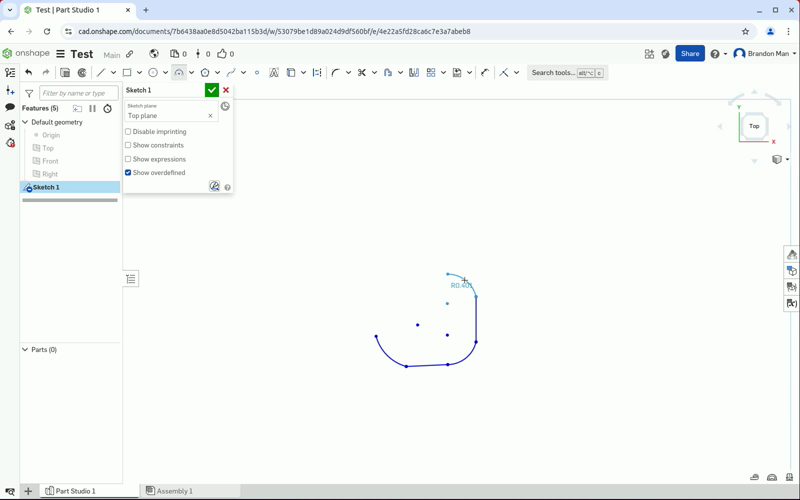
scroll(-6)
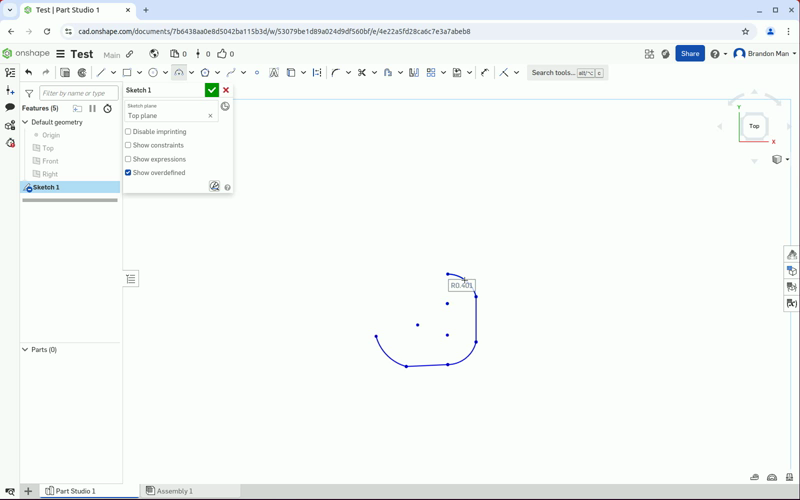
scroll(-6)
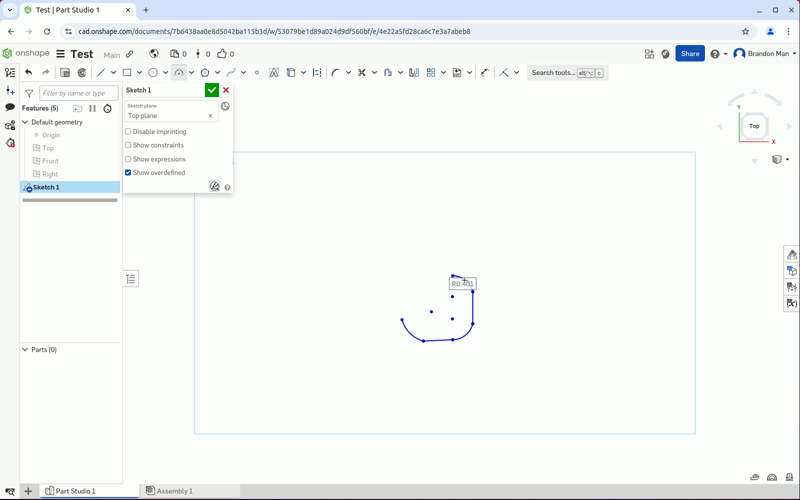
scroll(-6)
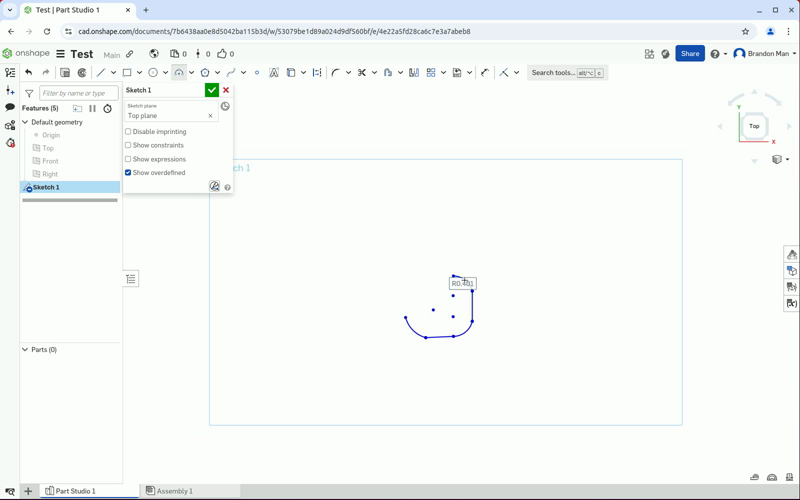
scroll(-6)
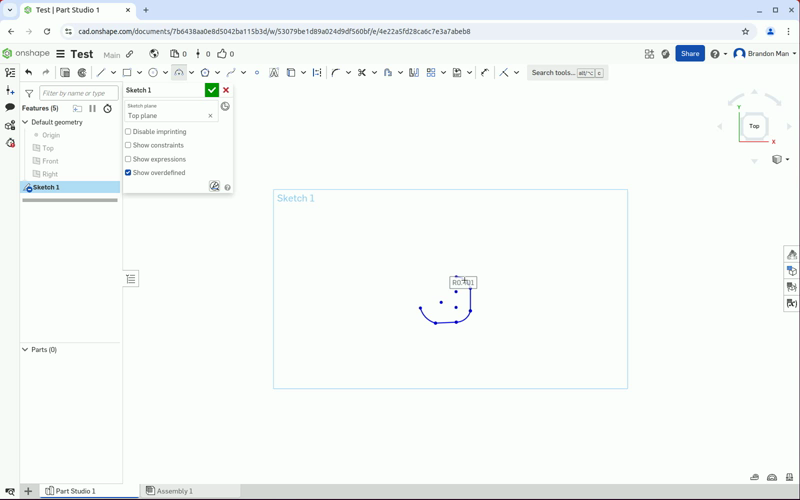
scroll(-6)
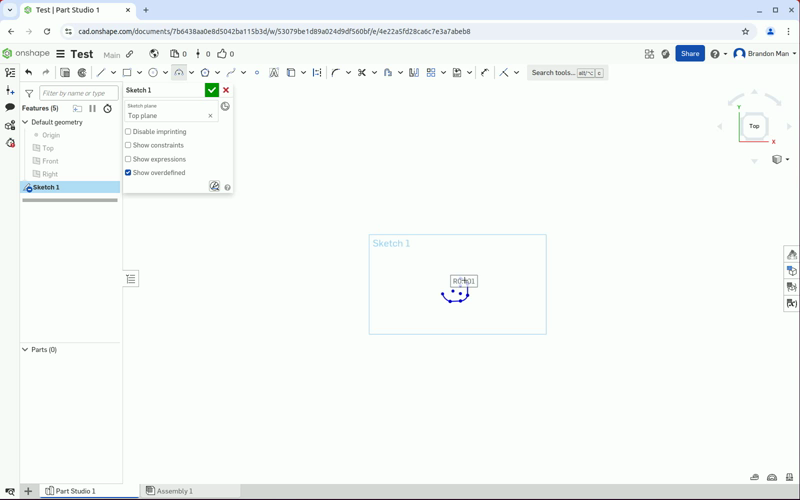
scroll(-6)
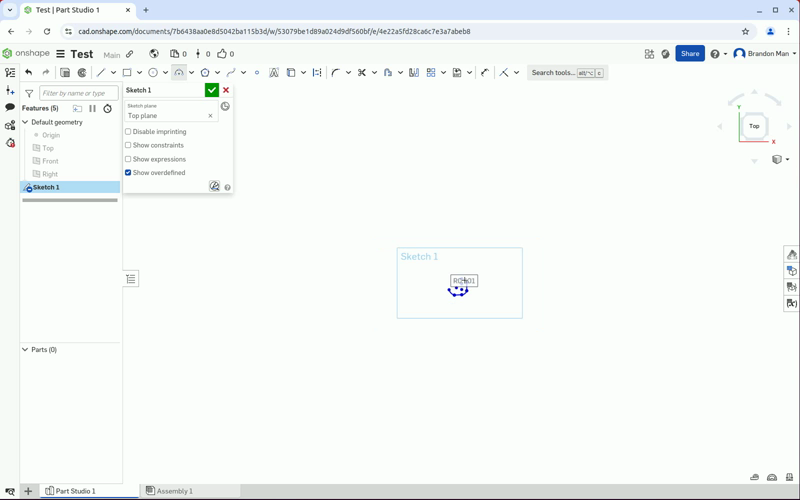
scroll(-6)
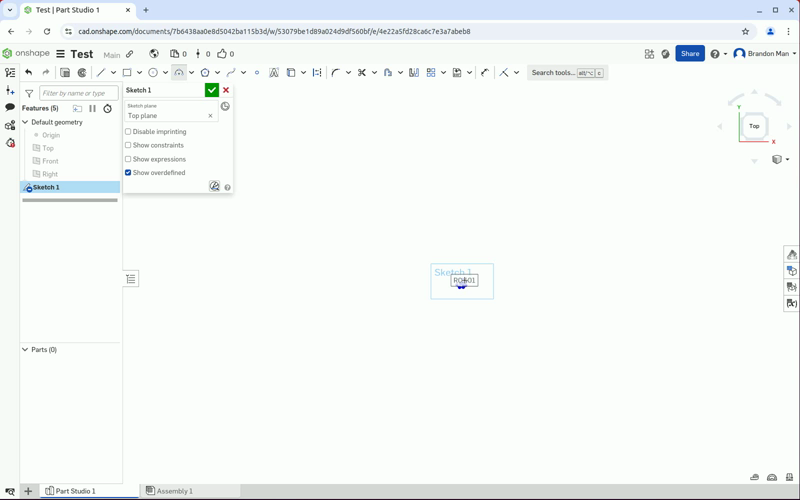
key_up(shift)
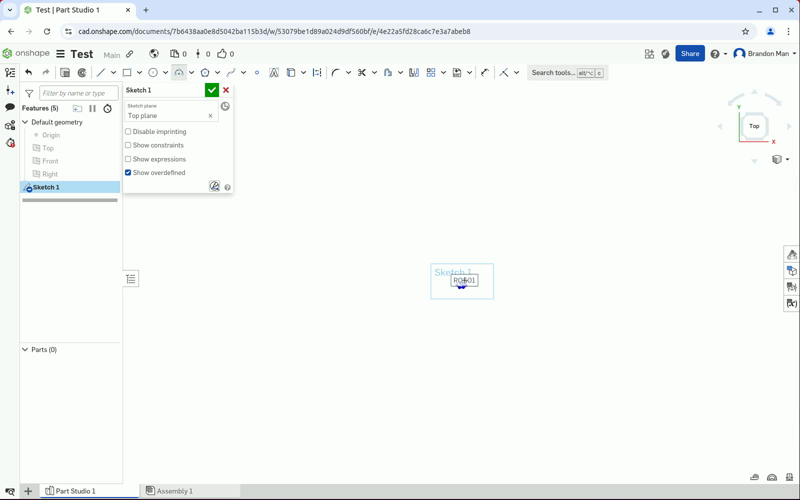
key(esc)
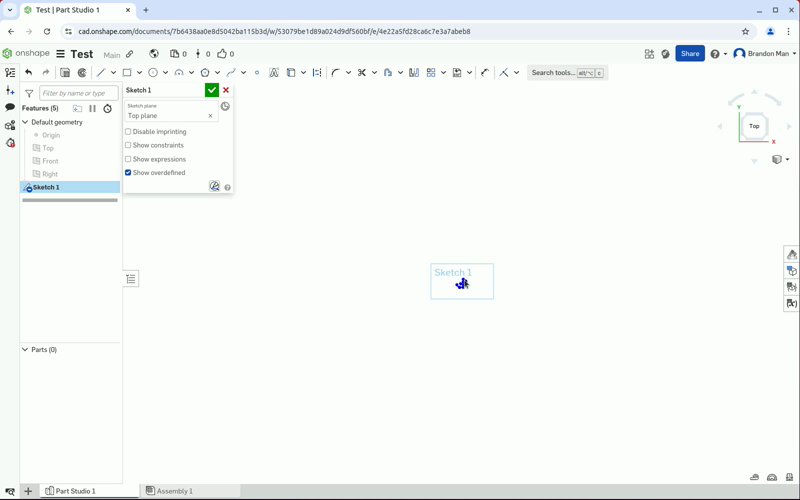
key(l)
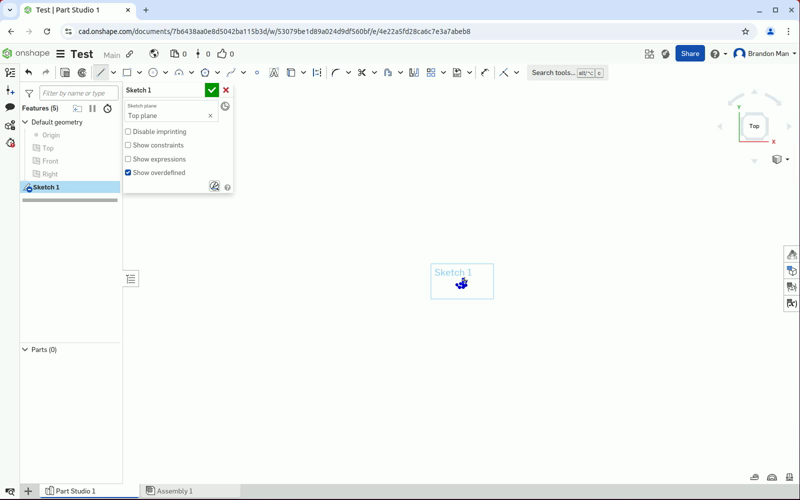
mouse_move(463, 279)
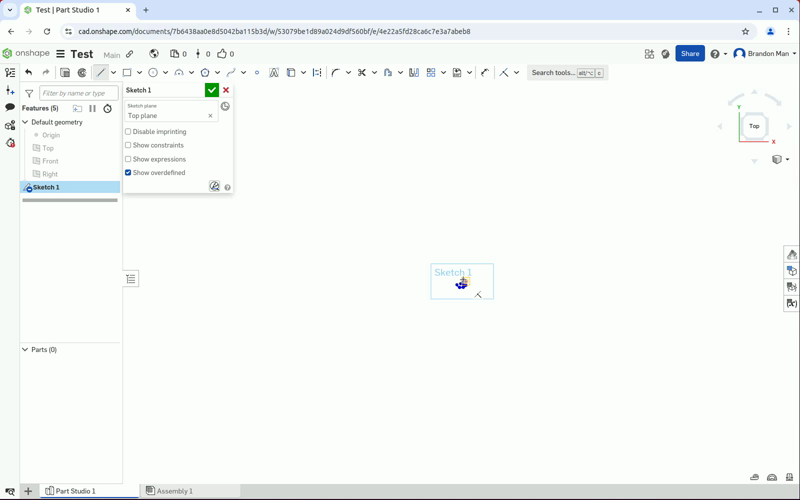
scroll(6)
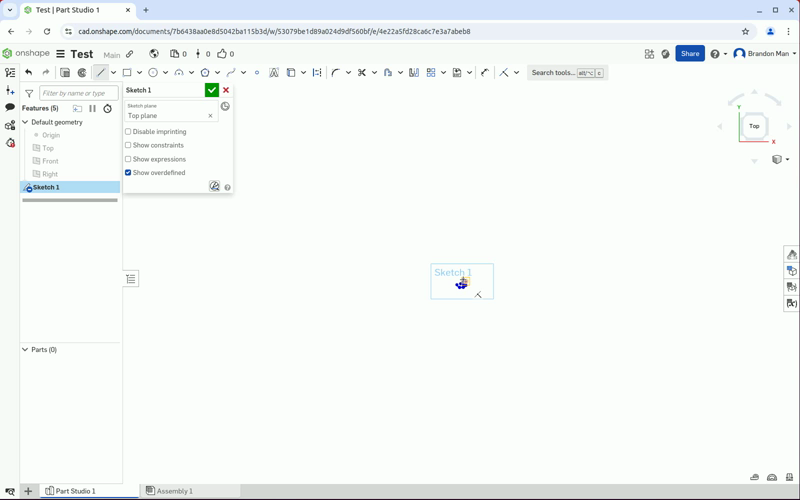
scroll(6)
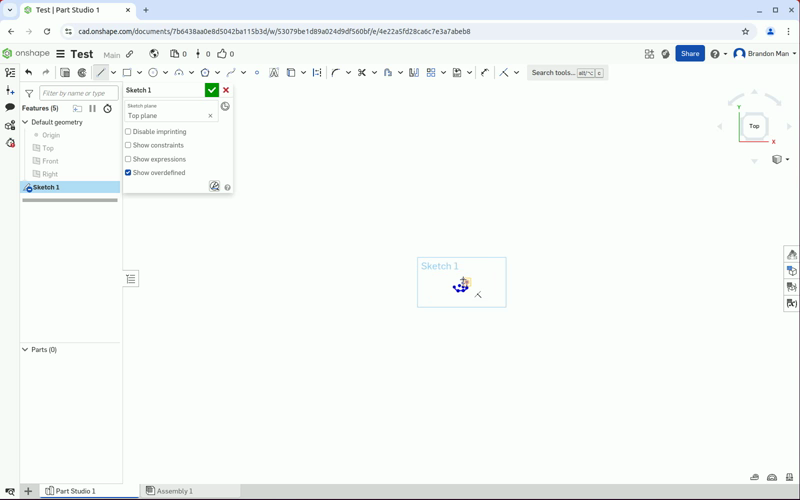
scroll(6)
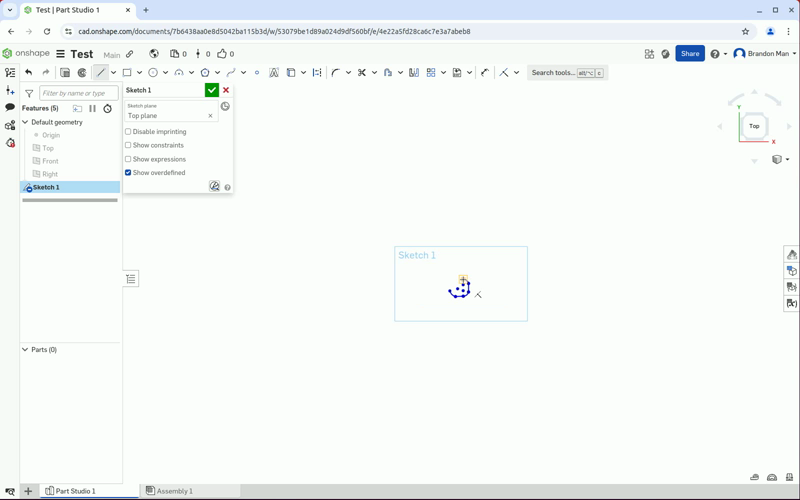
scroll(6)
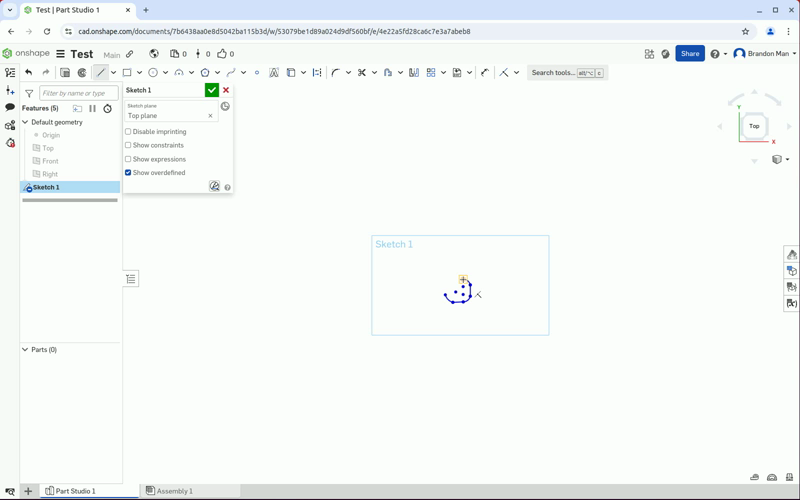
scroll(6)
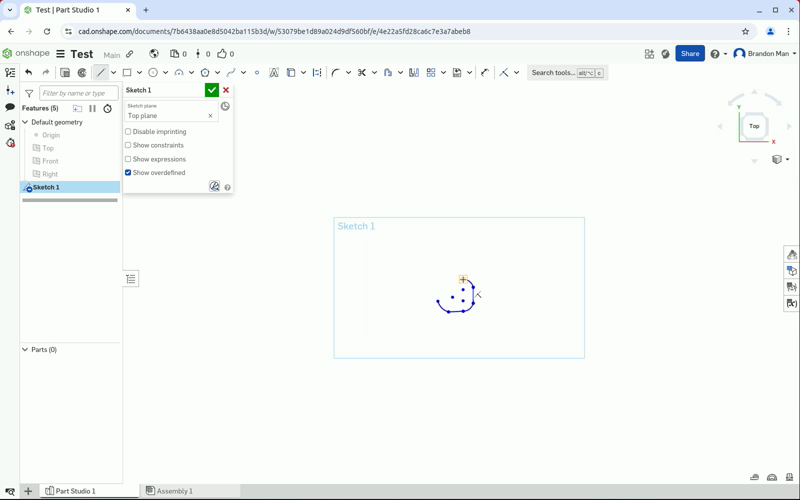
scroll(6)
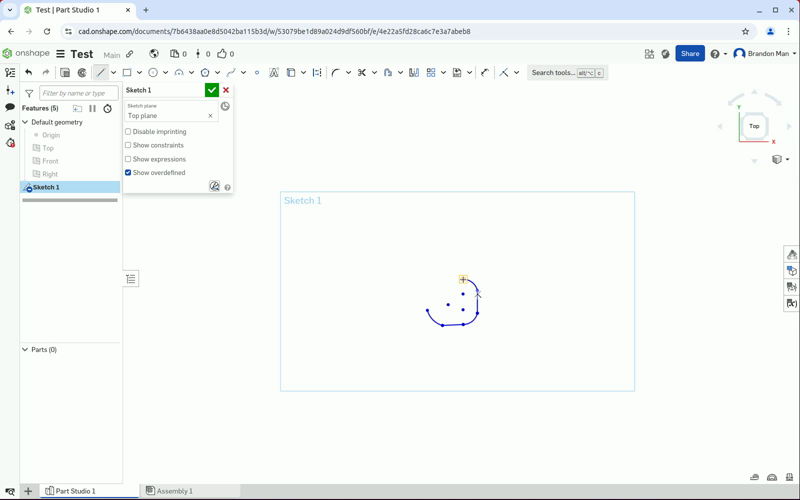
scroll(6)
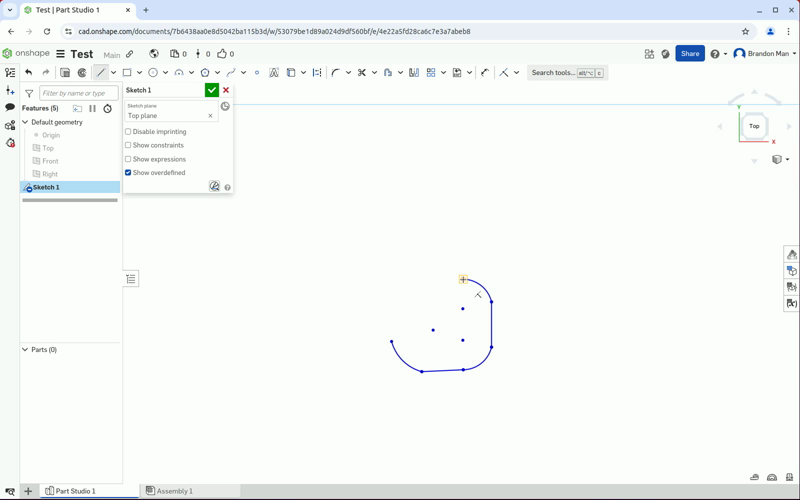
click(463, 279)
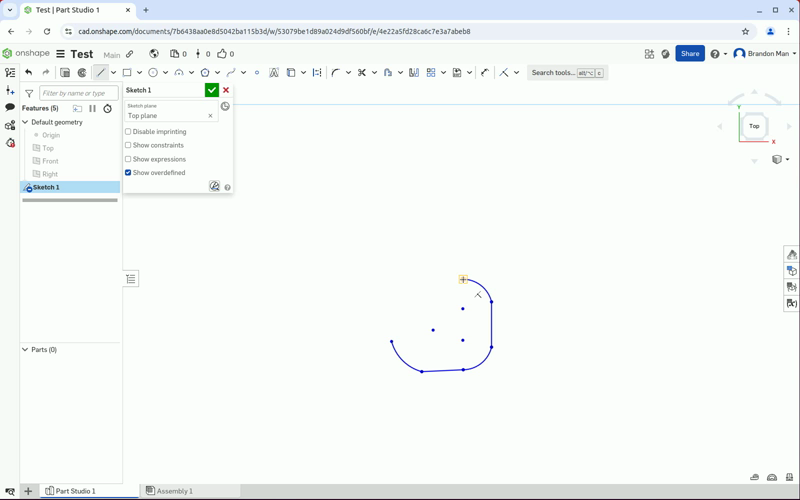
scroll(-6)
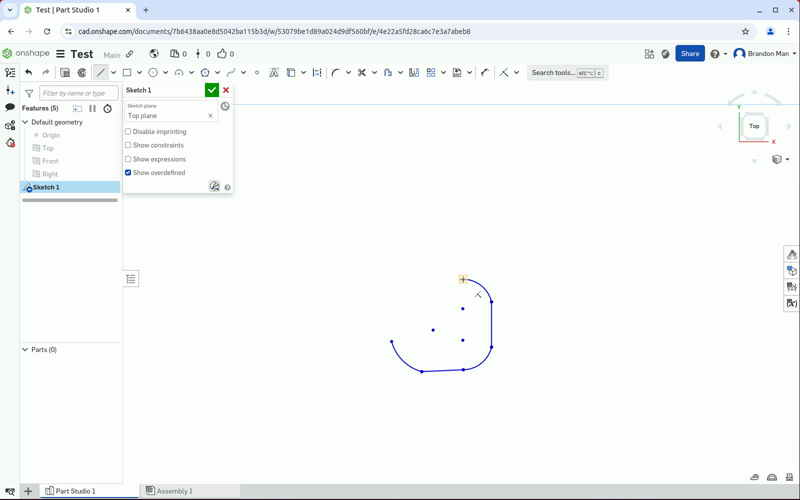
scroll(-6)
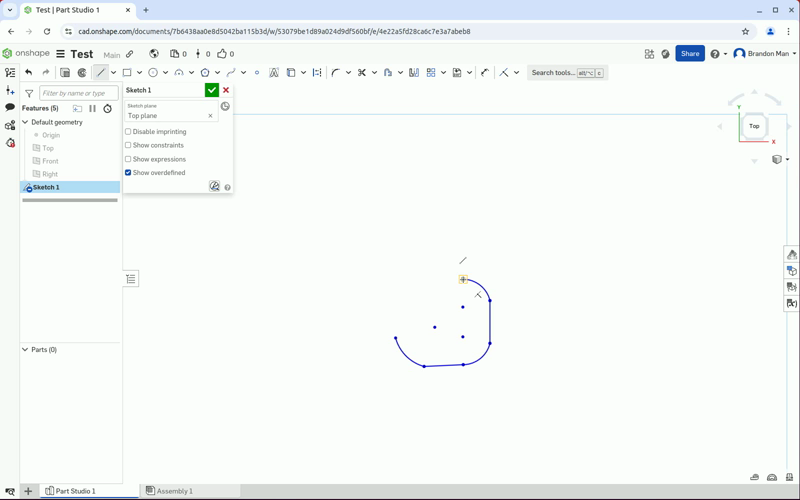
scroll(-6)
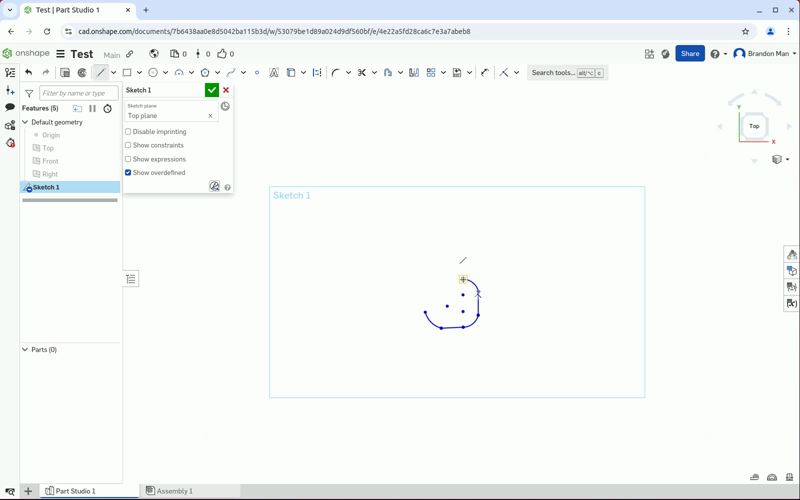
scroll(-6)
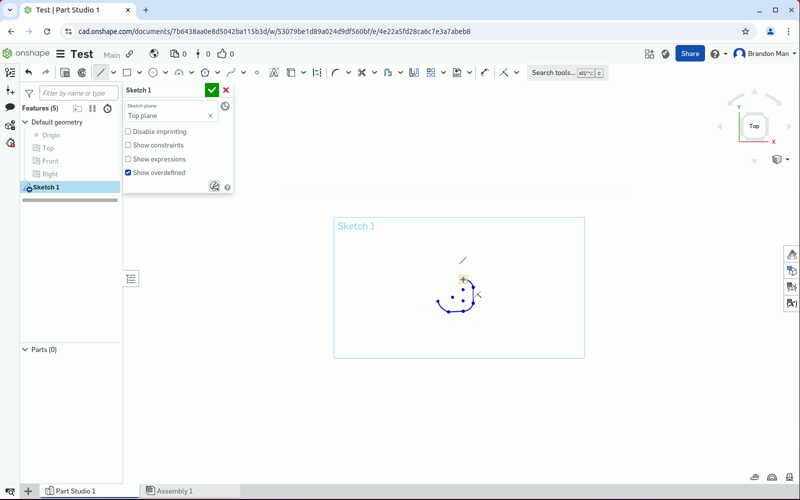
scroll(-6)
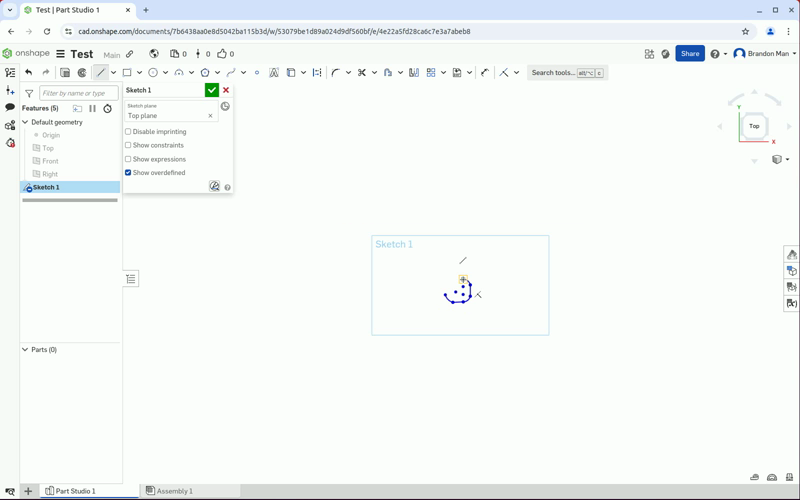
scroll(-6)
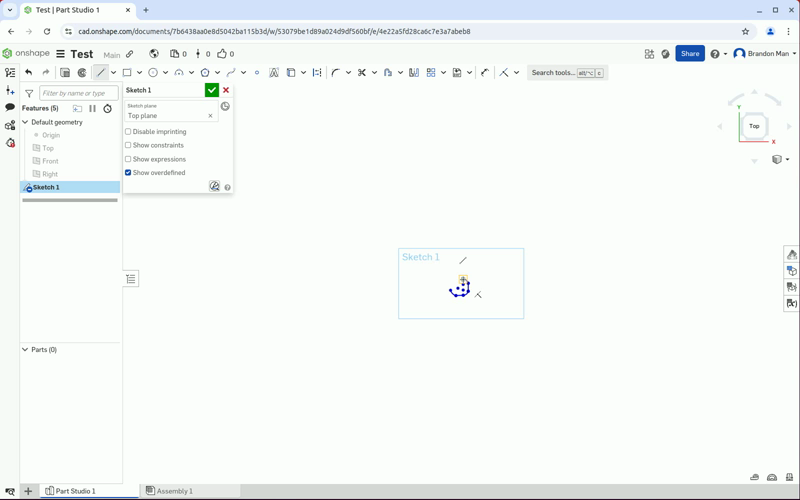
scroll(-6)
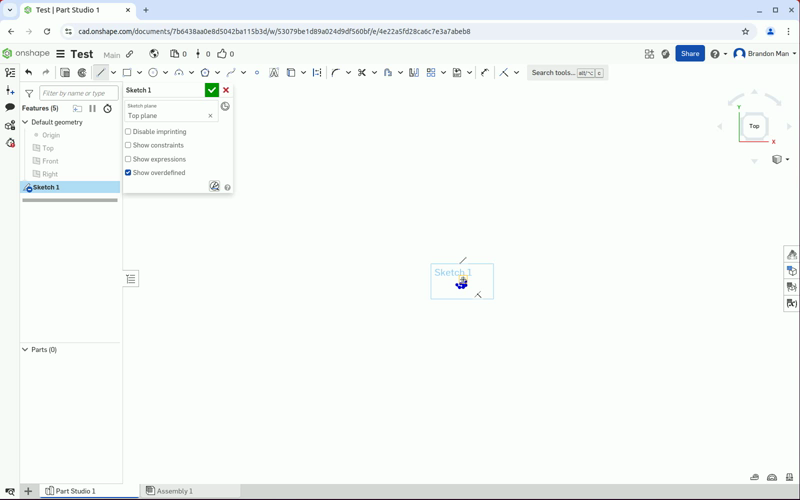
key_down(shift)
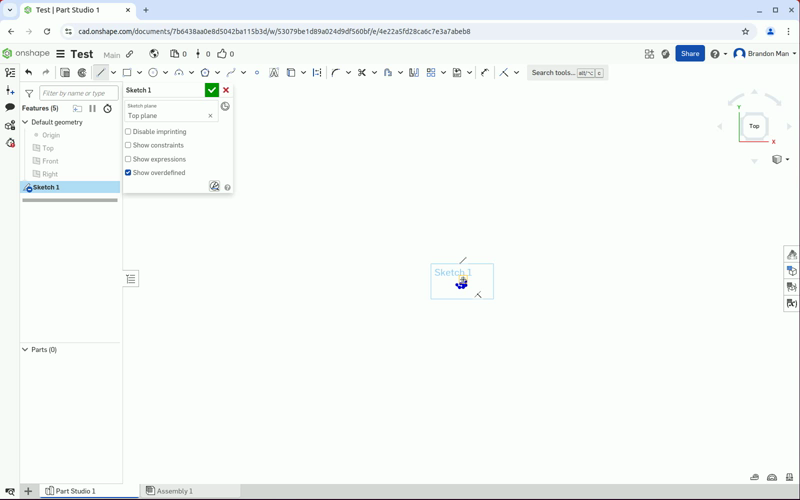
mouse_move(493, 279)
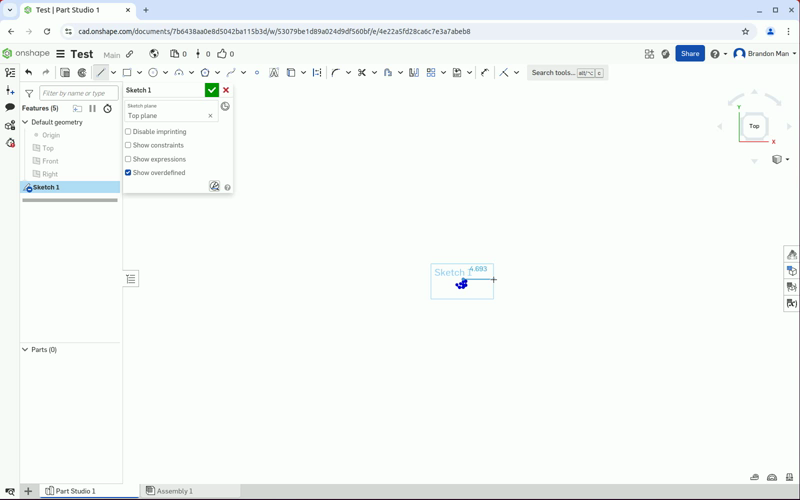
mouse_move(459, 279)
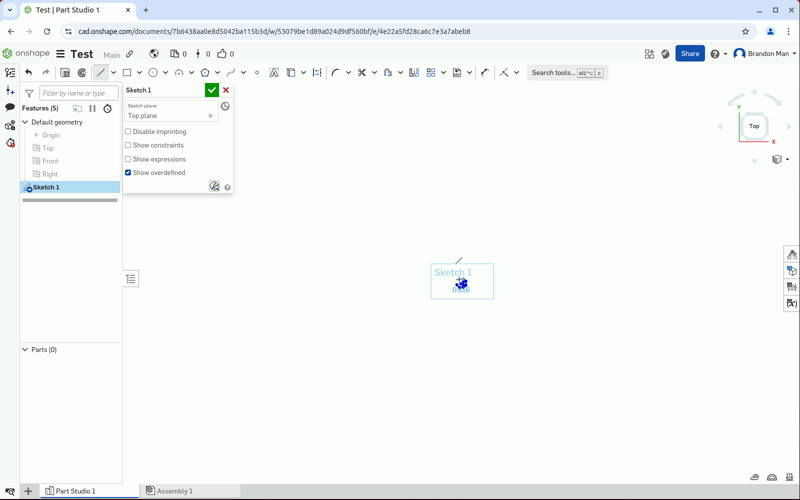
scroll(6)
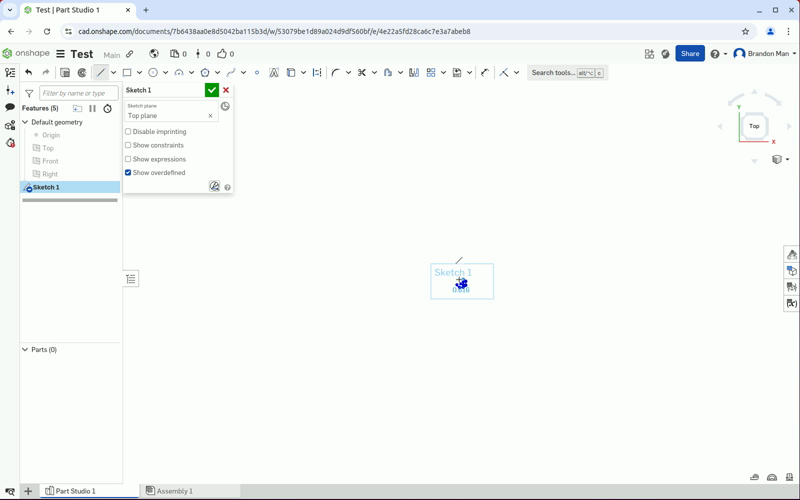
scroll(6)
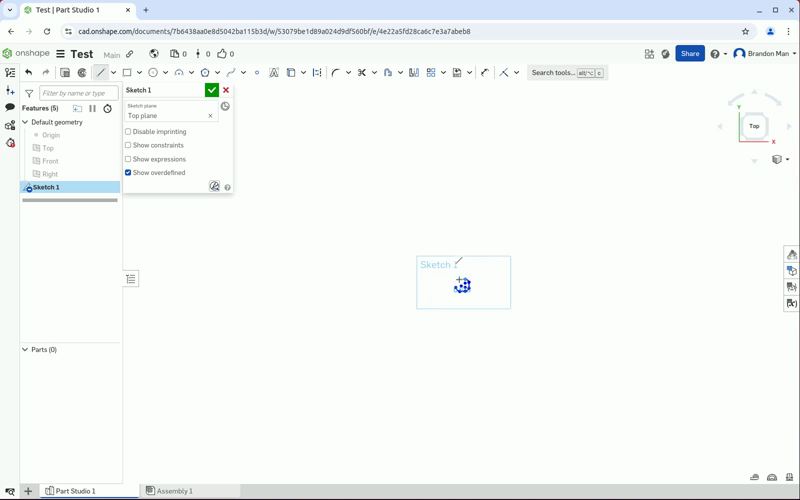
scroll(6)
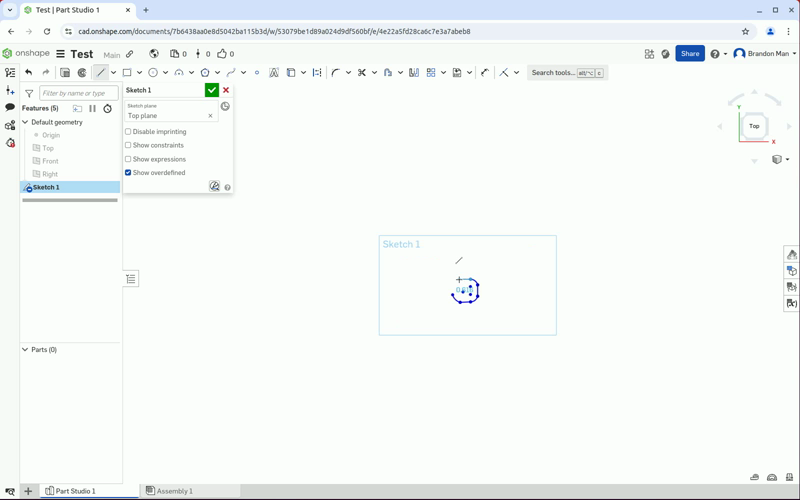
scroll(6)
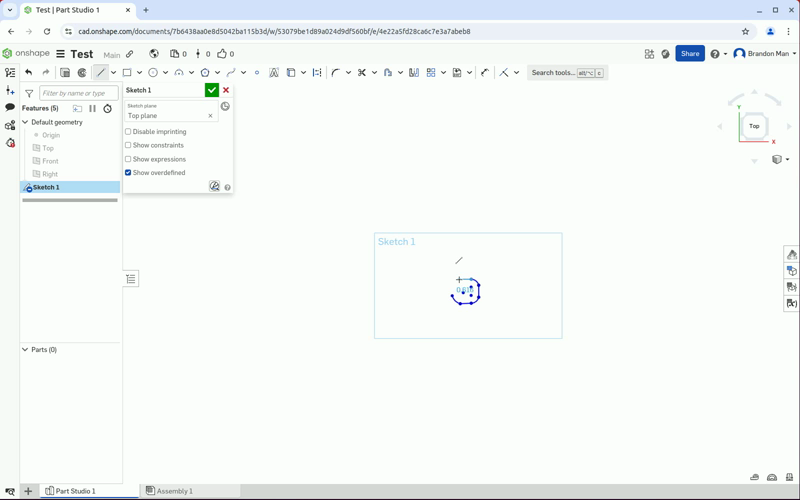
scroll(6)
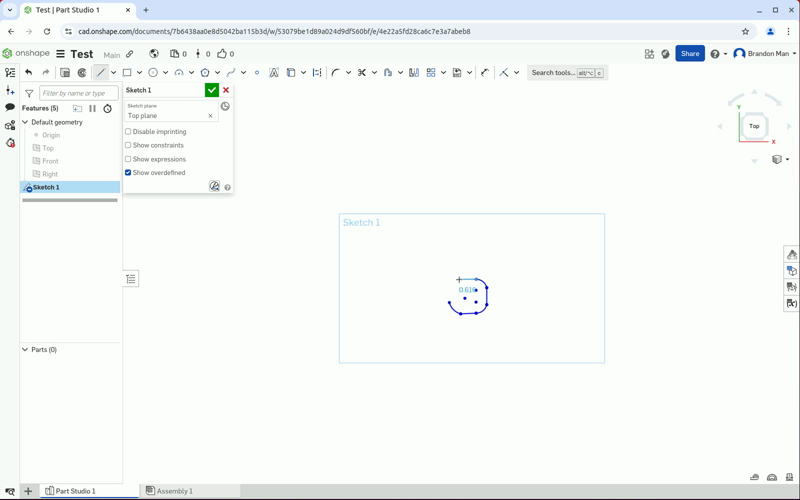
scroll(6)
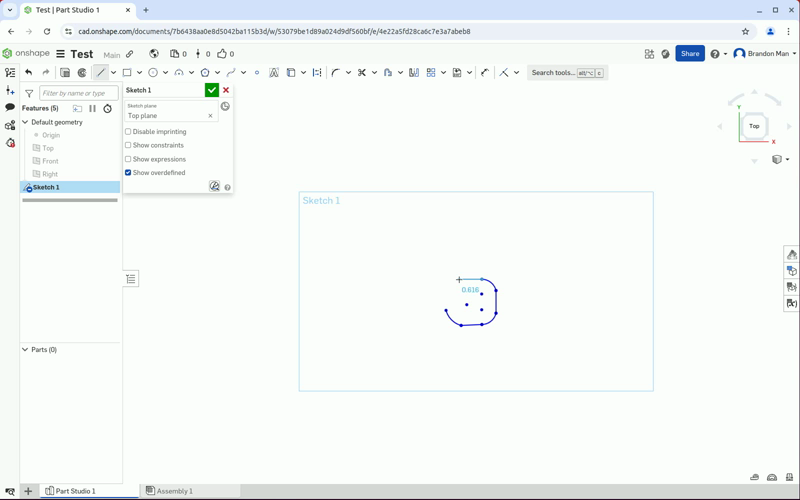
scroll(6)
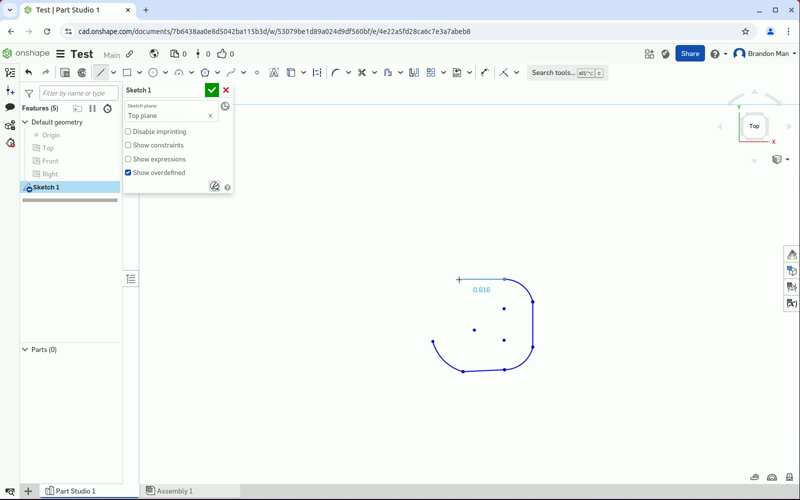
click(459, 279)
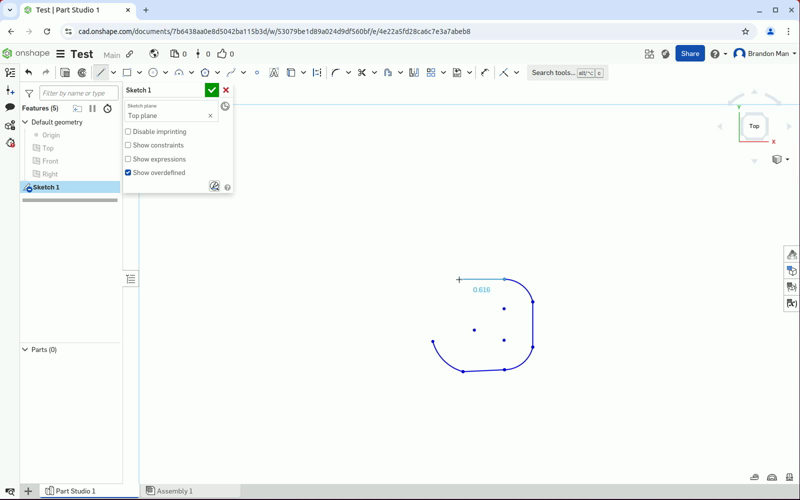
scroll(-6)
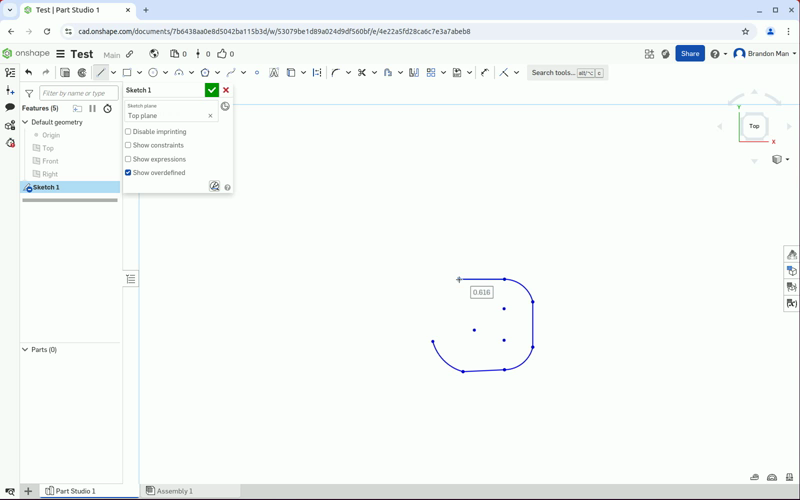
scroll(-6)
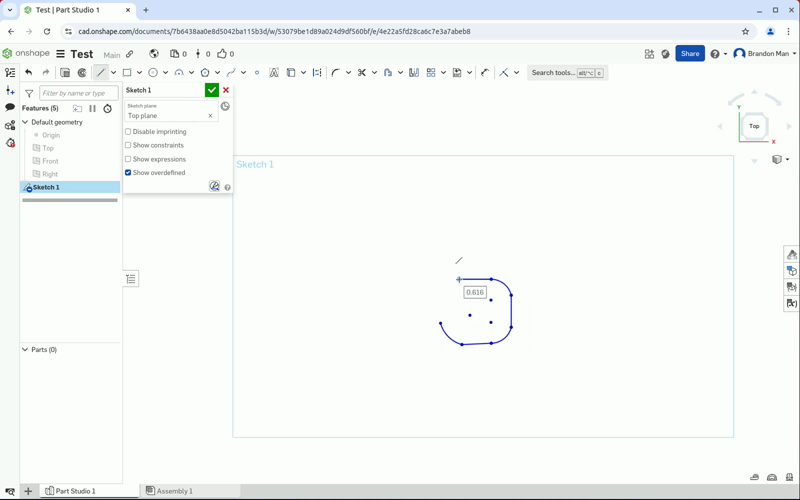
scroll(-6)
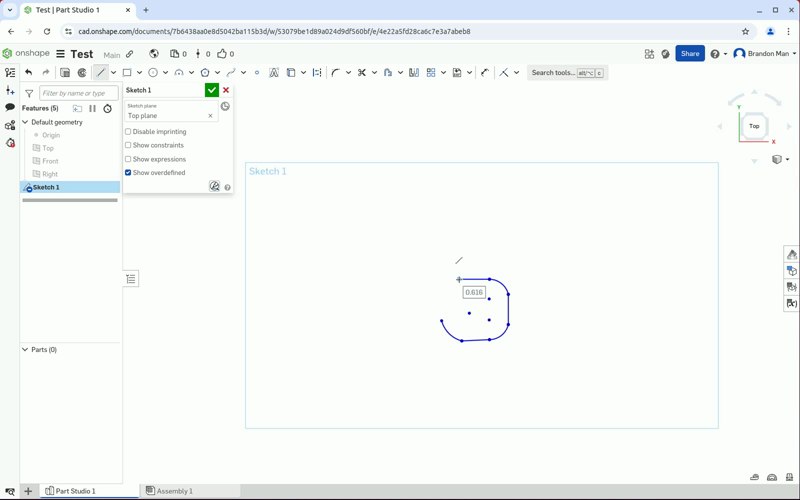
scroll(-6)
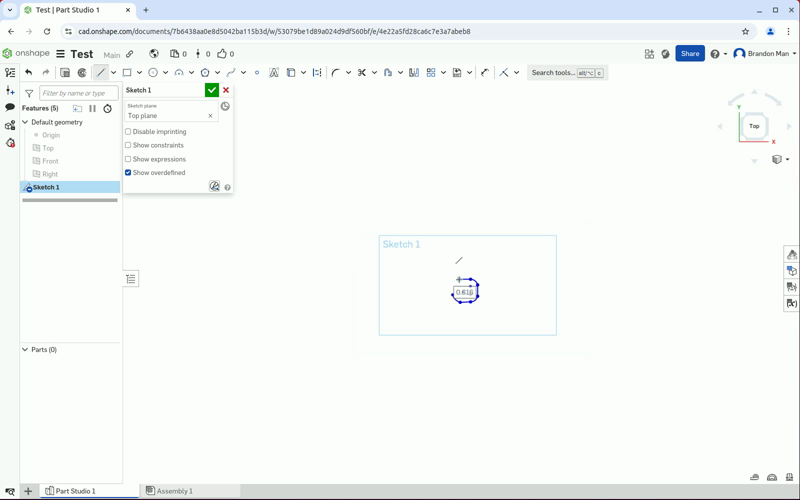
scroll(-6)
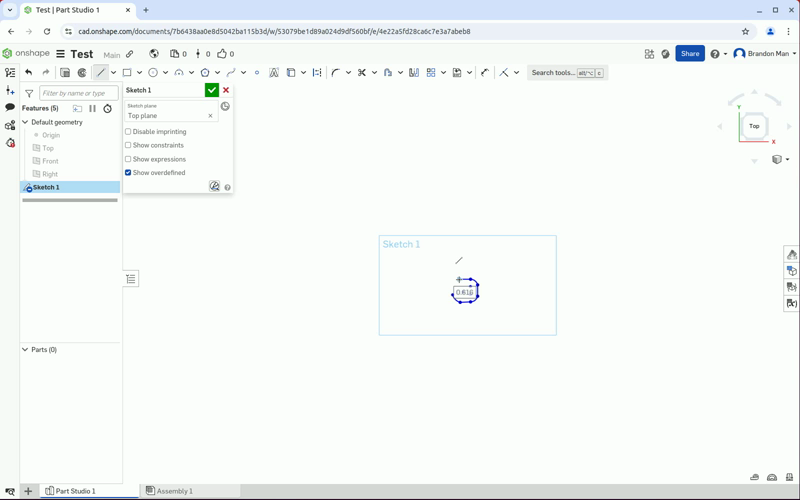
scroll(-6)
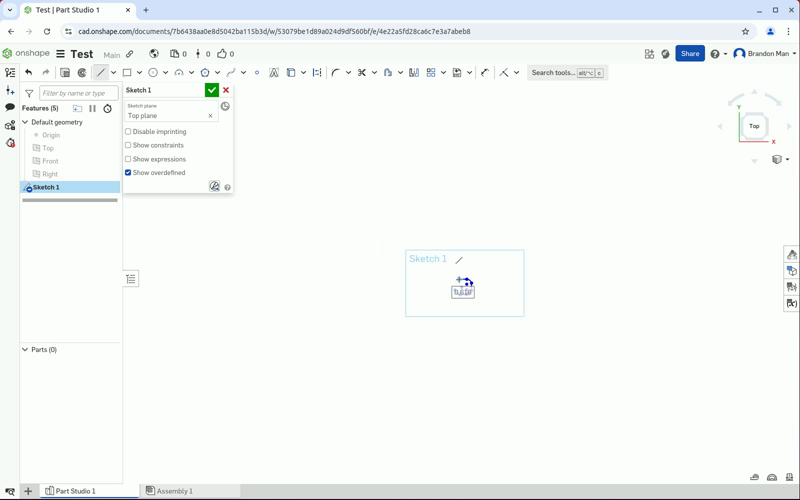
scroll(-6)
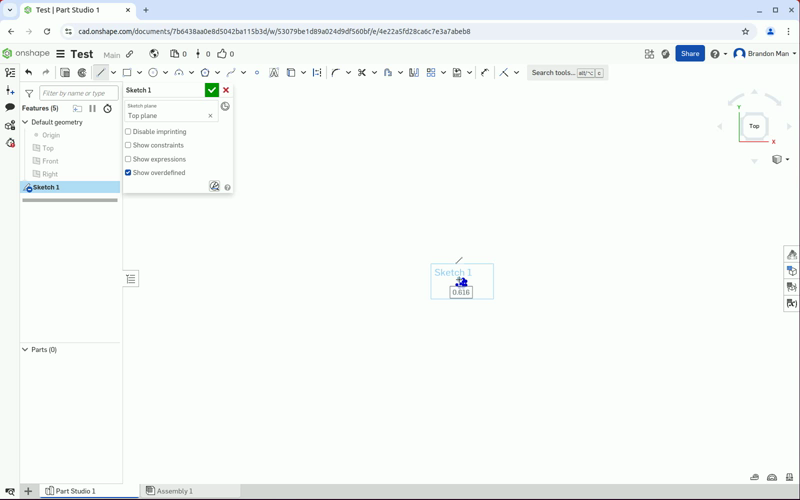
key_up(shift)
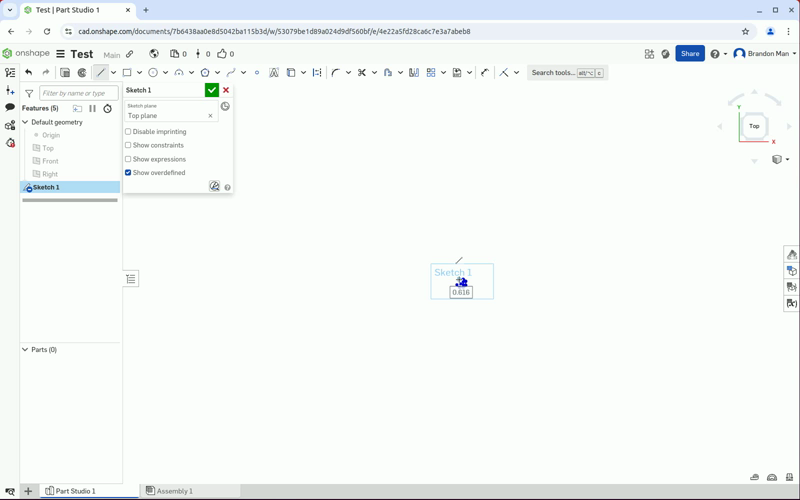
key(esc)
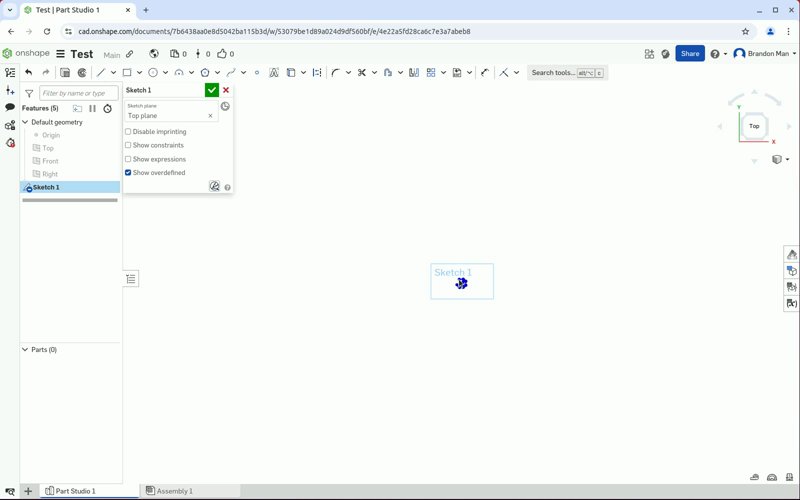
key(a)
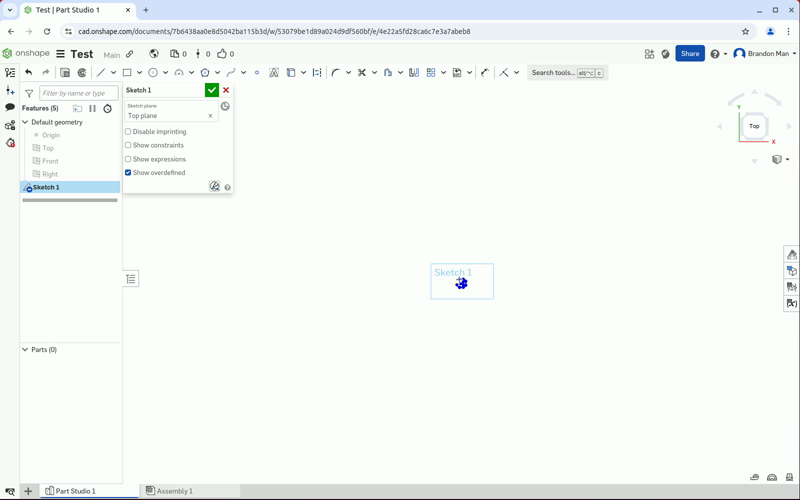
mouse_move(459, 279)
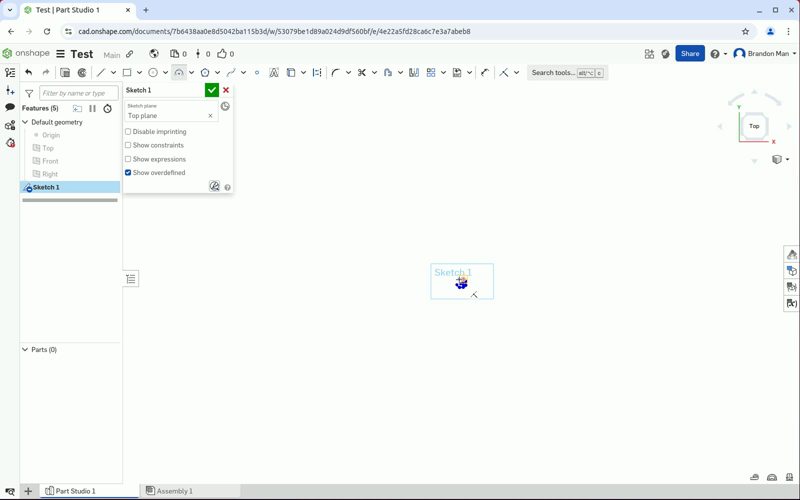
scroll(6)
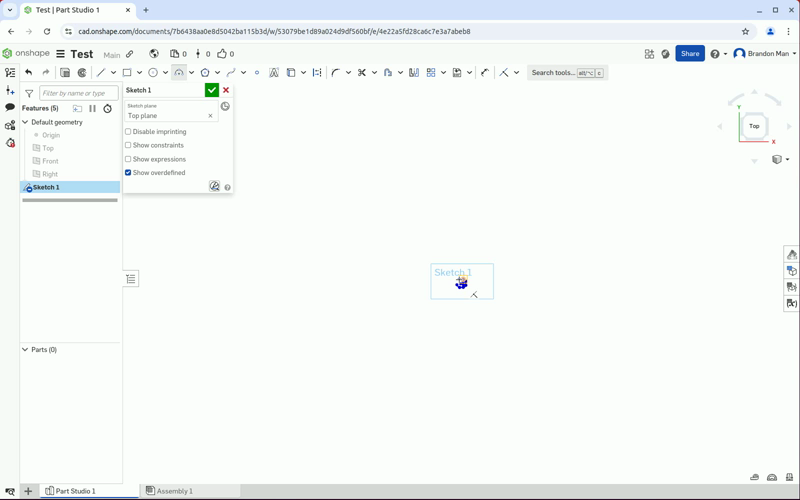
scroll(6)
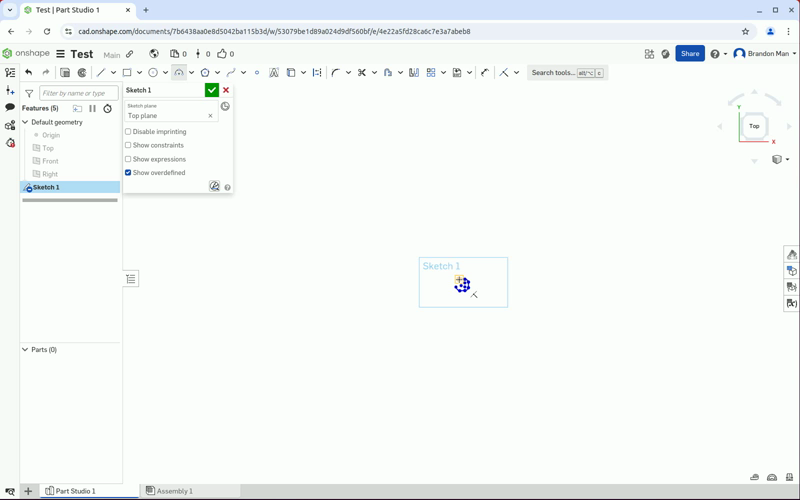
scroll(6)
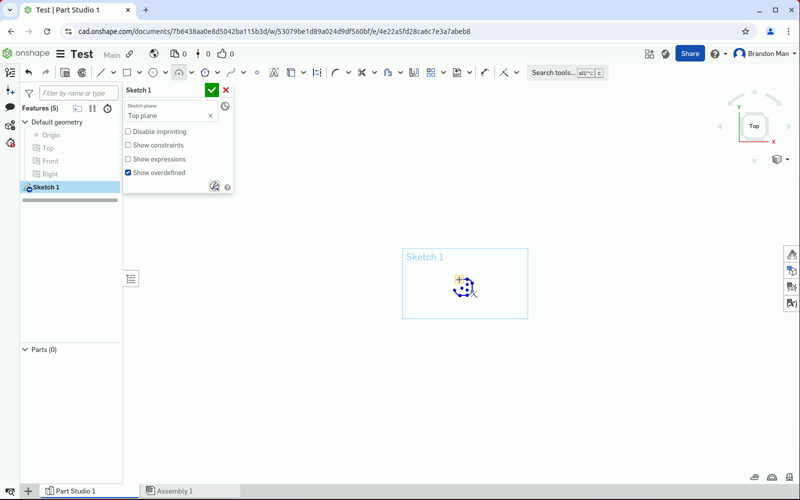
scroll(6)
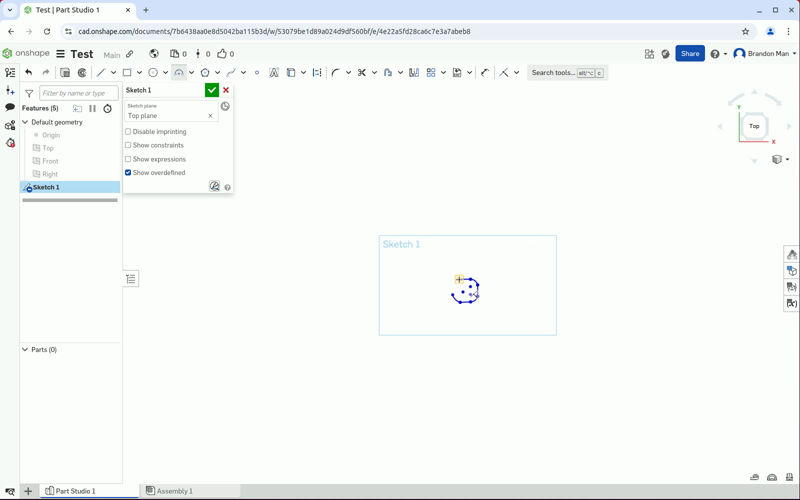
scroll(6)
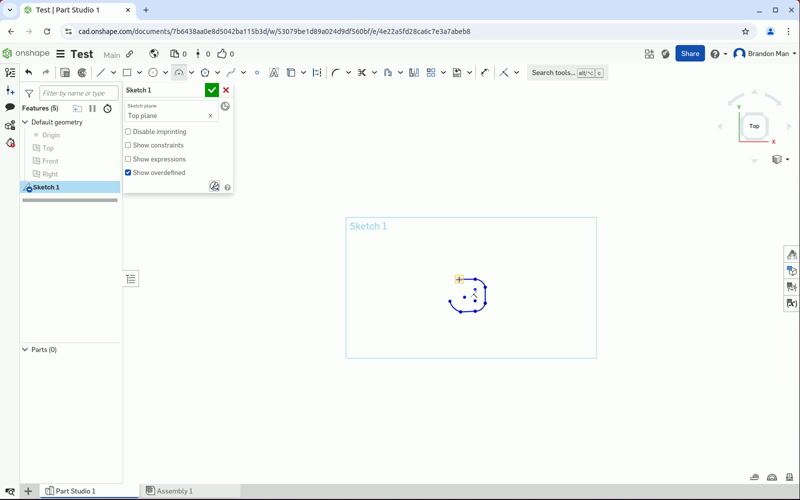
scroll(6)
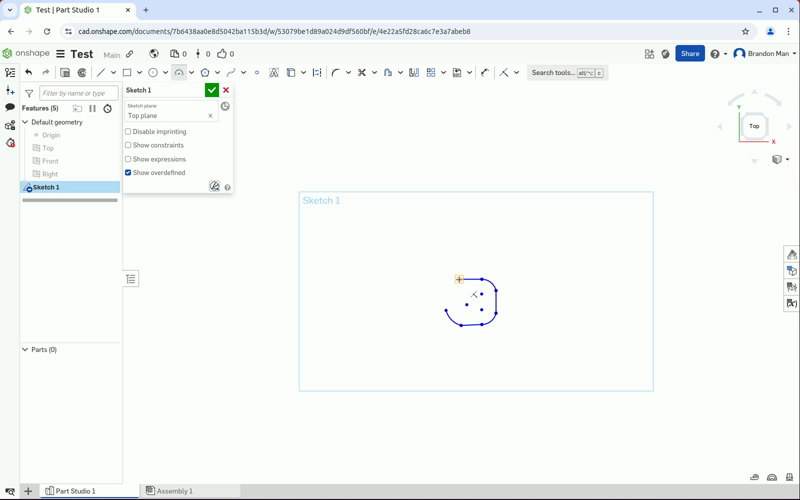
scroll(6)
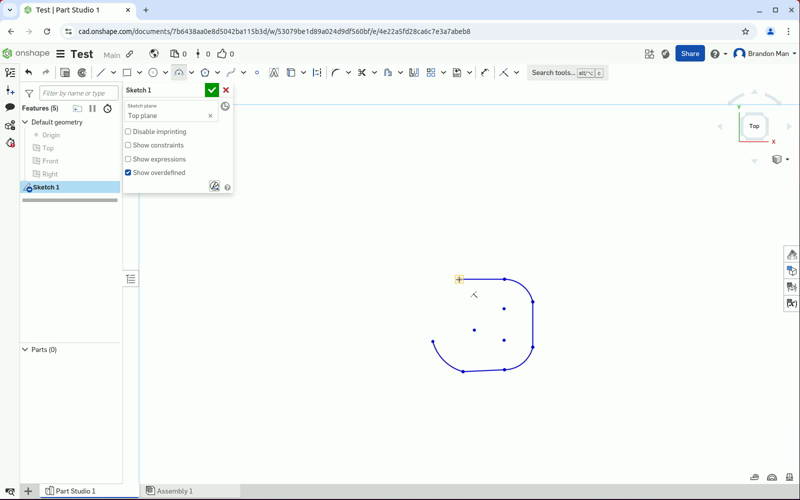
click(459, 279)
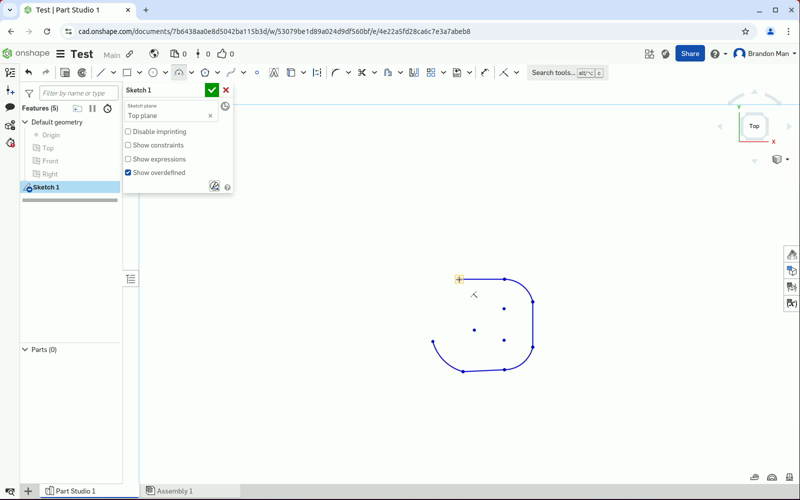
scroll(-6)
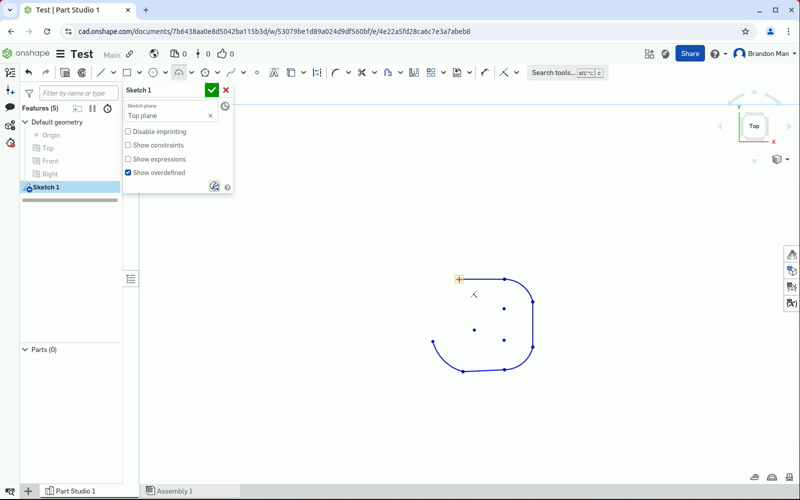
scroll(-6)
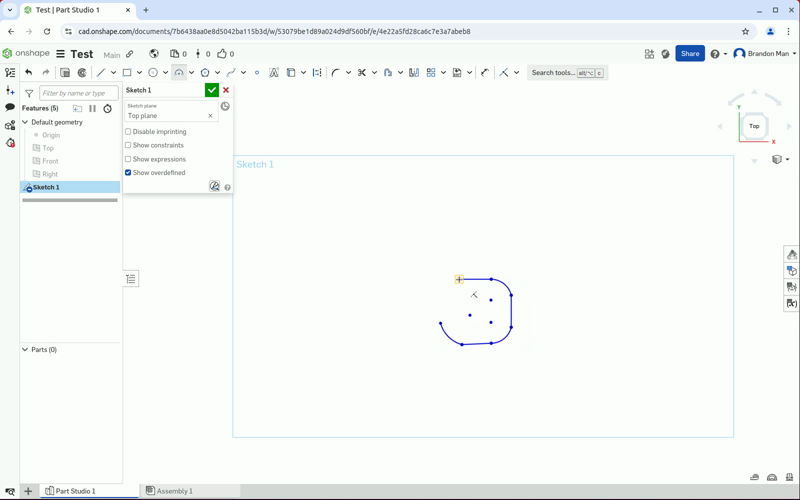
scroll(-6)
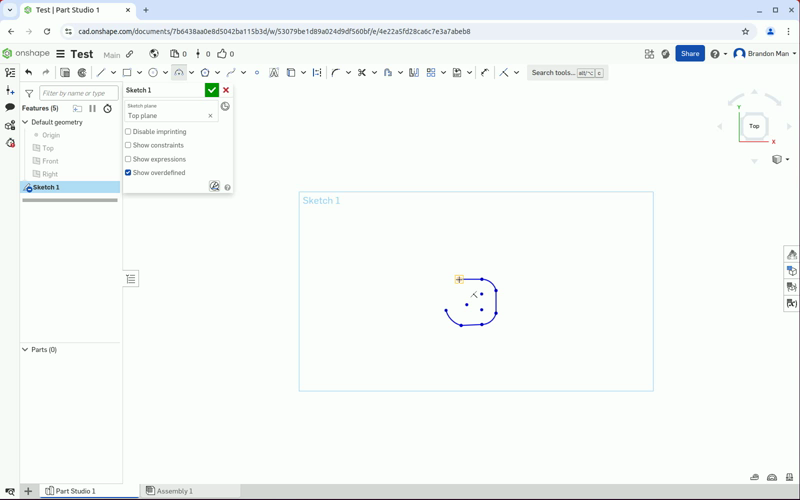
scroll(-6)
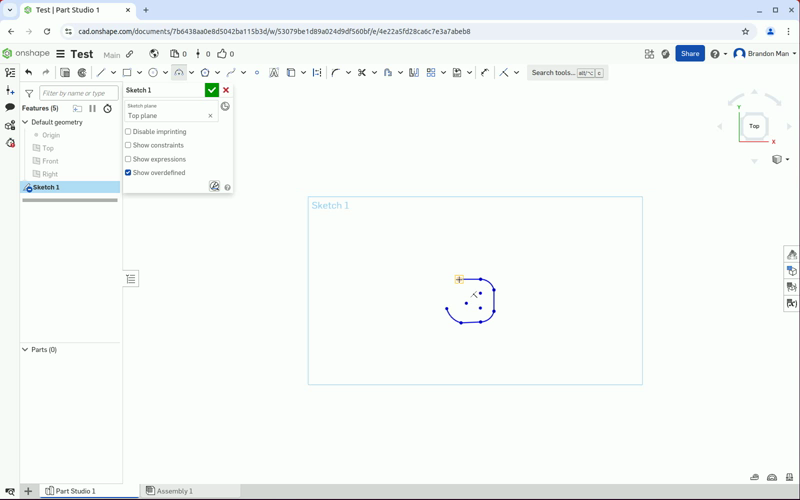
scroll(-6)
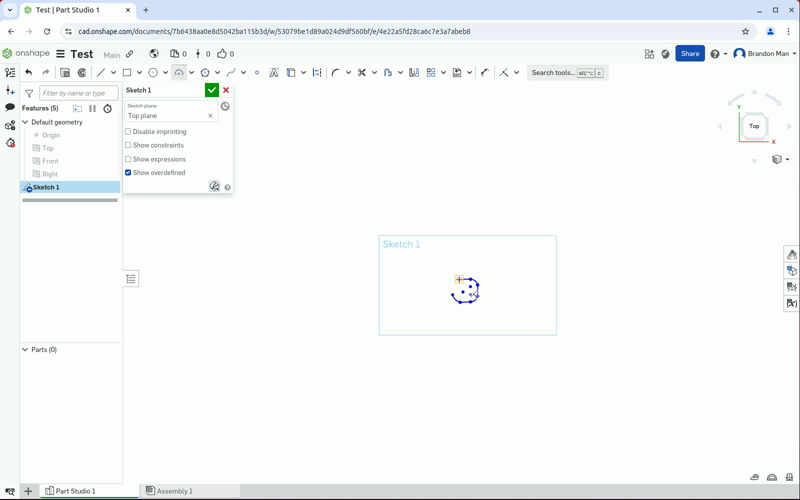
scroll(-6)
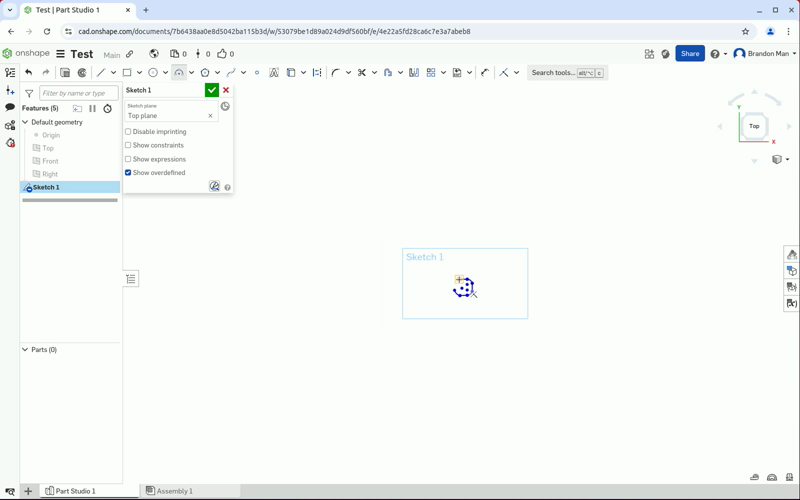
scroll(-6)
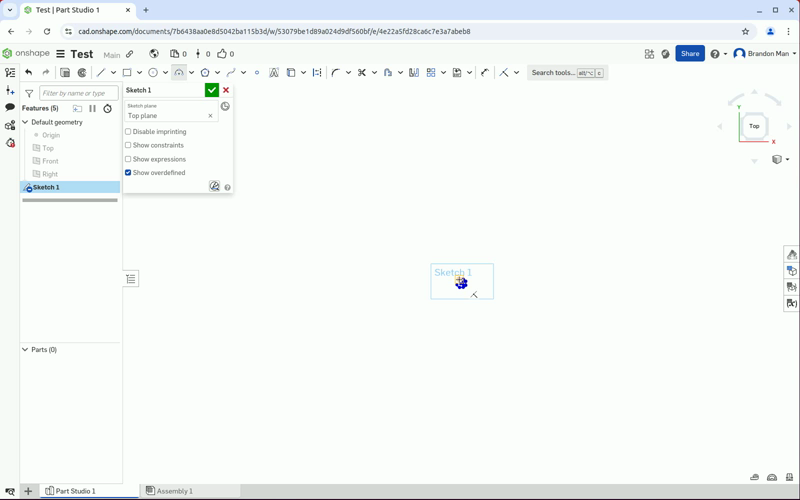
key_down(shift)
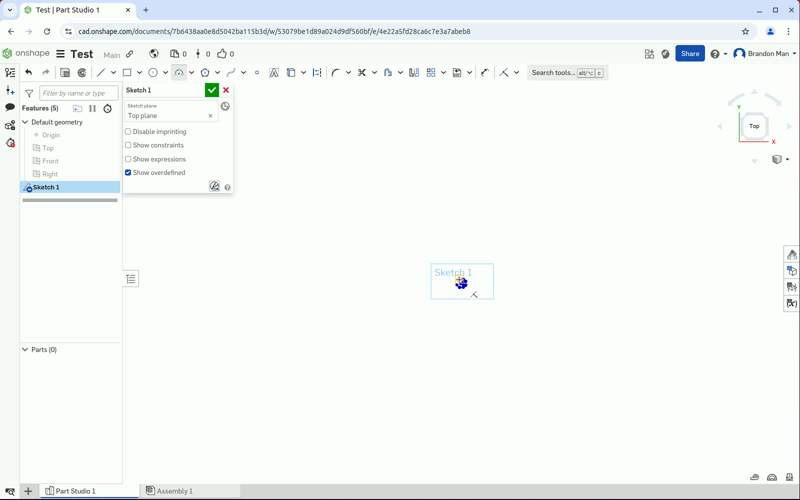
mouse_move(457, 281)
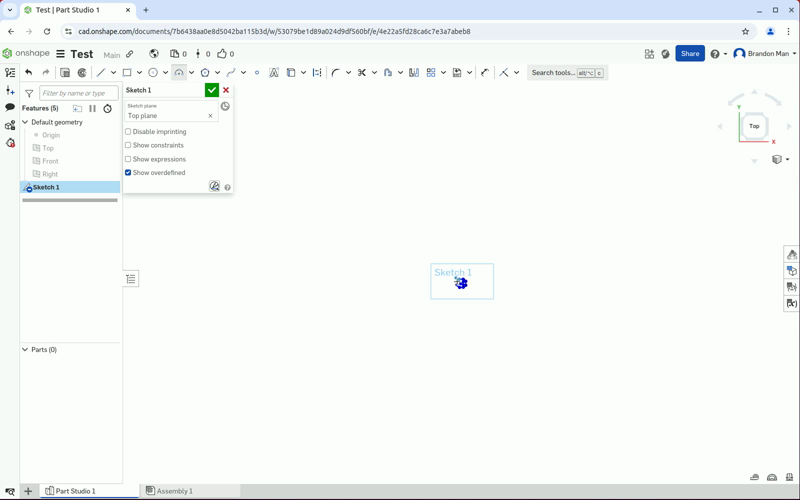
scroll(6)
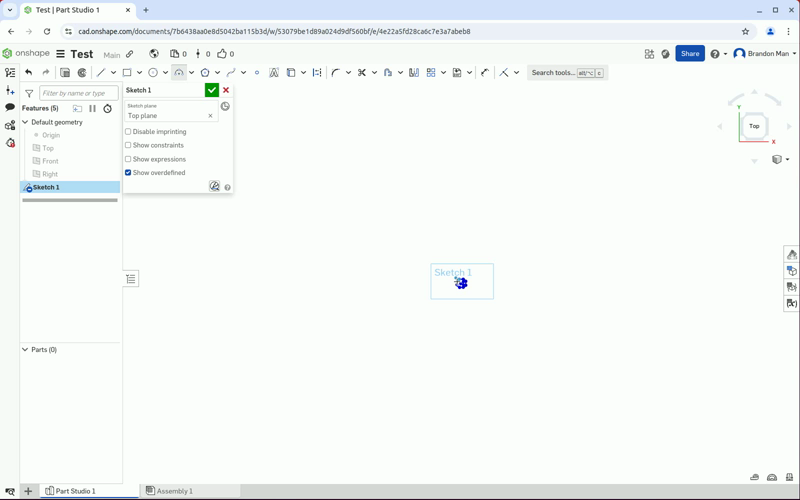
scroll(6)
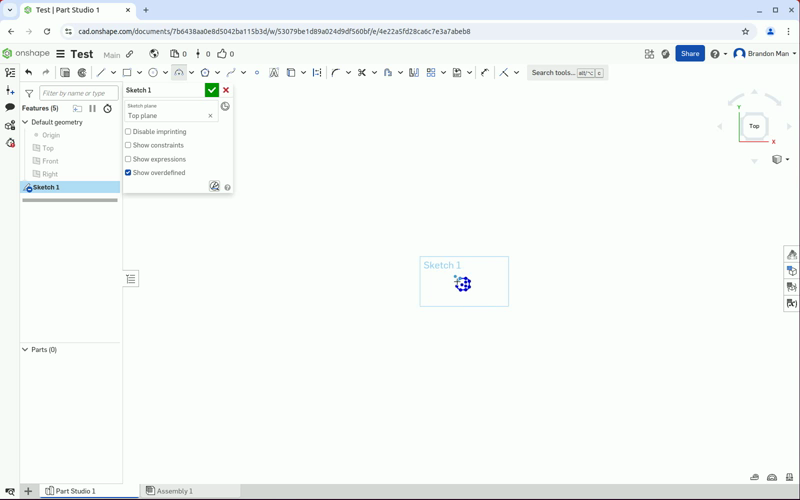
scroll(6)
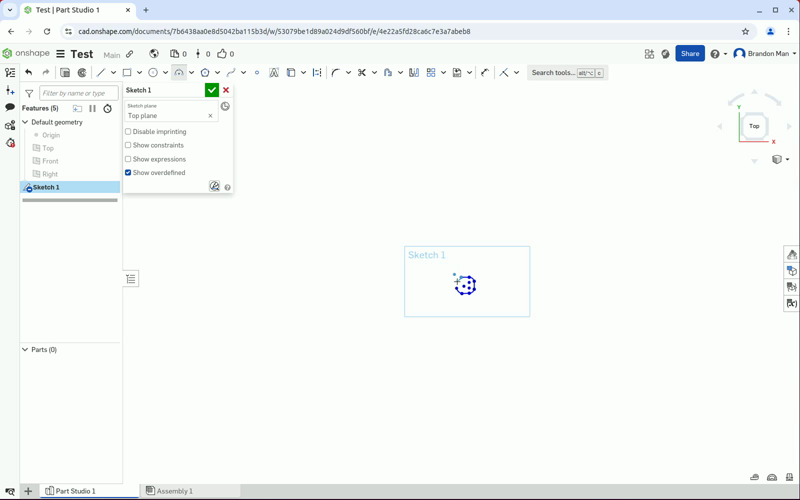
scroll(6)
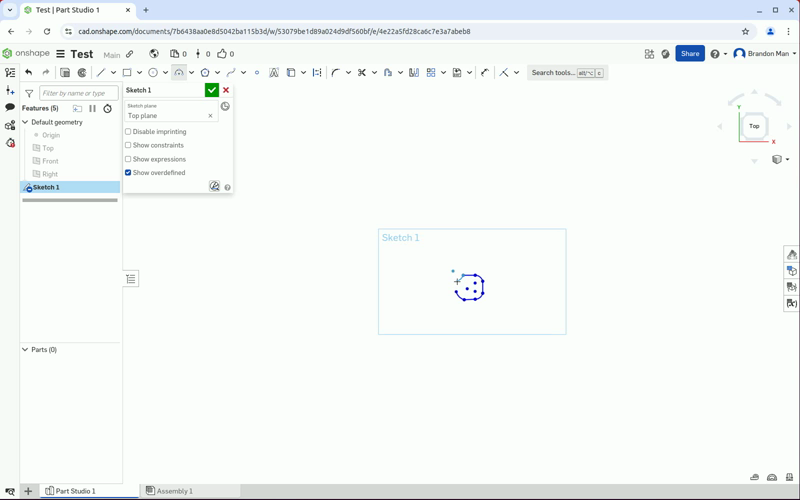
scroll(6)
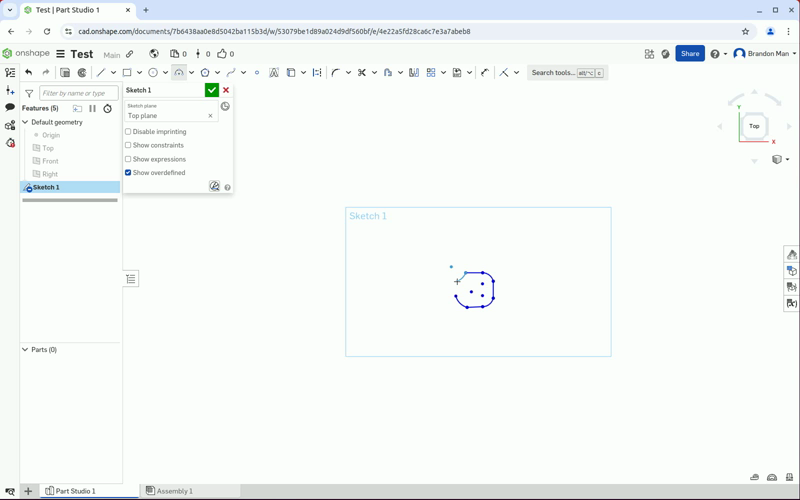
scroll(6)
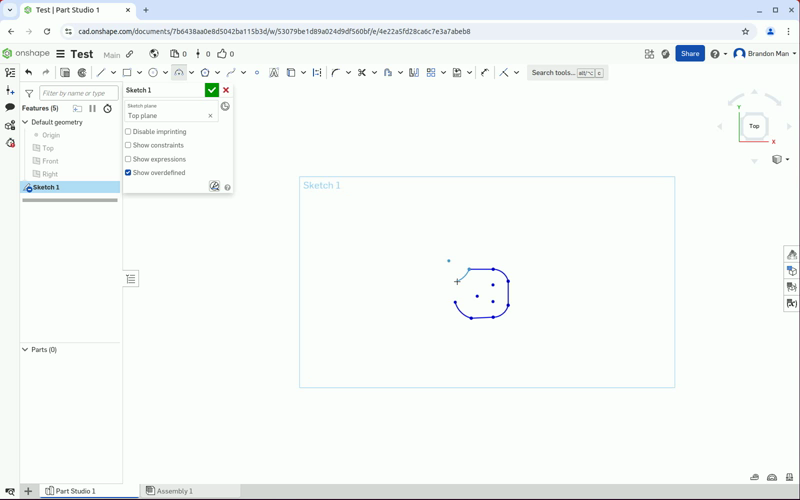
scroll(6)
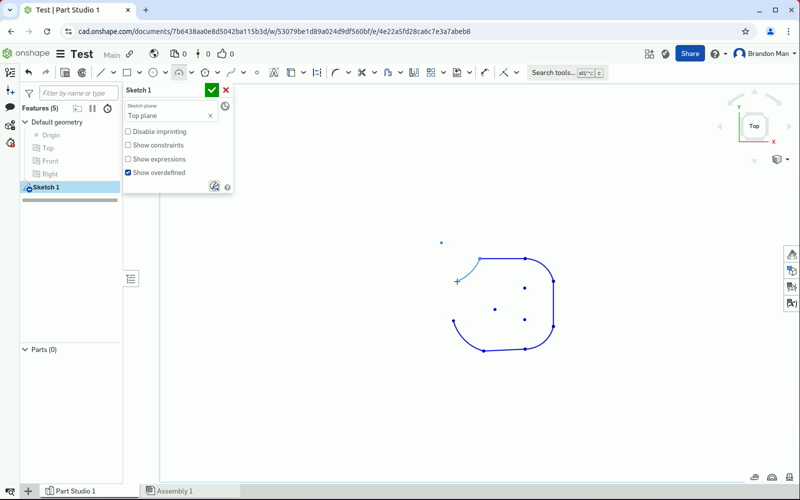
click(457, 281)
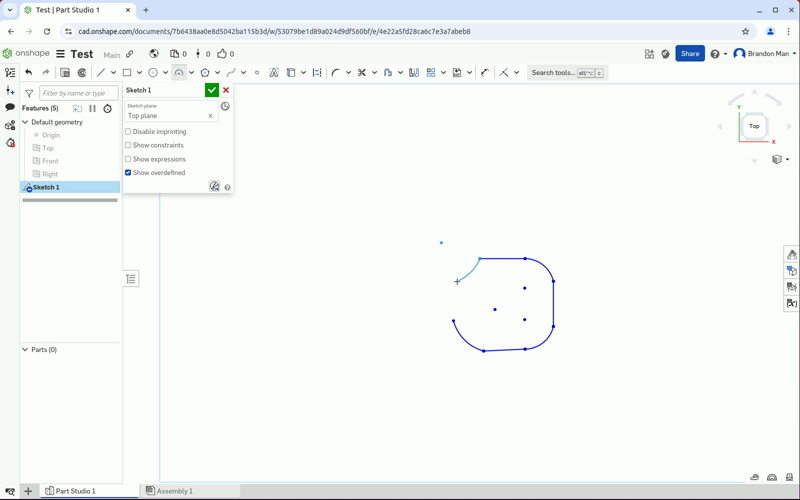
scroll(-6)
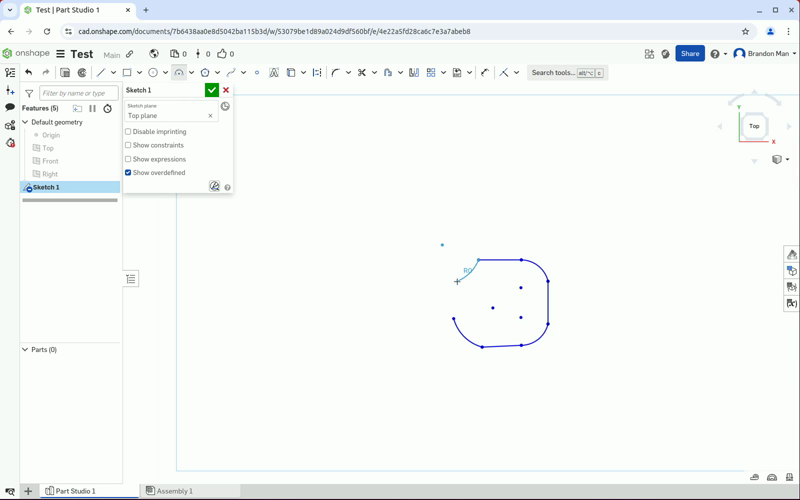
scroll(-6)
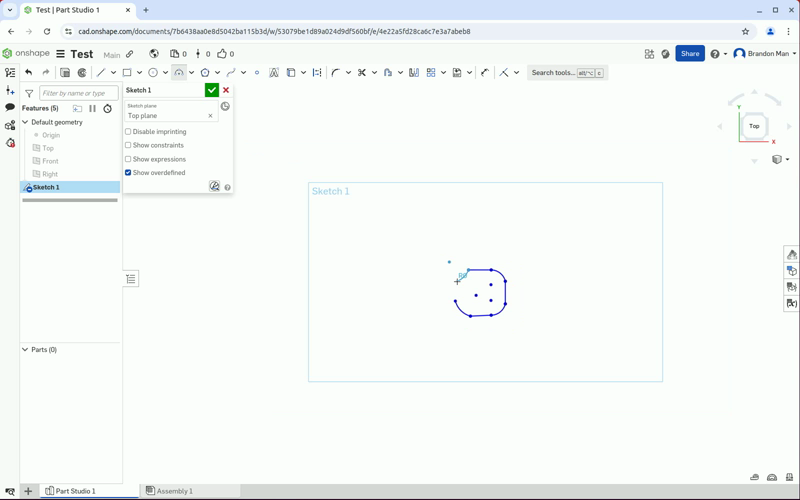
scroll(-6)
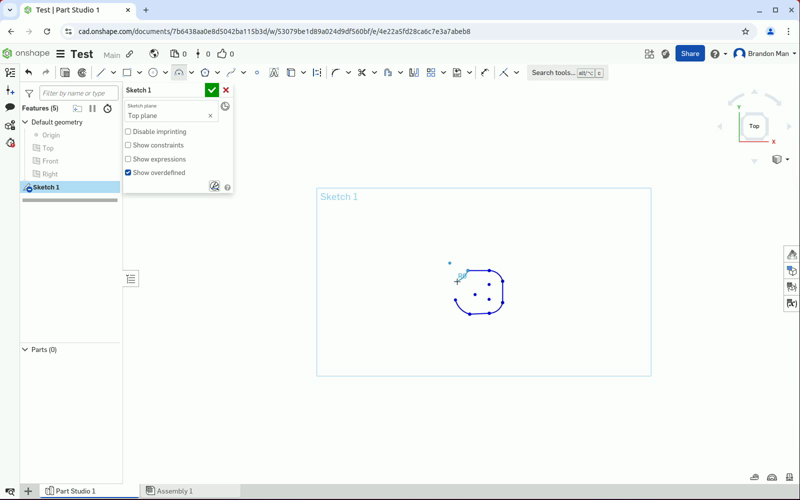
scroll(-6)
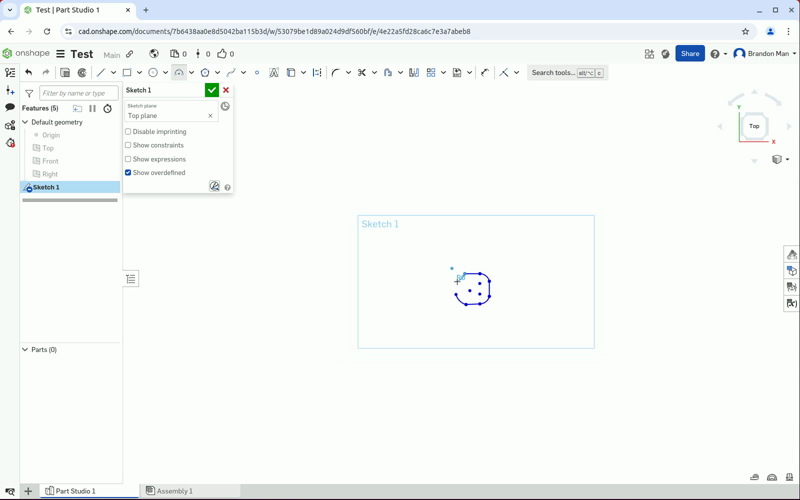
scroll(-6)
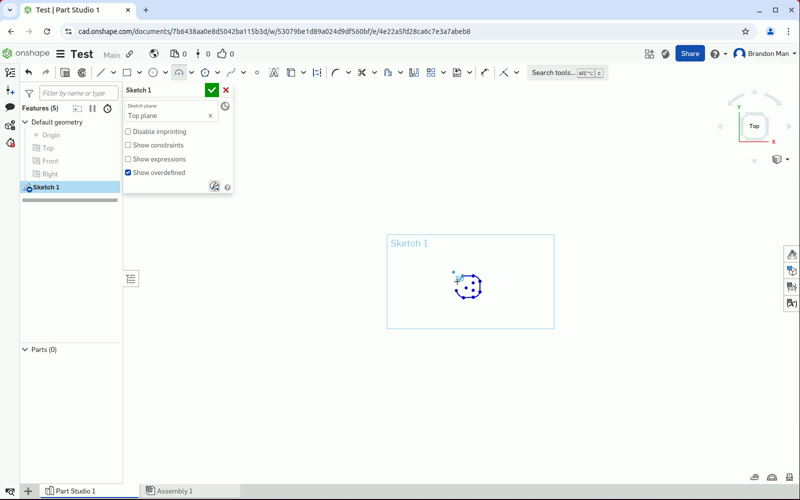
scroll(-6)
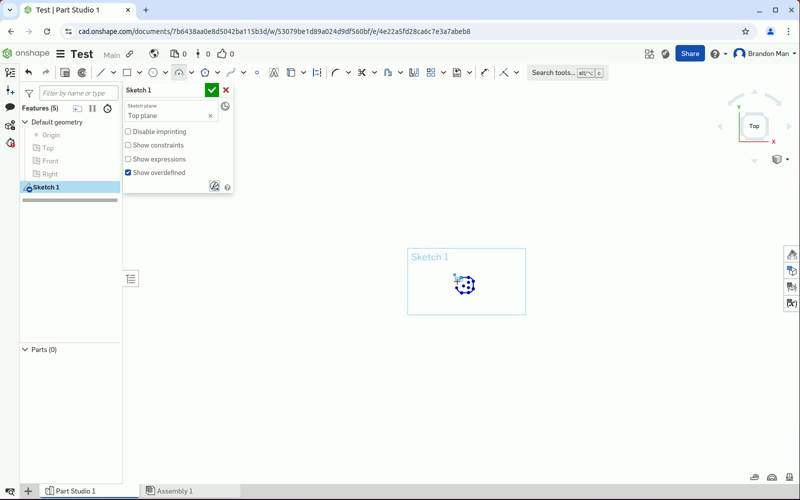
scroll(-6)
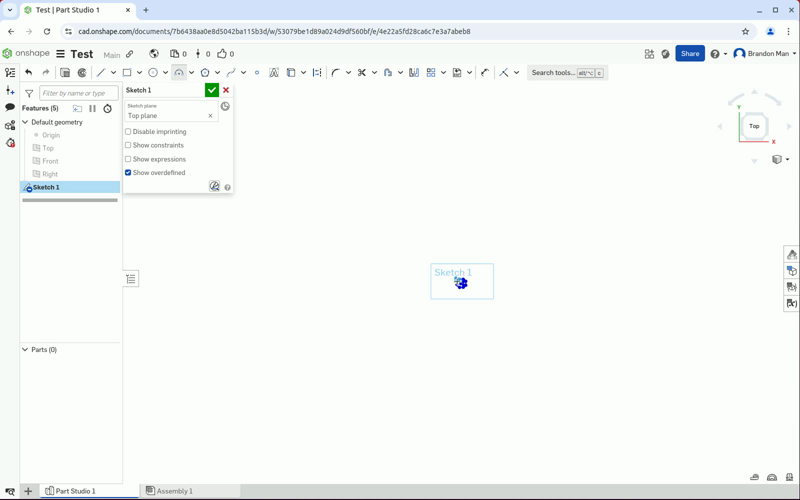
mouse_move(458, 279)
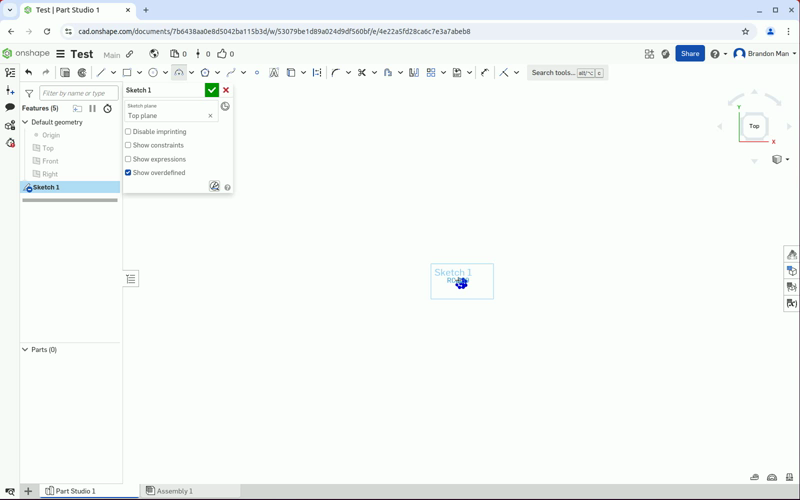
scroll(6)
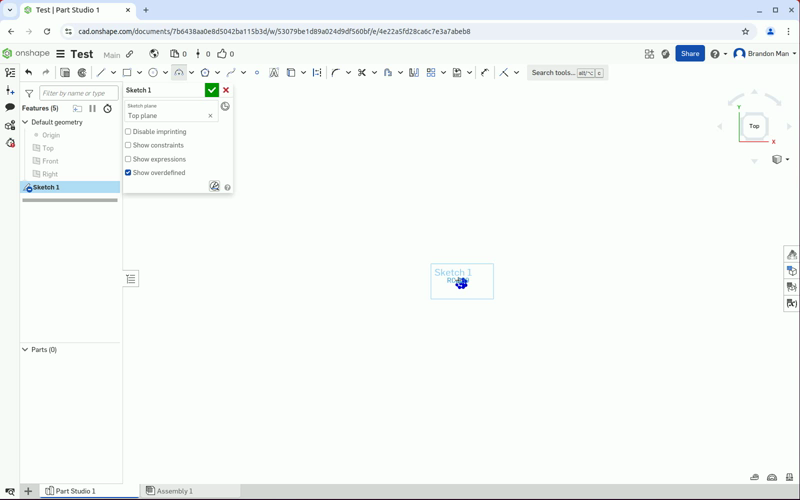
scroll(6)
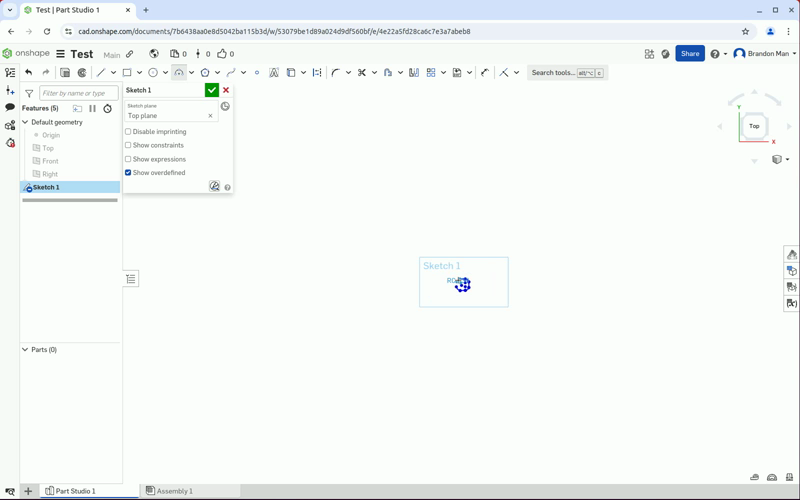
scroll(6)
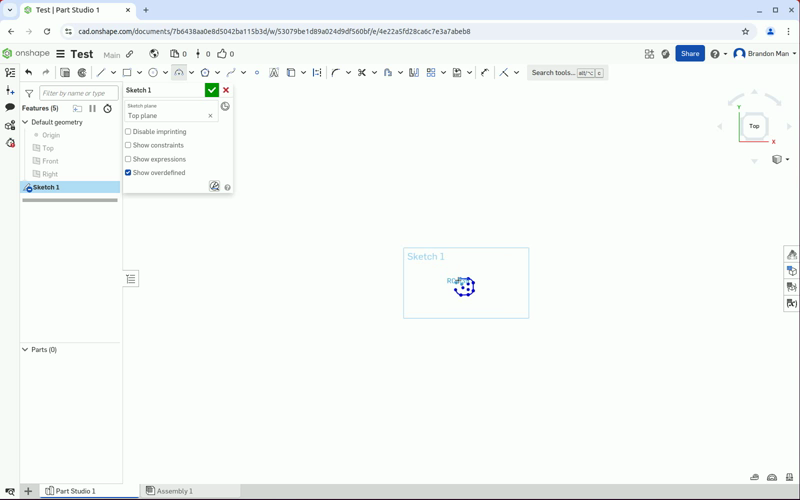
scroll(6)
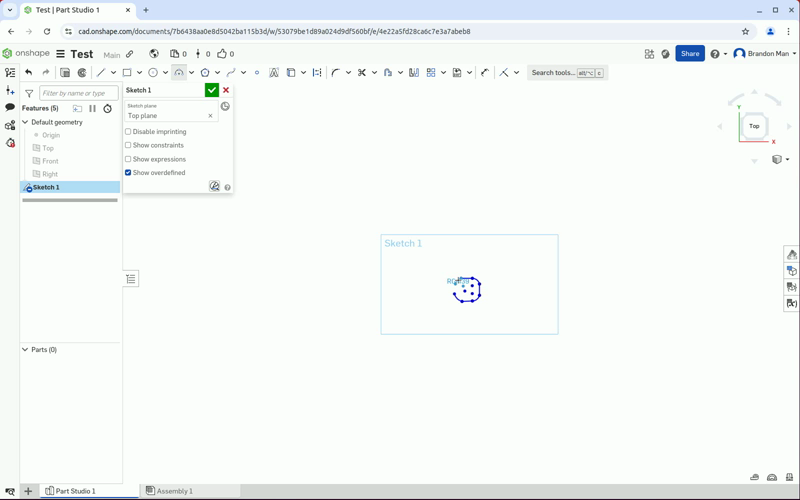
scroll(6)
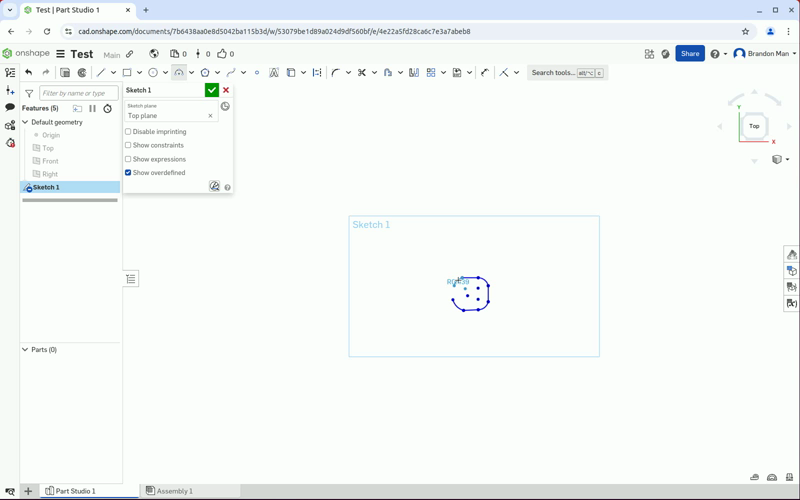
scroll(6)
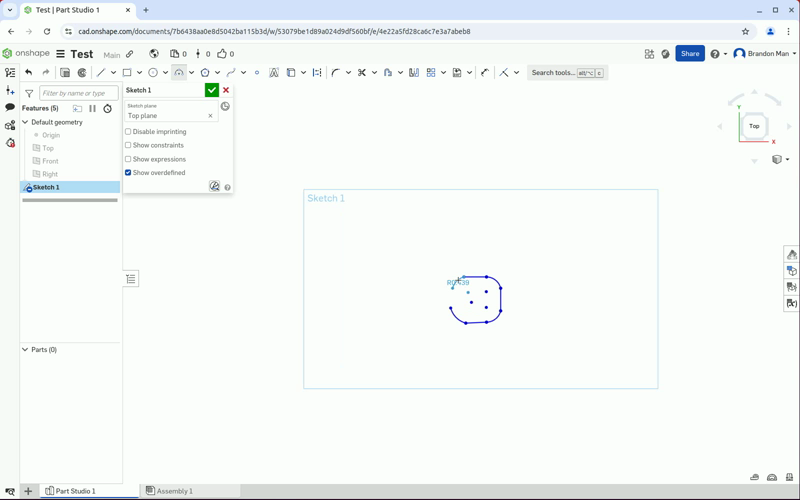
scroll(6)
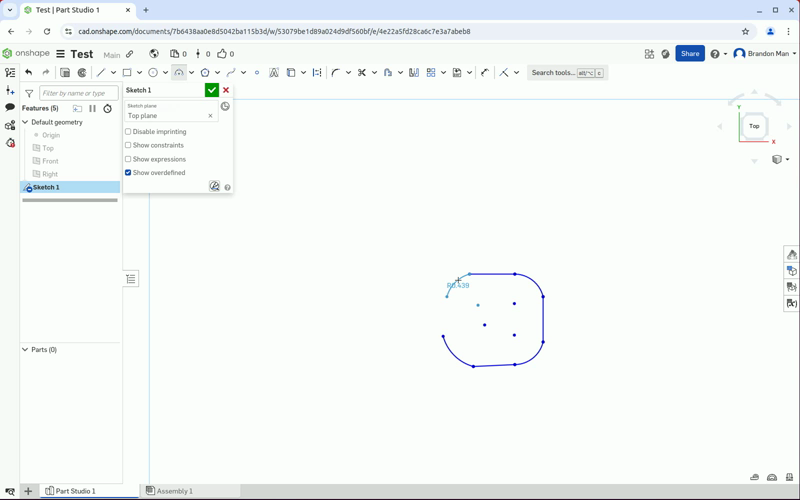
click(458, 279)
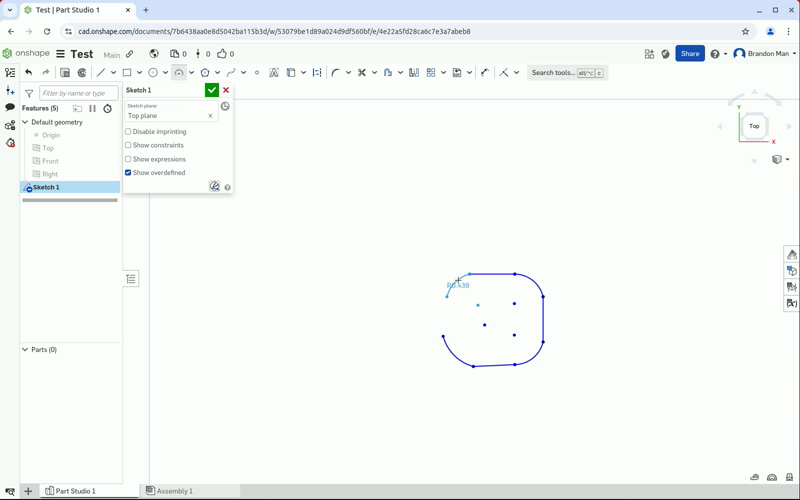
scroll(-6)
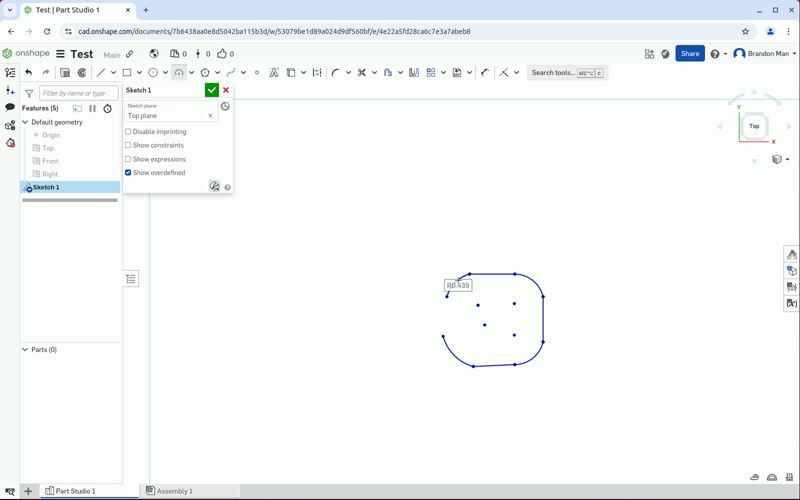
scroll(-6)
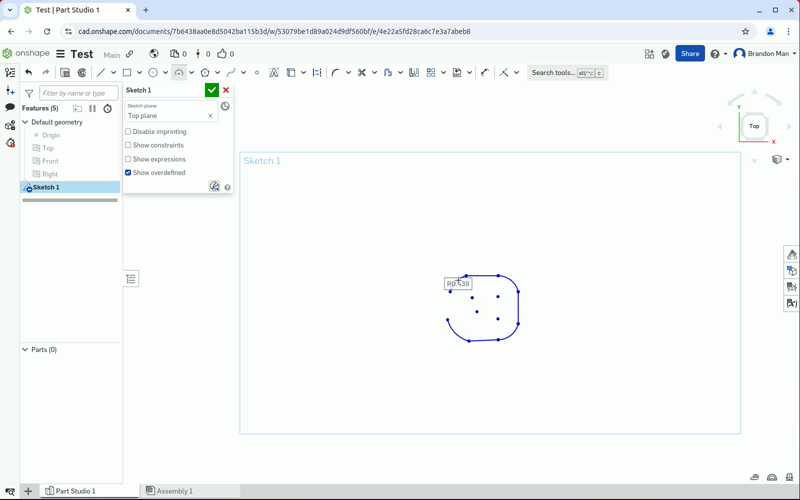
scroll(-6)
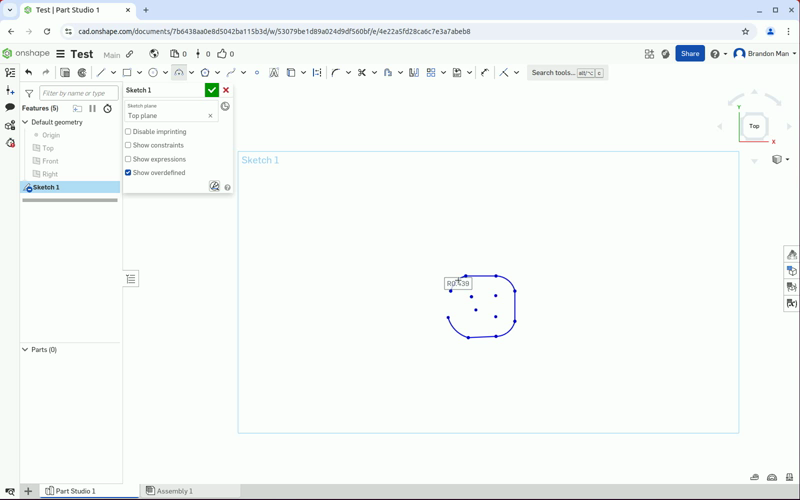
scroll(-6)
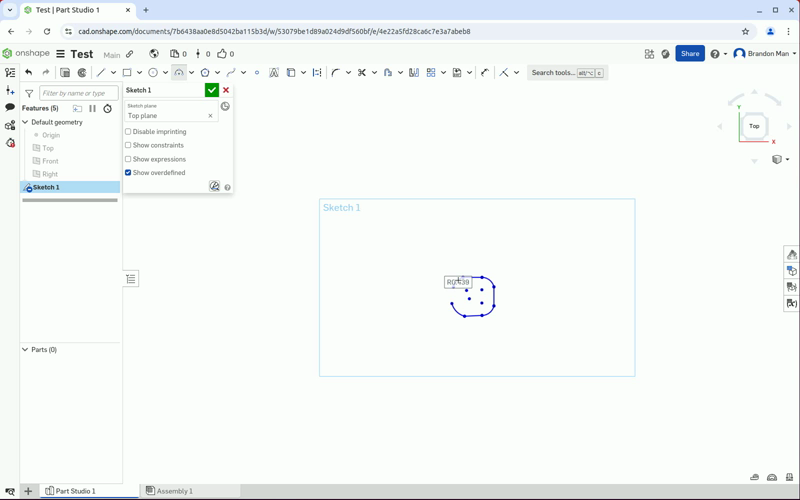
scroll(-6)
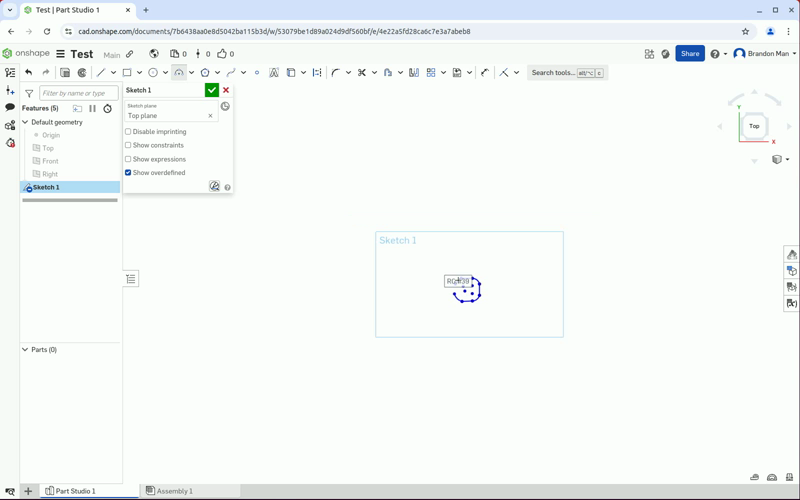
scroll(-6)
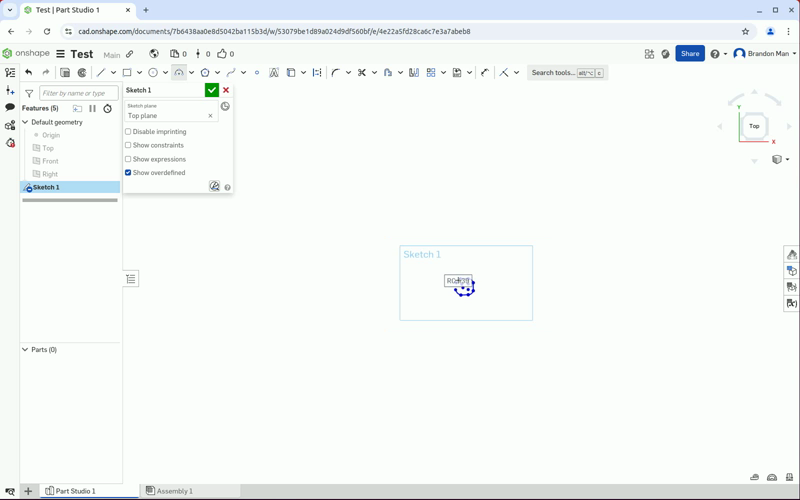
scroll(-6)
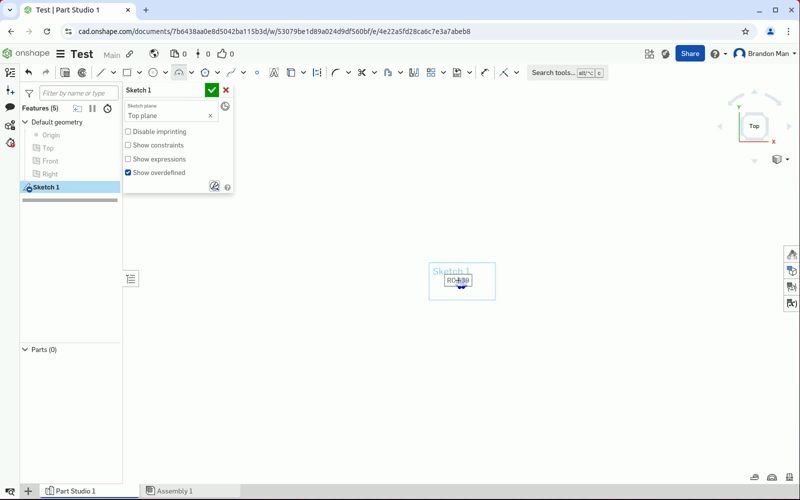
key_up(shift)
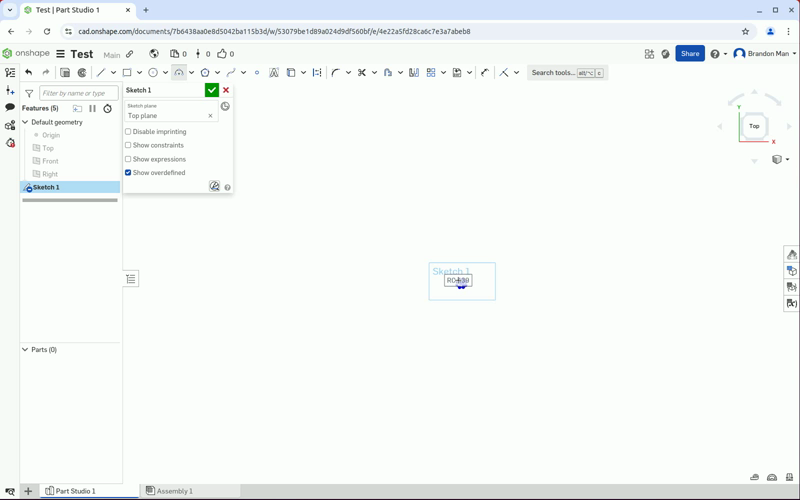
key(esc)
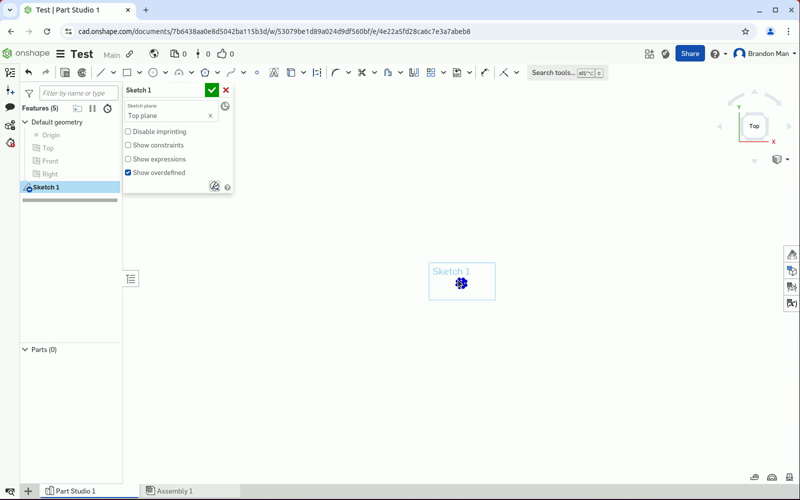
key(l)
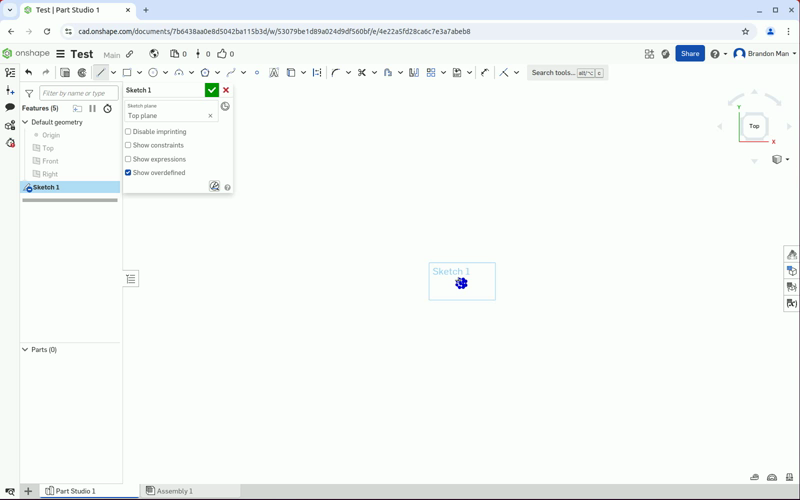
mouse_move(457, 281)
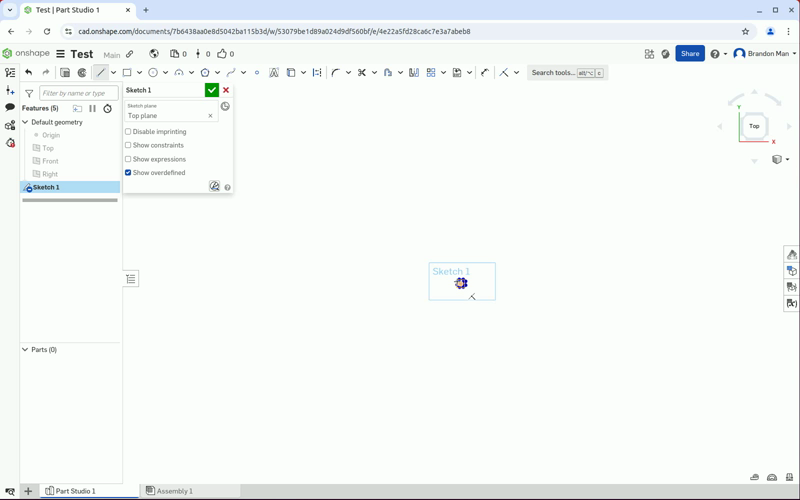
scroll(6)
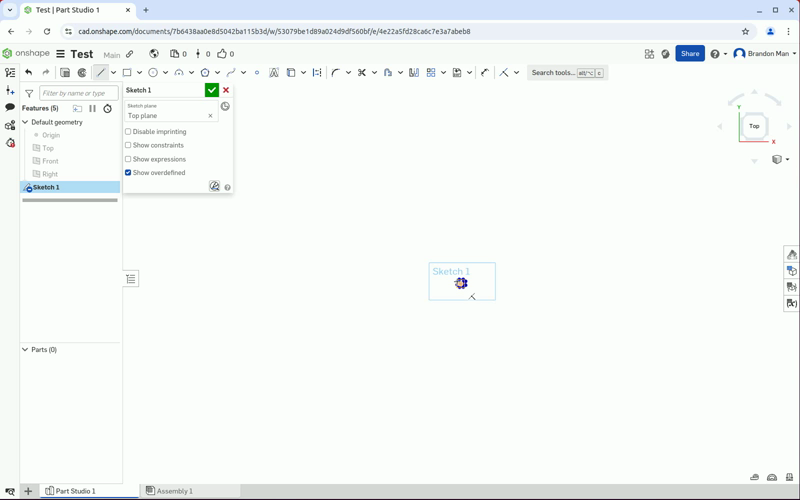
scroll(6)
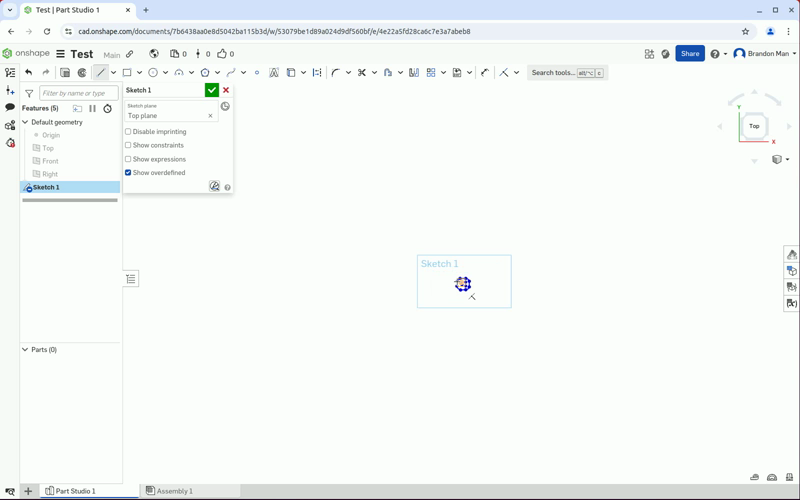
scroll(6)
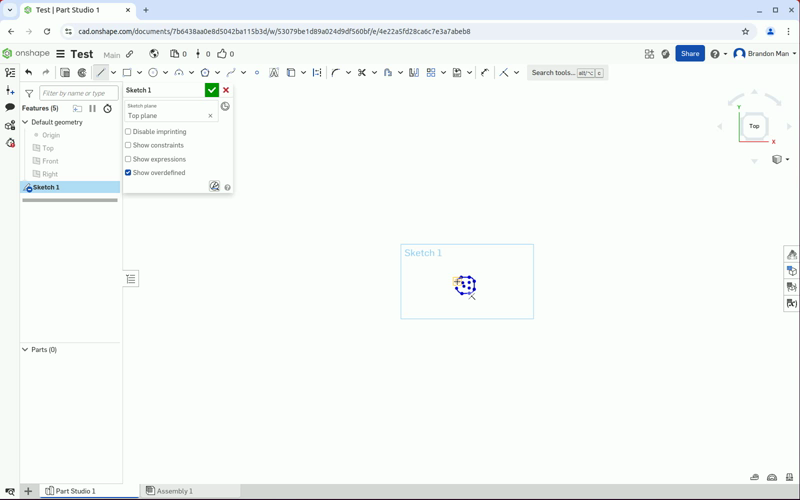
scroll(6)
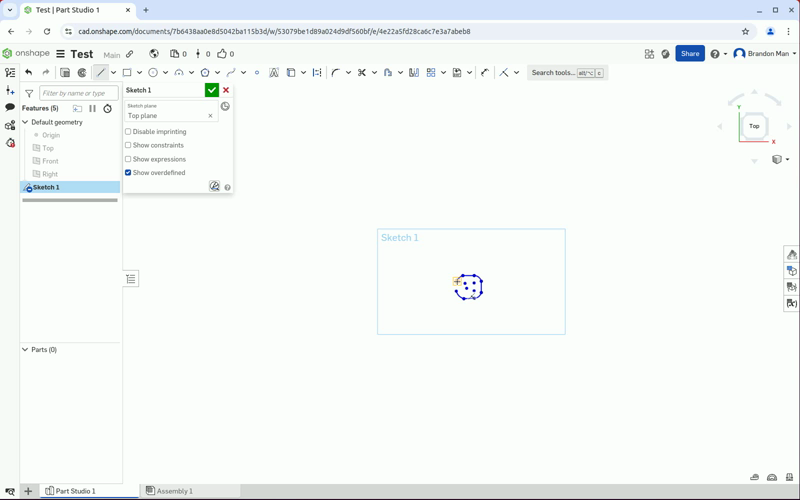
scroll(6)
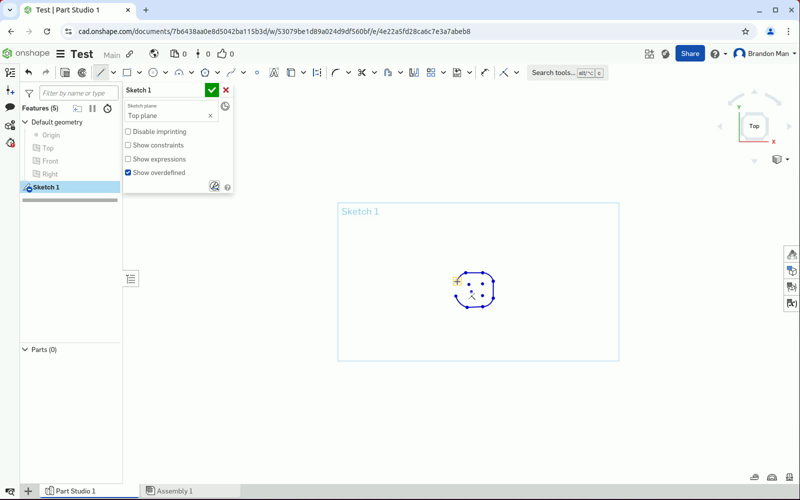
scroll(6)
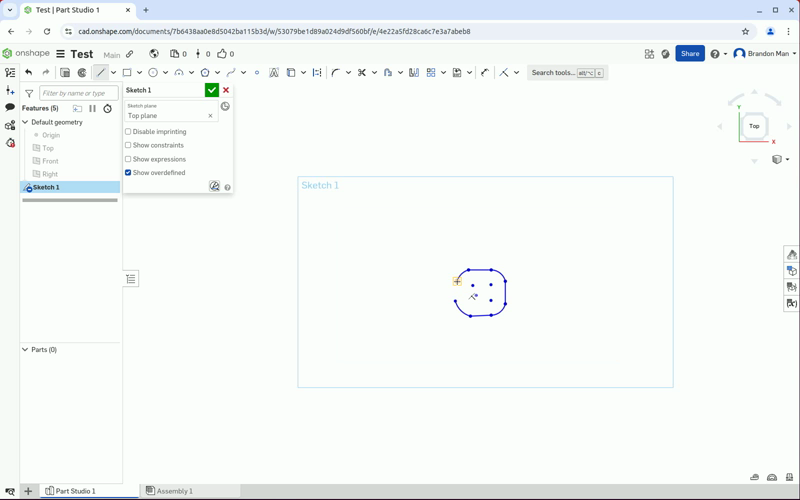
scroll(6)
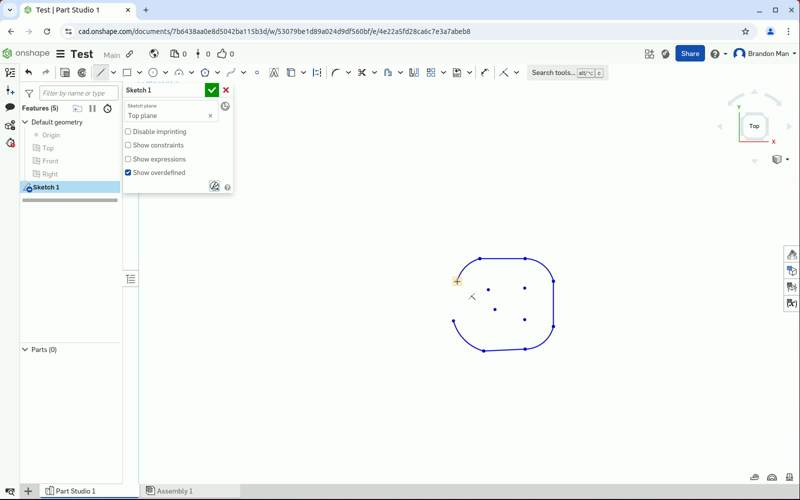
click(457, 281)
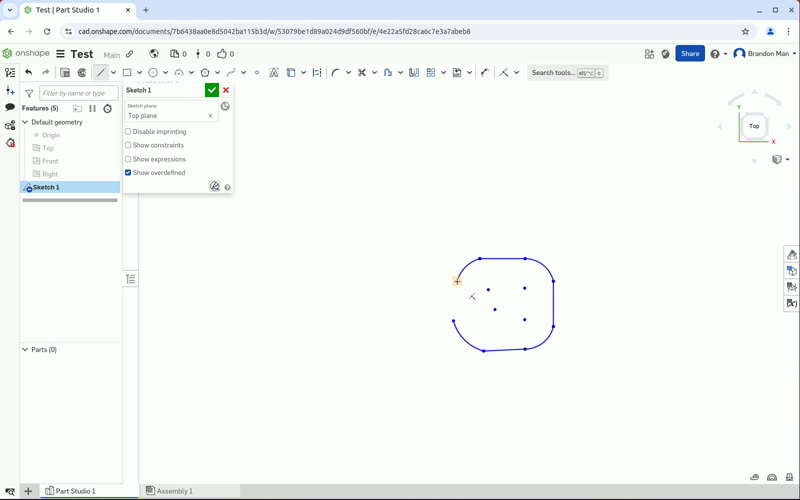
scroll(-6)
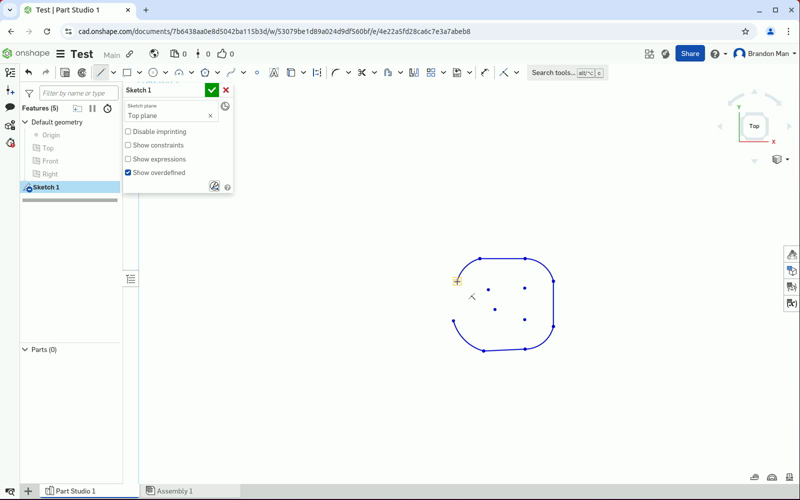
scroll(-6)
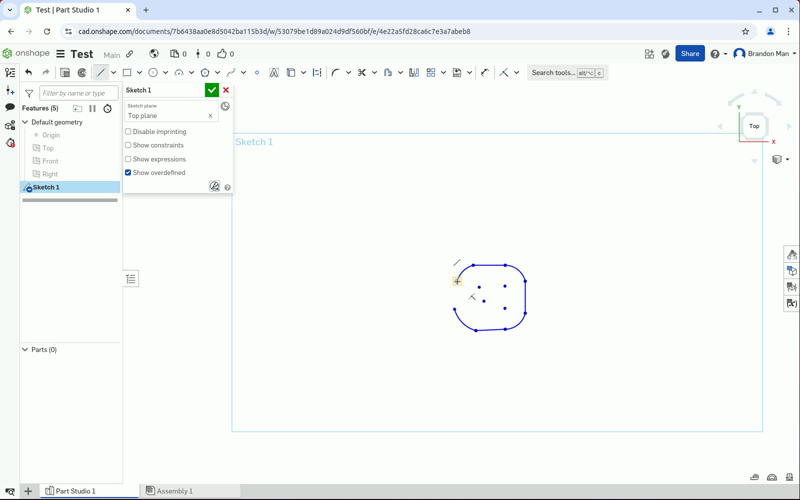
scroll(-6)
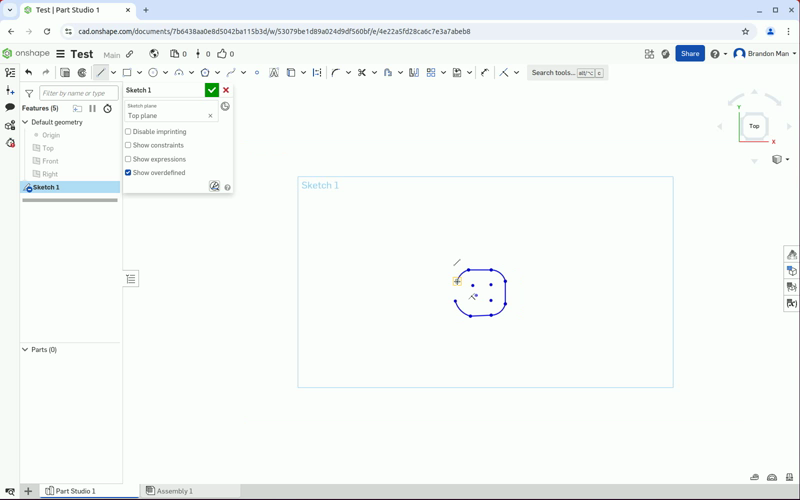
scroll(-6)
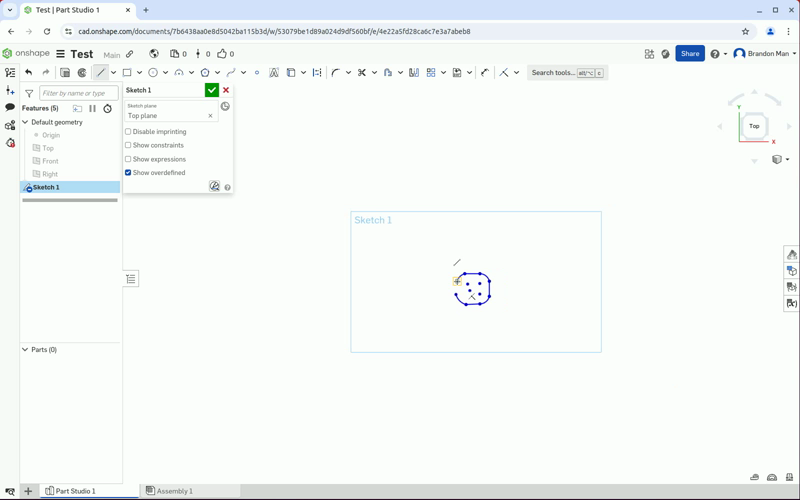
scroll(-6)
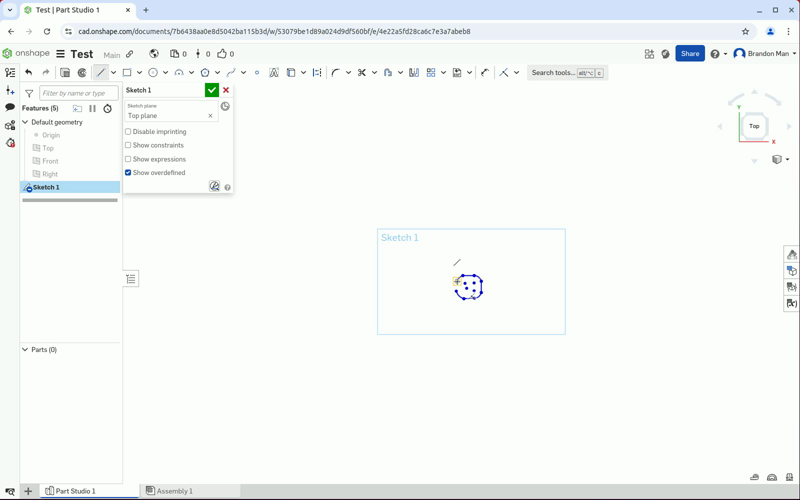
scroll(-6)
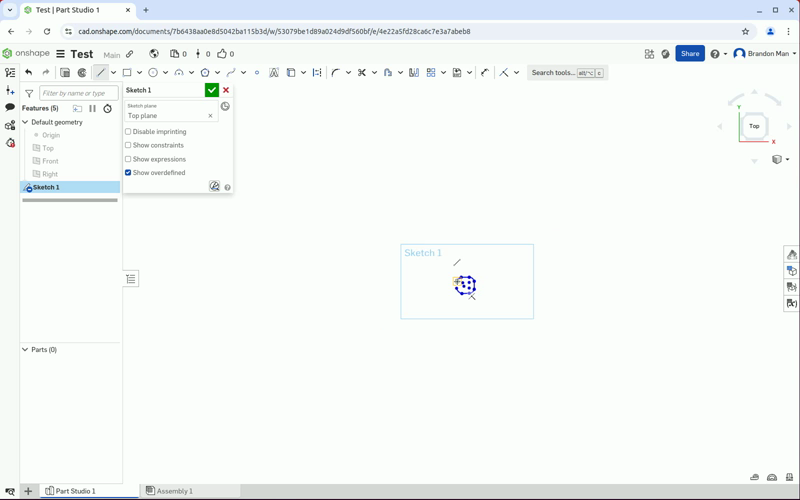
scroll(-6)
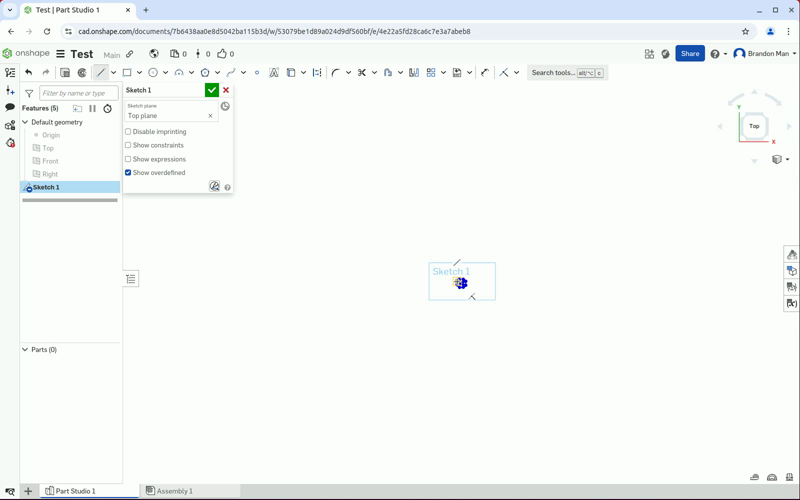
mouse_move(487, 281)
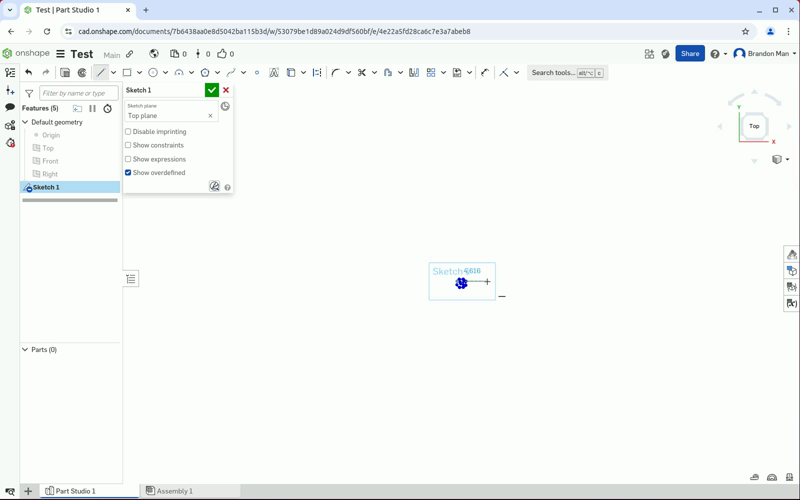
key_down(shift)
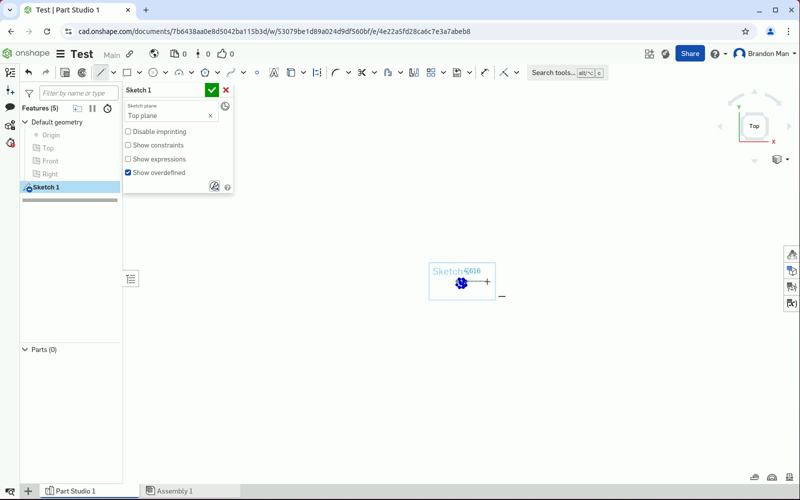
mouse_move(457, 285)
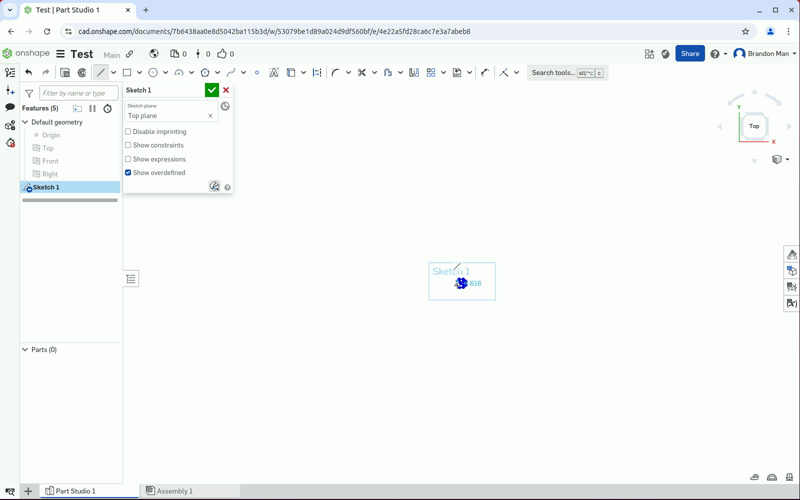
scroll(6)
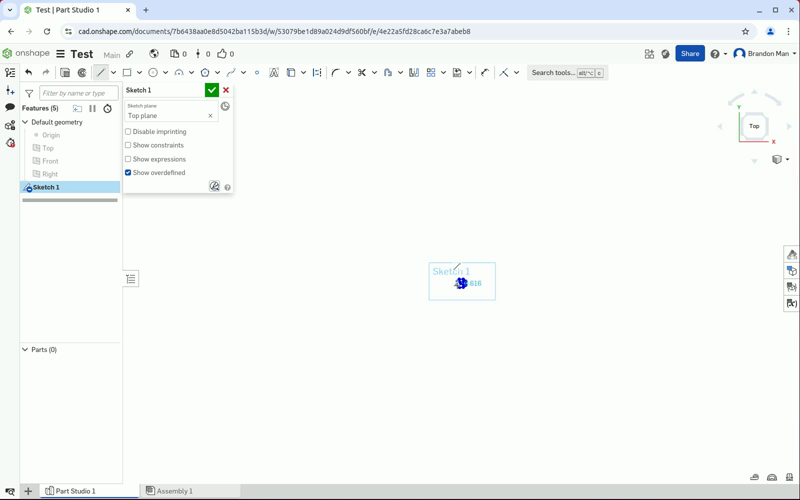
scroll(6)
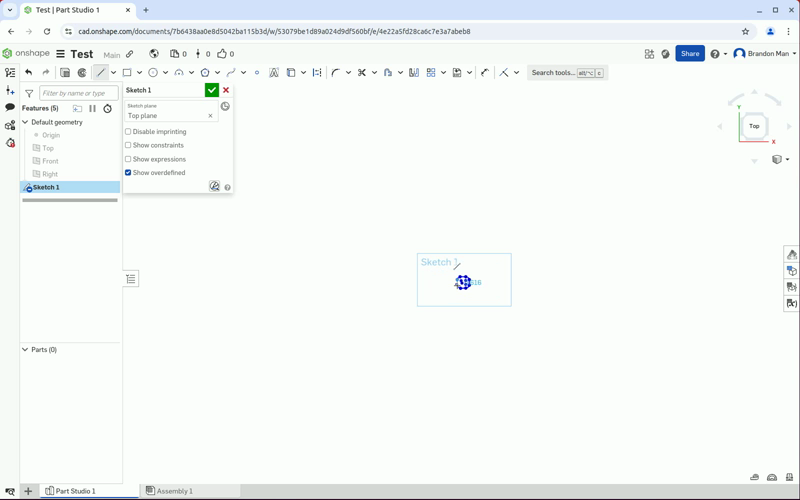
scroll(6)
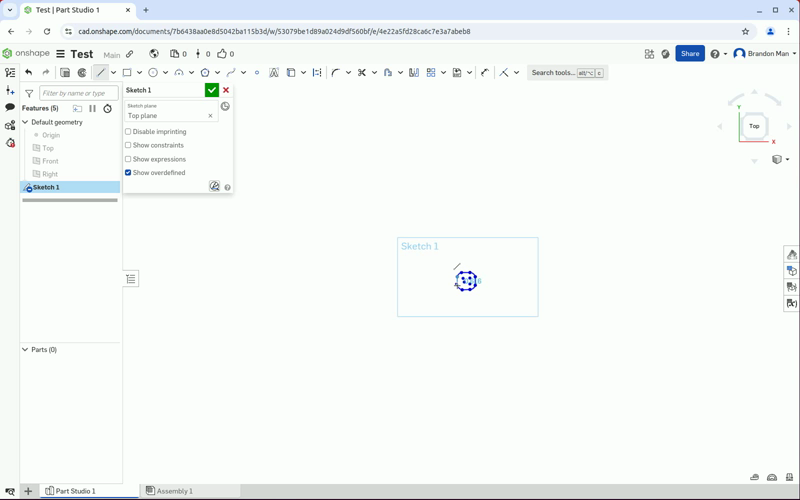
scroll(6)
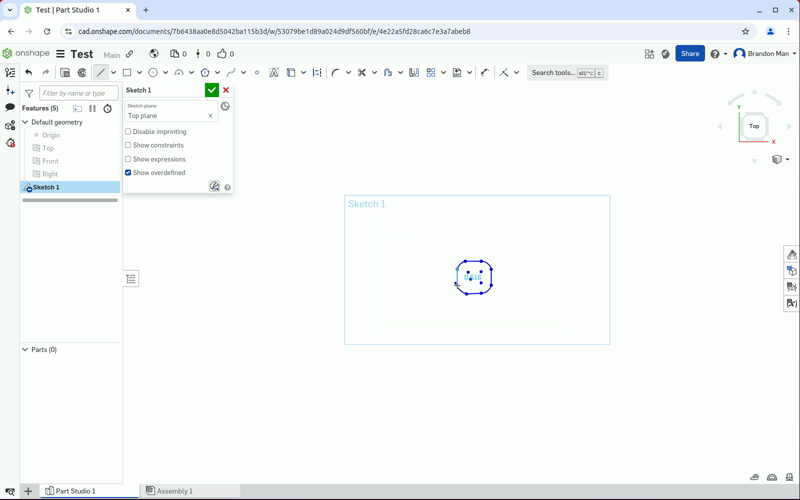
scroll(6)
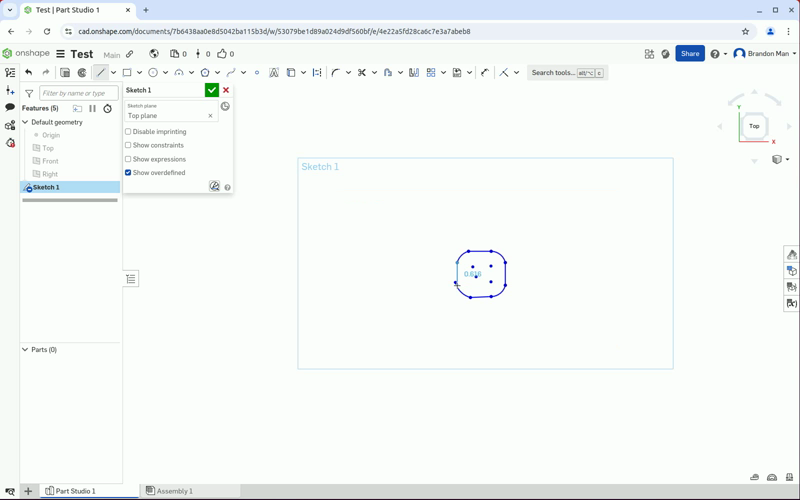
scroll(6)
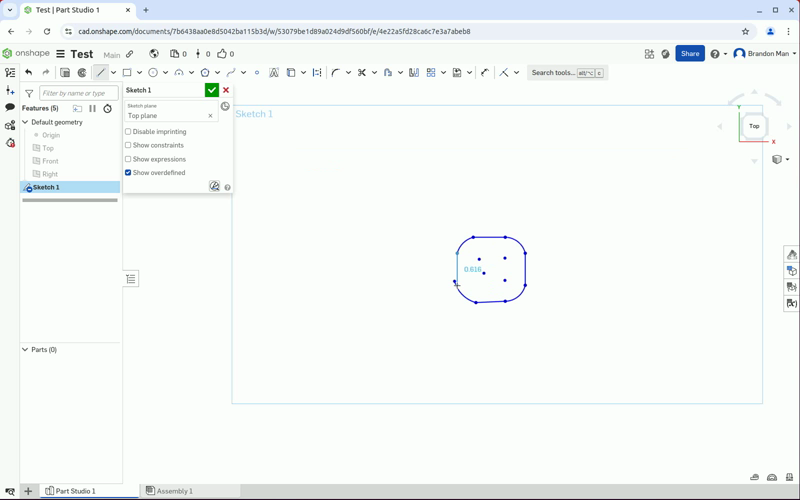
scroll(6)
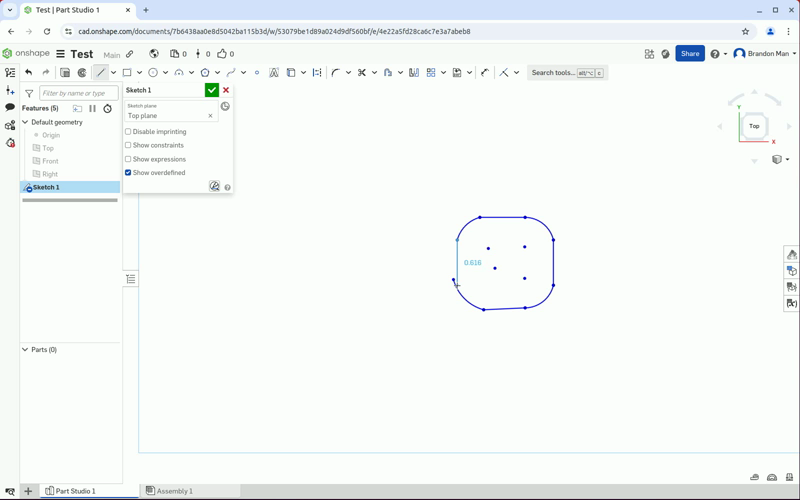
key_up(shift)
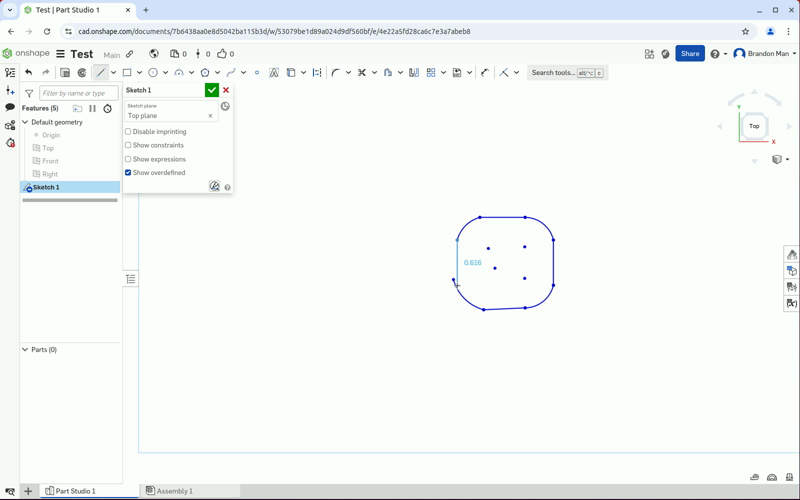
click(457, 285)
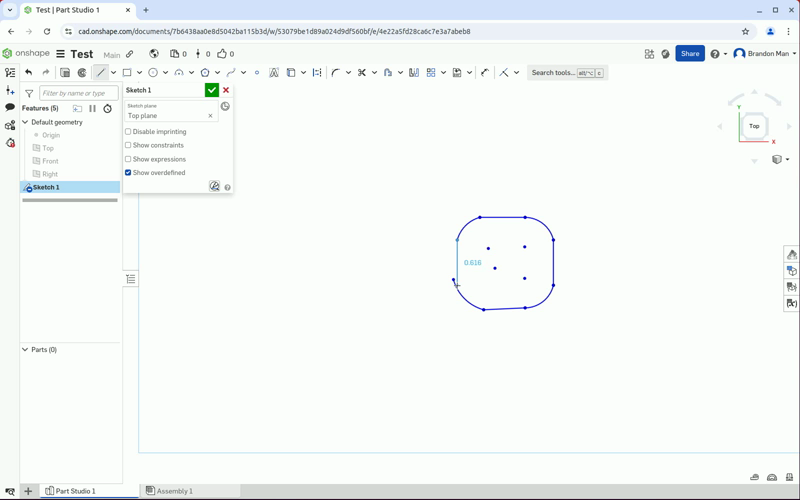
scroll(-6)
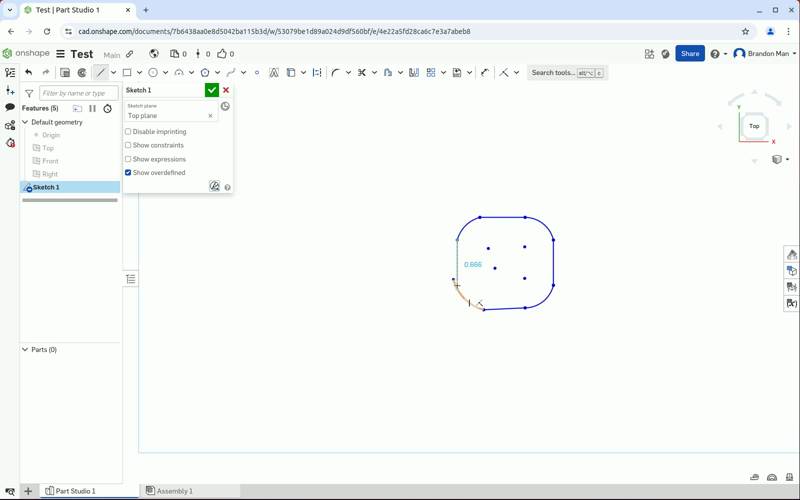
scroll(-6)
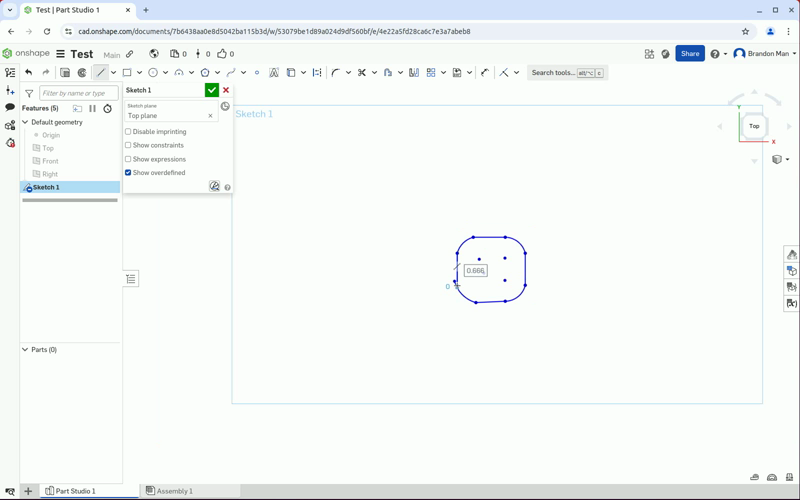
scroll(-6)
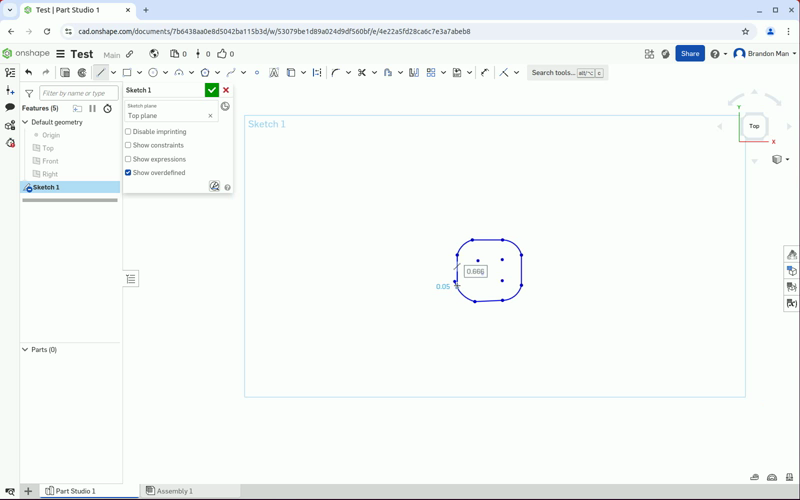
scroll(-6)
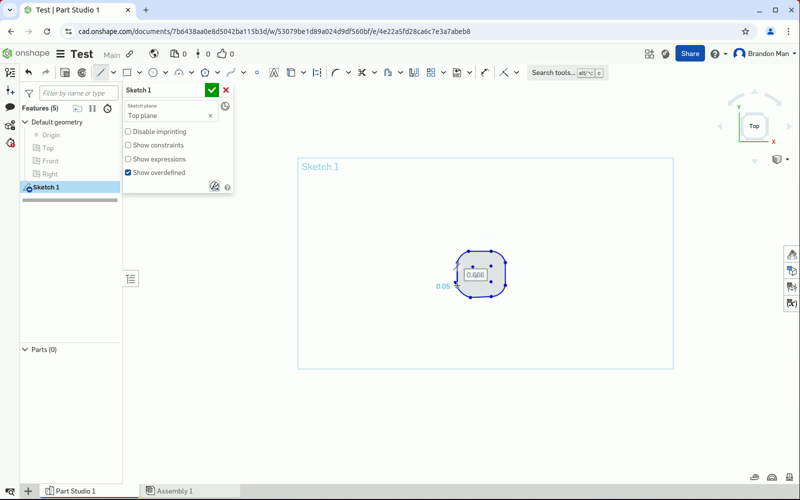
scroll(-6)
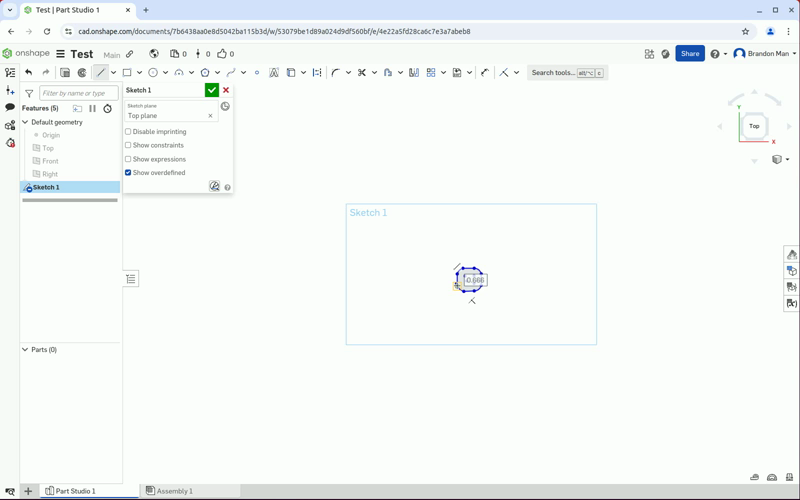
scroll(-6)
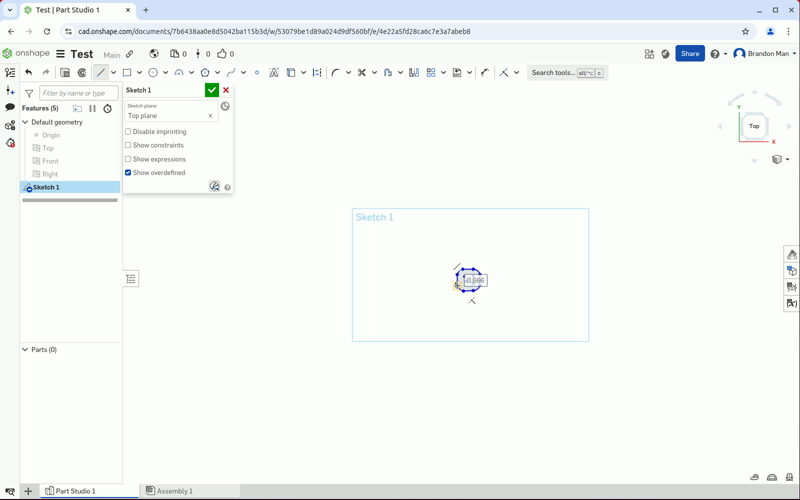
scroll(-6)
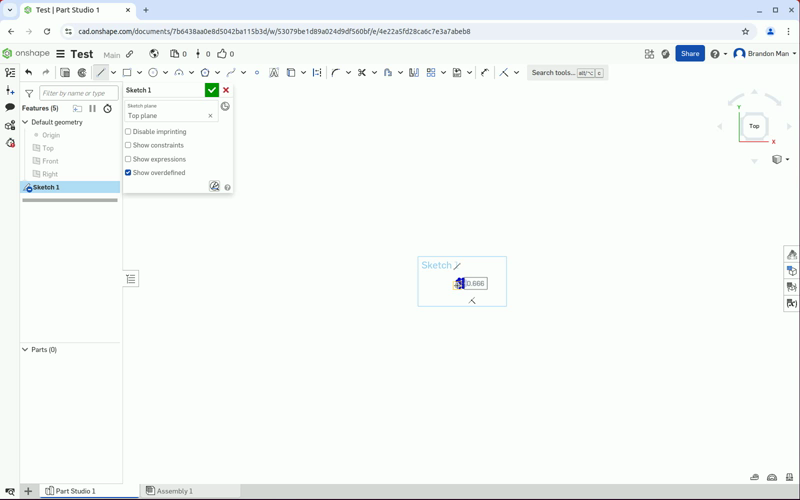
key(esc)
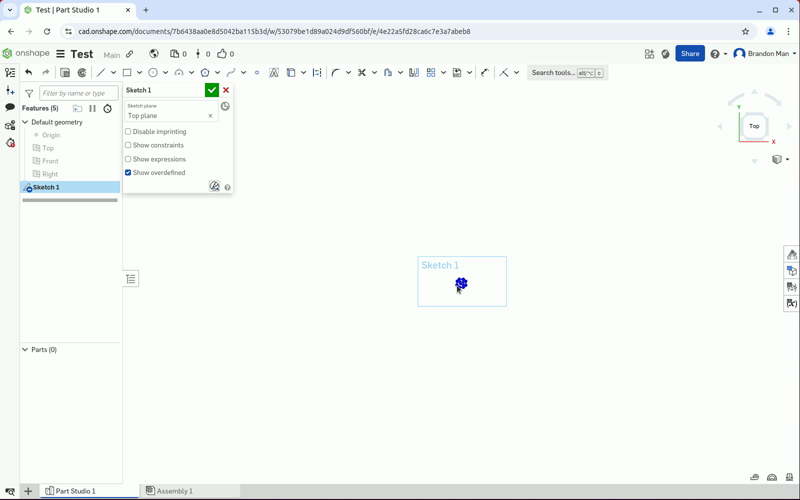
mouse_move(463, 285)
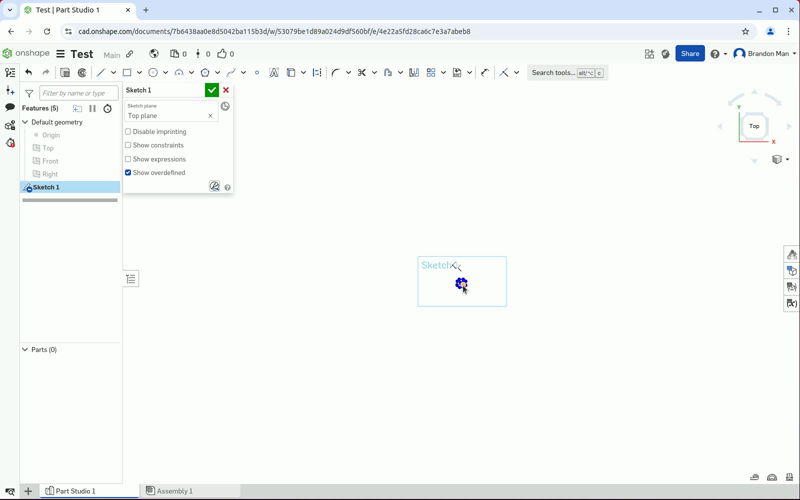
scroll(6)
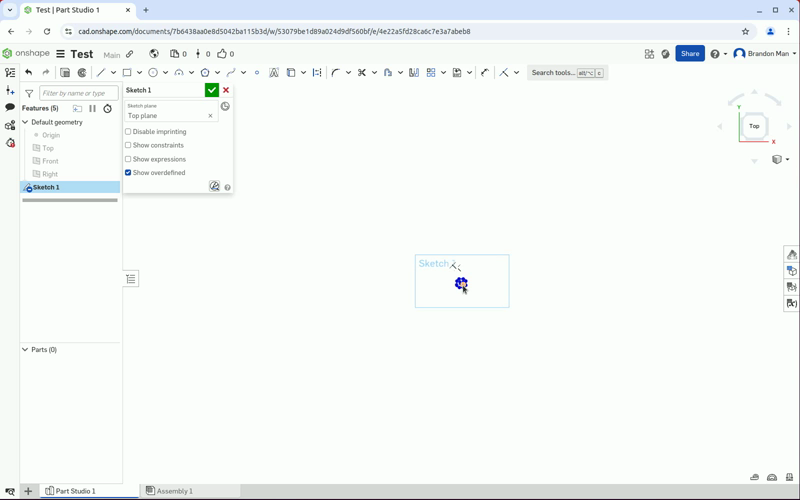
scroll(6)
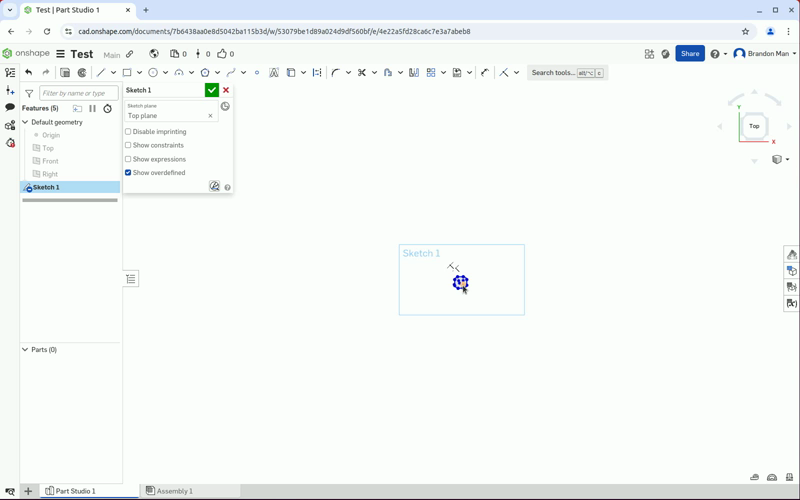
scroll(6)
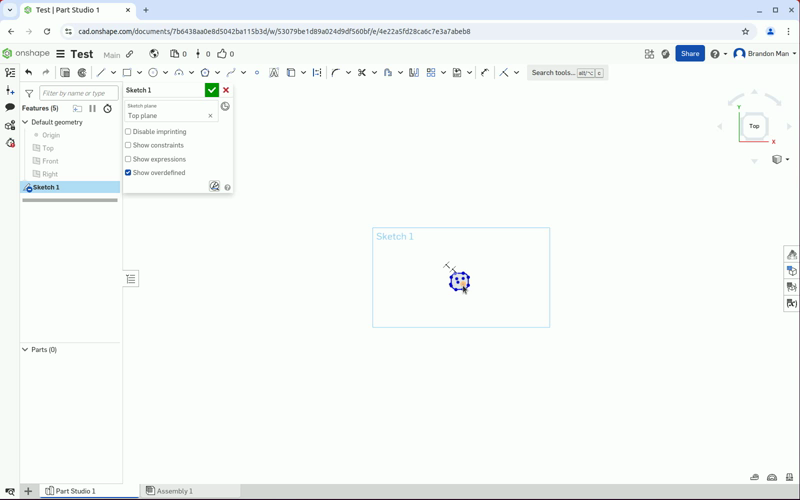
scroll(6)
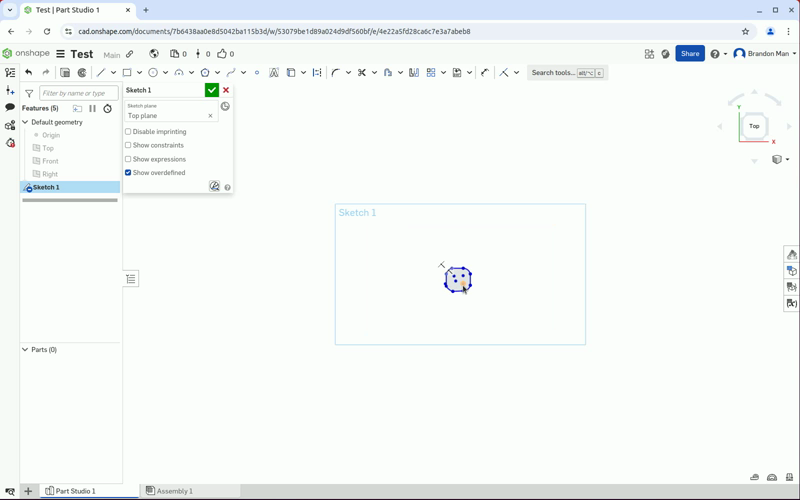
scroll(6)
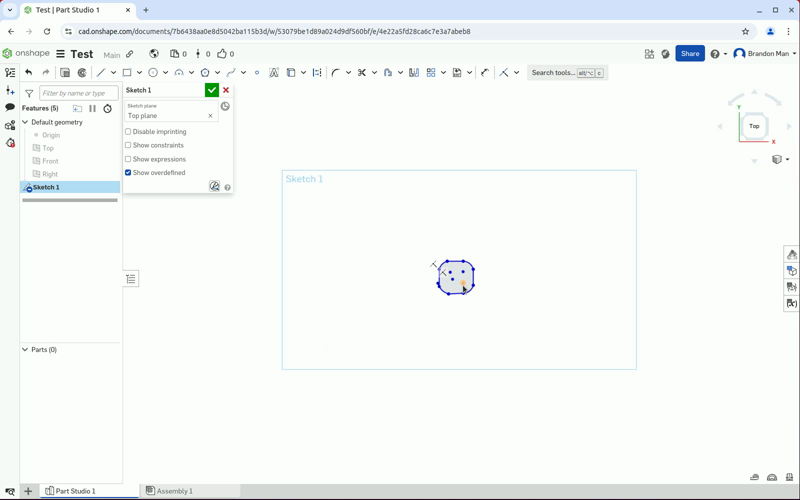
scroll(6)
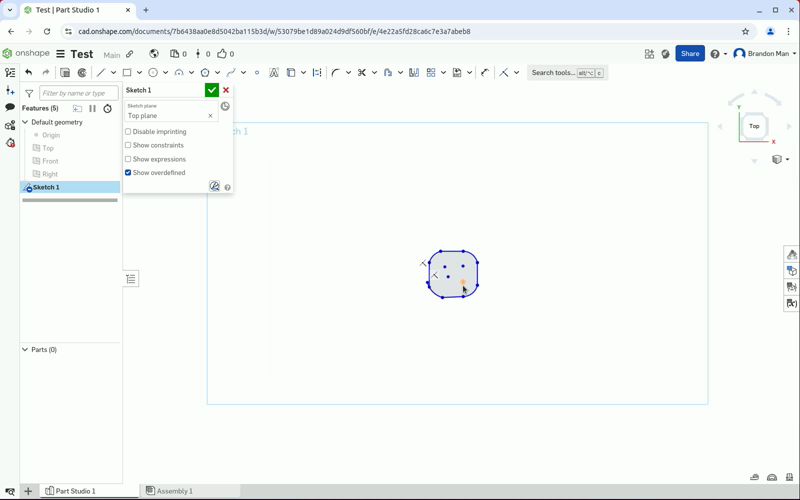
scroll(6)
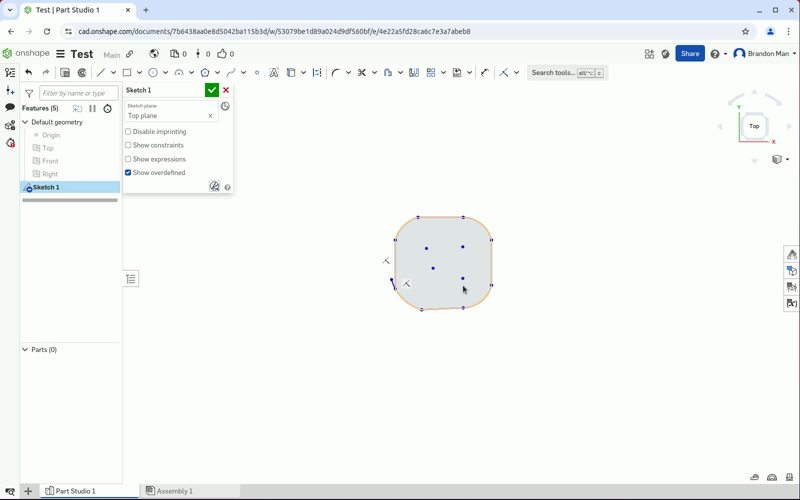
click(463, 285)
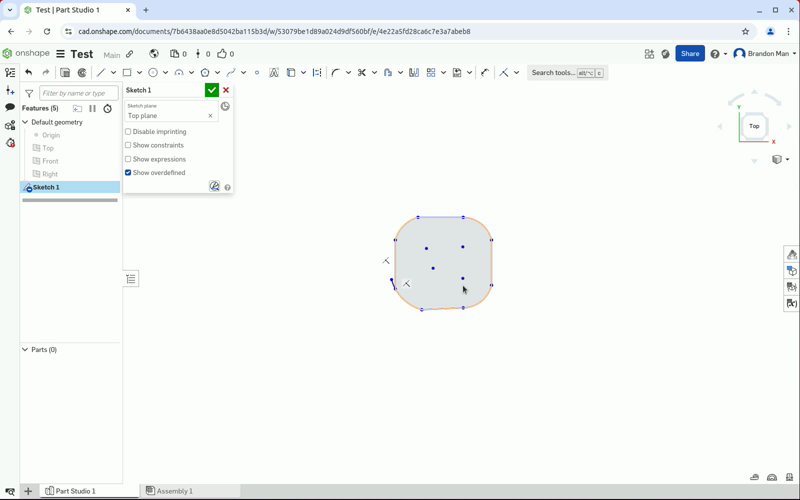
scroll(-6)
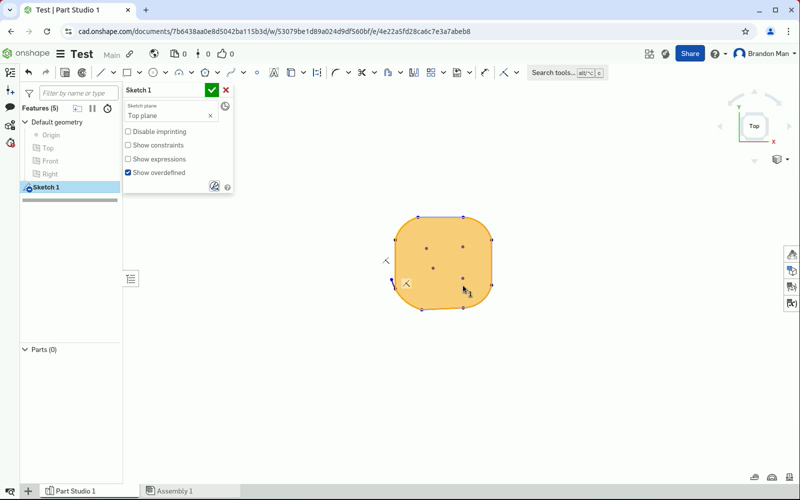
scroll(-6)
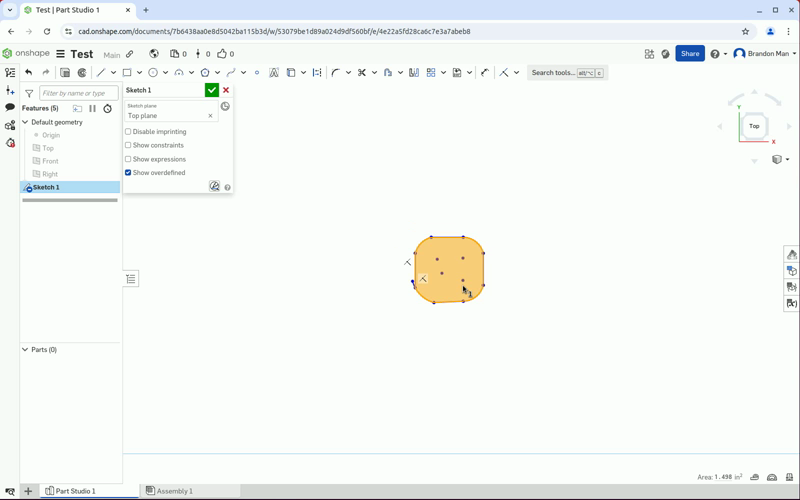
scroll(-6)
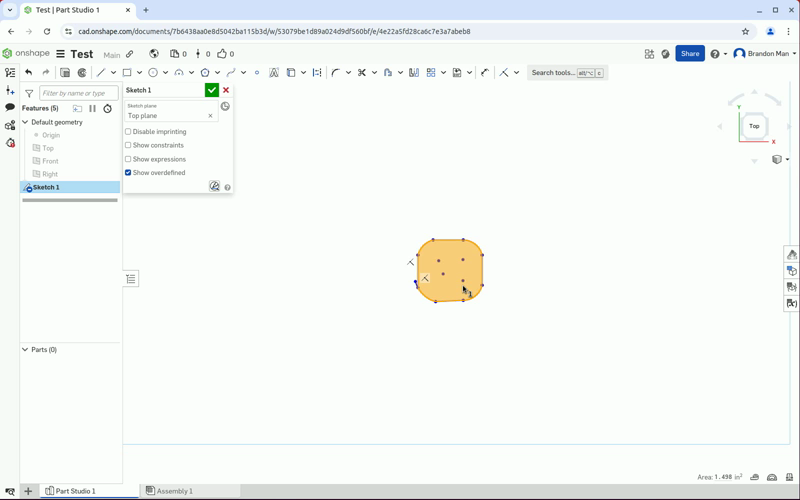
scroll(-6)
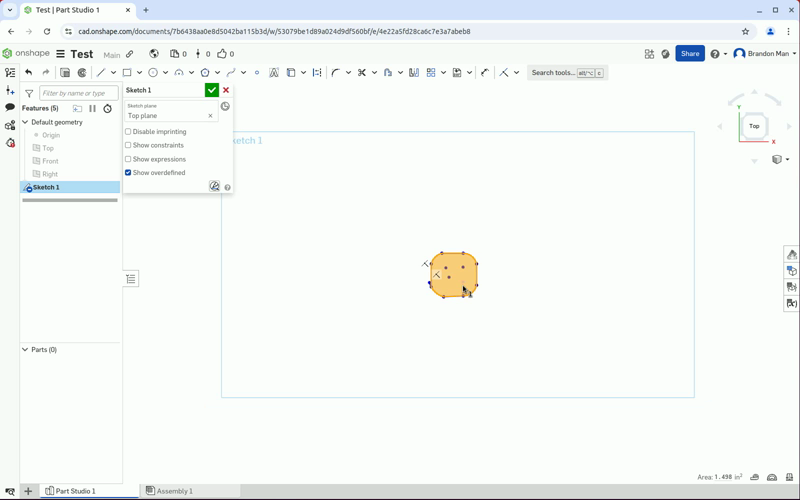
scroll(-6)
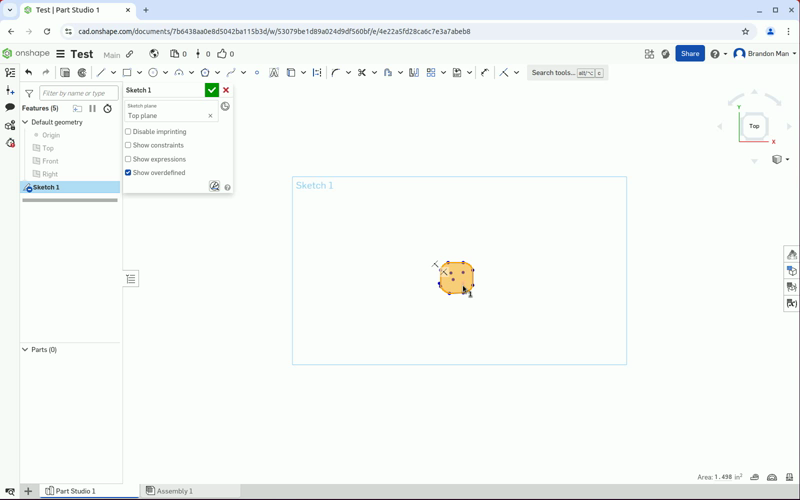
scroll(-6)
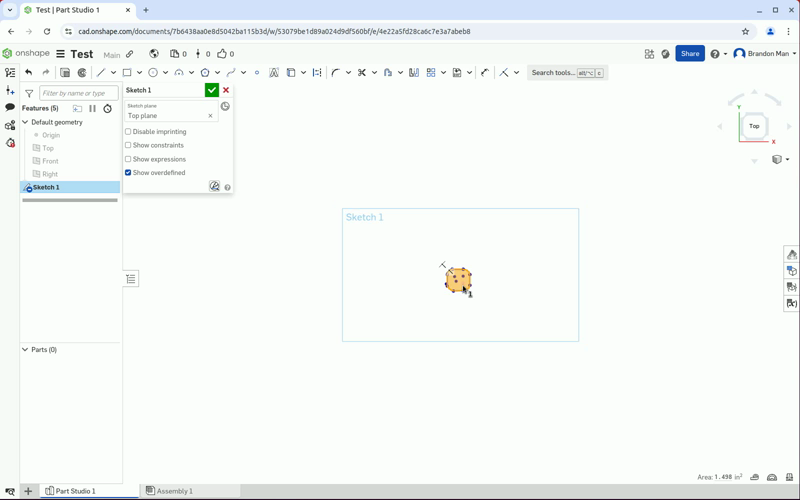
scroll(-6)
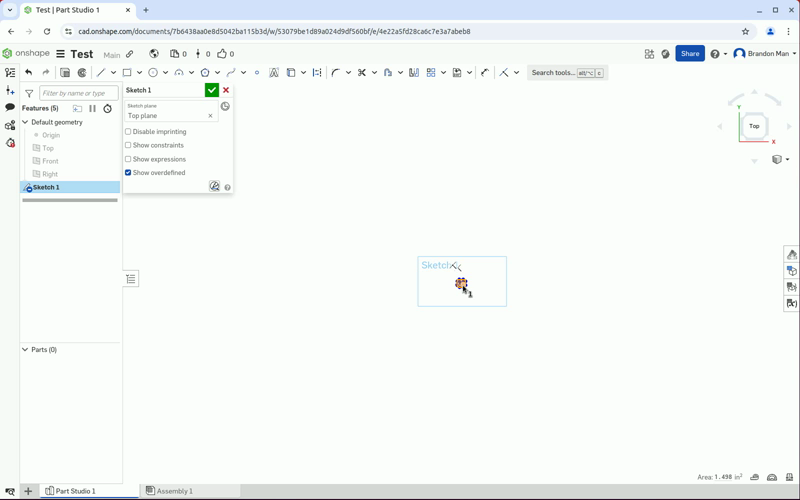
mouse_move(73, 352)
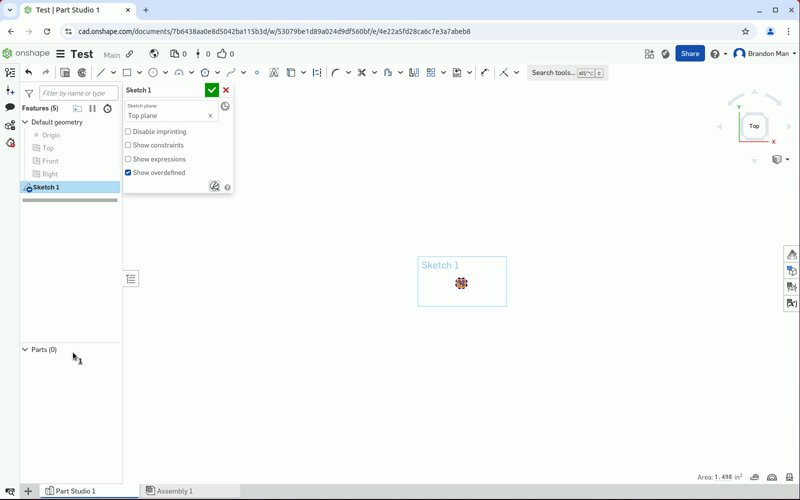
key(shift+y)
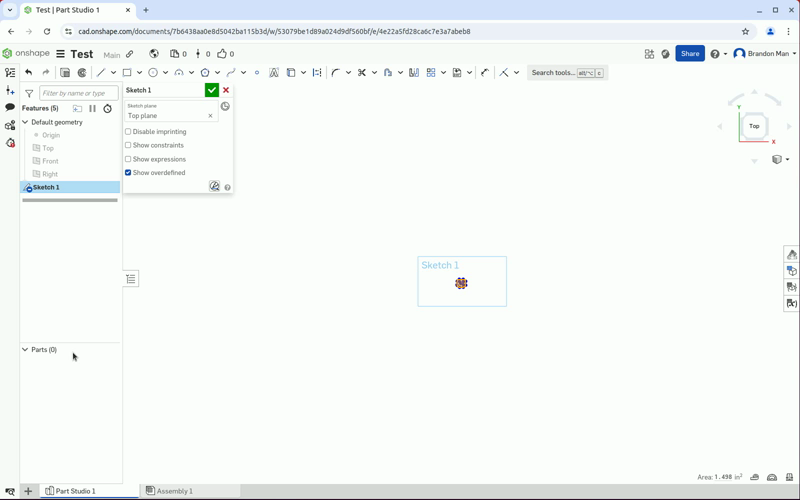
key(shift+e)
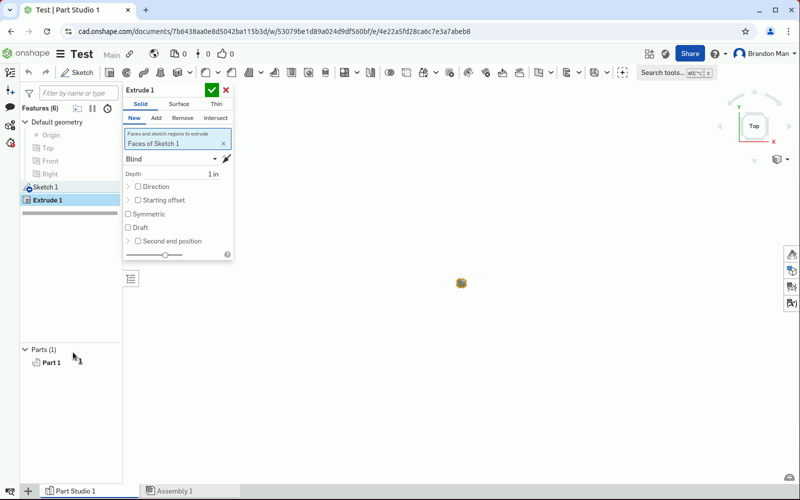
mouse_move(143, 106)
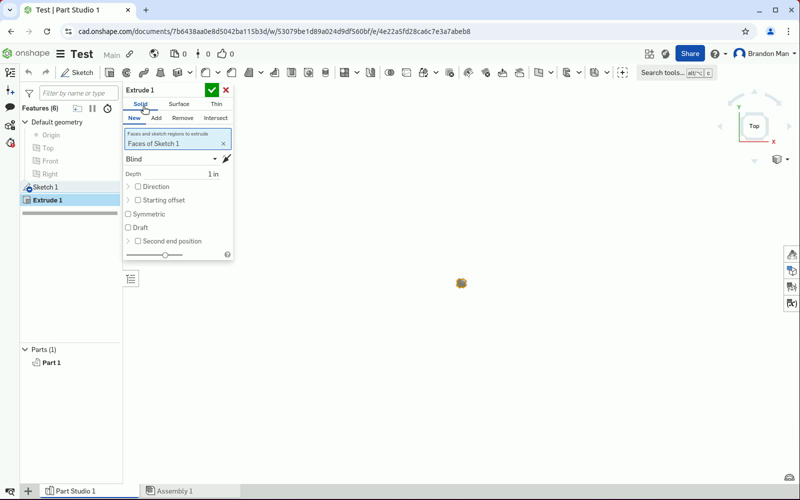
click(143, 106)
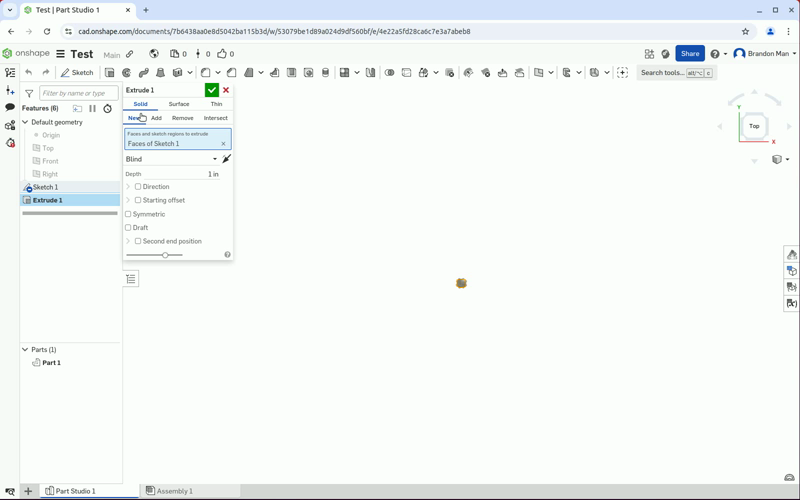
mouse_move(137, 120)
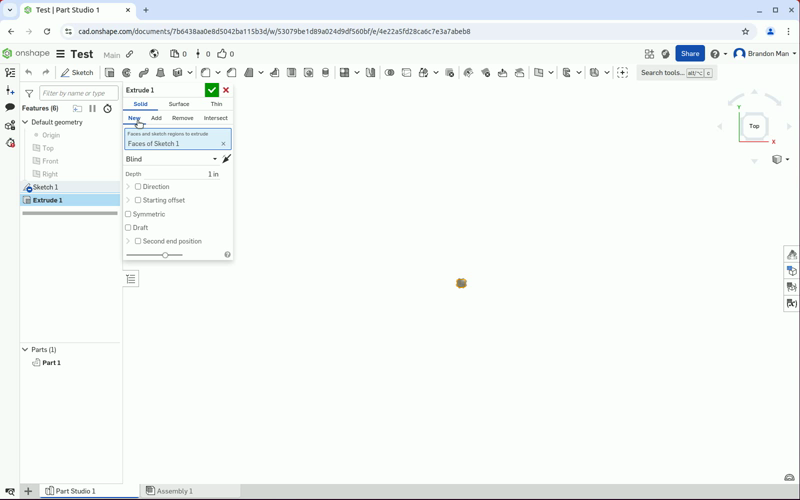
click(137, 120)
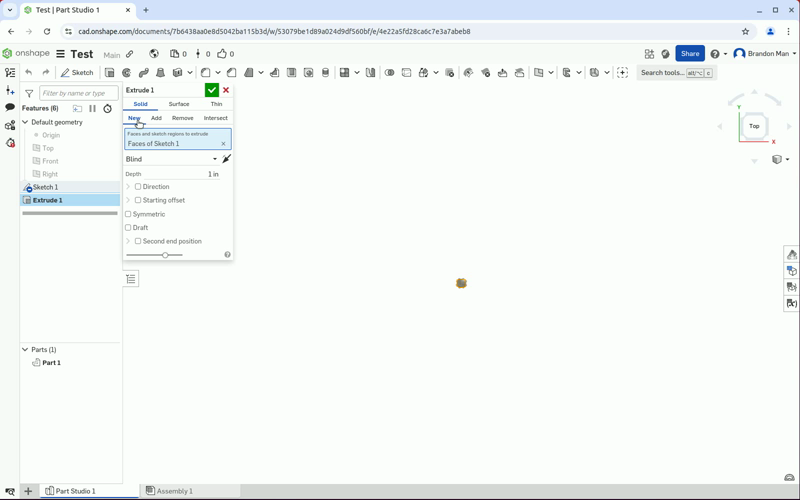
key(tab, 4)
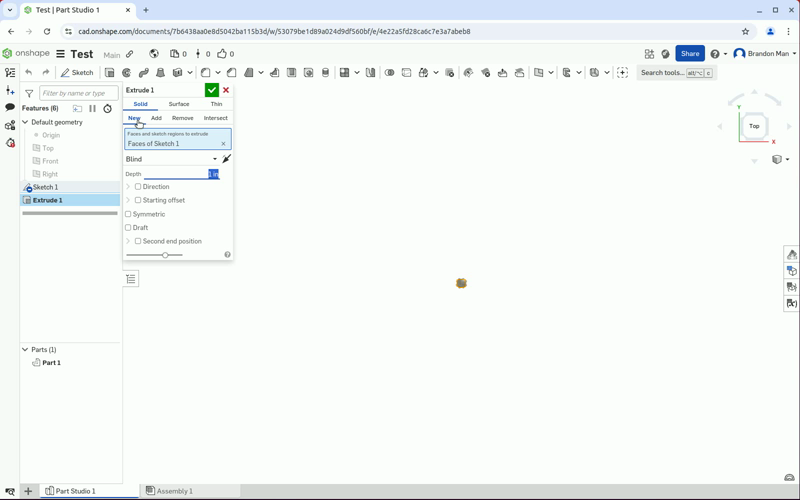
text(23.108)
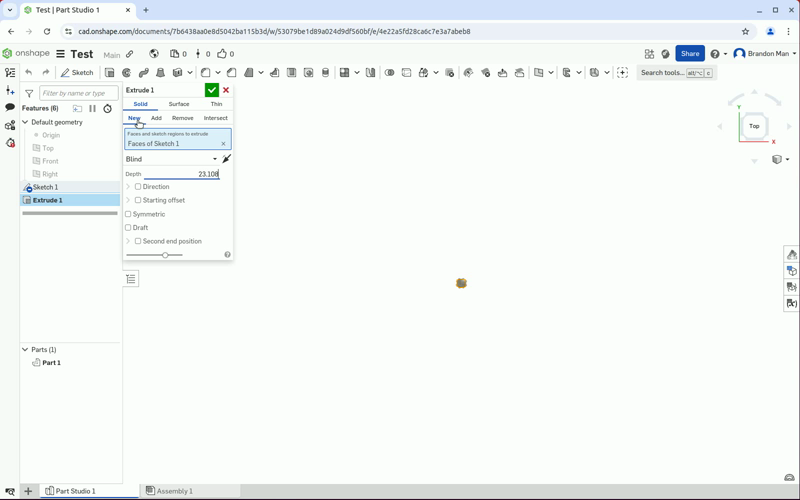
key(enter)
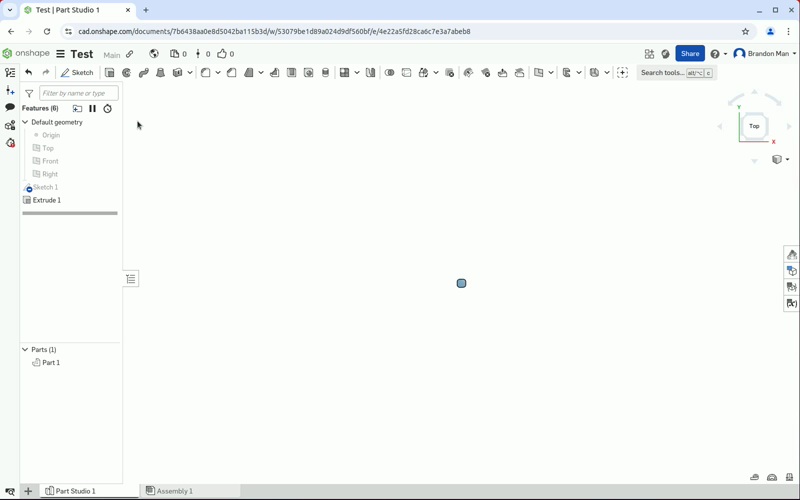
key(shift+h)
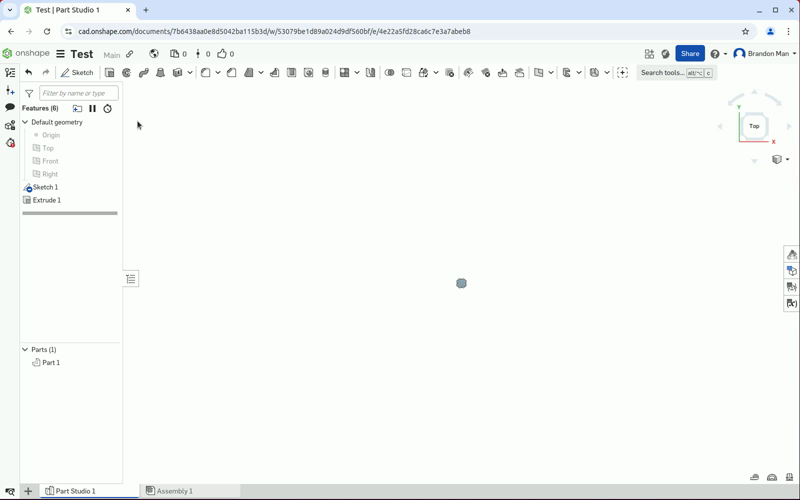
key(shift+h)
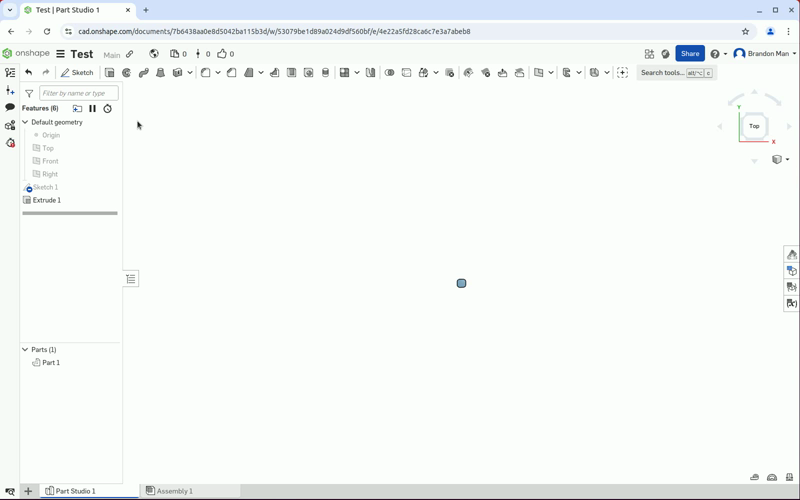
mouse_move(73, 189)
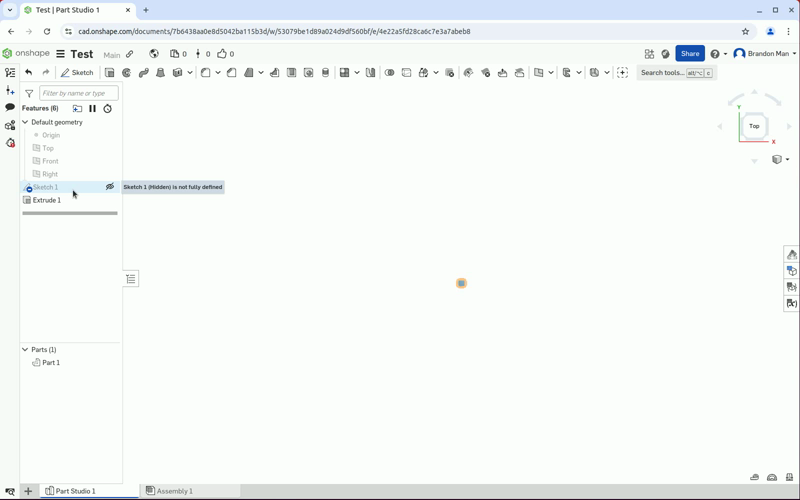
click(73, 189)
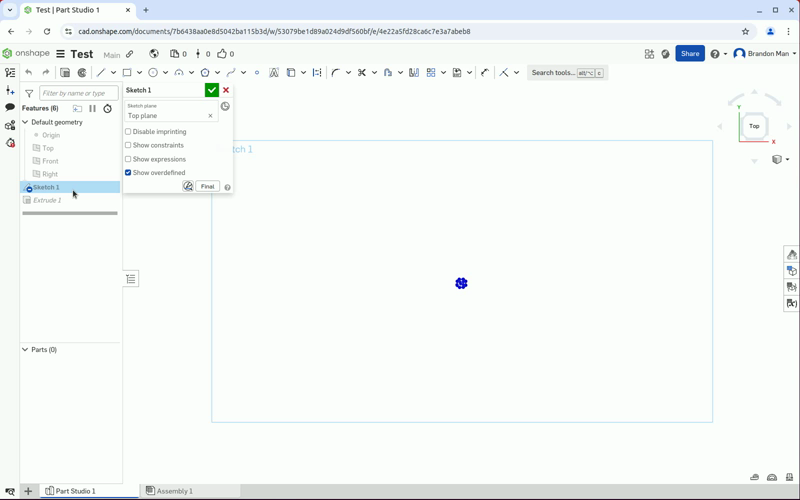
mouse_move(229, 92)
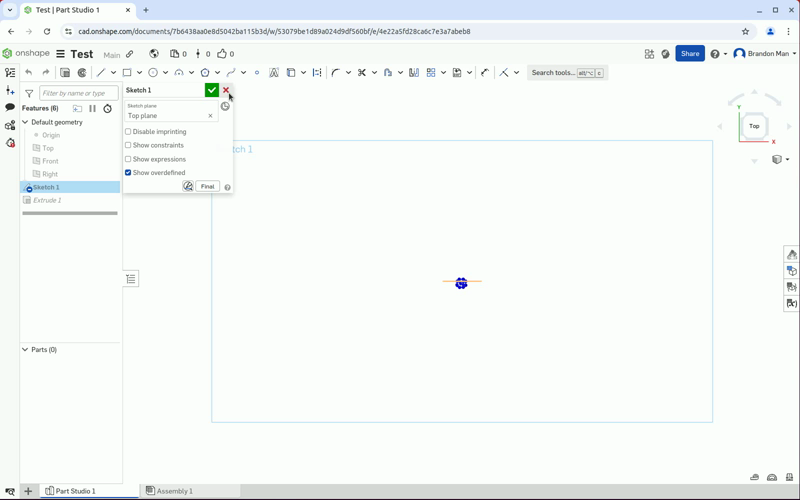
click(229, 92)
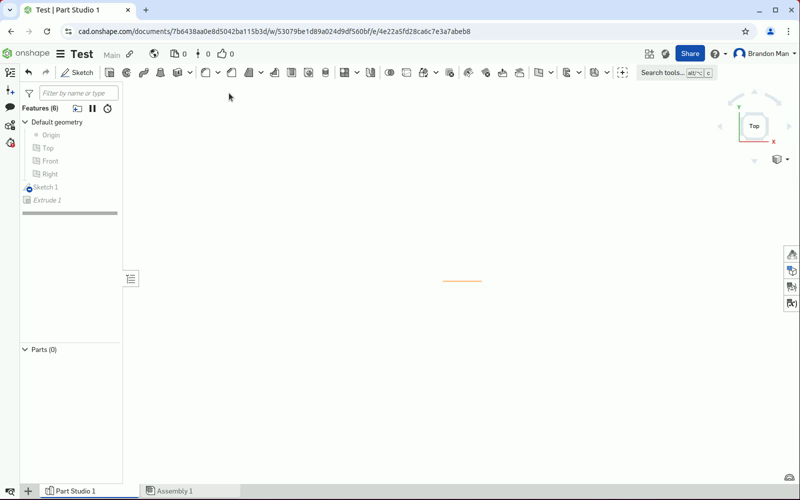
mouse_move(73, 352)
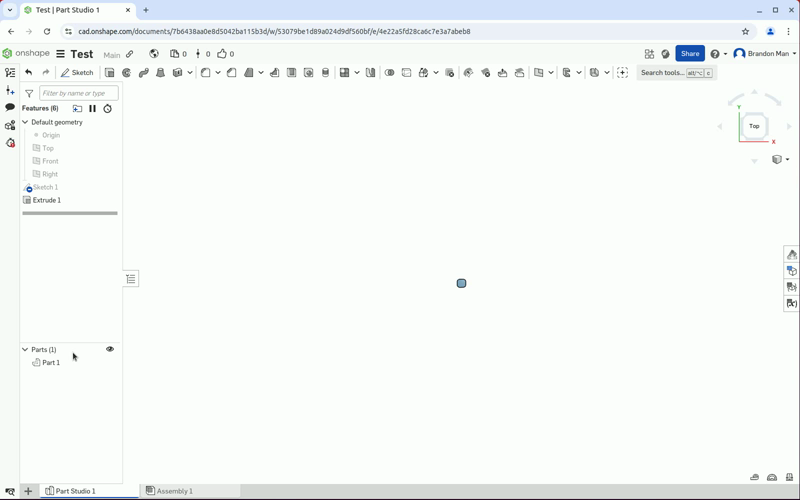
key(y)
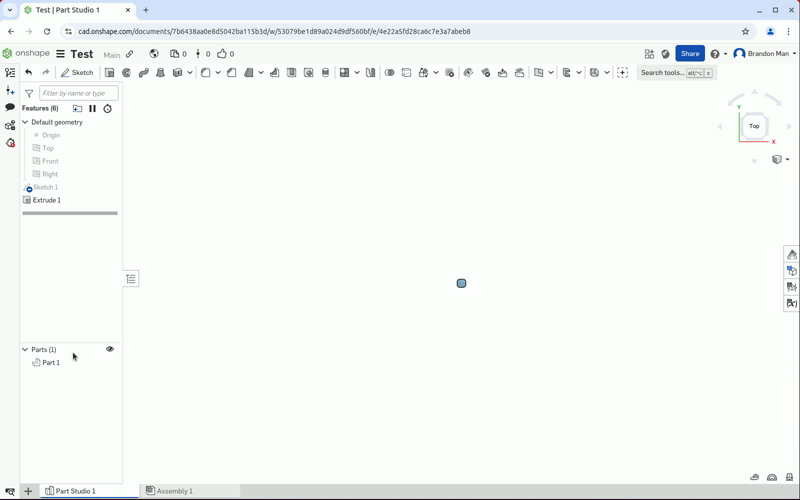
key(shift+p)
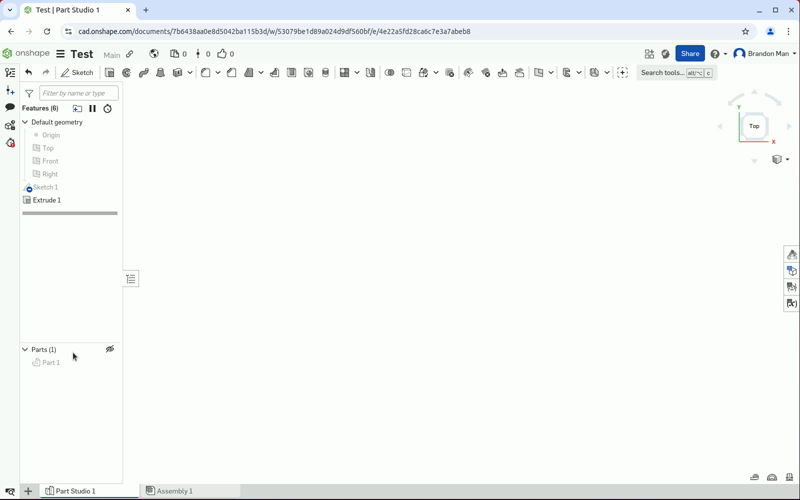
key(space)
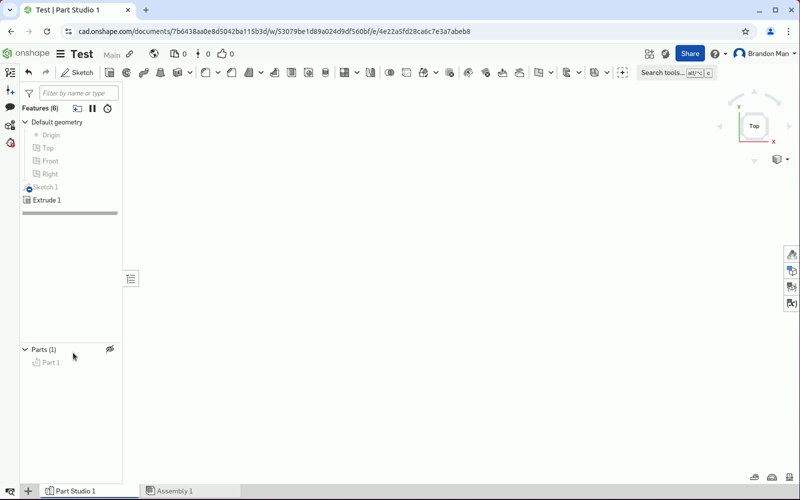
key_down(shift)
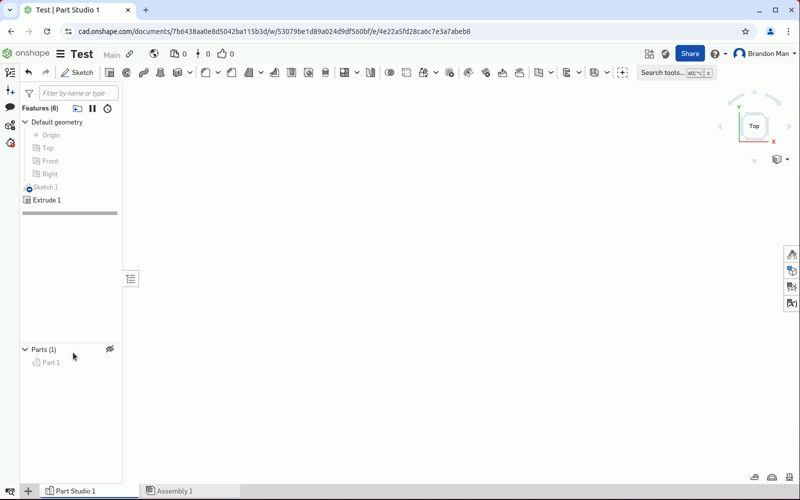
key(up)
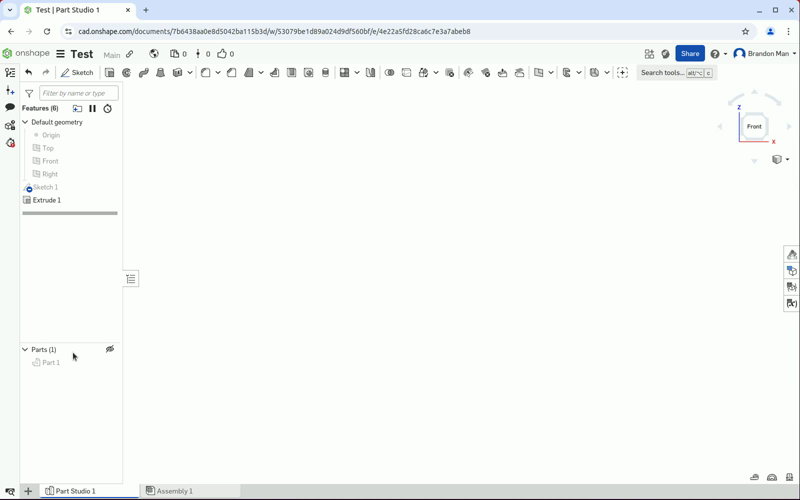
key_up(shift)
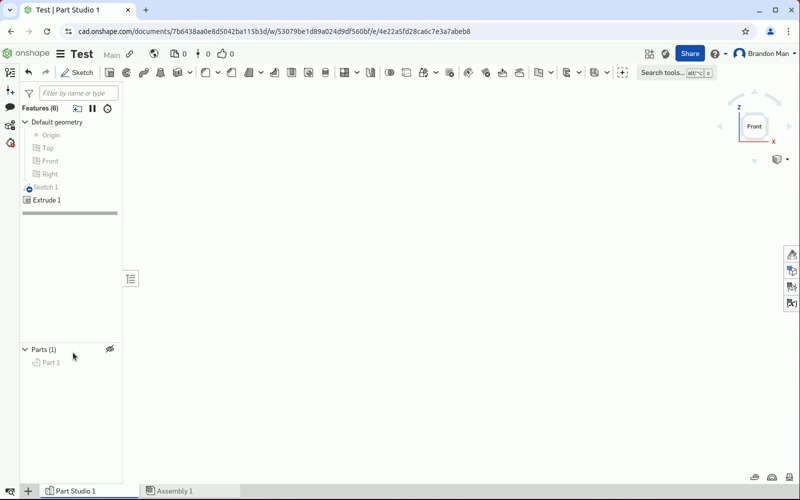
key(space)
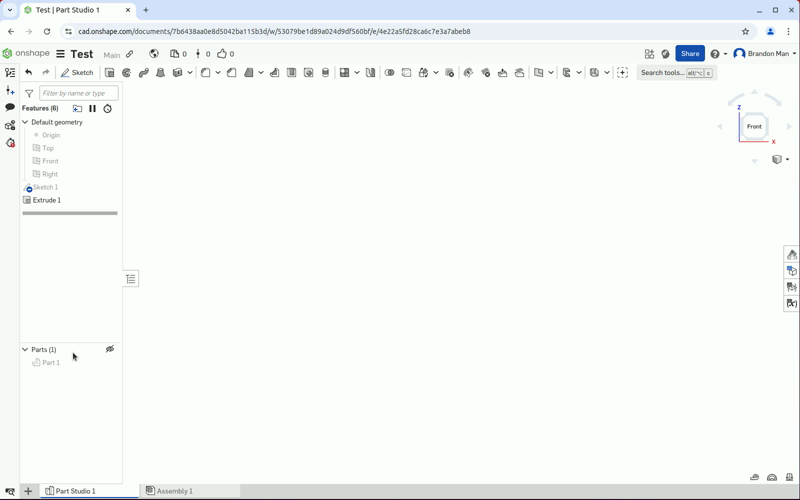
key_down(shift)
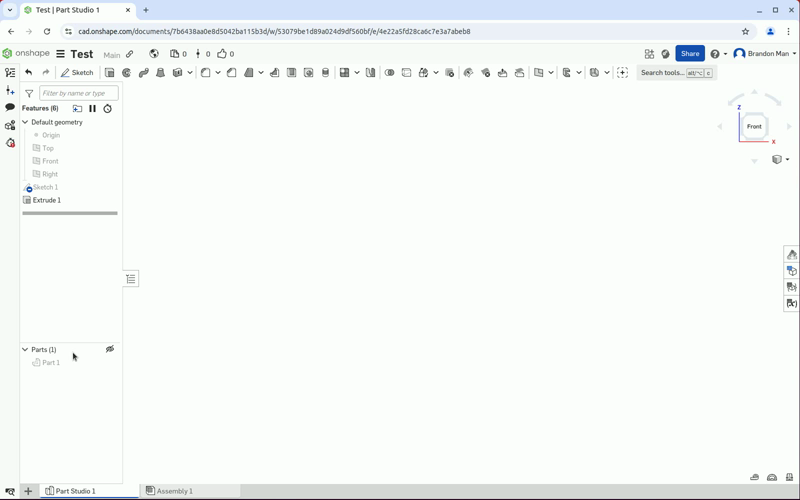
key(left)
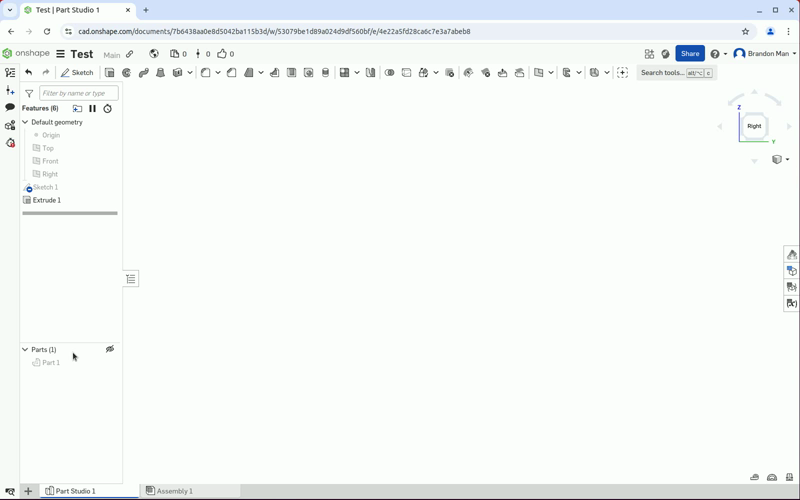
key_up(shift)
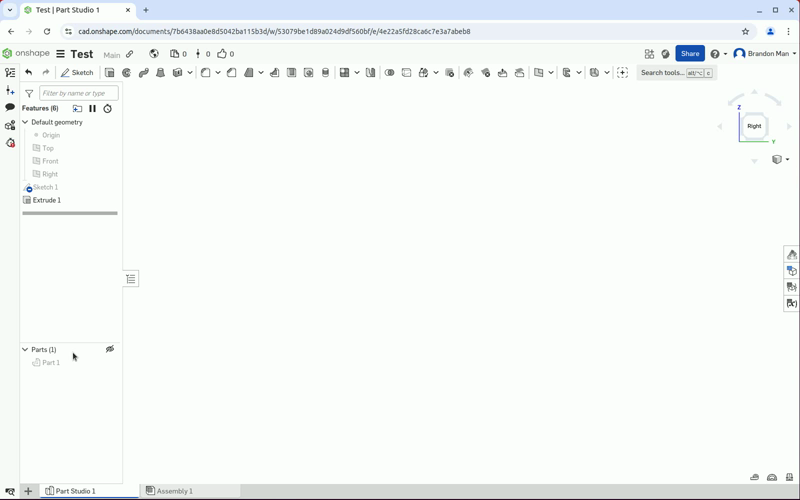
mouse_move(73, 352)
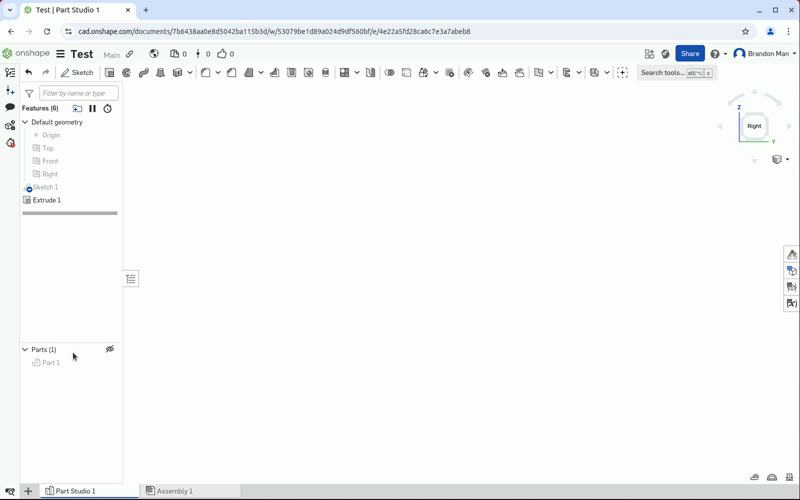
key(shift+y)
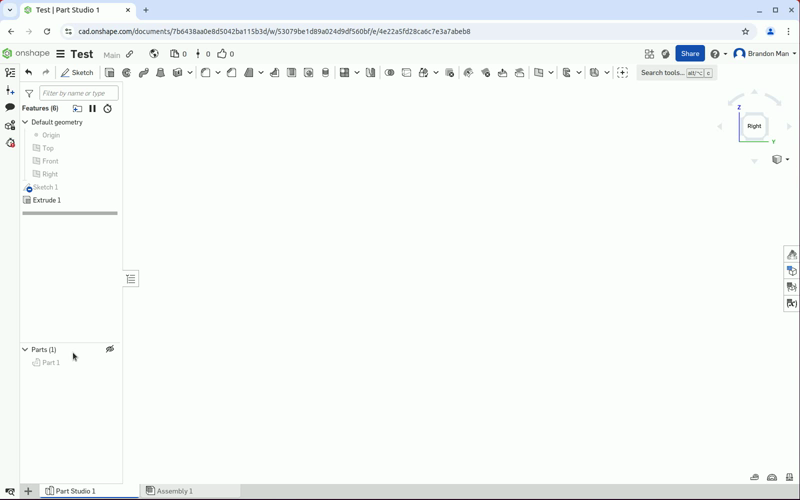
key(shift+s)
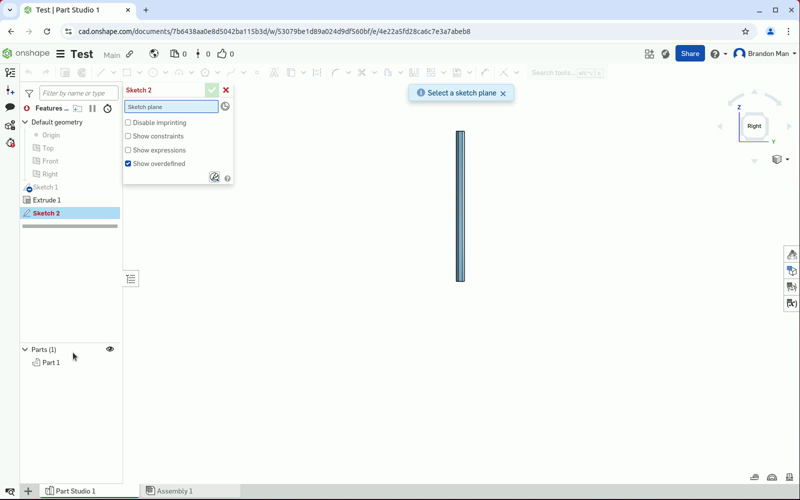
mouse_move(73, 176)
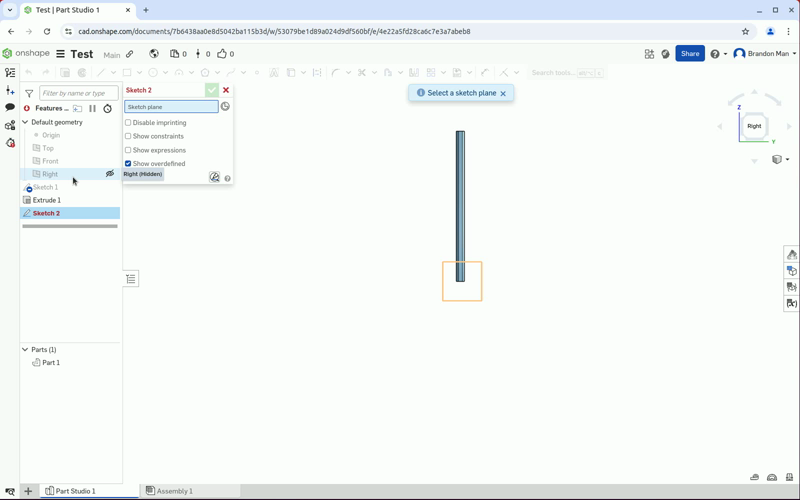
click(73, 176)
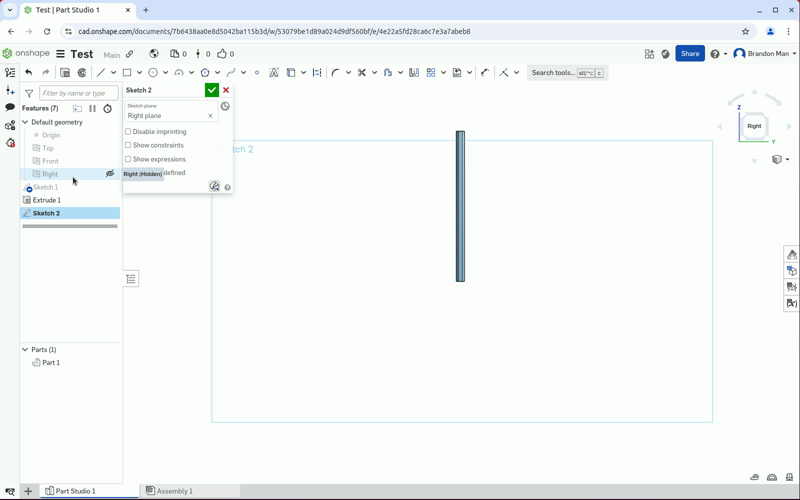
mouse_move(73, 352)
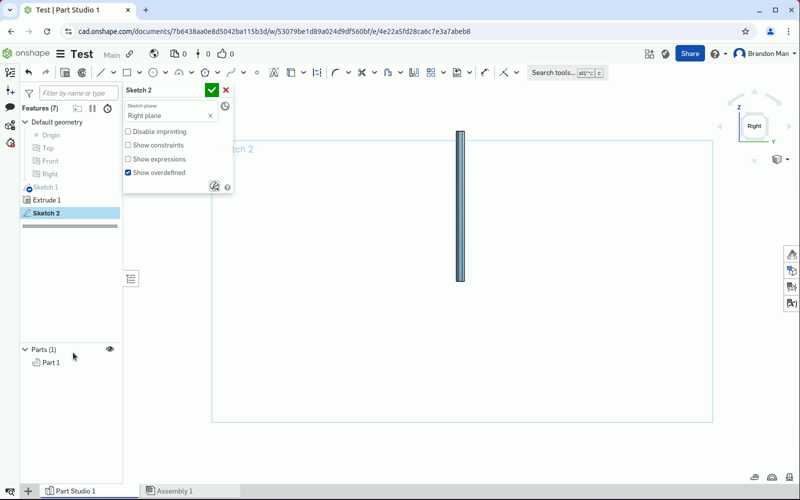
key(y)
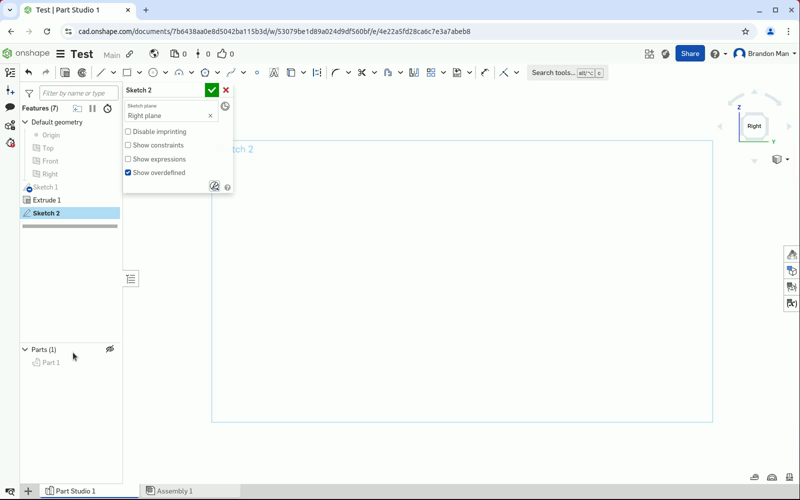
key(l)
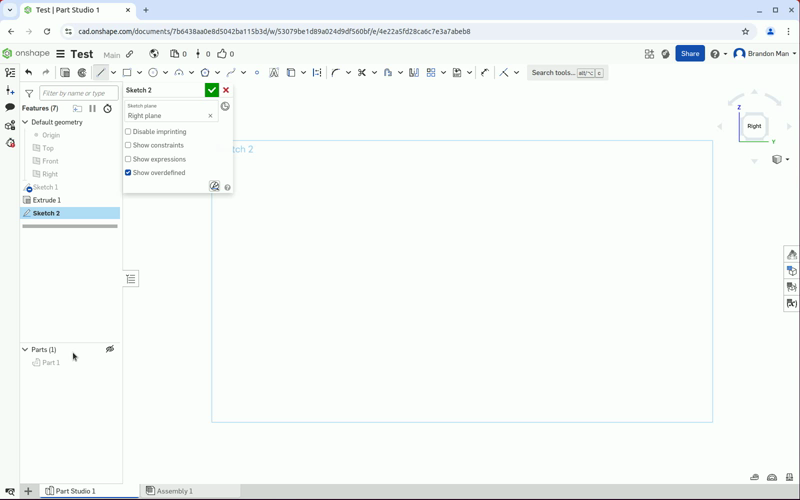
key_down(shift)
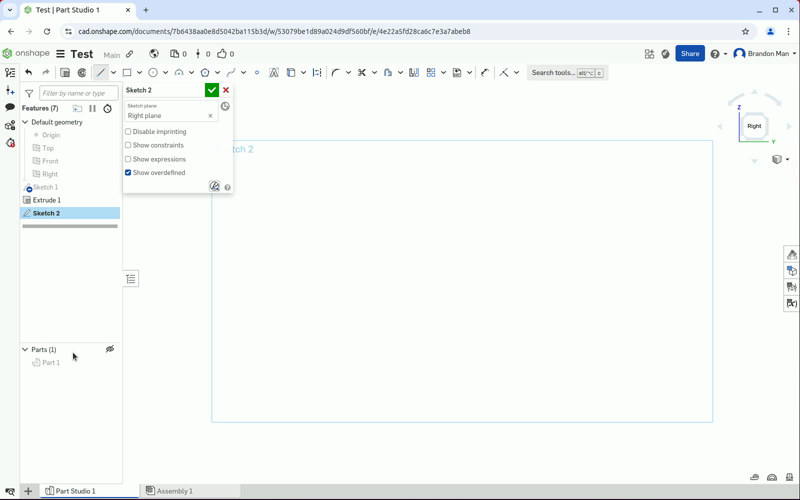
mouse_move(405, 341)
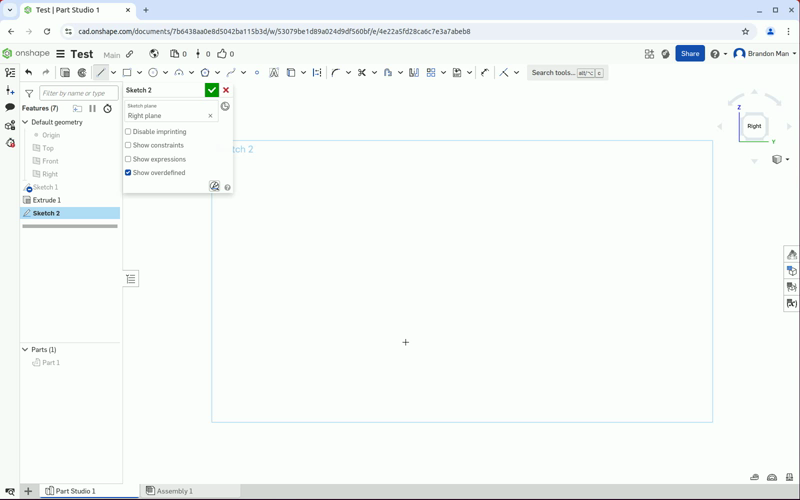
click(405, 341)
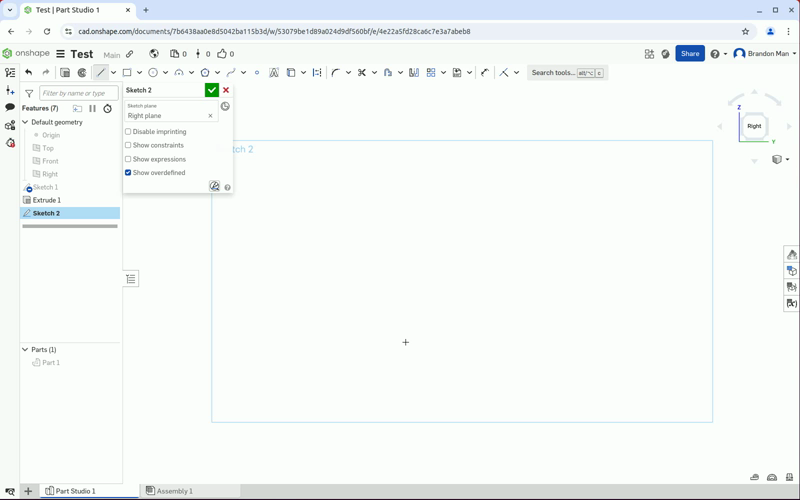
key_up(shift)
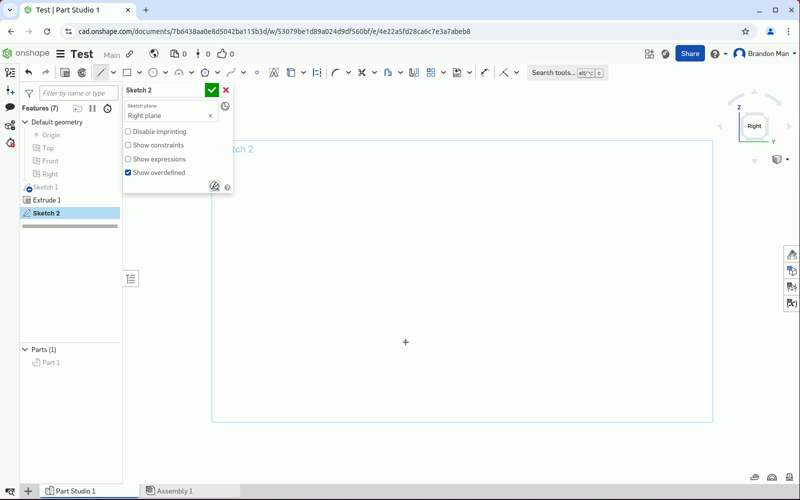
key_down(shift)
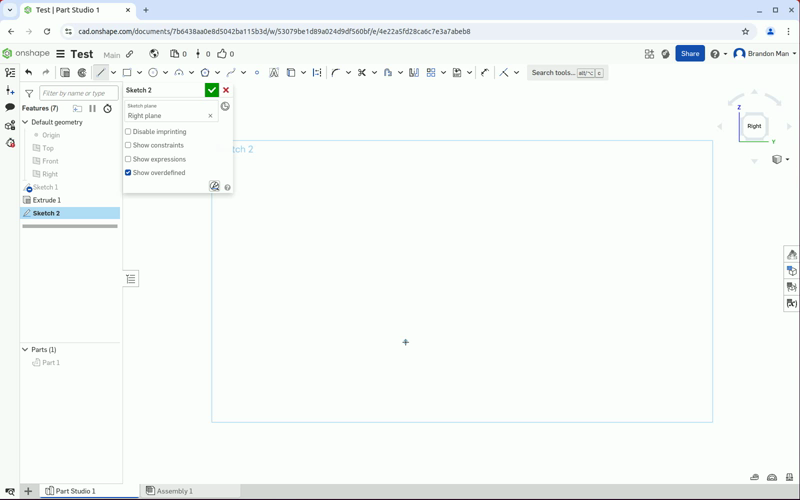
mouse_move(435, 341)
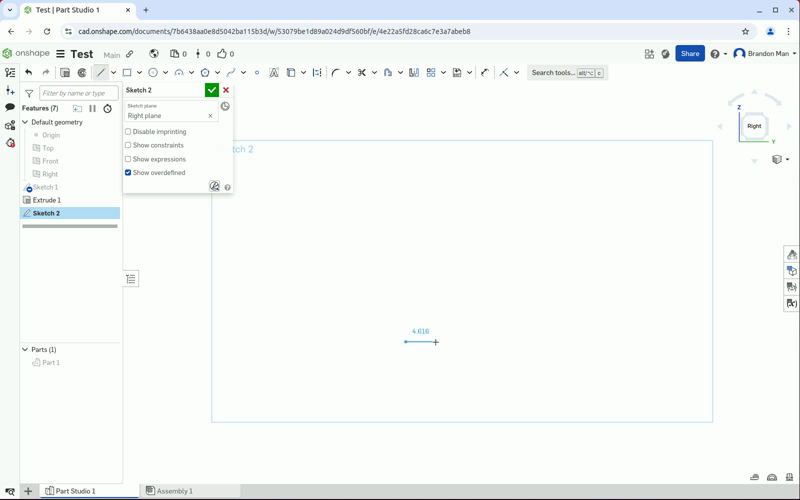
mouse_move(407, 341)
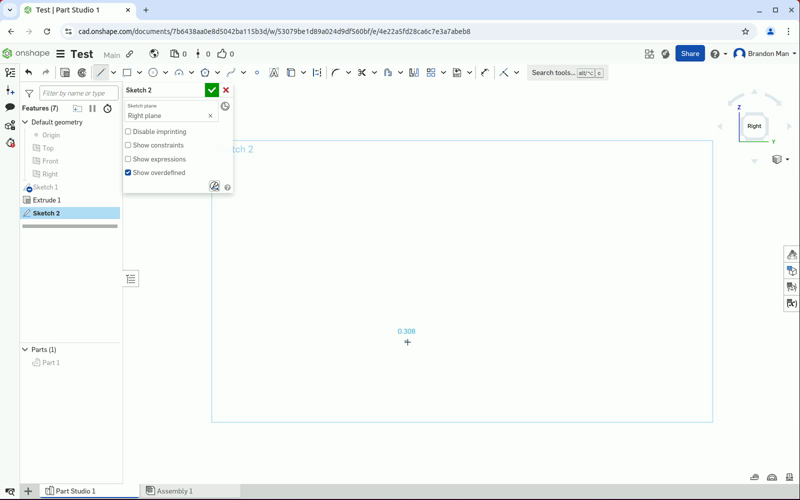
scroll(6)
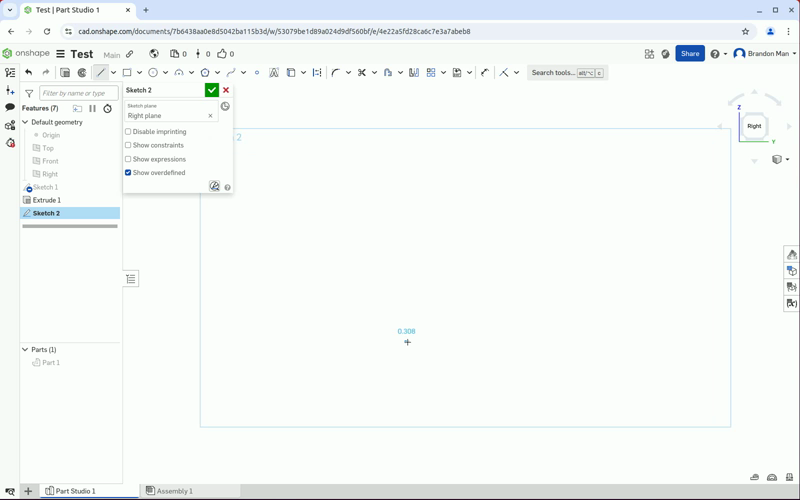
scroll(6)
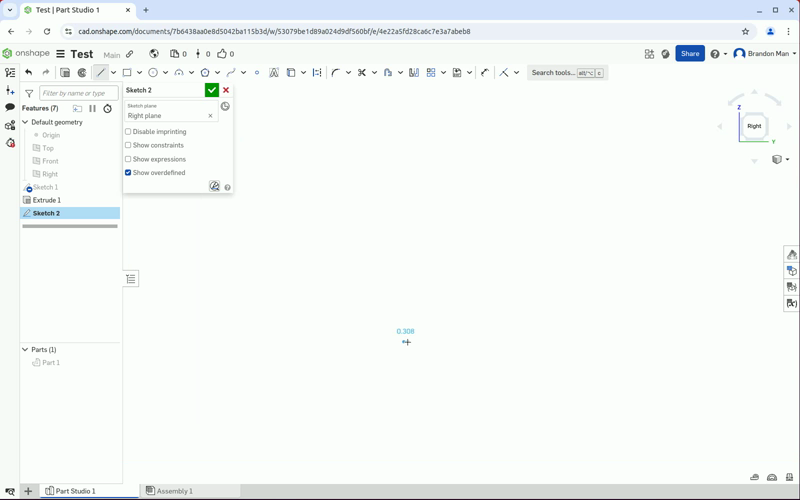
scroll(6)
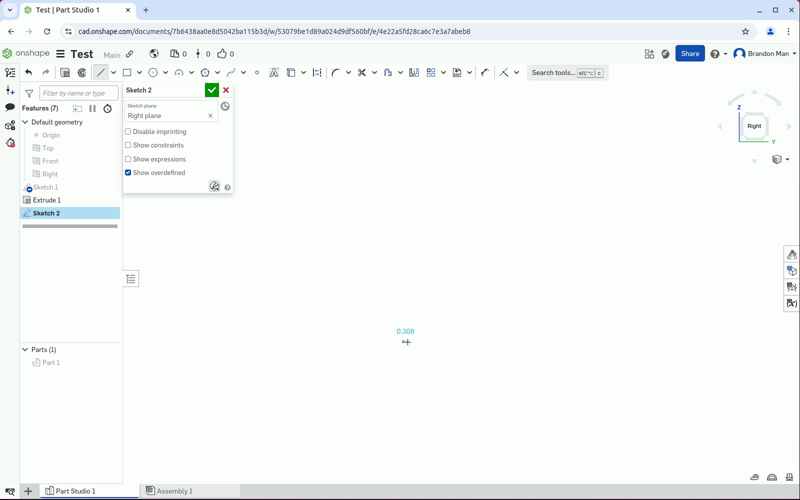
scroll(6)
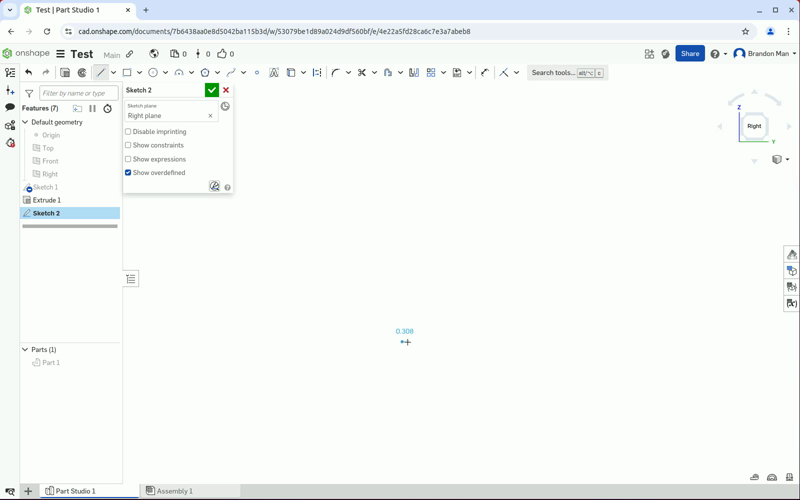
scroll(6)
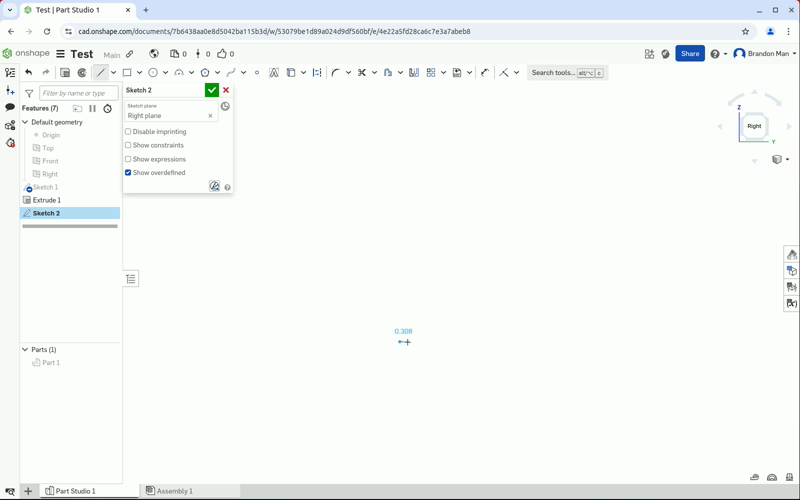
scroll(6)
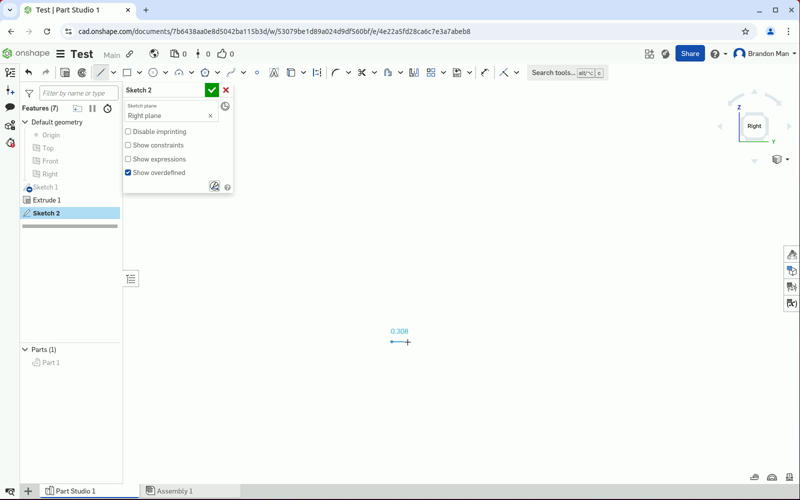
scroll(6)
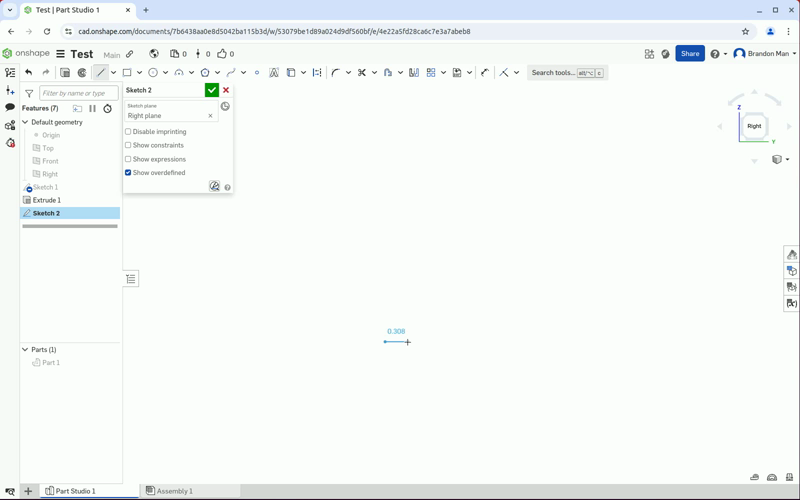
click(407, 341)
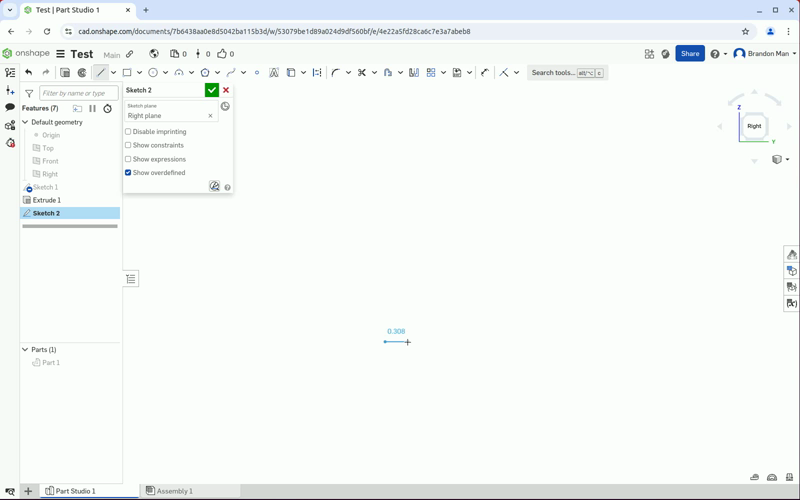
scroll(-6)
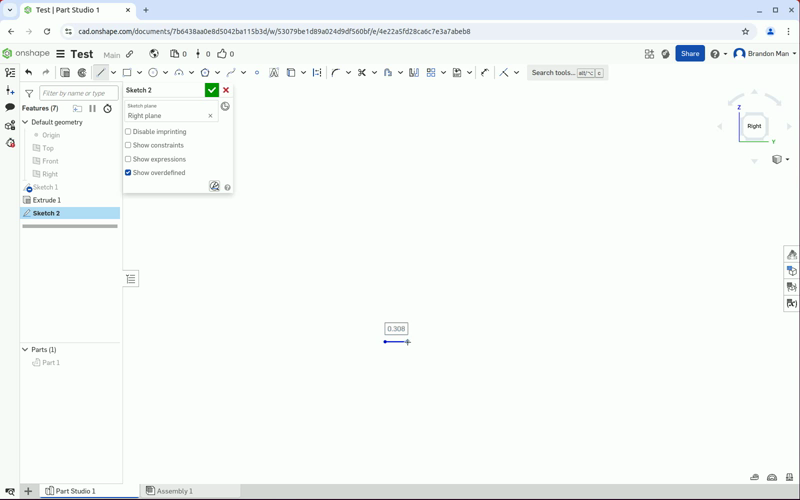
scroll(-6)
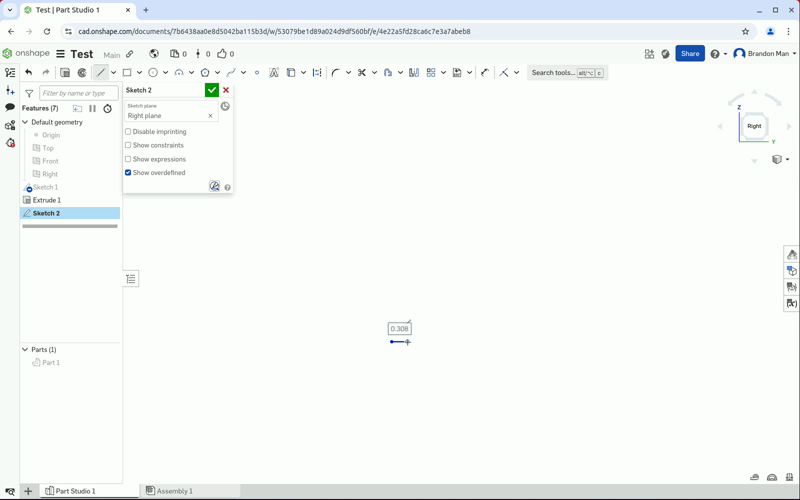
scroll(-6)
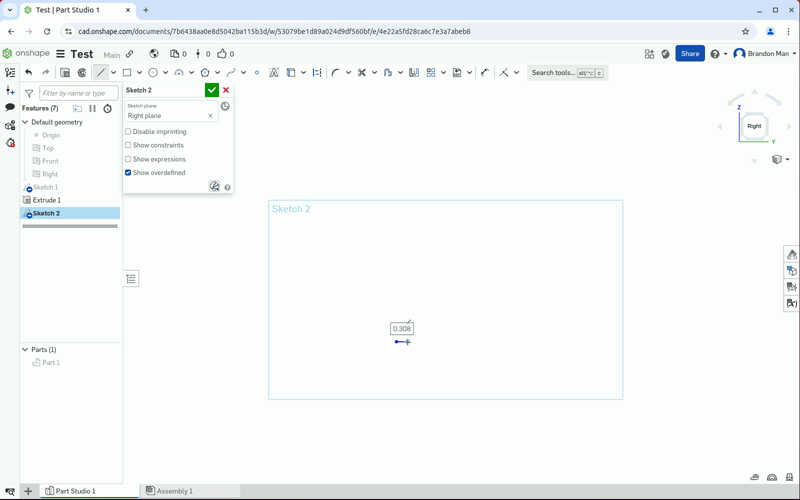
scroll(-6)
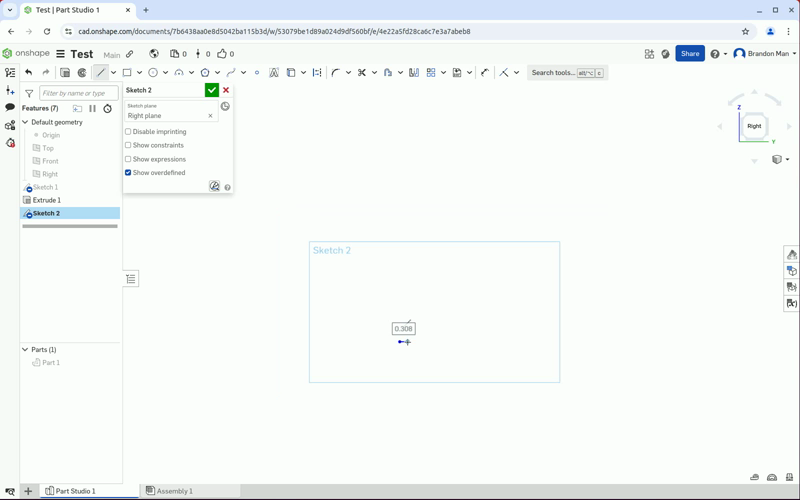
scroll(-6)
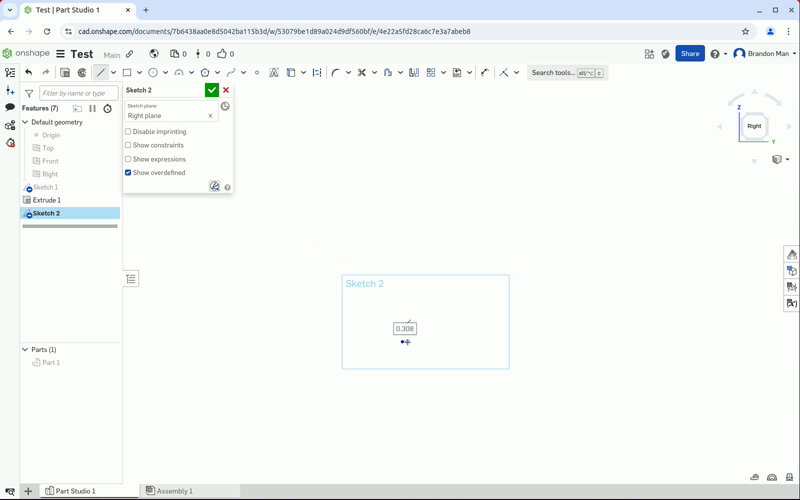
scroll(-6)
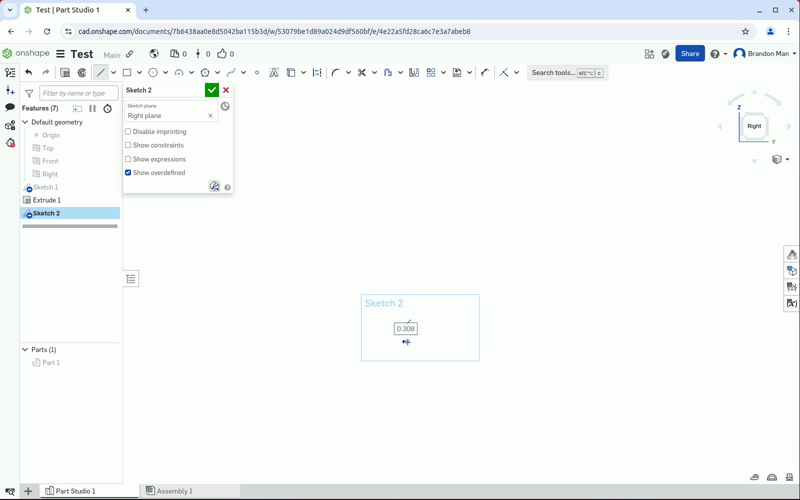
scroll(-6)
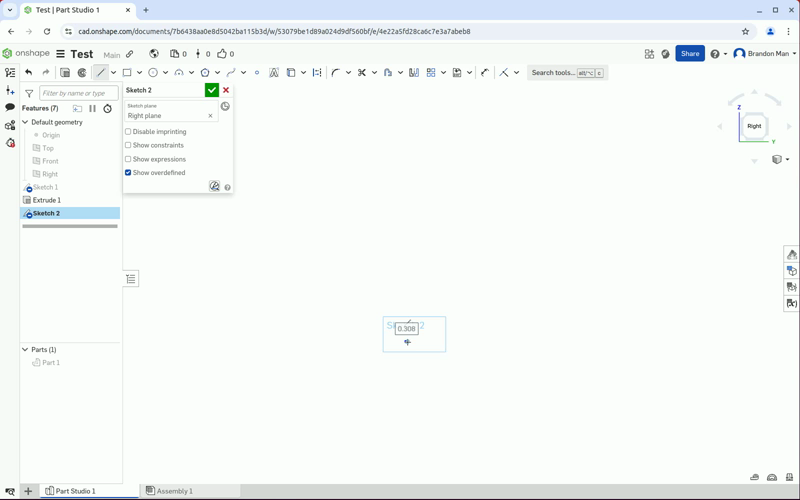
key_up(shift)
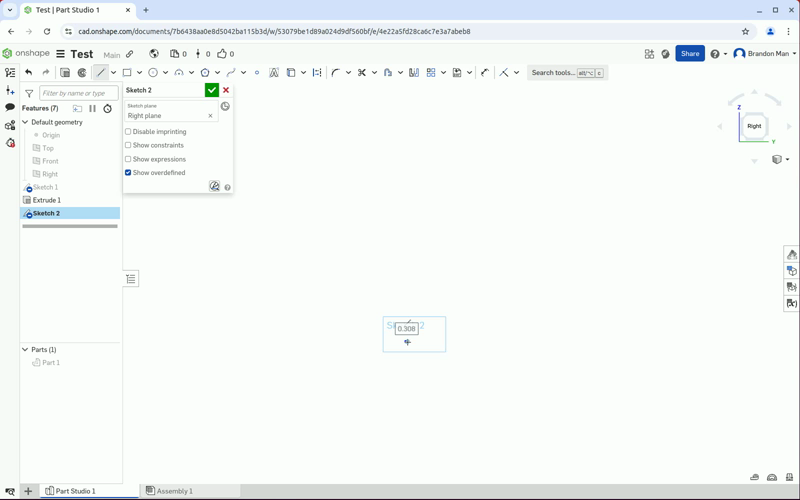
key_down(shift)
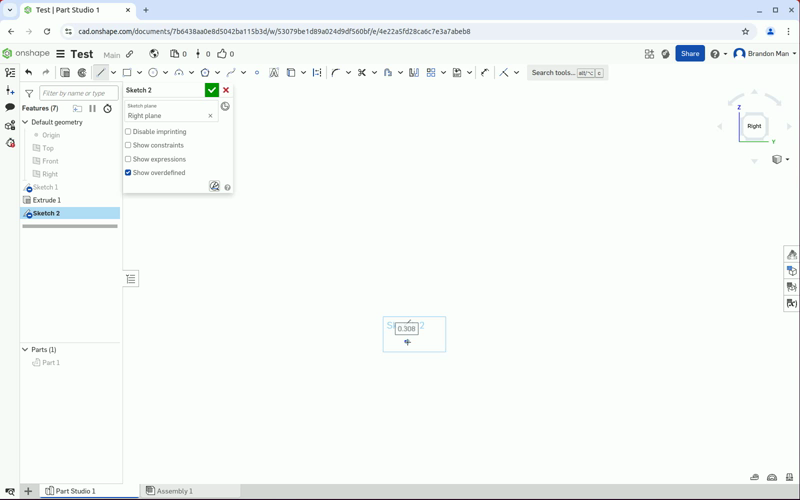
mouse_move(407, 229)
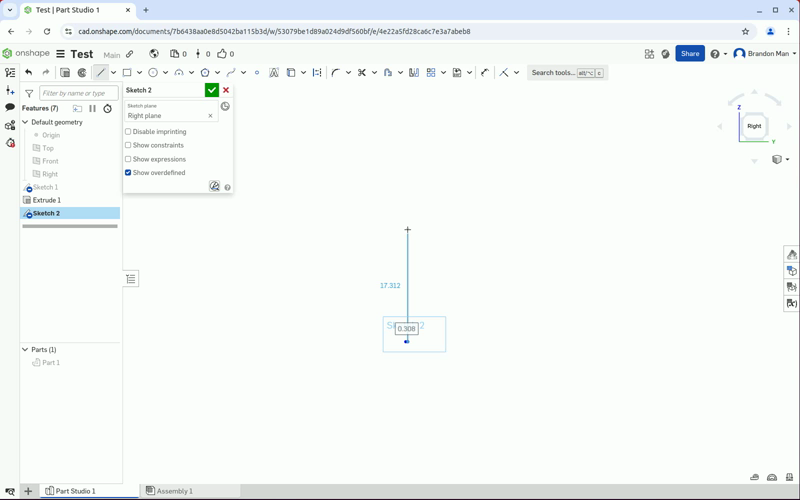
click(407, 229)
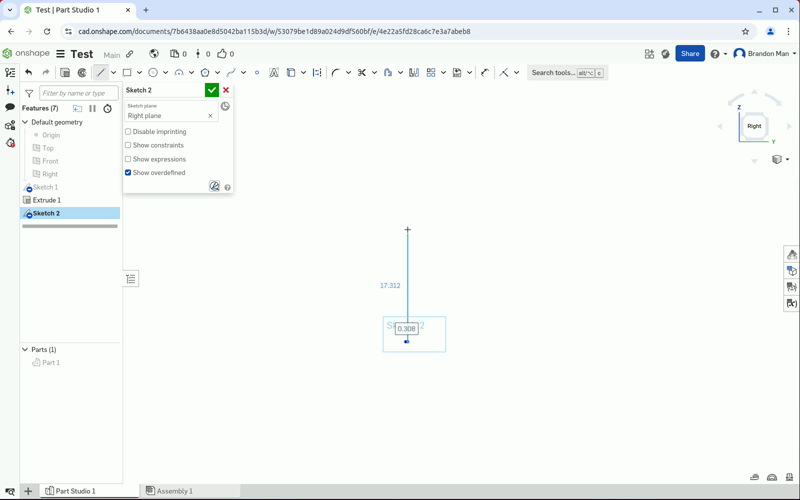
key_up(shift)
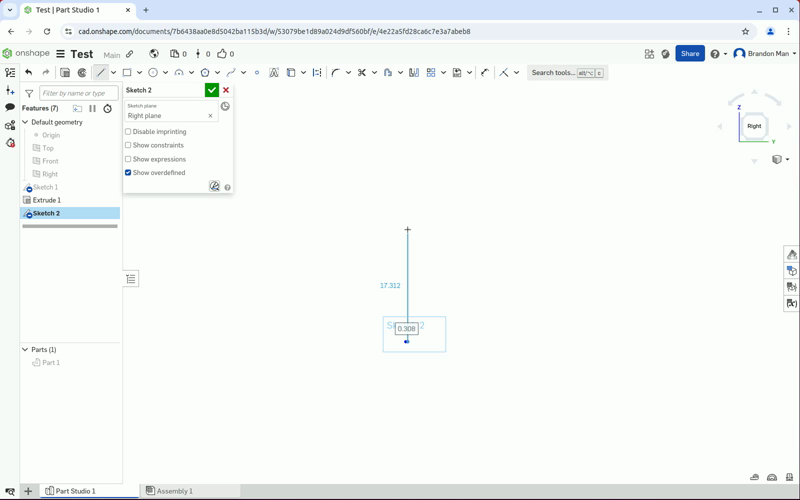
key_down(shift)
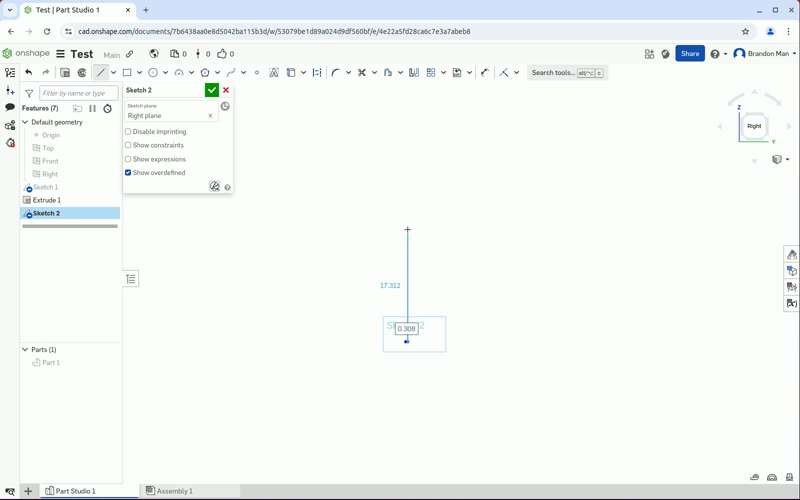
mouse_move(437, 229)
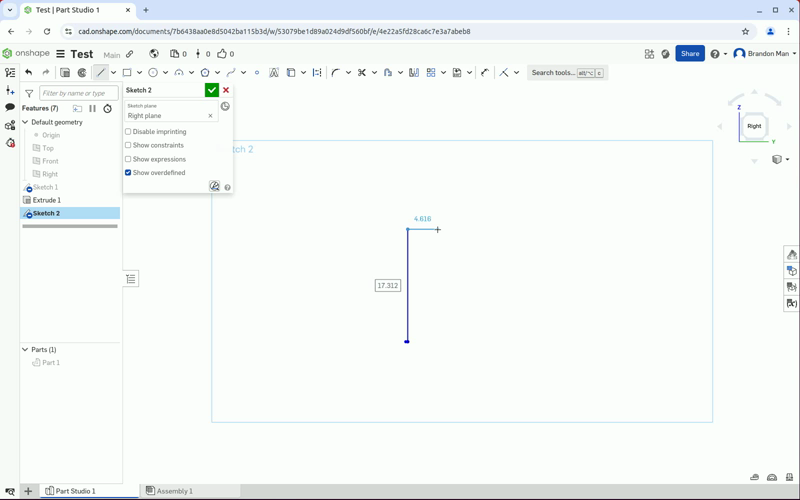
mouse_move(405, 229)
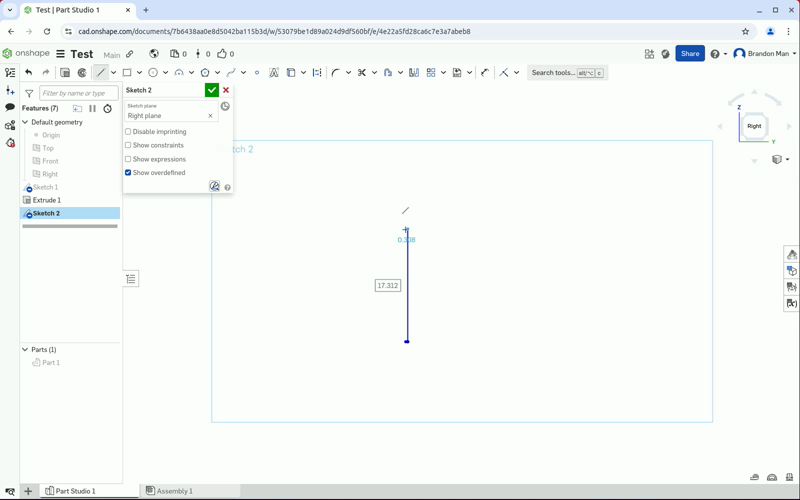
scroll(6)
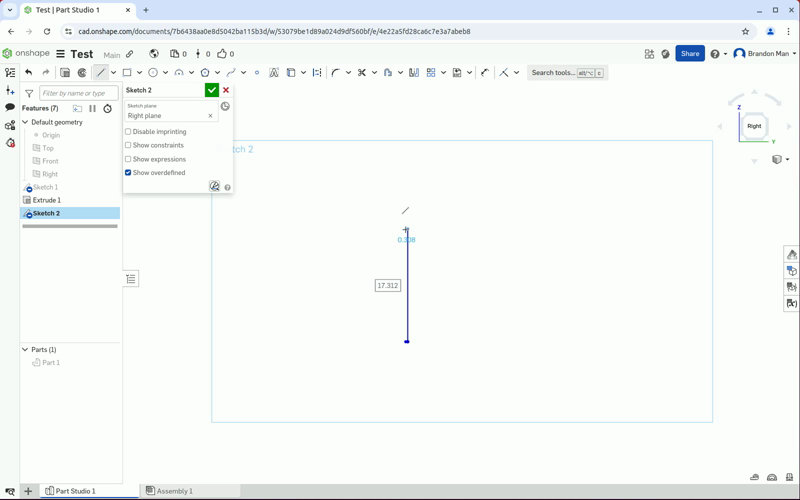
scroll(6)
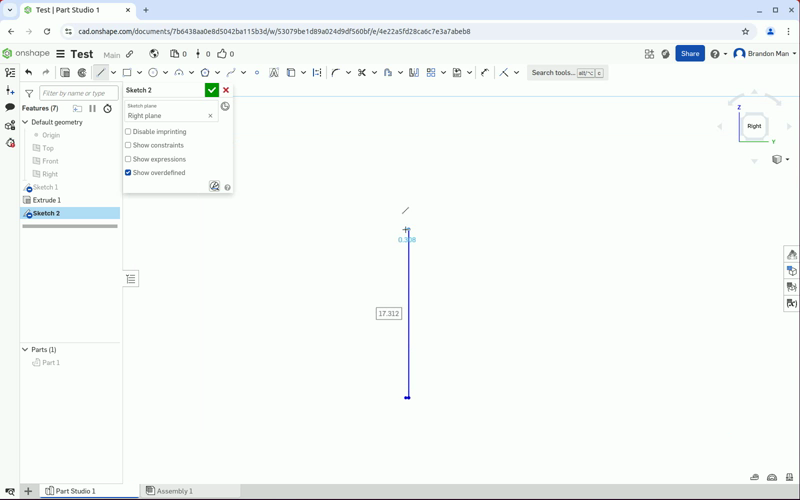
scroll(6)
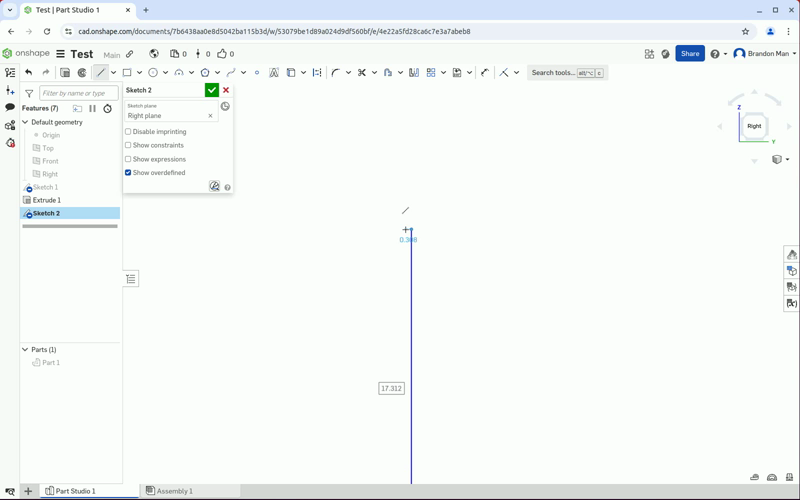
scroll(6)
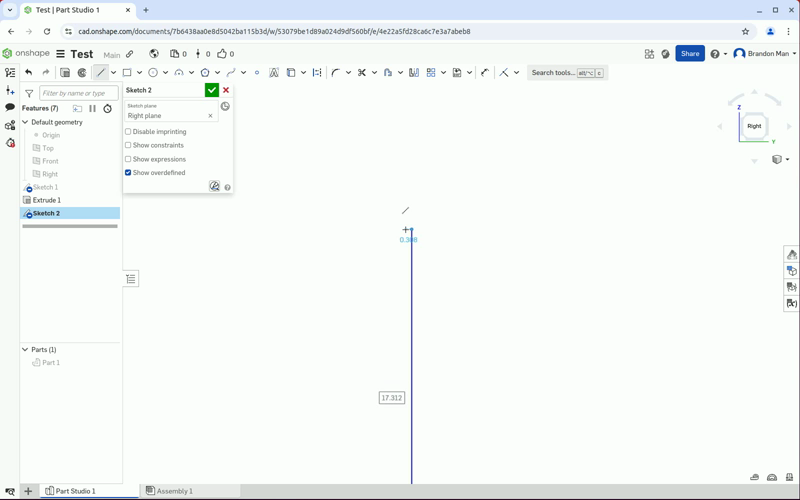
scroll(6)
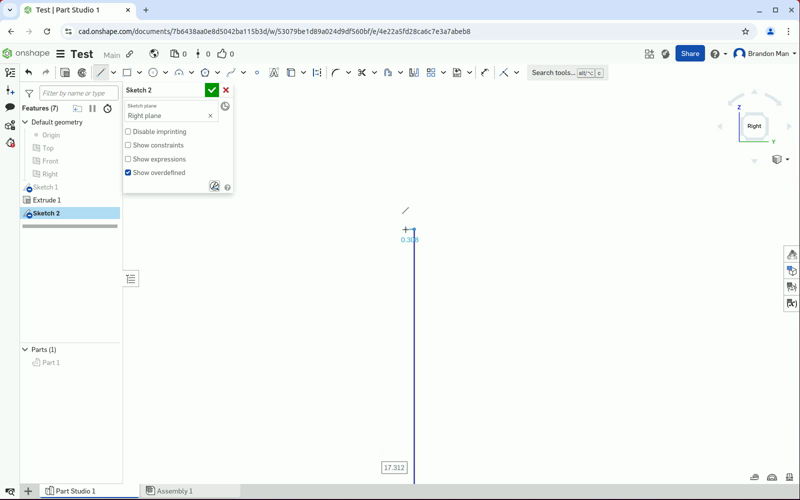
scroll(6)
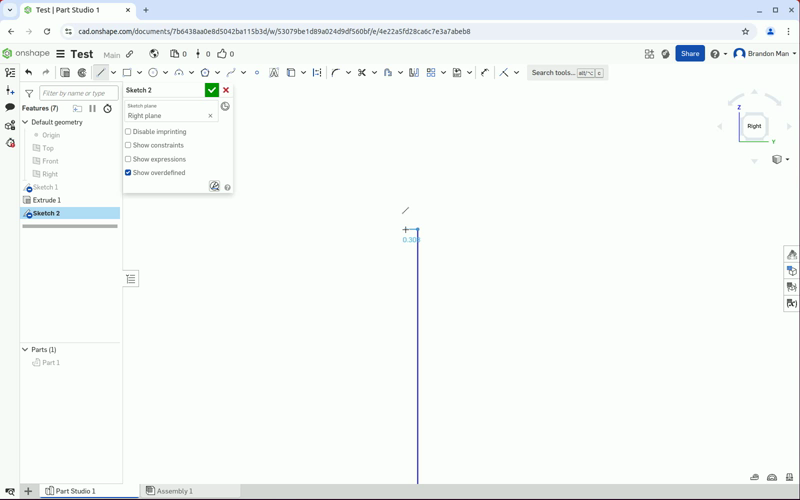
scroll(6)
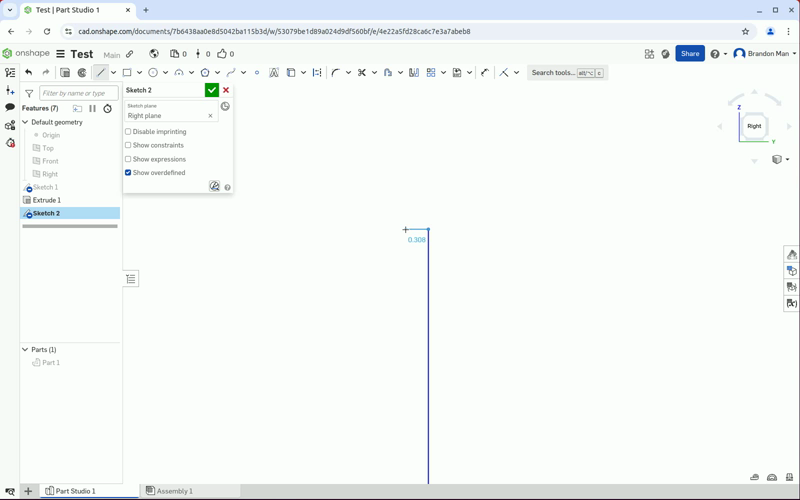
click(405, 229)
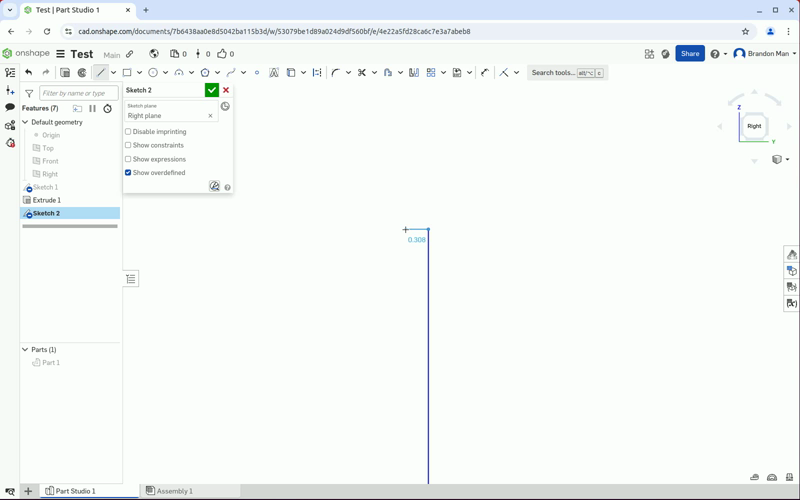
scroll(-6)
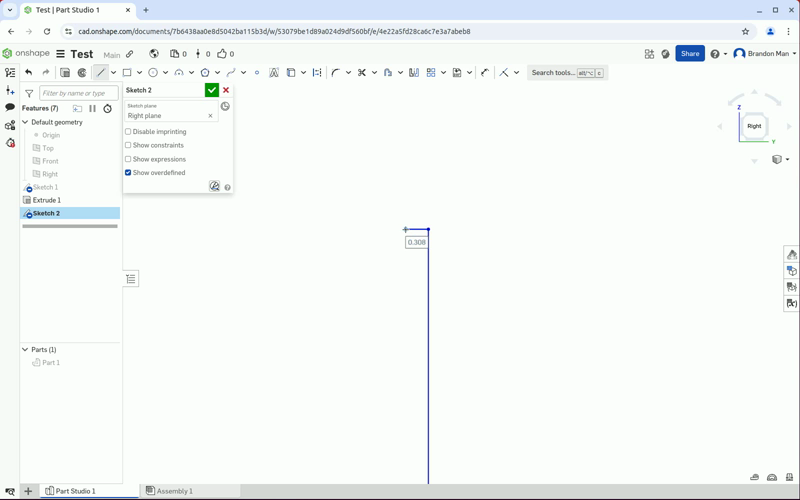
scroll(-6)
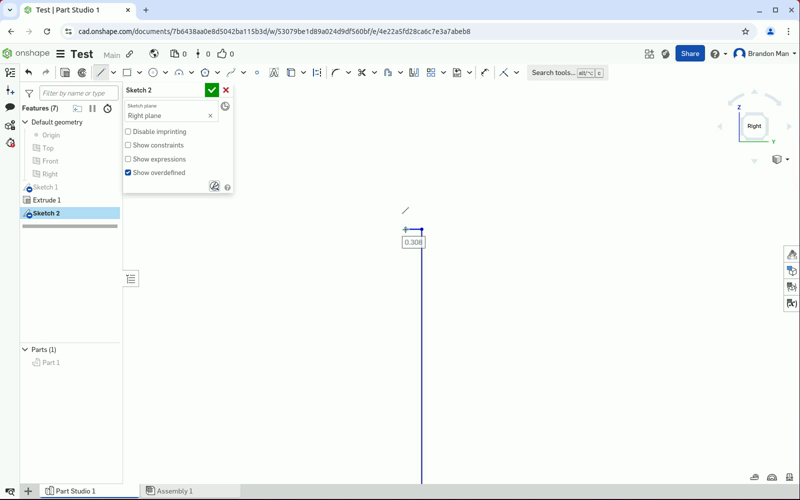
scroll(-6)
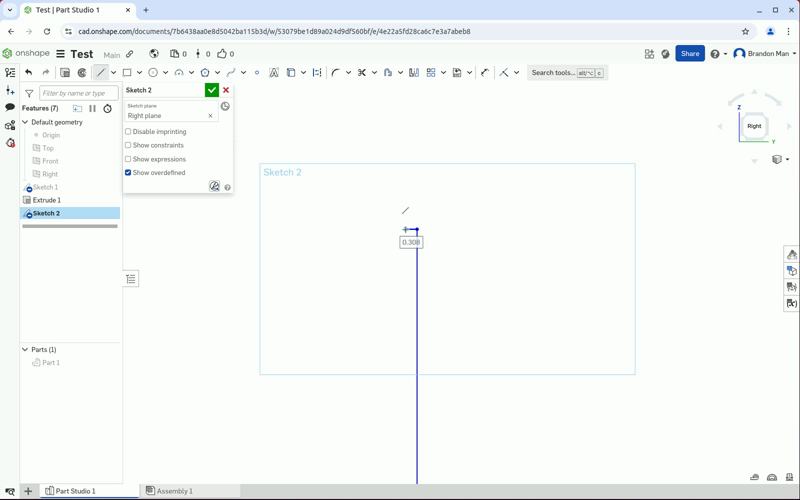
scroll(-6)
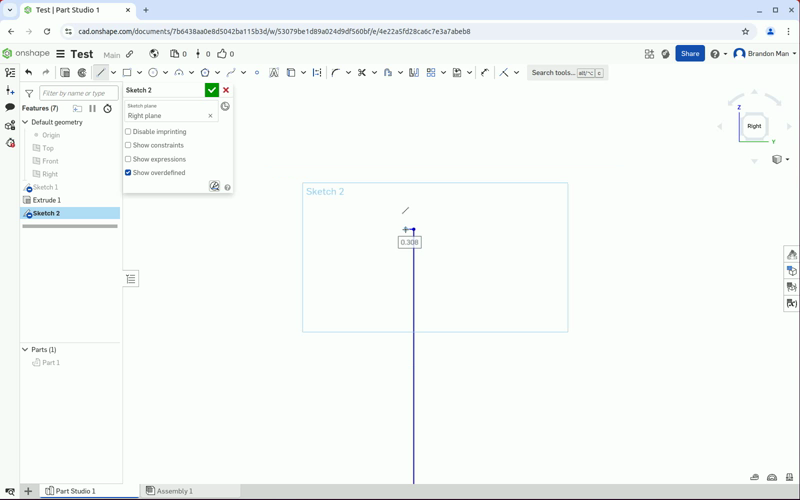
scroll(-6)
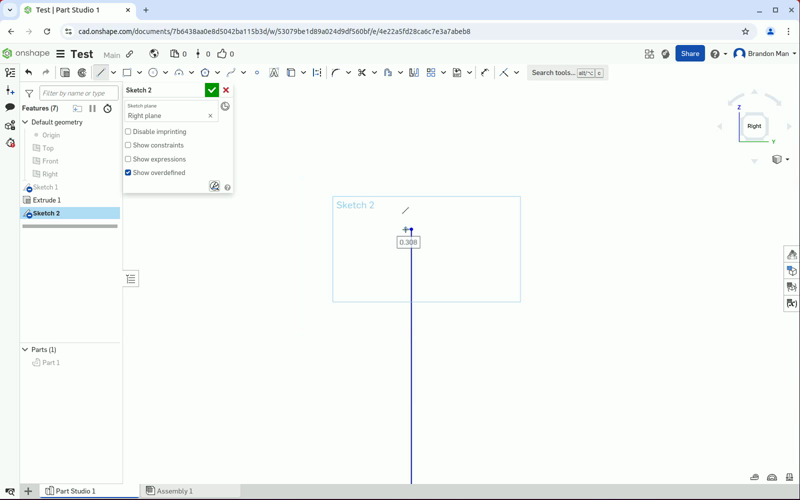
scroll(-6)
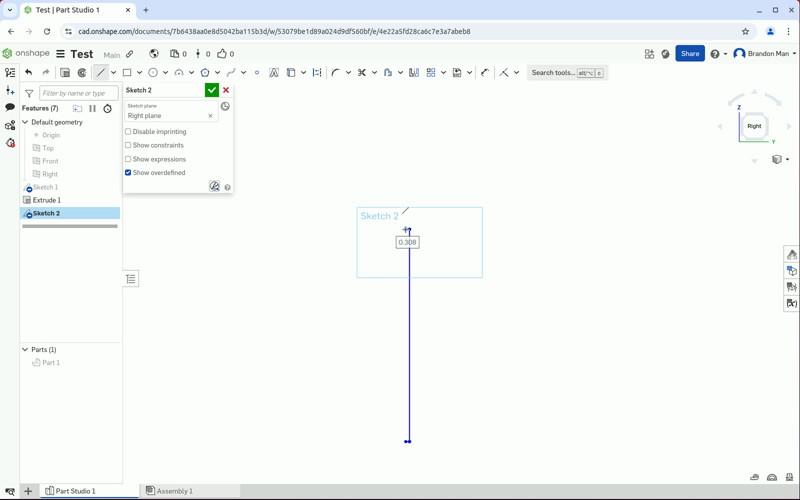
scroll(-6)
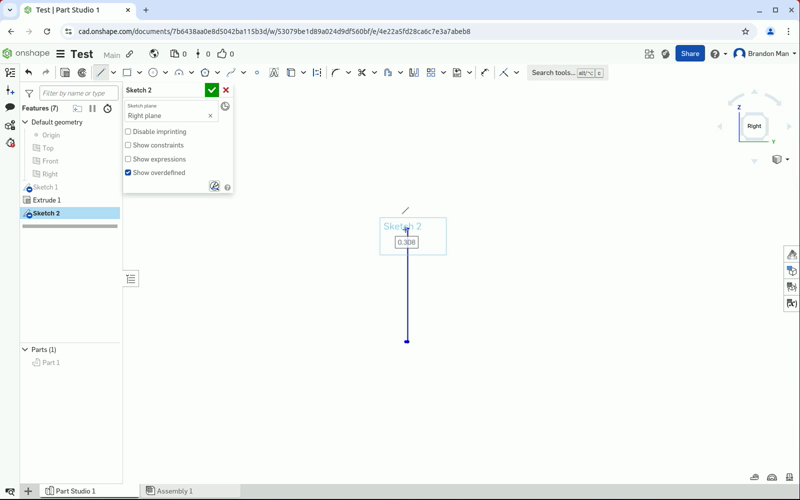
key_up(shift)
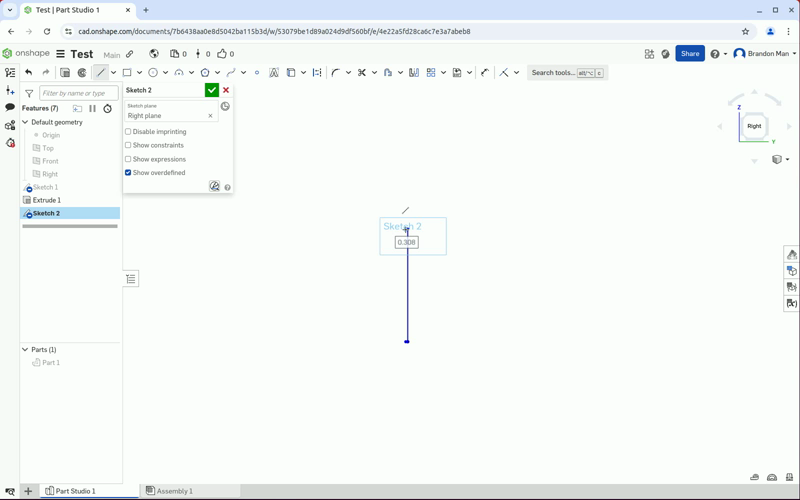
key_down(shift)
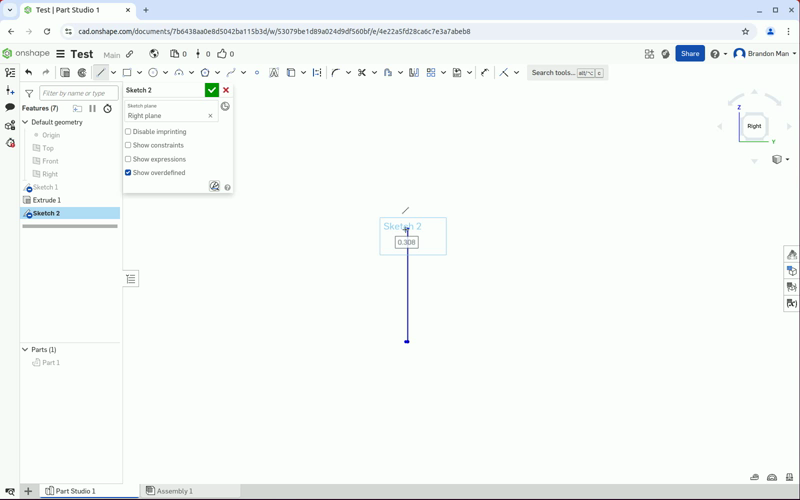
mouse_move(405, 341)
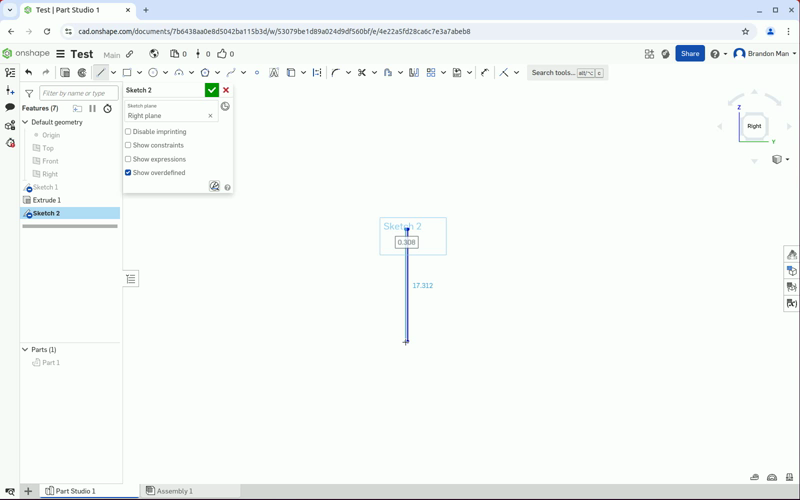
scroll(6)
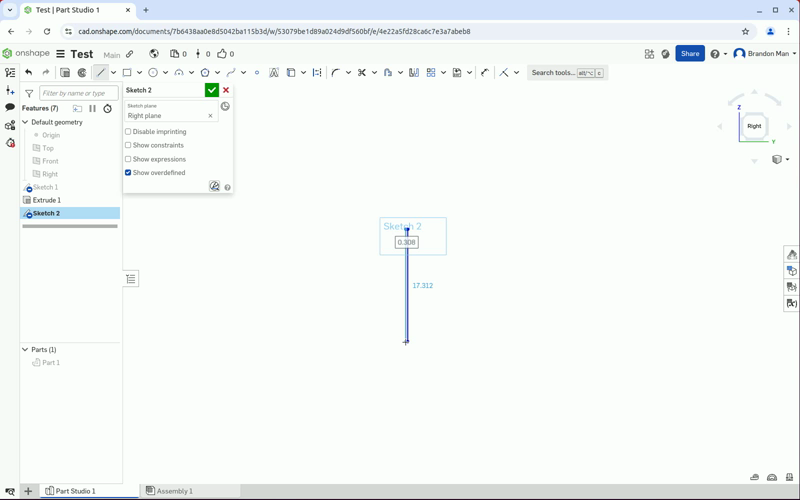
scroll(6)
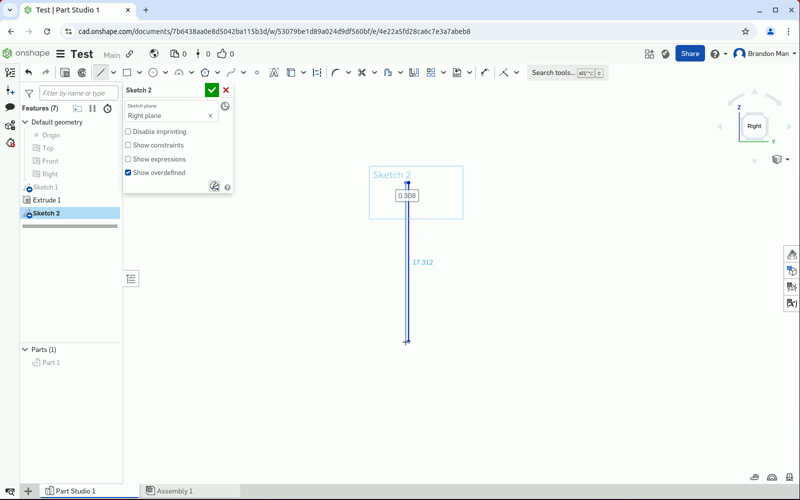
scroll(6)
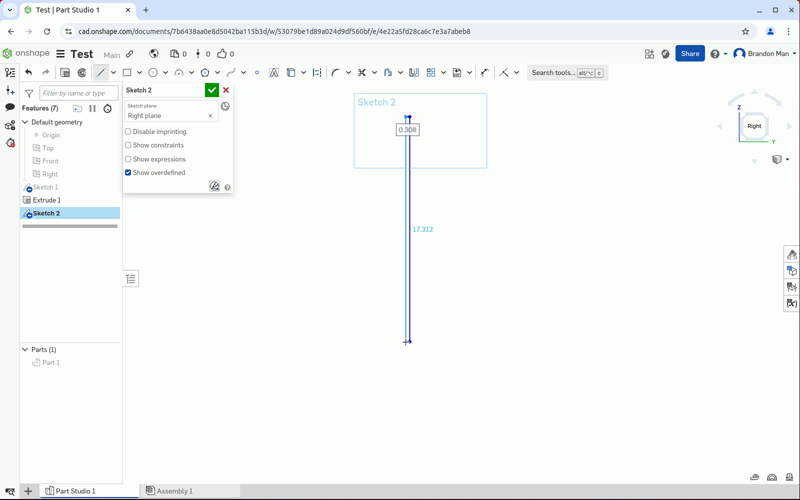
scroll(6)
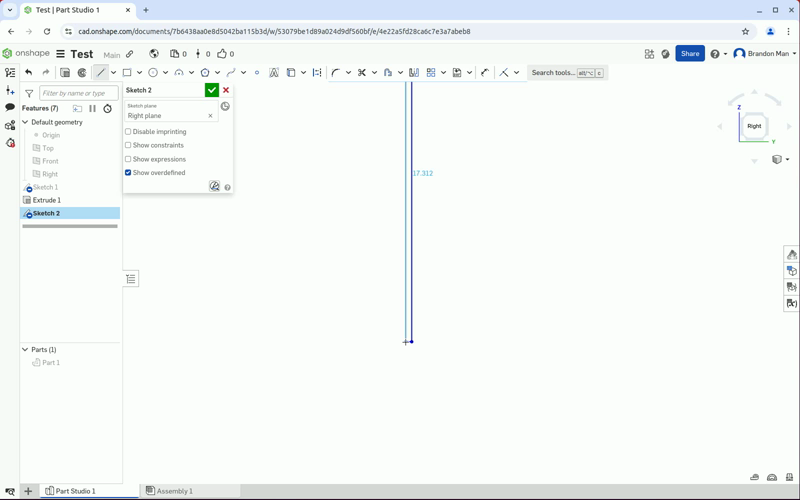
scroll(6)
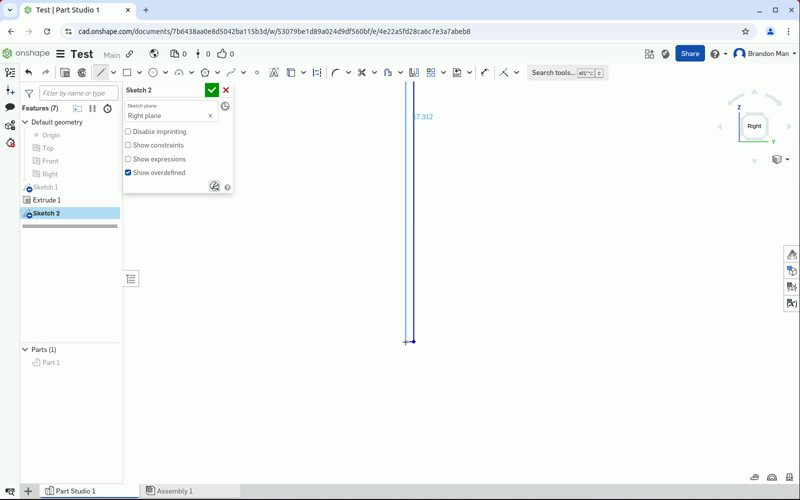
scroll(6)
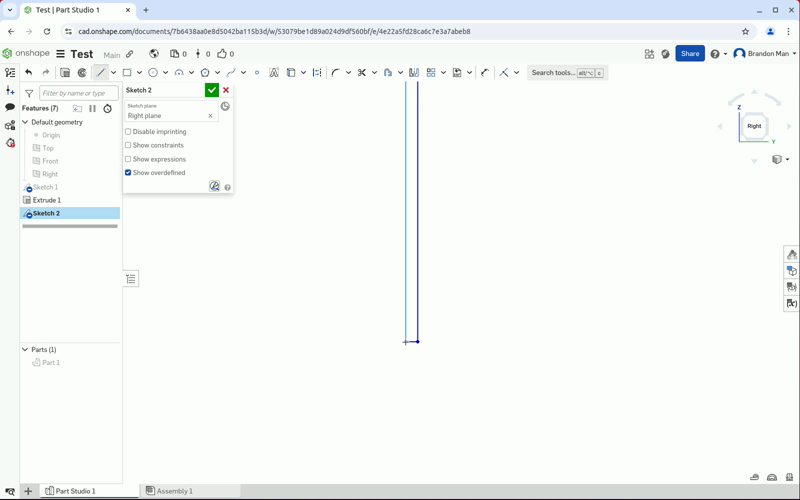
scroll(6)
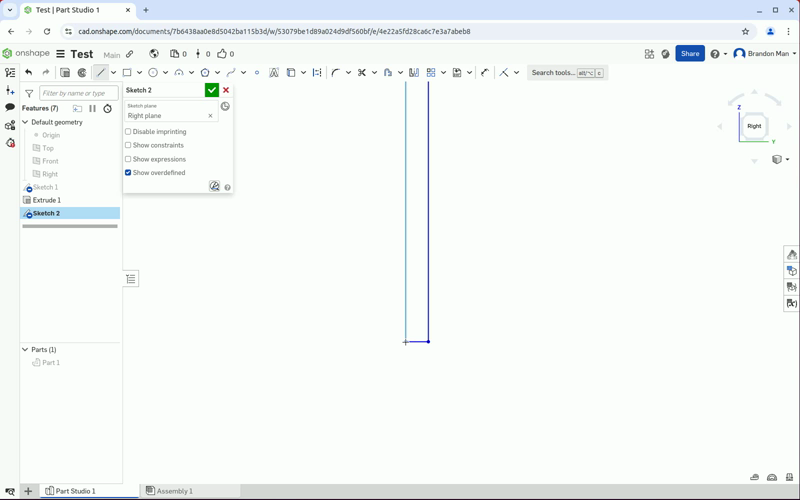
key_up(shift)
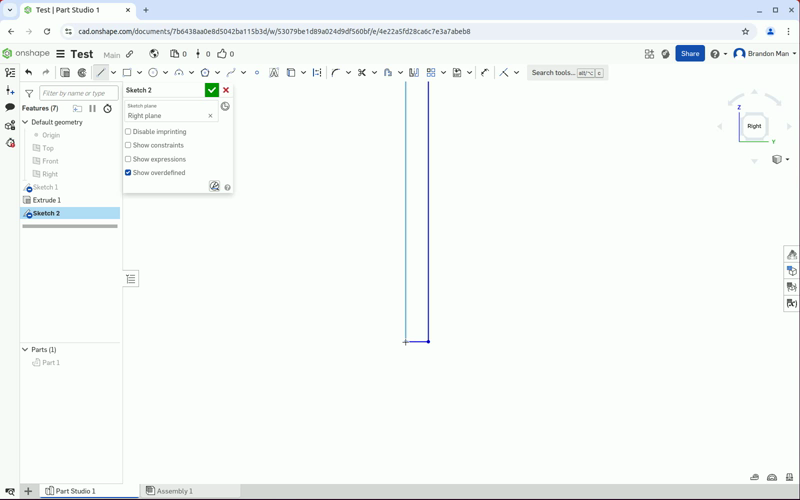
click(405, 341)
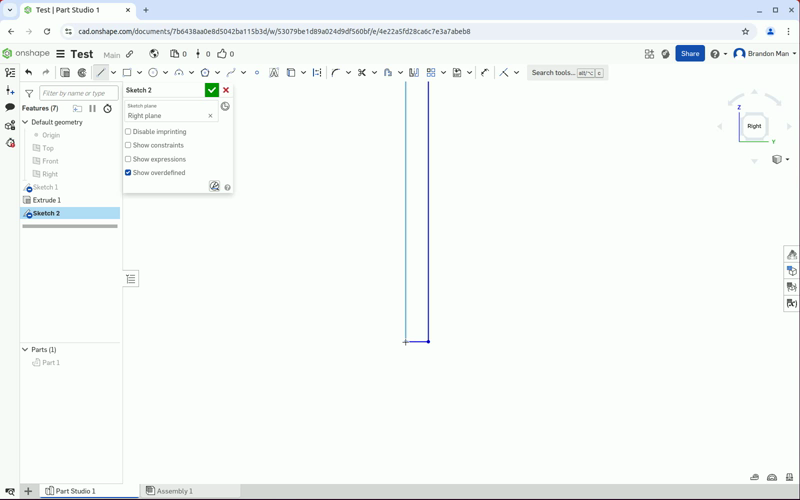
scroll(-6)
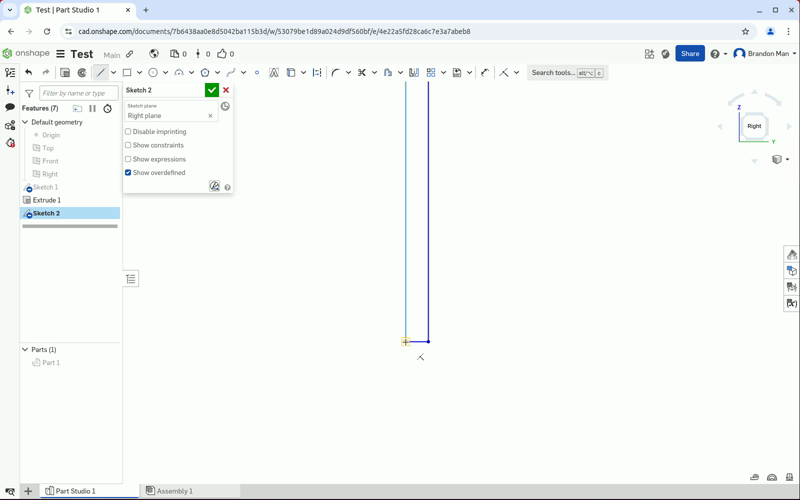
scroll(-6)
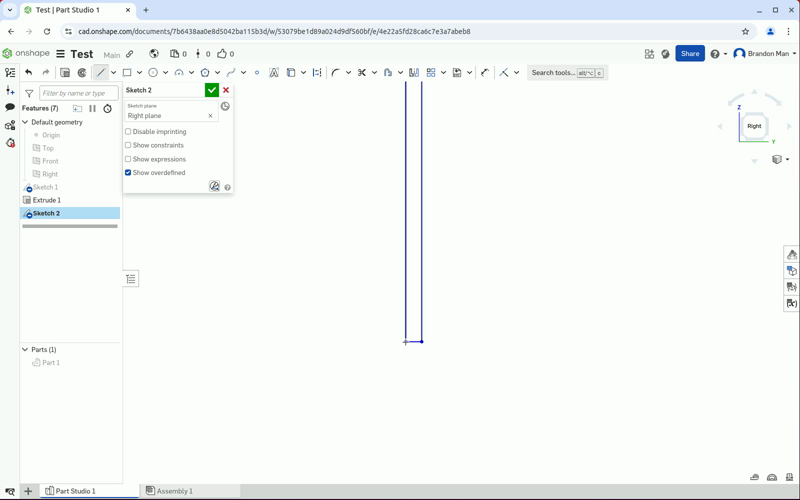
scroll(-6)
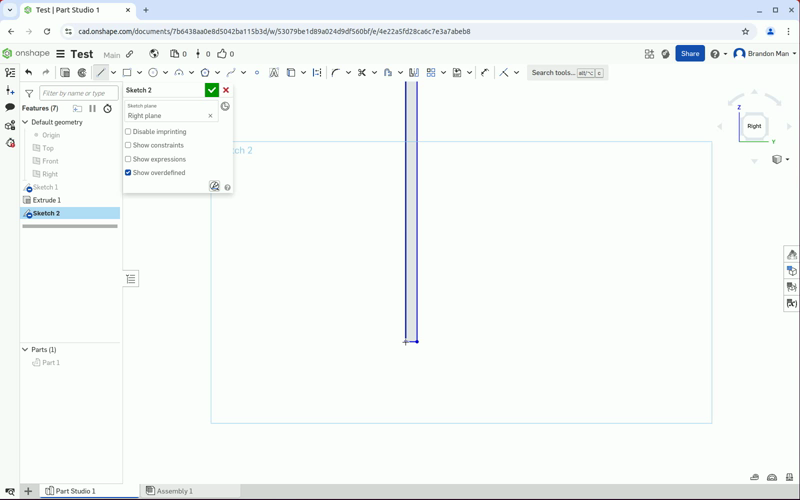
scroll(-6)
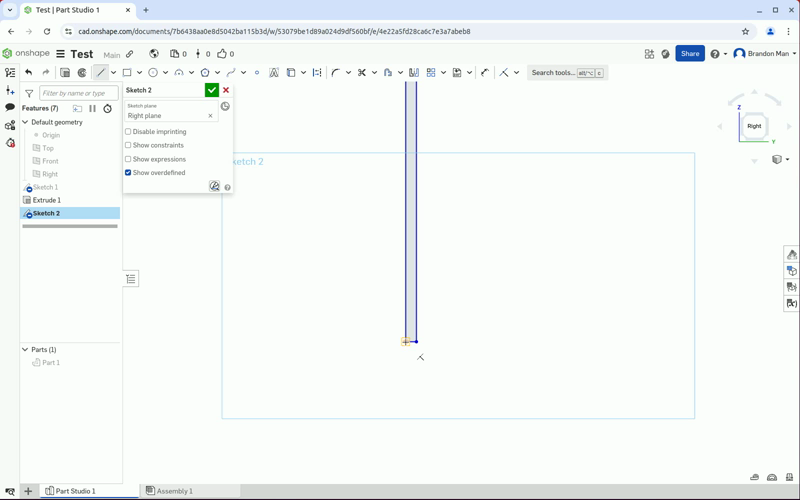
scroll(-6)
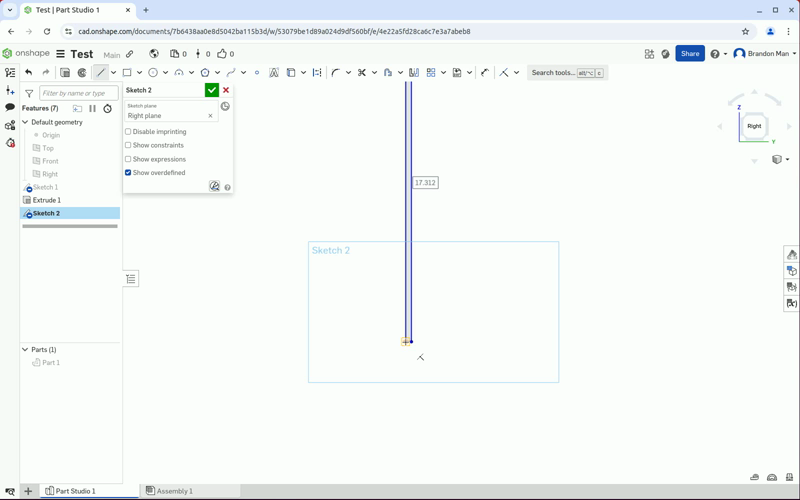
scroll(-6)
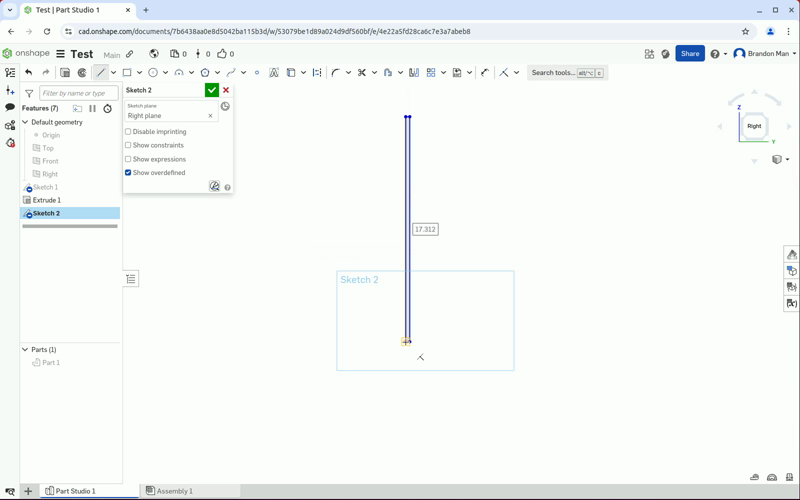
scroll(-6)
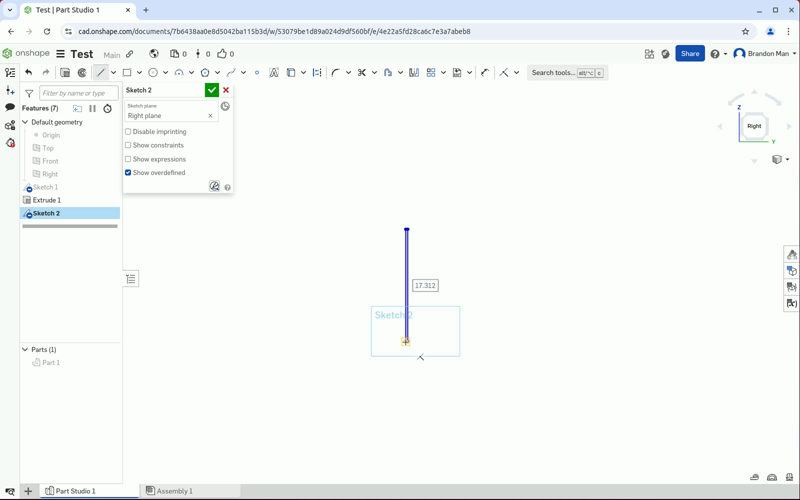
key(esc)
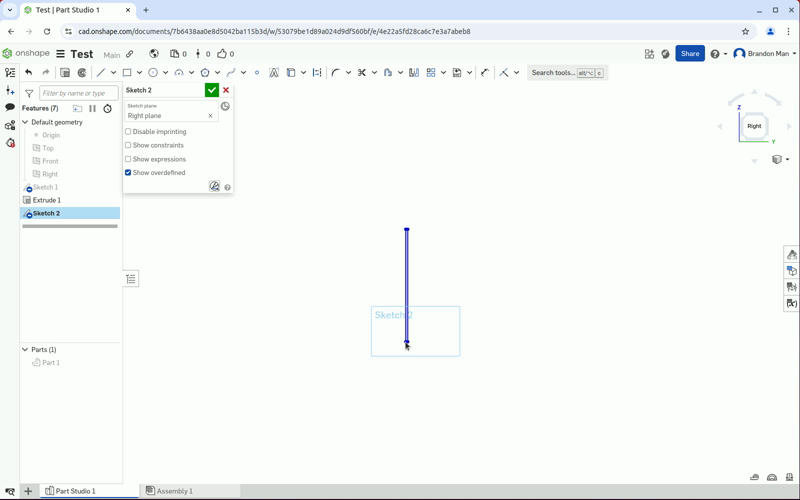
mouse_move(405, 270)
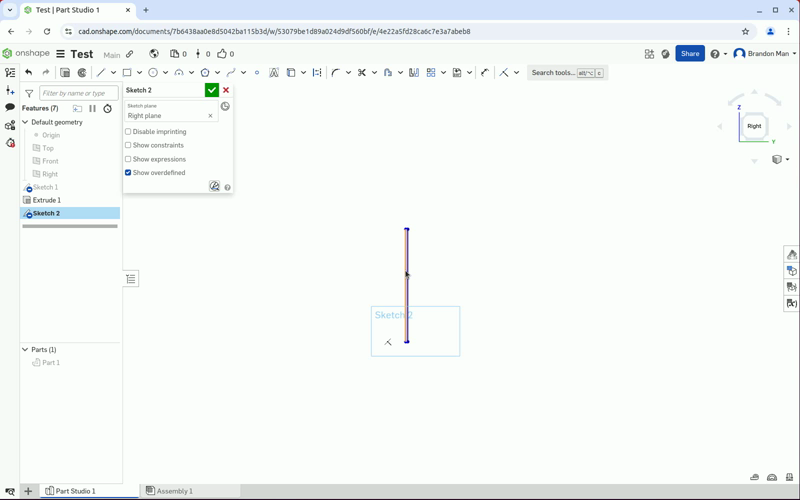
scroll(6)
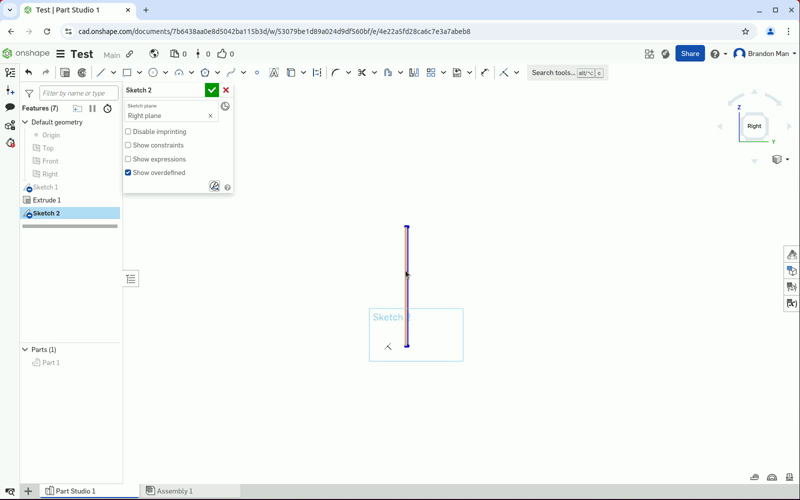
scroll(6)
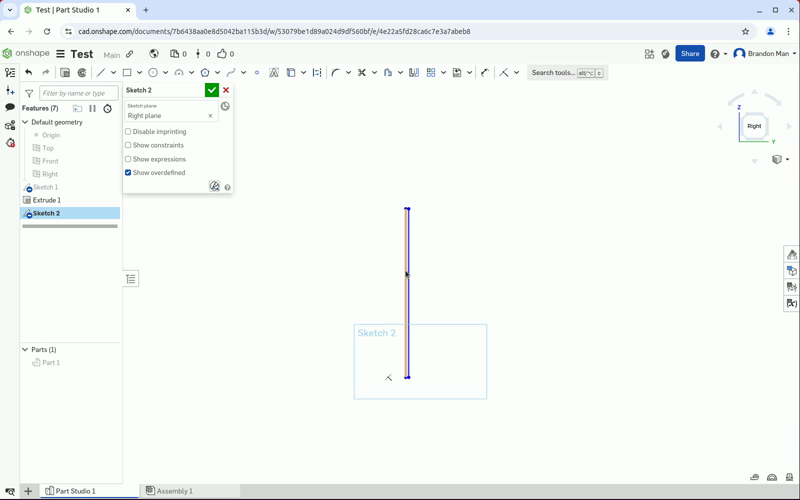
scroll(6)
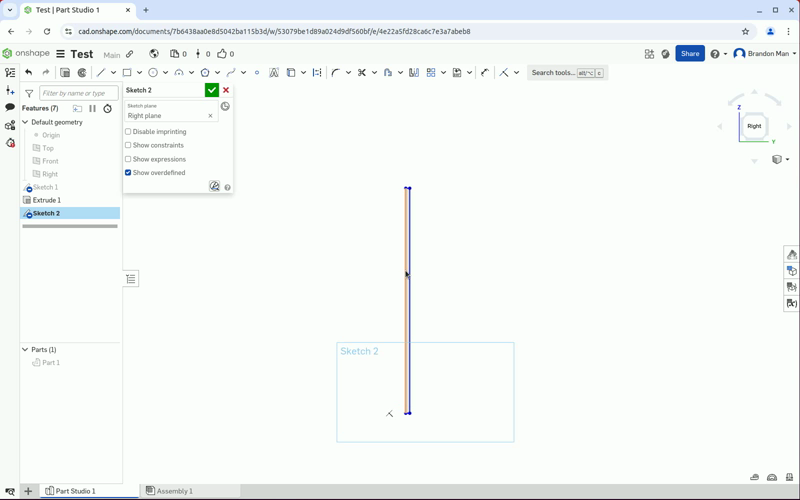
scroll(6)
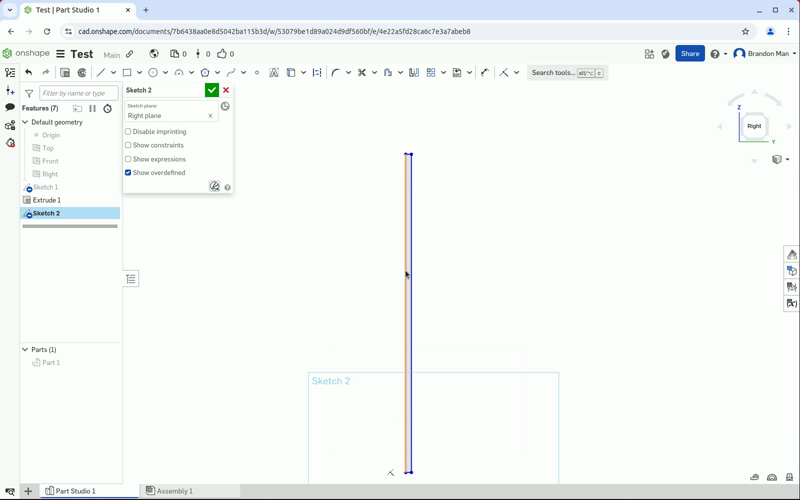
scroll(6)
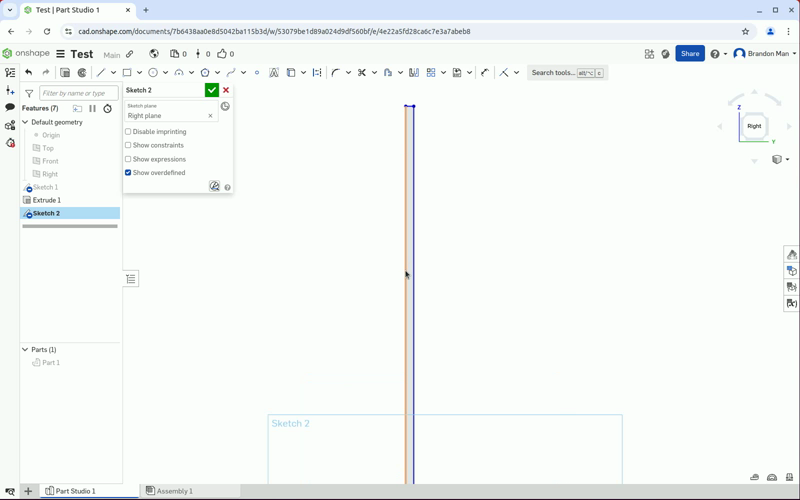
scroll(6)
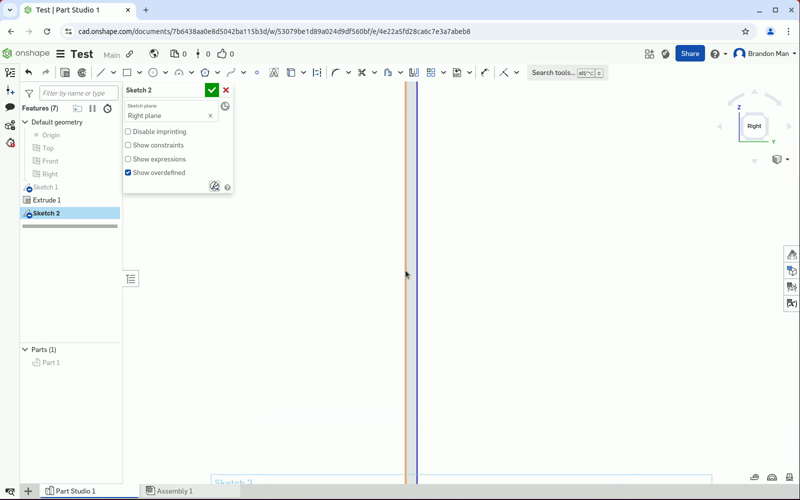
scroll(6)
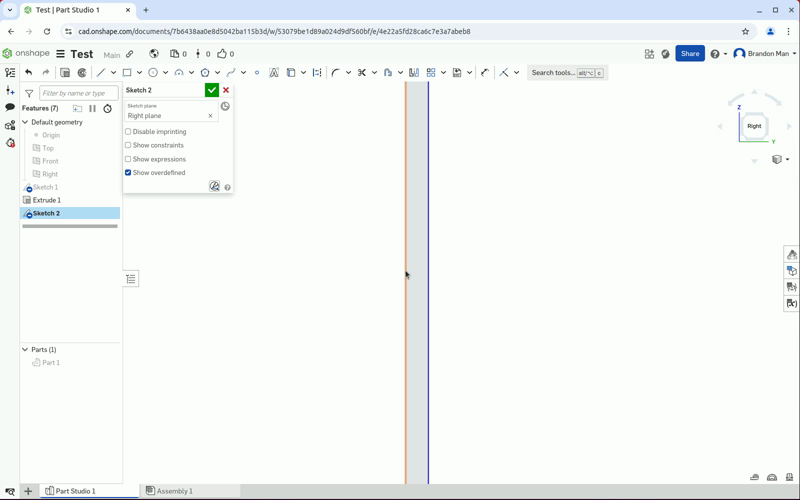
click(405, 270)
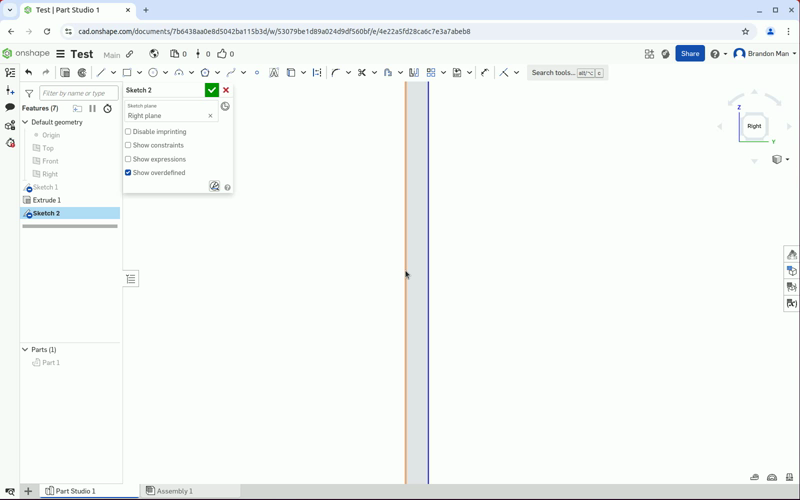
scroll(-6)
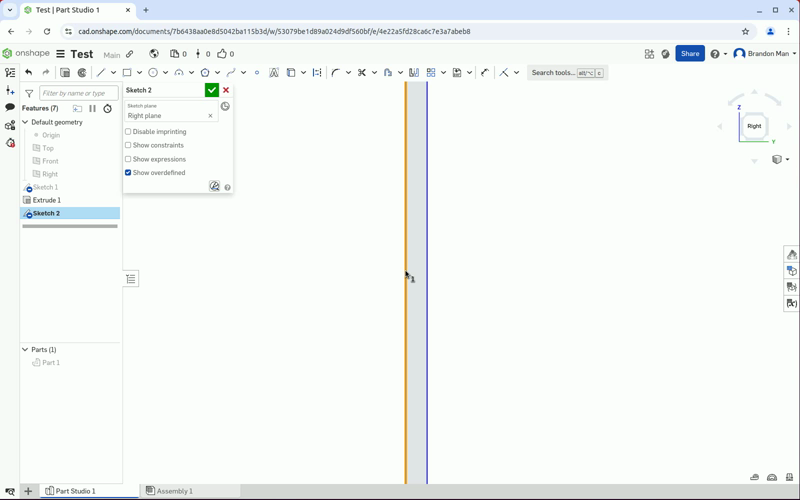
scroll(-6)
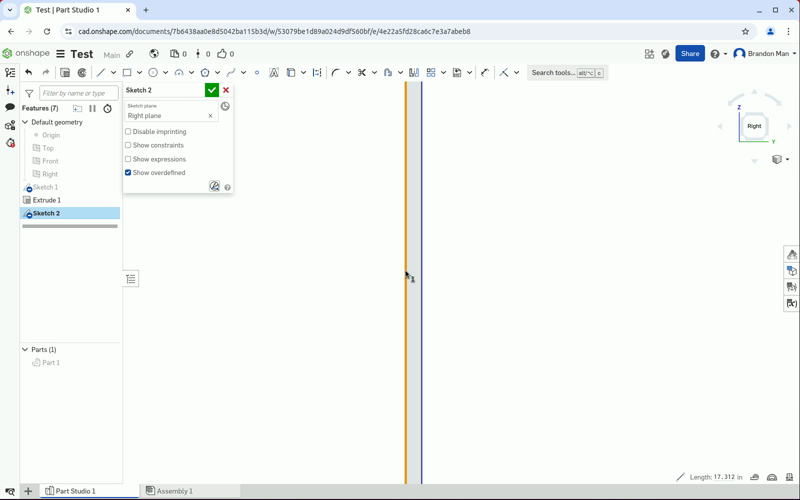
scroll(-6)
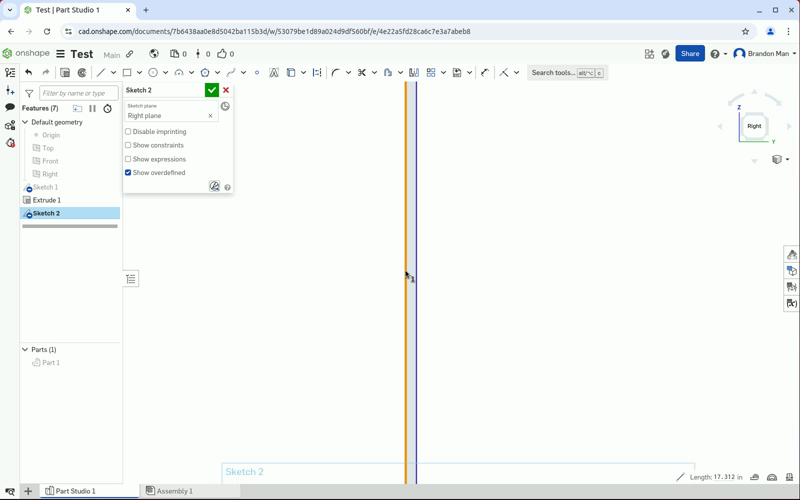
scroll(-6)
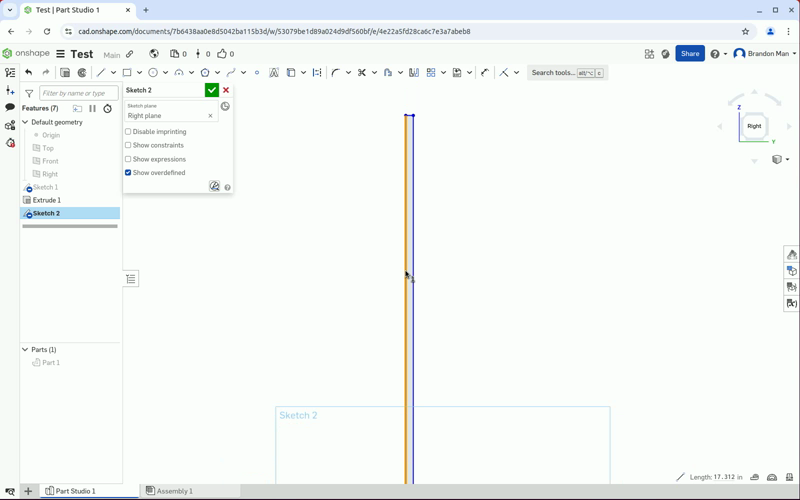
scroll(-6)
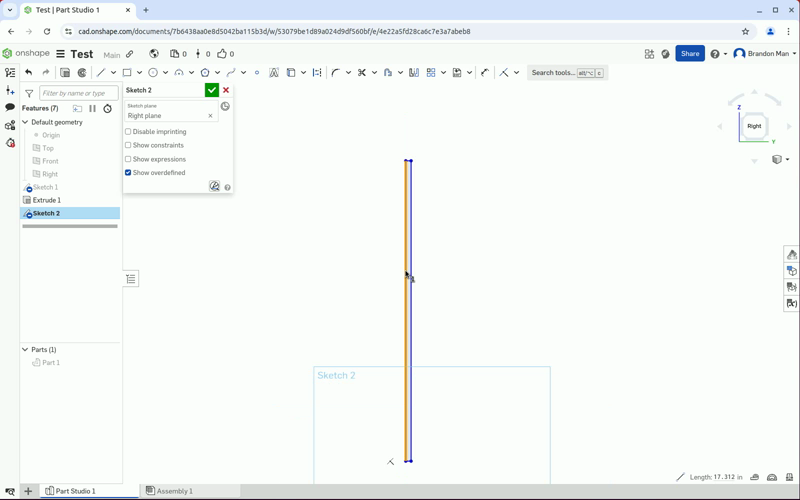
scroll(-6)
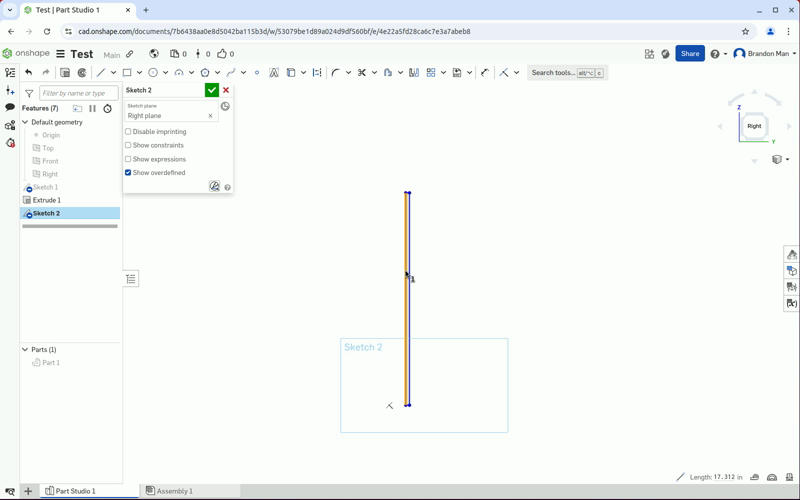
scroll(-6)
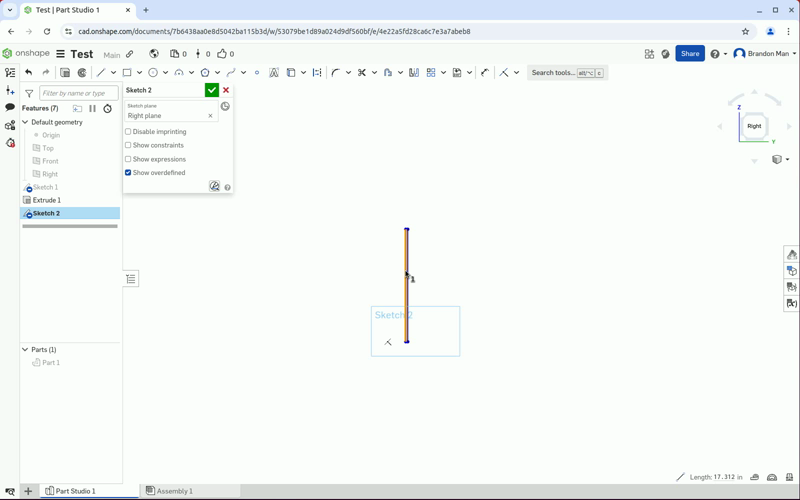
mouse_move(73, 352)
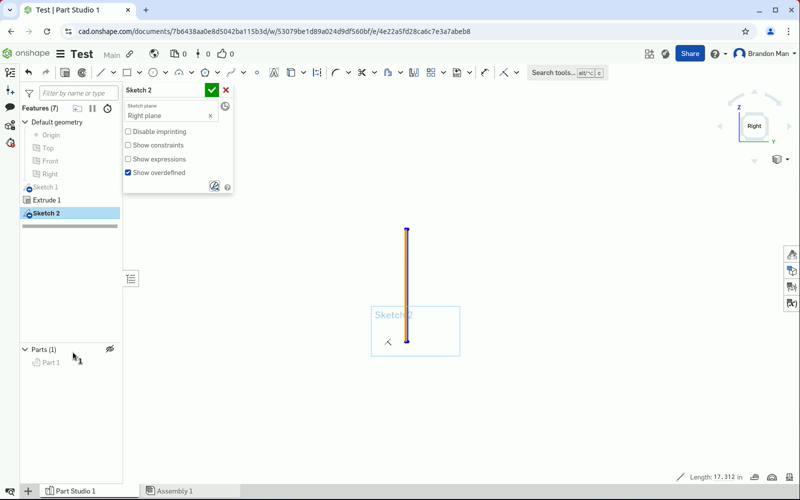
key(shift+y)
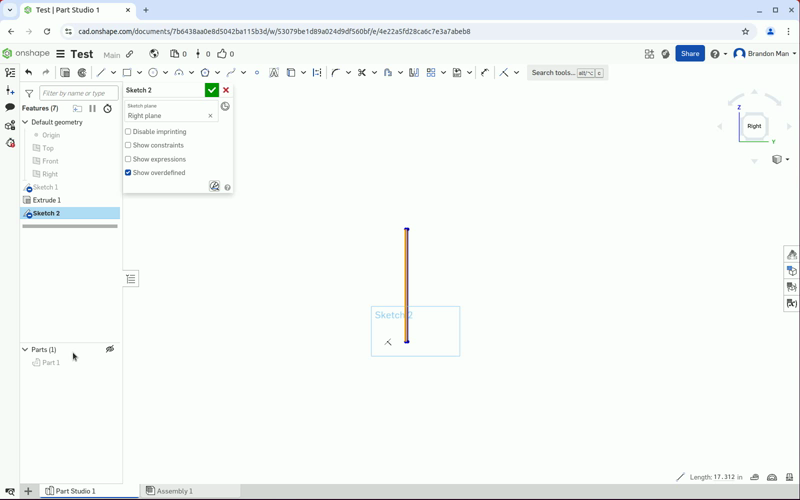
key(shift+e)
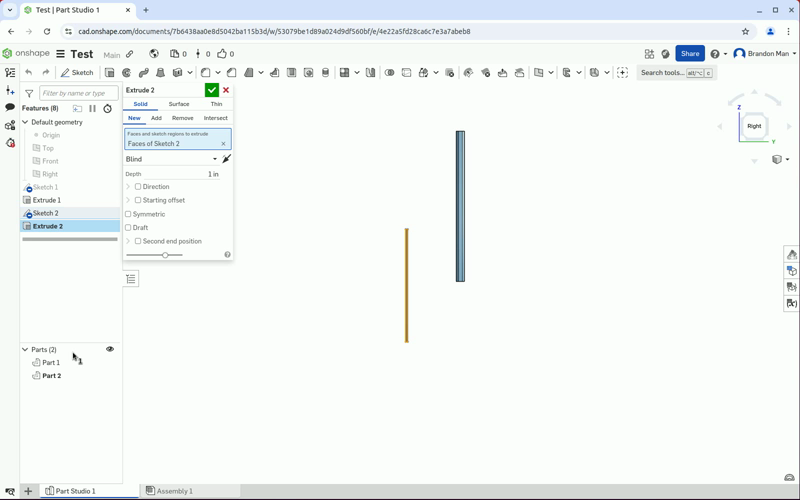
mouse_move(143, 106)
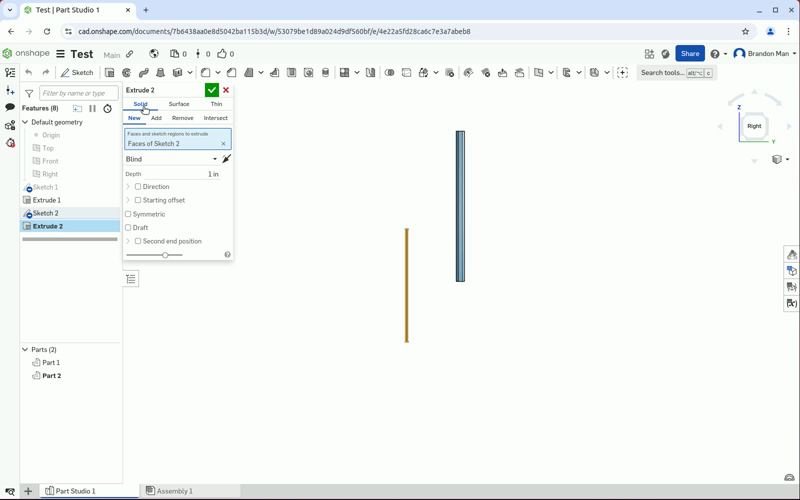
click(143, 106)
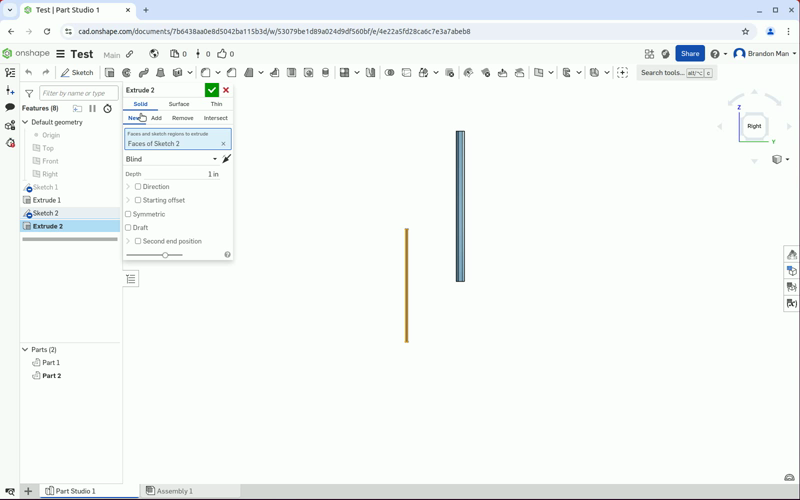
mouse_move(137, 120)
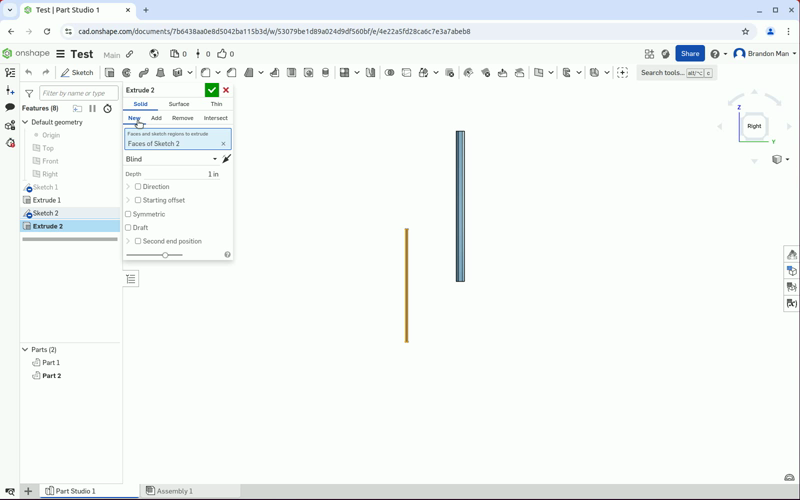
click(137, 120)
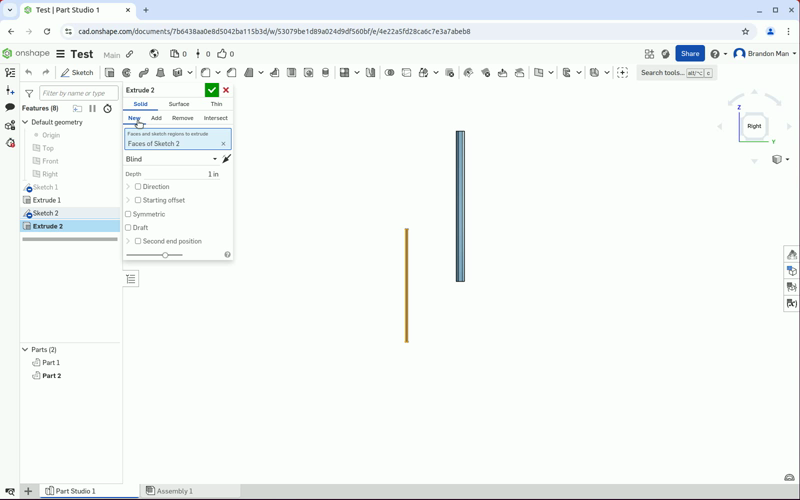
key(tab, 4)
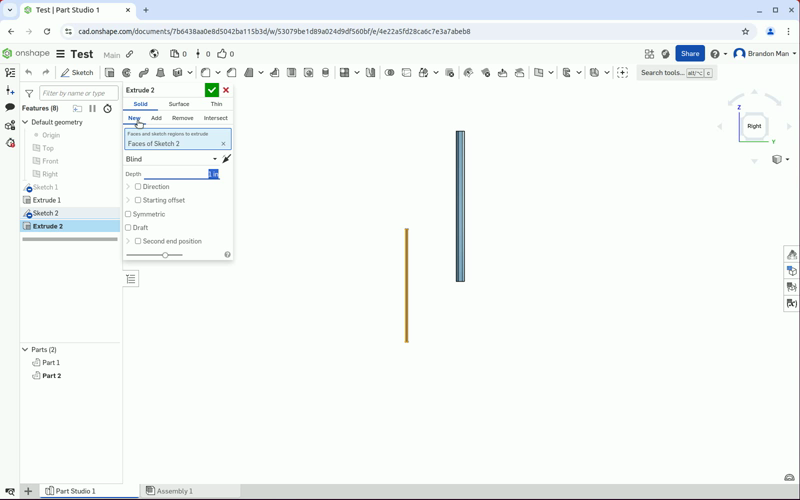
text(-0.241)
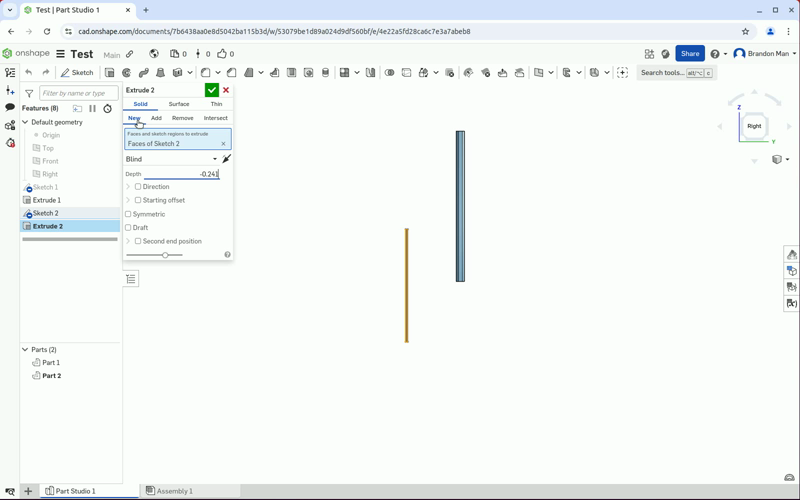
key(enter)
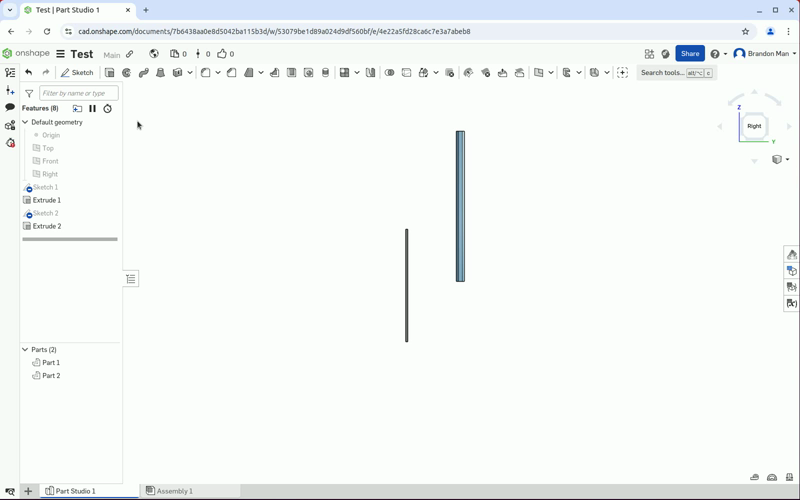
key(shift+h)
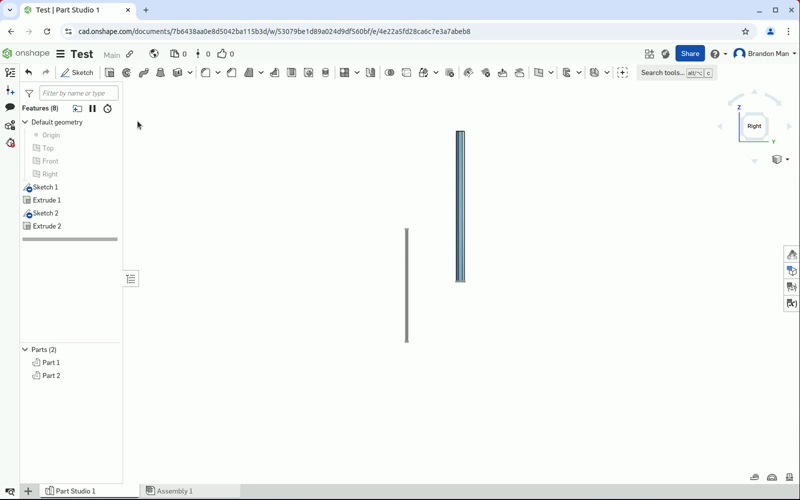
key(shift+h)
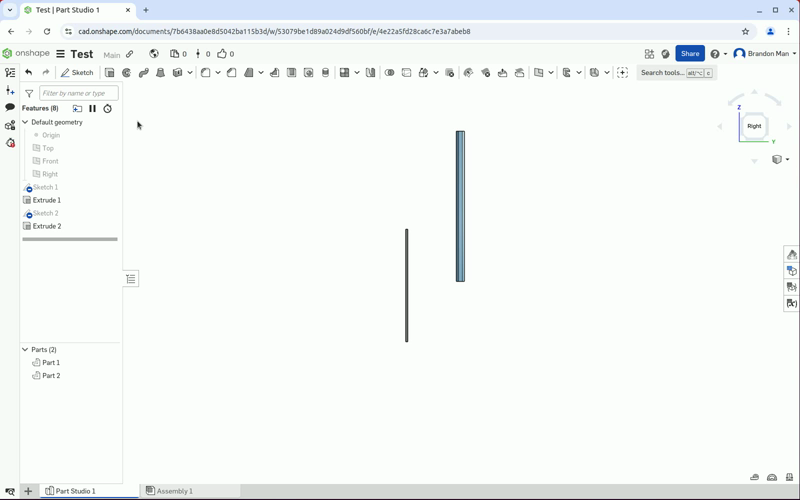
mouse_move(73, 189)
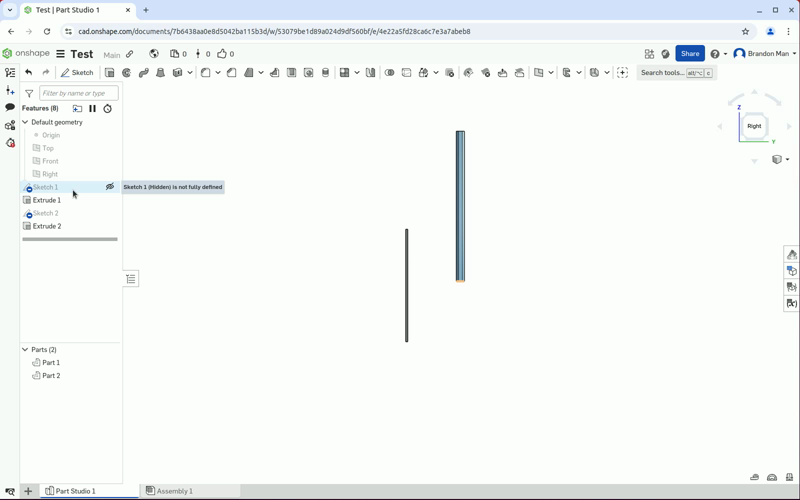
click(73, 189)
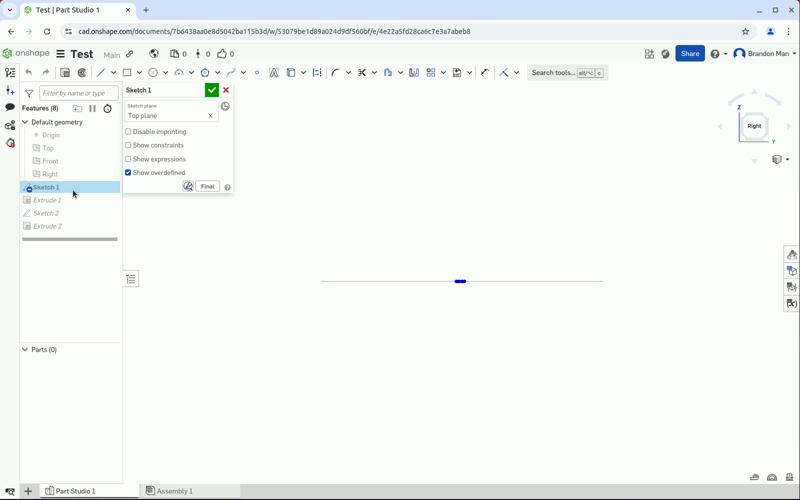
mouse_move(229, 92)
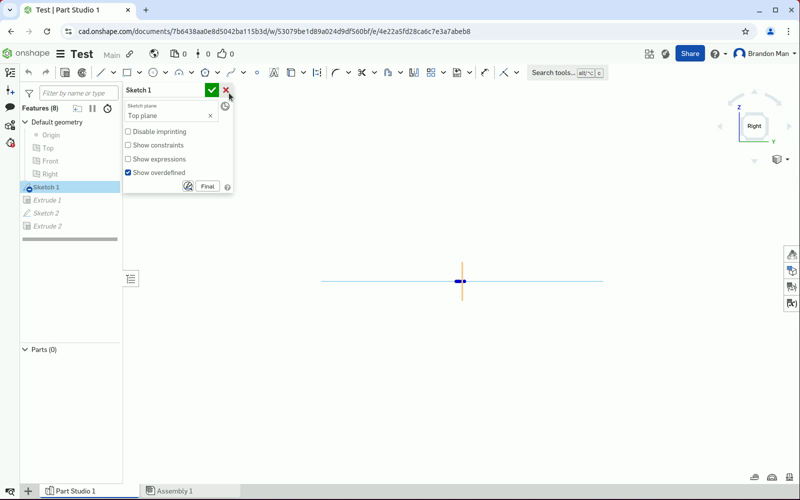
click(229, 92)
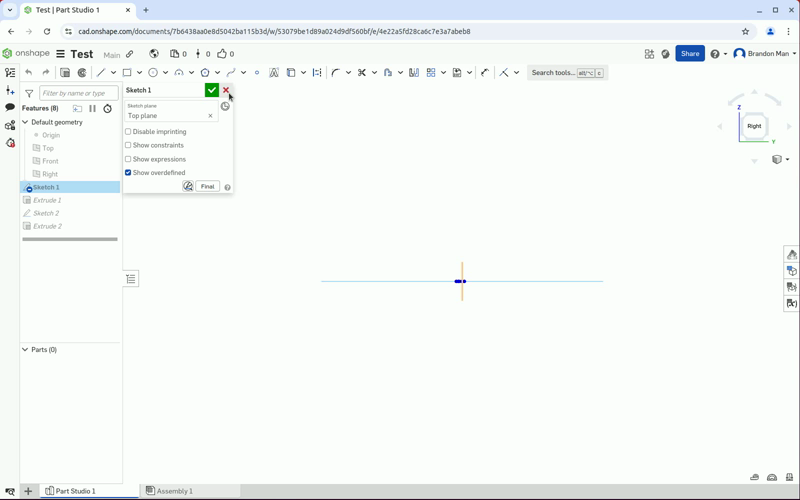
key(shift+s)
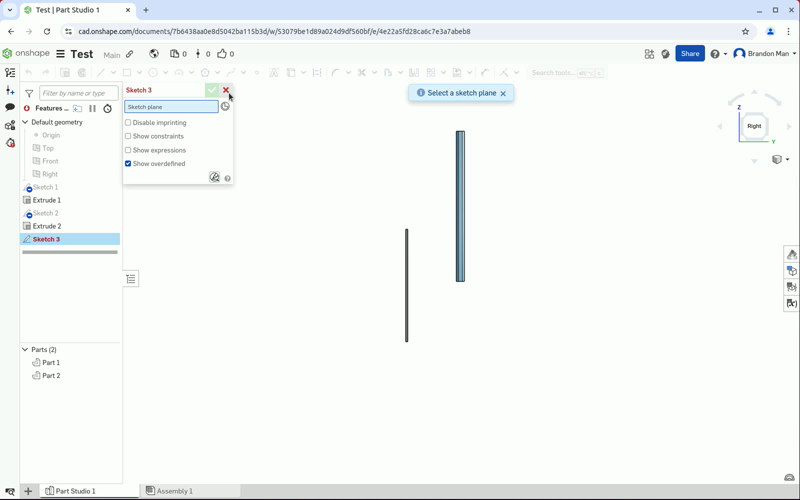
mouse_move(73, 176)
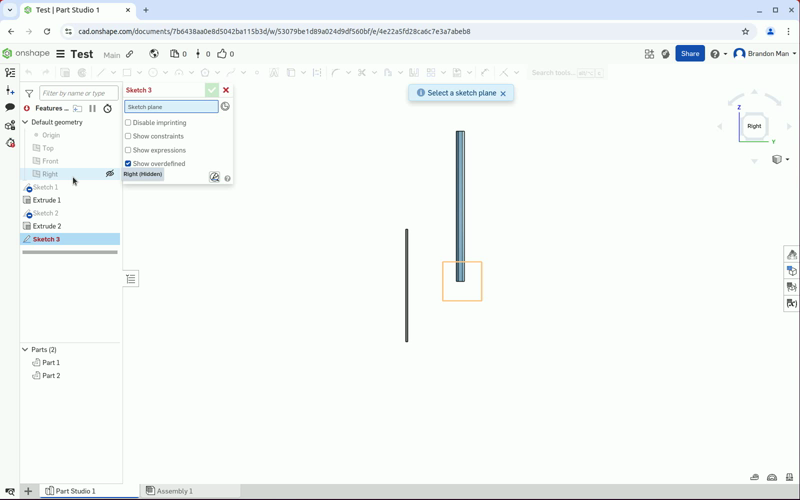
click(73, 176)
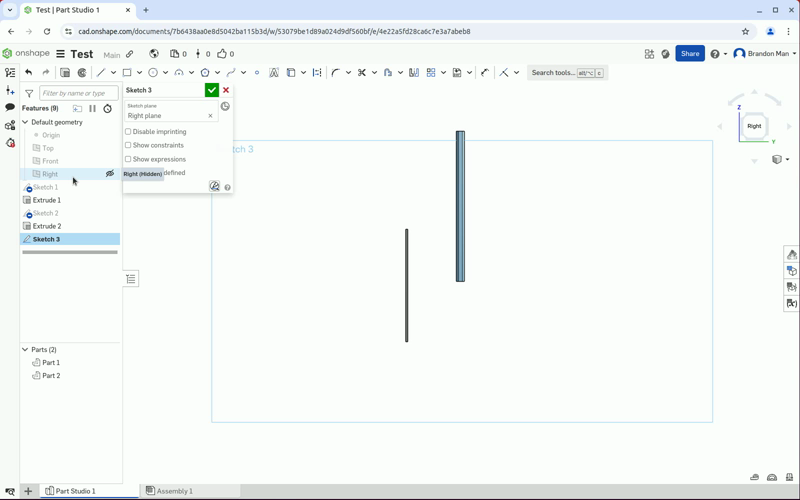
mouse_move(73, 352)
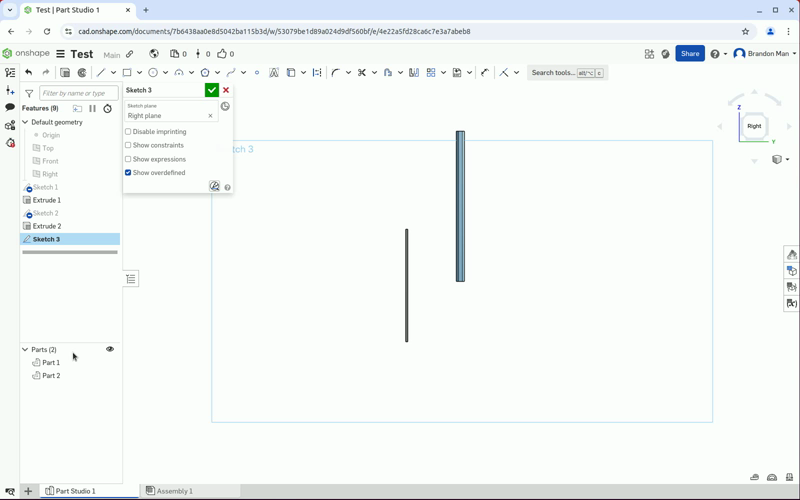
key(y)
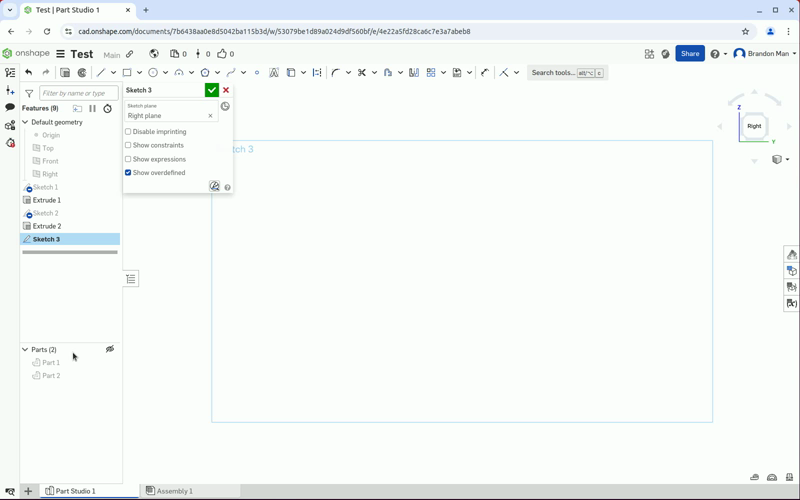
key(l)
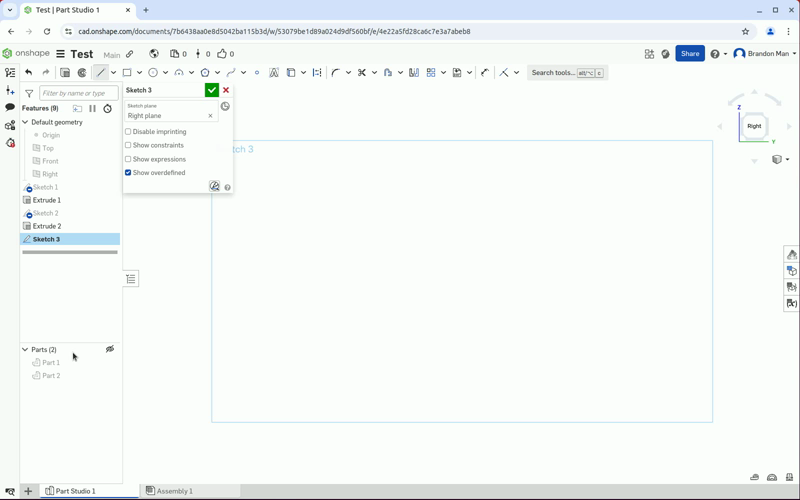
key_down(shift)
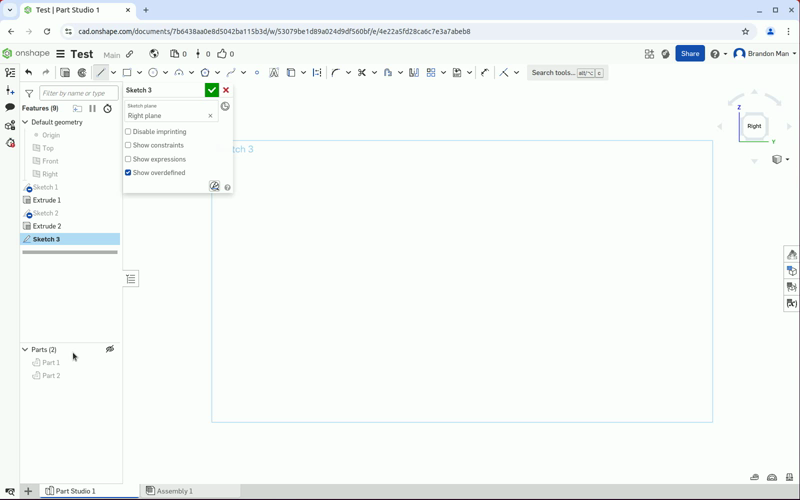
mouse_move(491, 308)
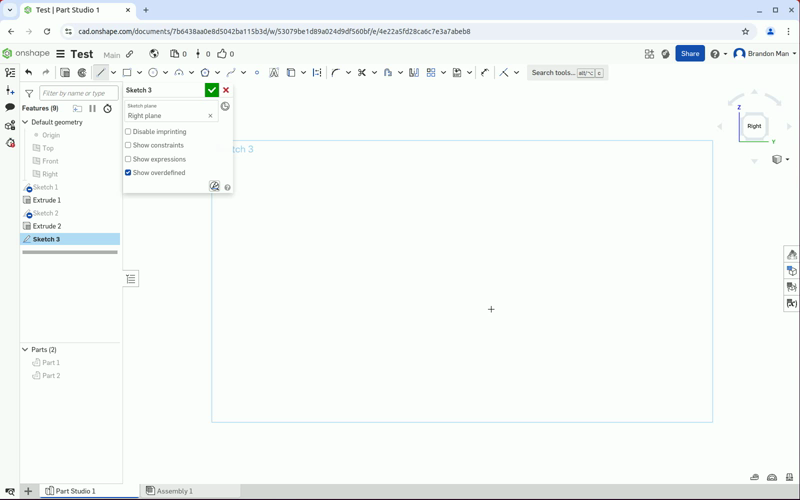
click(491, 308)
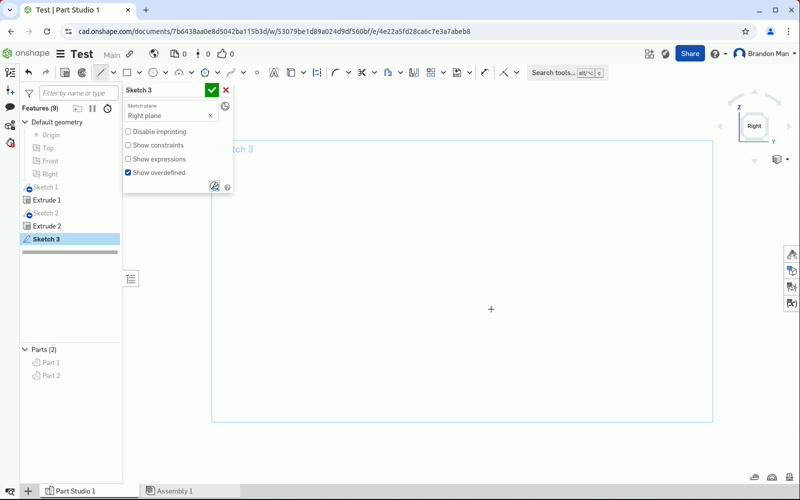
key_up(shift)
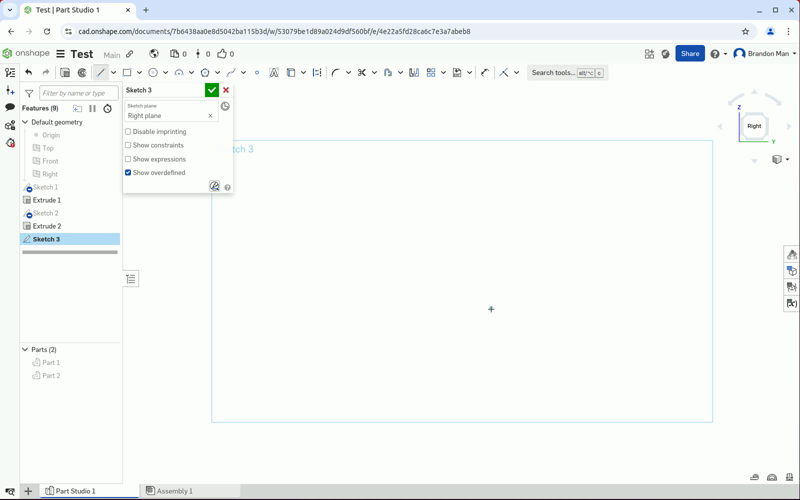
key_down(shift)
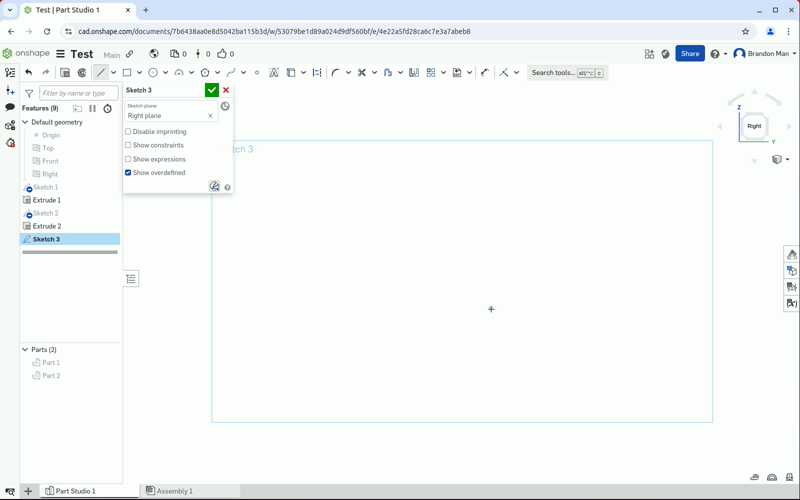
mouse_move(521, 308)
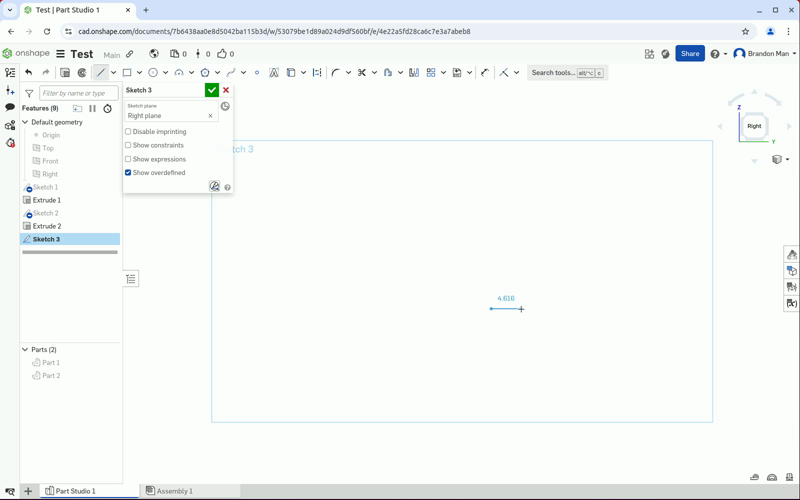
mouse_move(493, 308)
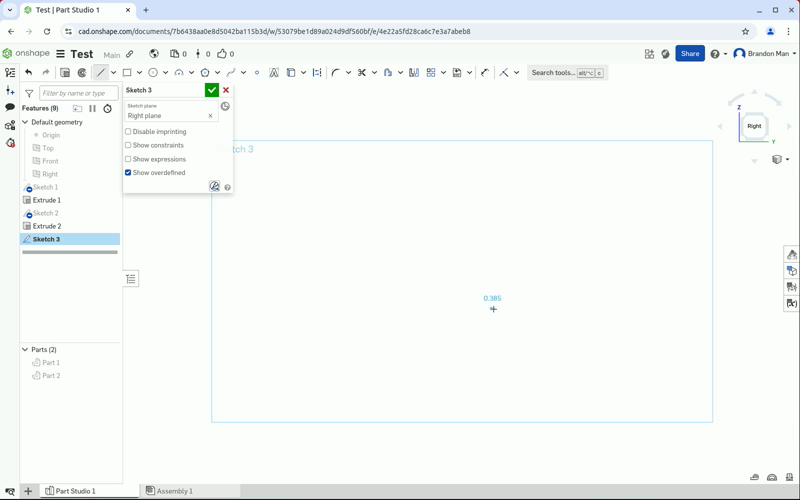
scroll(6)
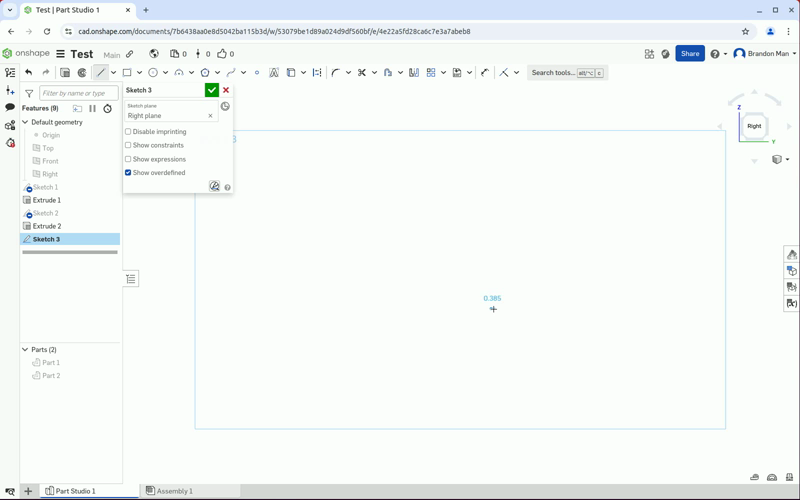
scroll(6)
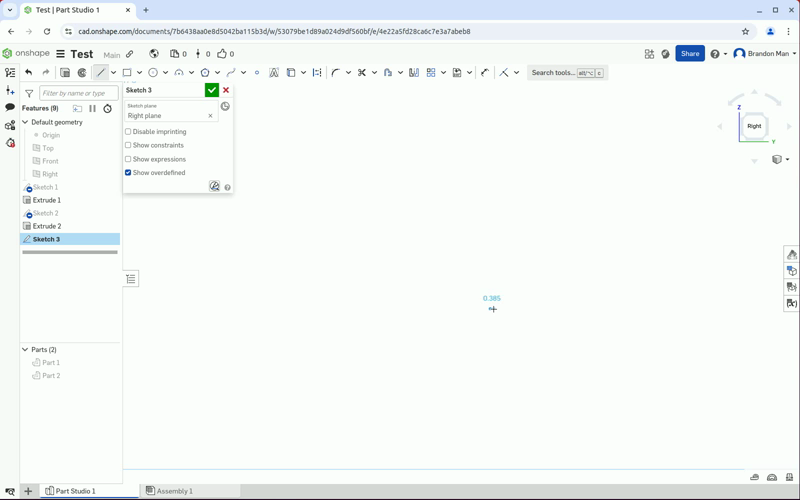
scroll(6)
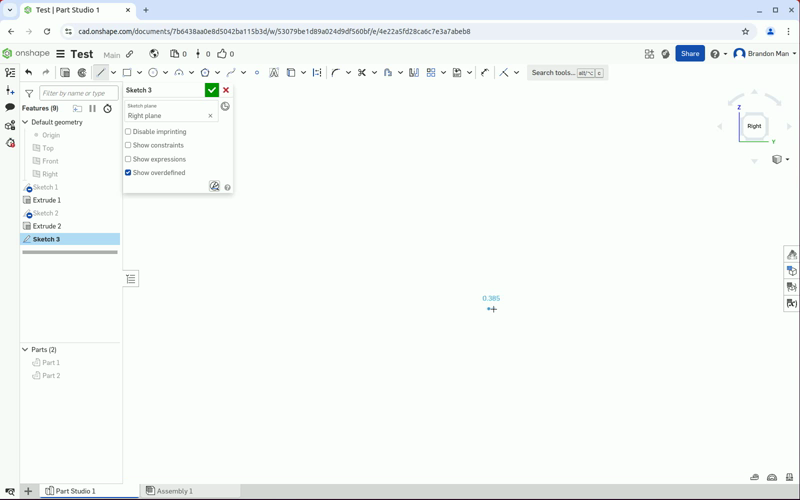
scroll(6)
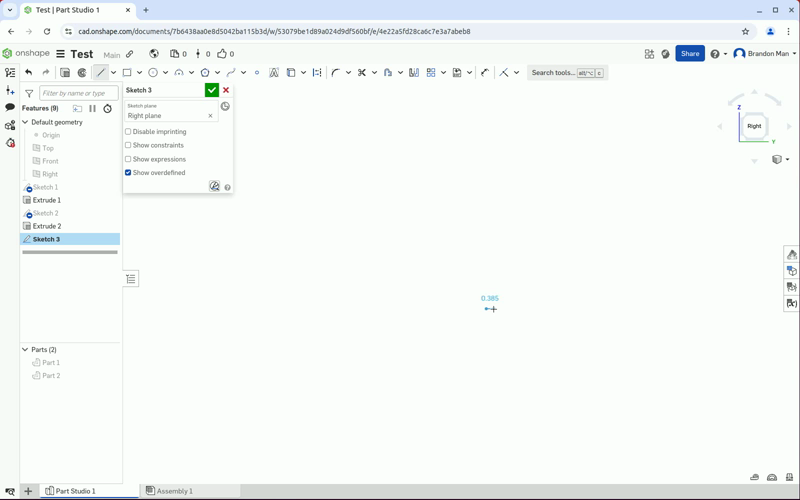
scroll(6)
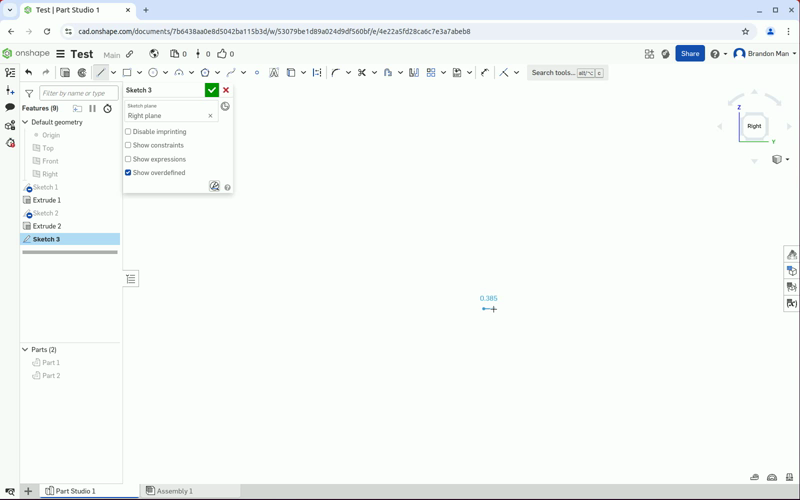
scroll(6)
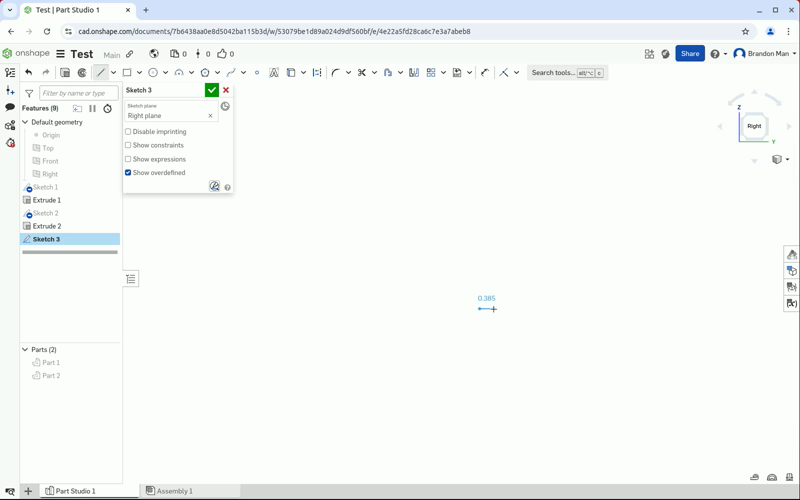
scroll(6)
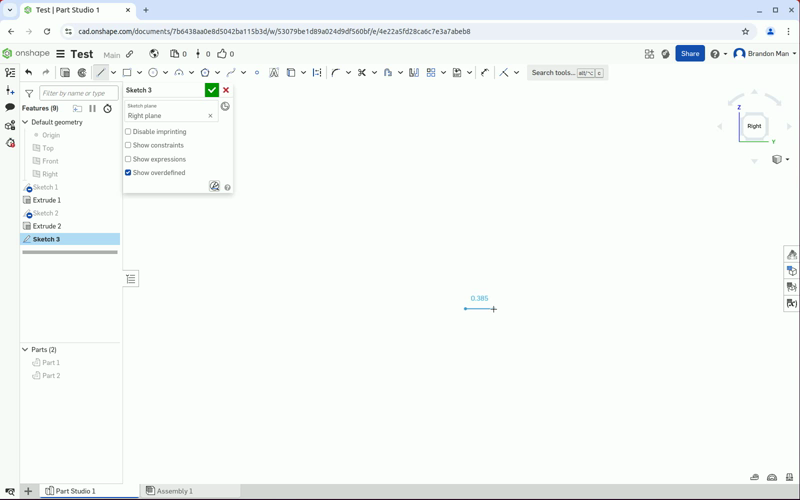
click(493, 308)
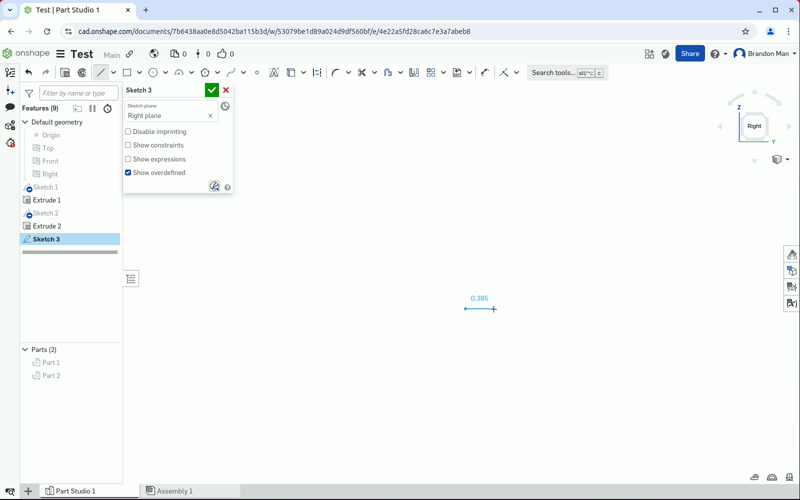
scroll(-6)
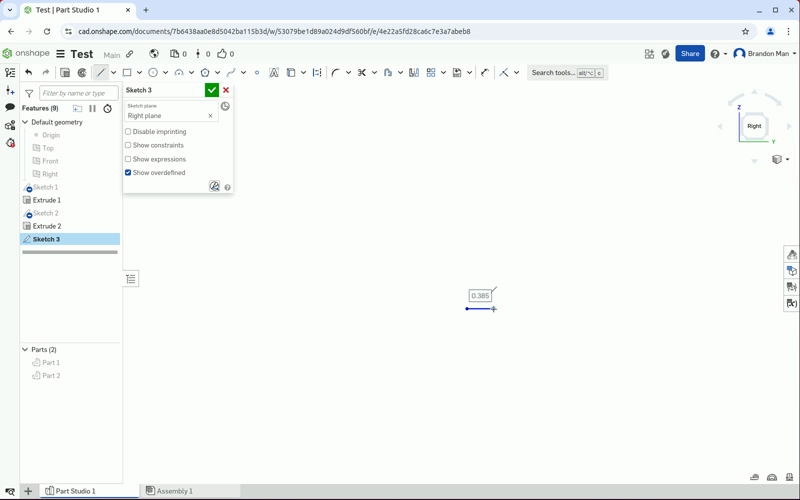
scroll(-6)
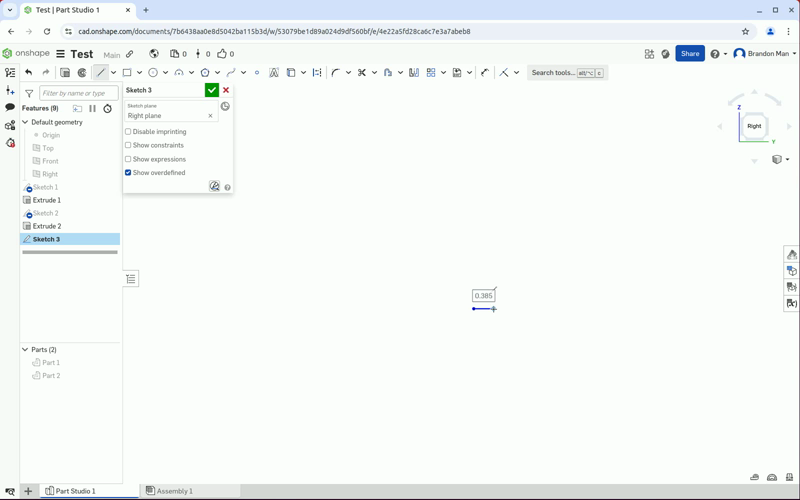
scroll(-6)
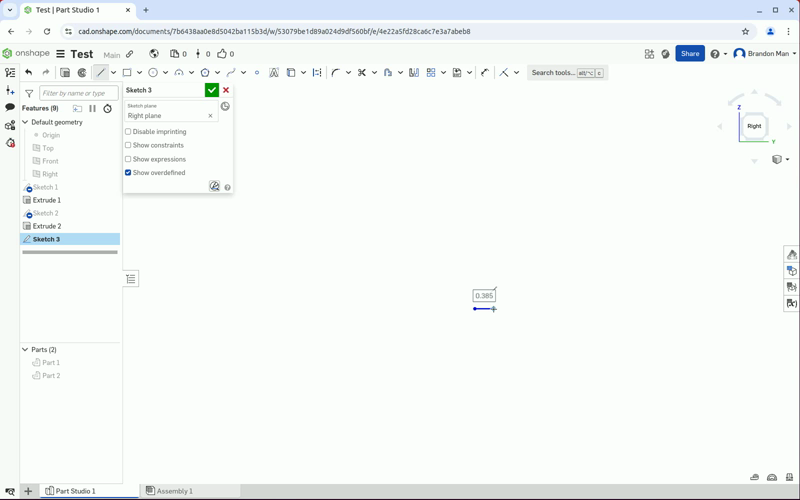
scroll(-6)
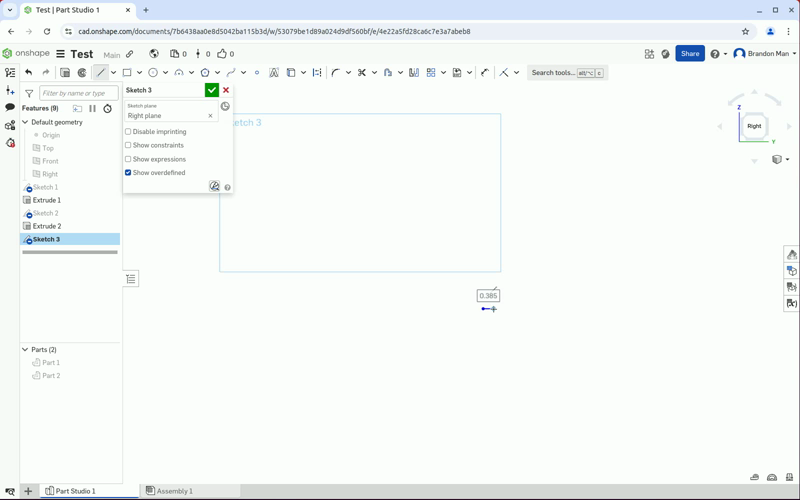
scroll(-6)
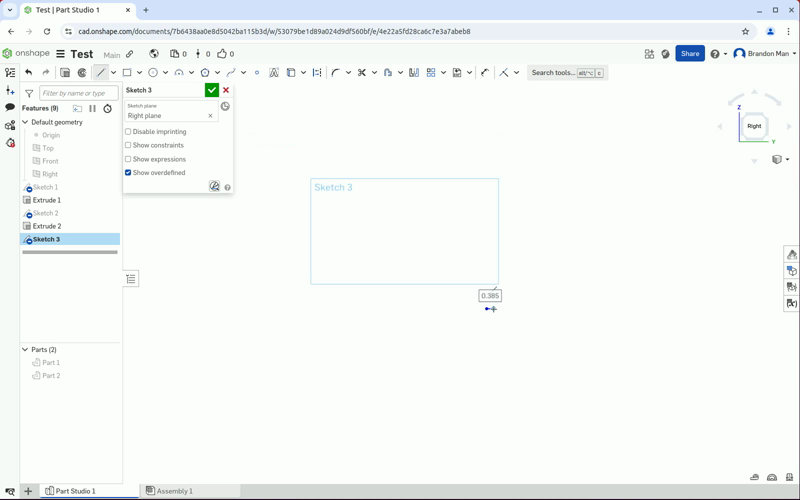
scroll(-6)
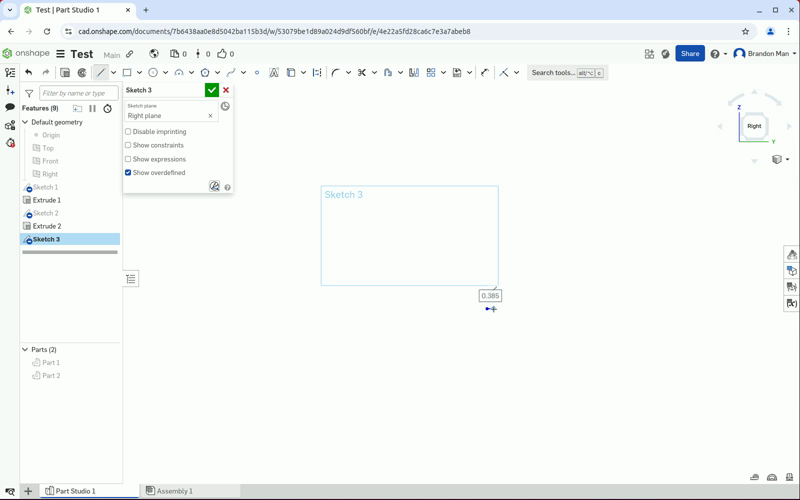
scroll(-6)
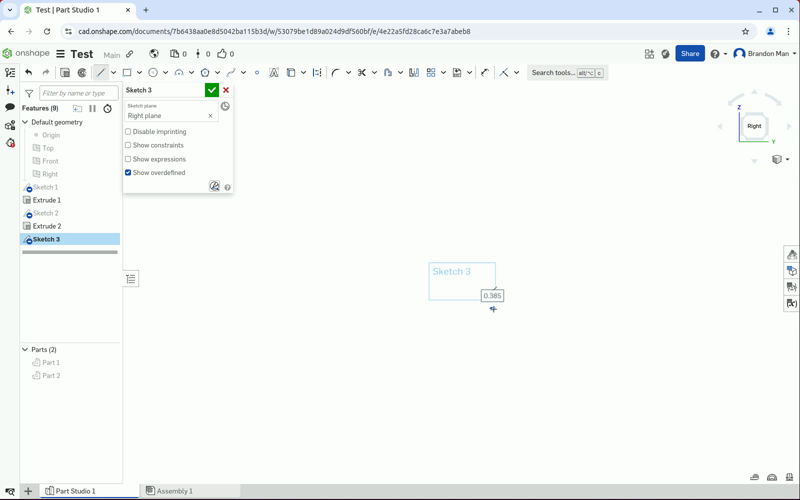
key_up(shift)
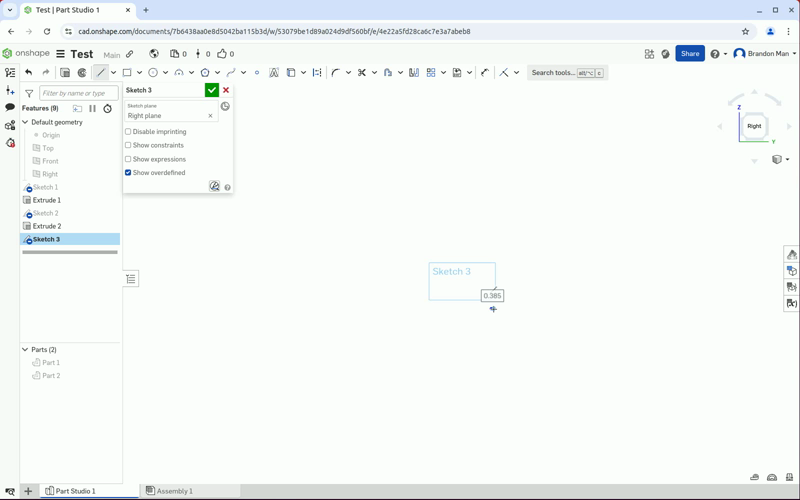
key_down(shift)
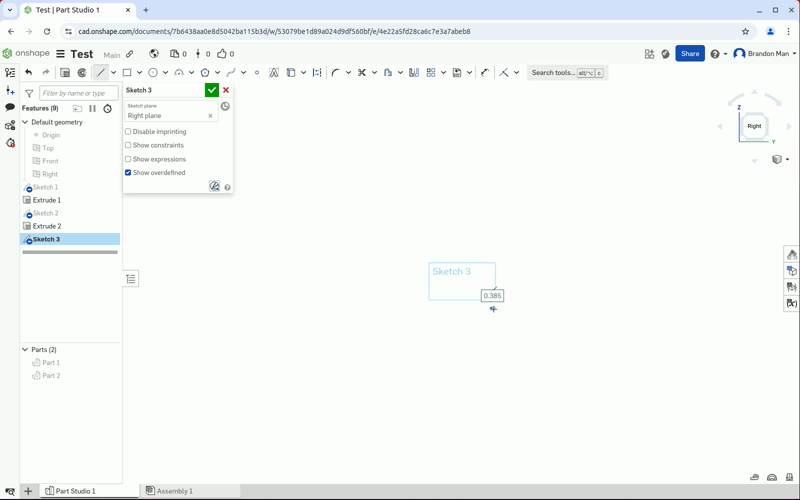
mouse_move(493, 196)
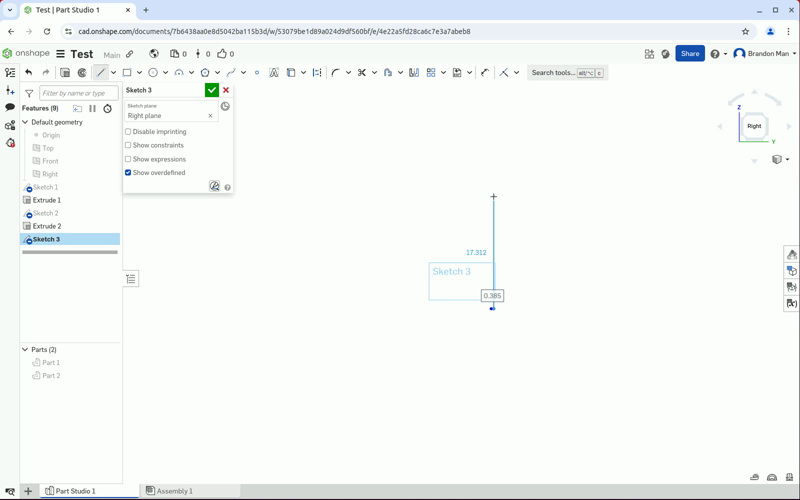
click(493, 196)
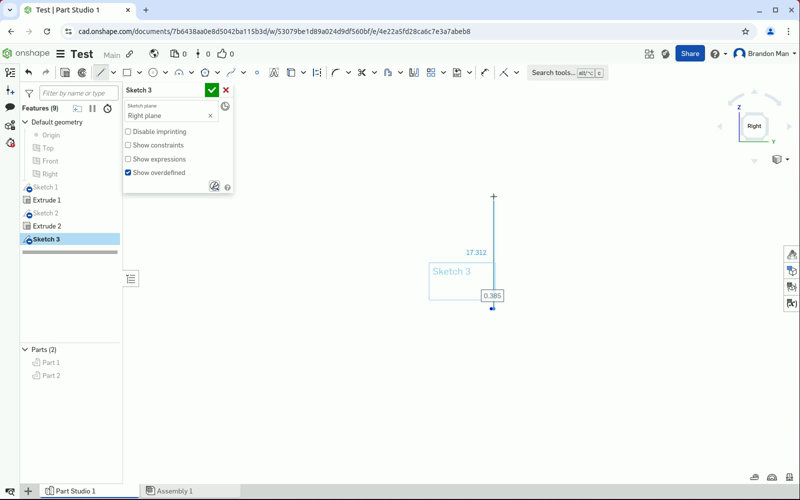
key_up(shift)
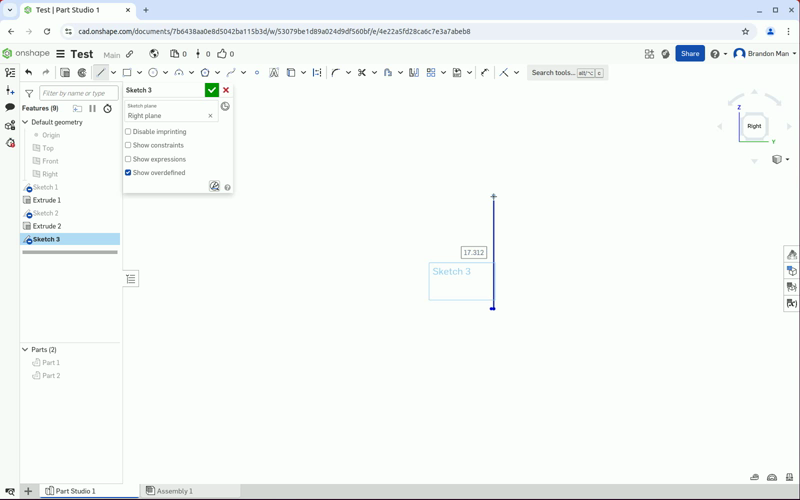
key_down(shift)
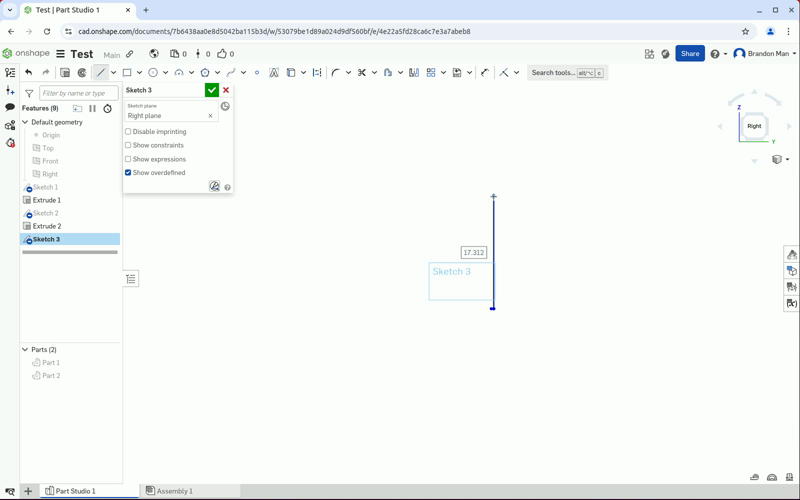
mouse_move(523, 196)
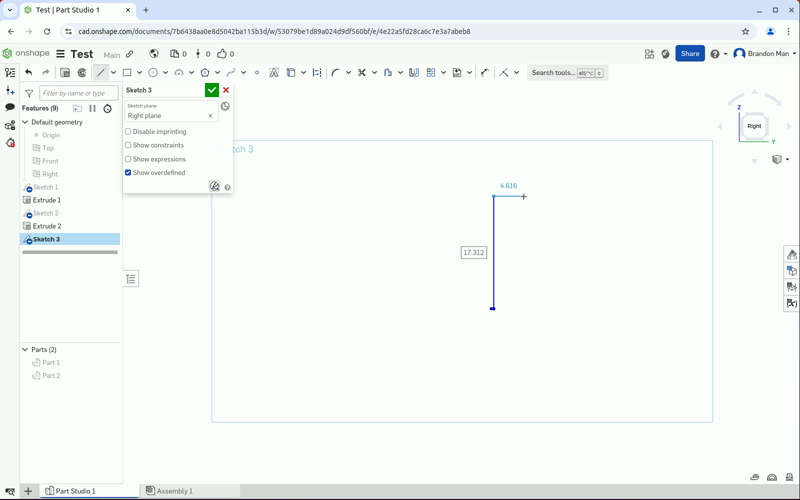
mouse_move(491, 196)
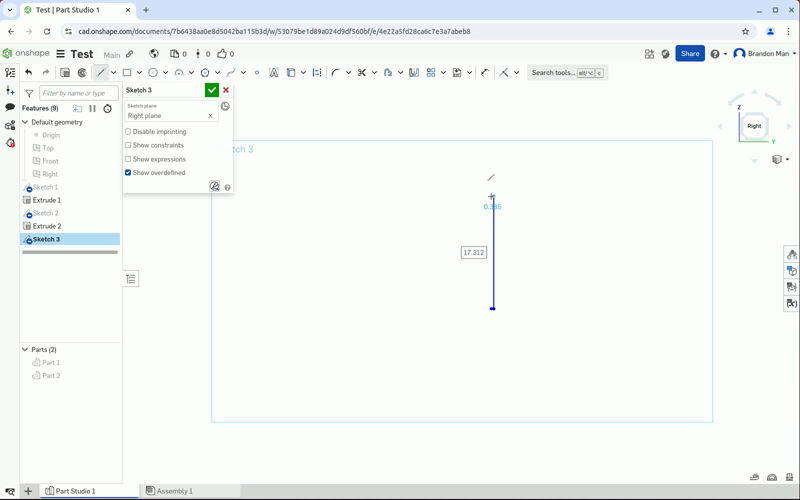
scroll(6)
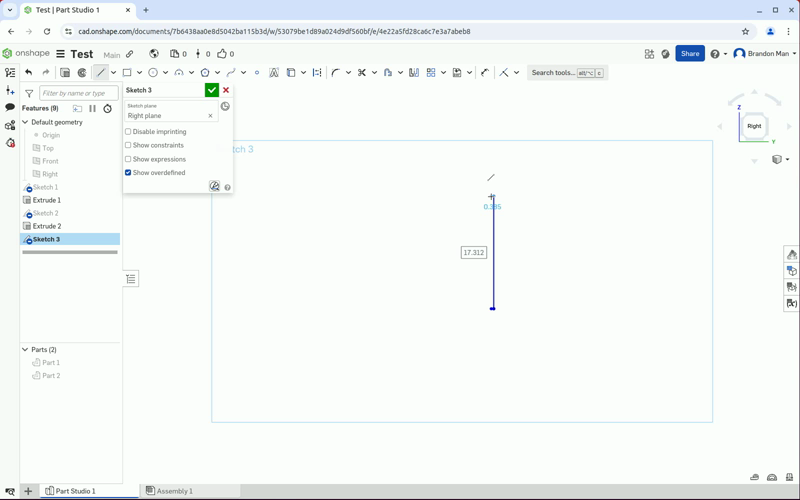
scroll(6)
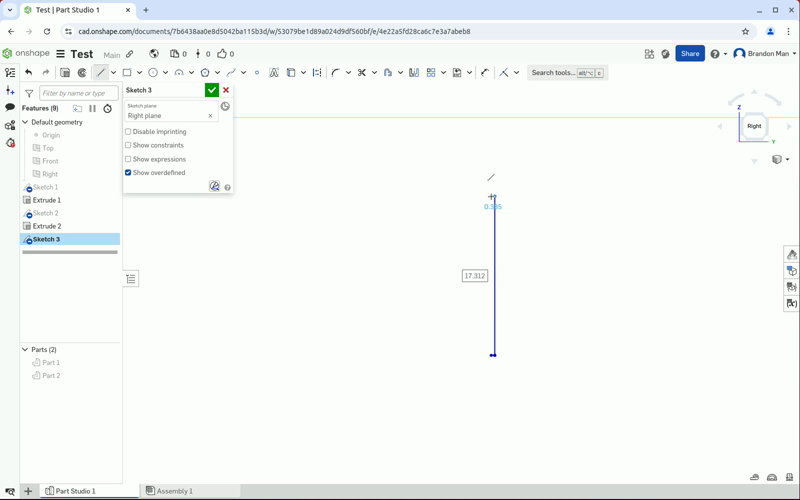
scroll(6)
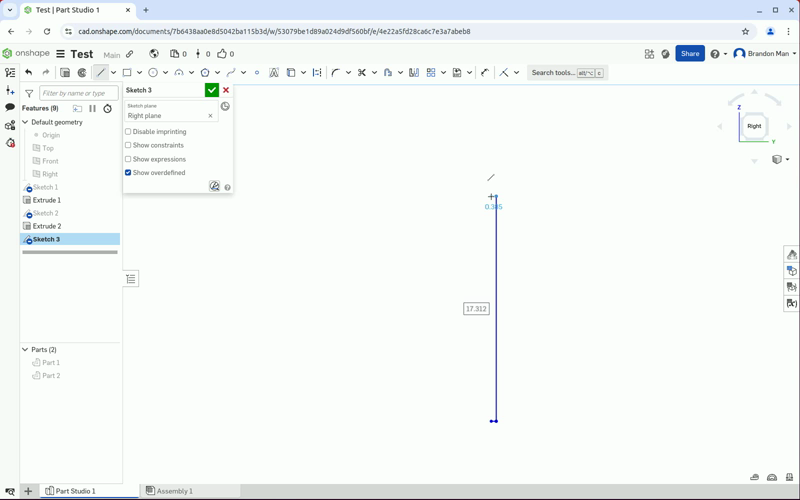
scroll(6)
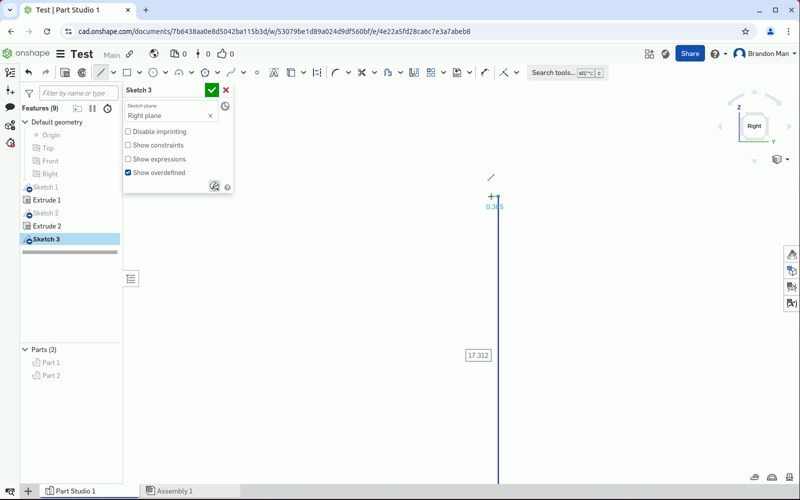
scroll(6)
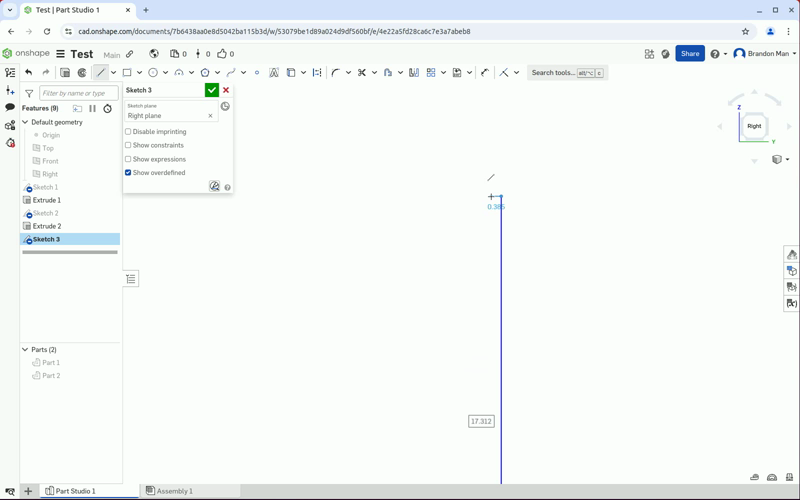
scroll(6)
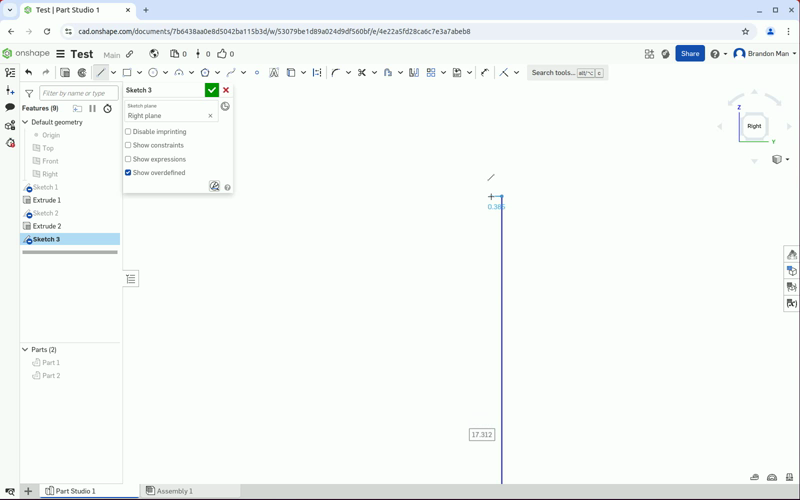
scroll(6)
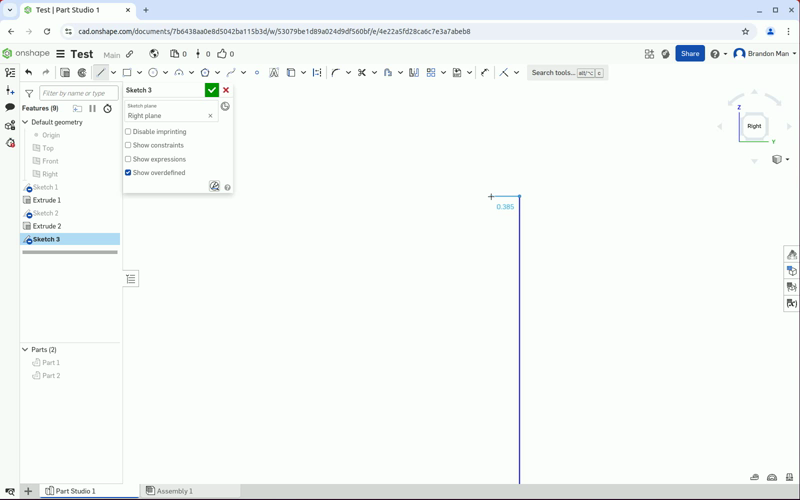
click(491, 196)
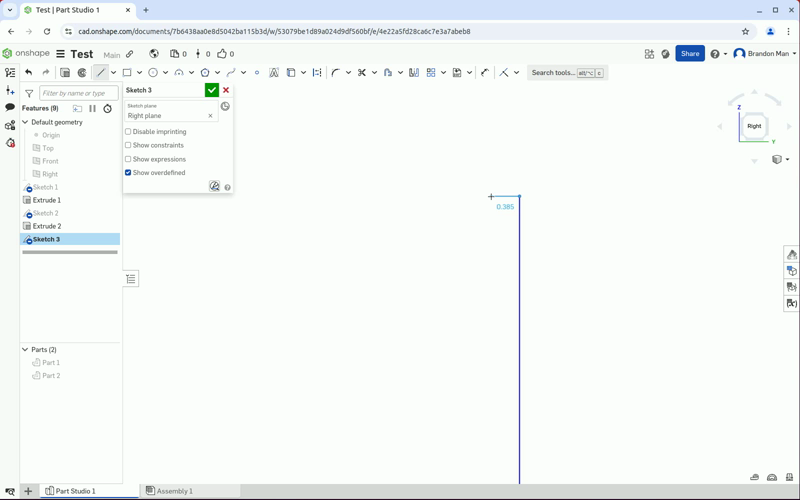
scroll(-6)
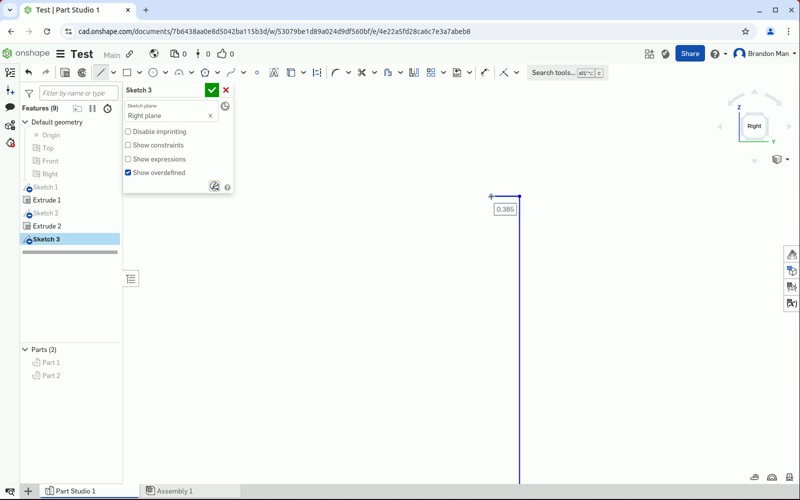
scroll(-6)
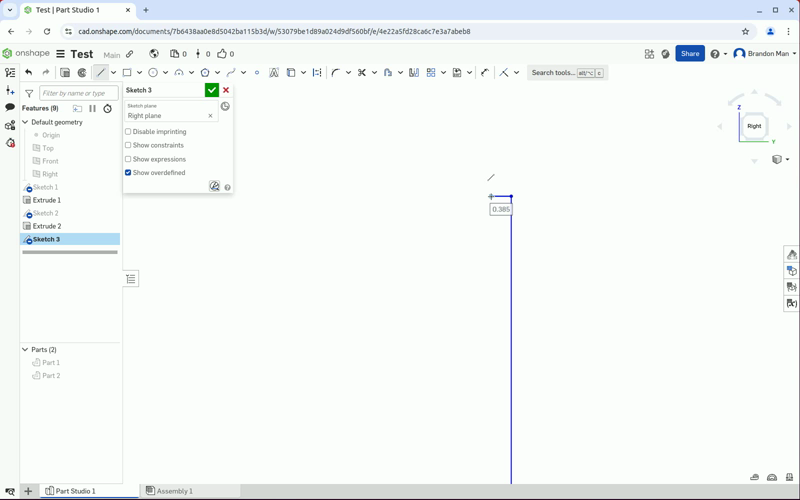
scroll(-6)
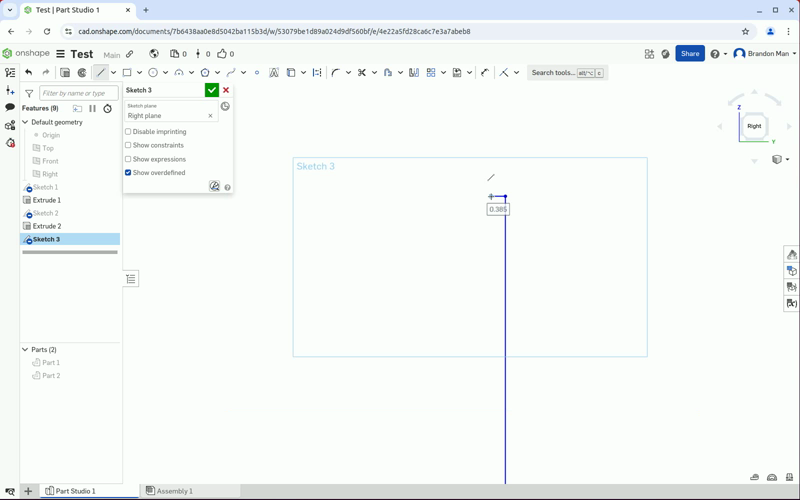
scroll(-6)
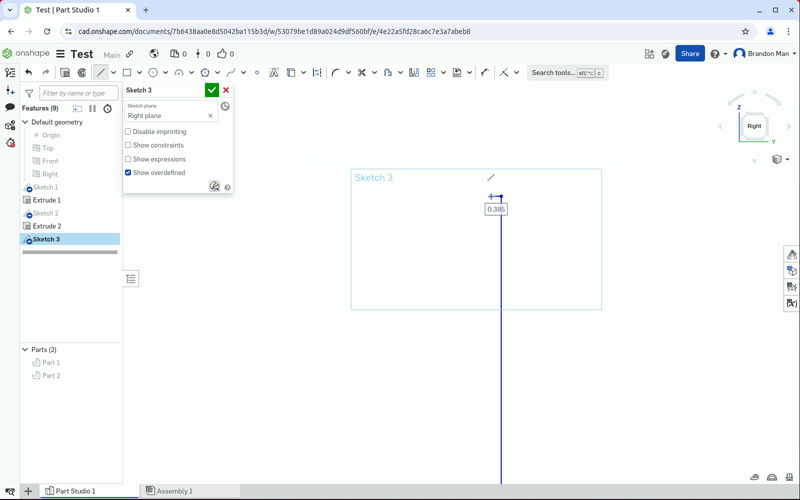
scroll(-6)
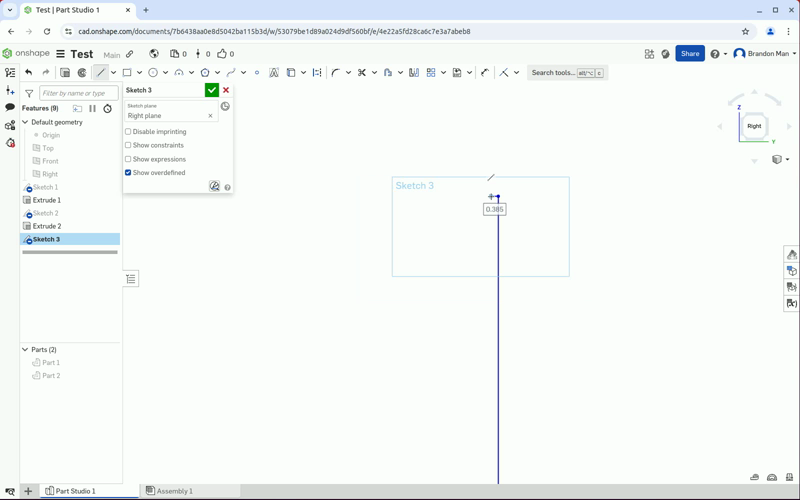
scroll(-6)
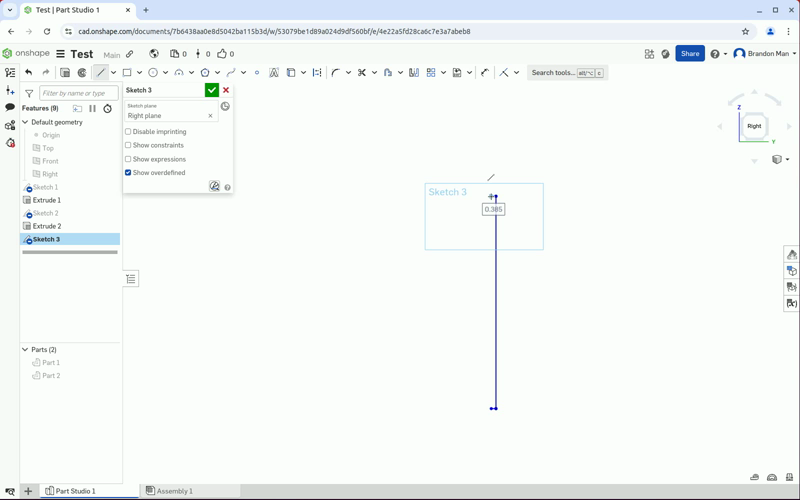
scroll(-6)
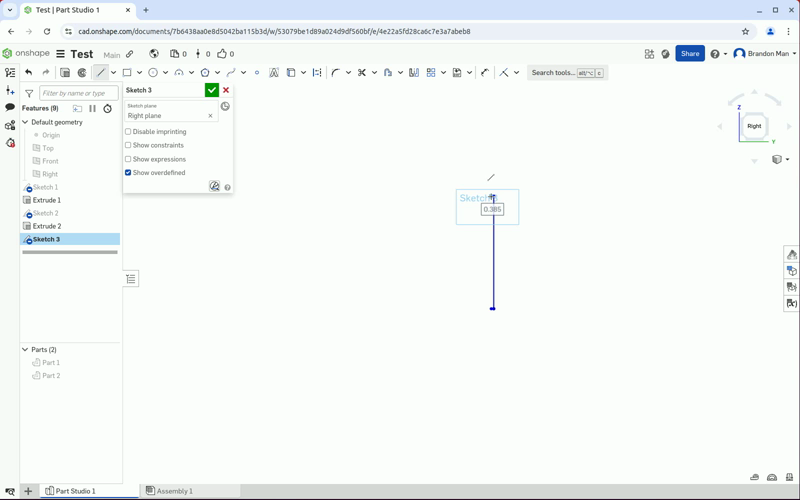
key_up(shift)
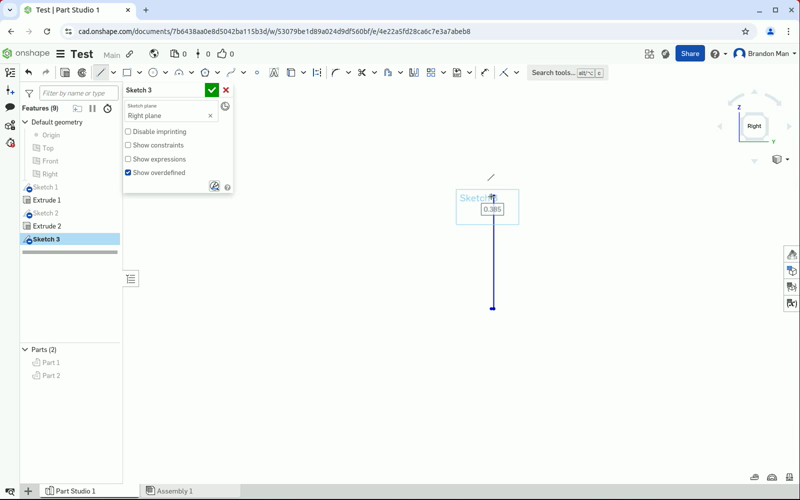
key_down(shift)
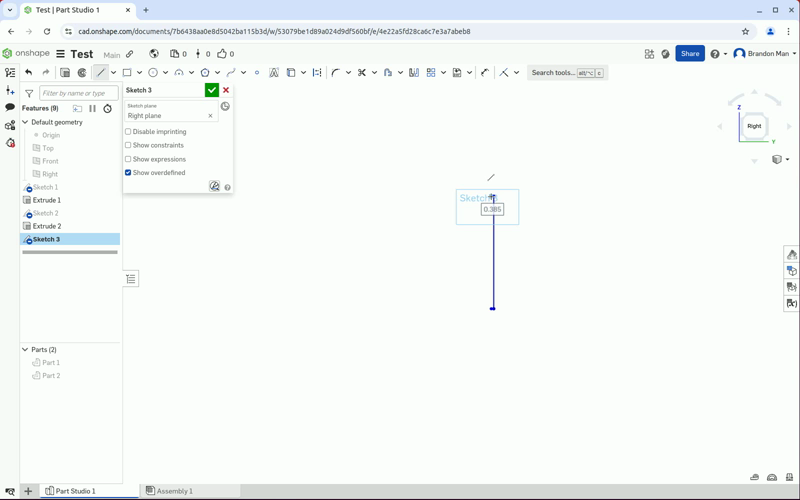
mouse_move(491, 308)
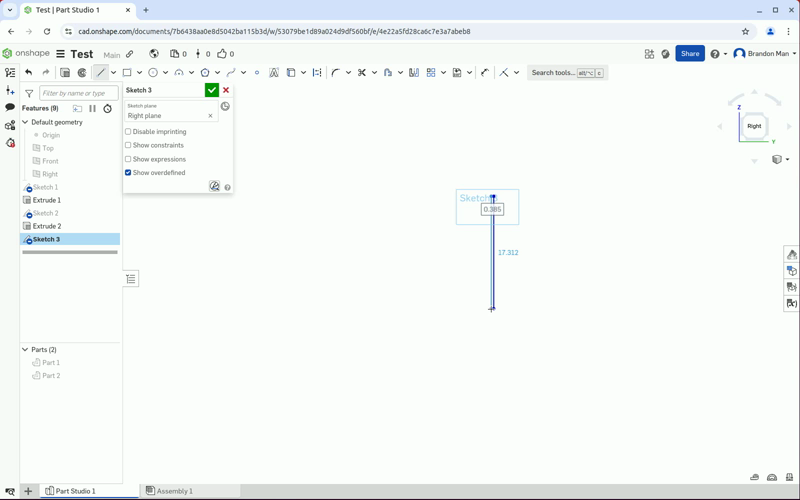
scroll(6)
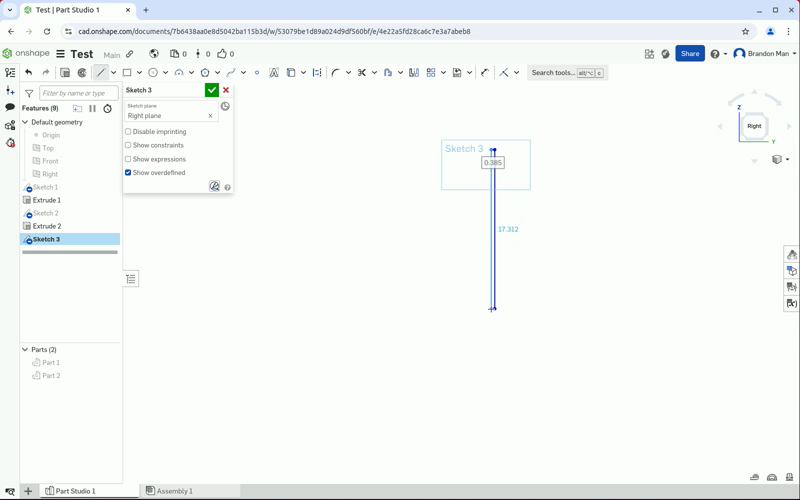
scroll(6)
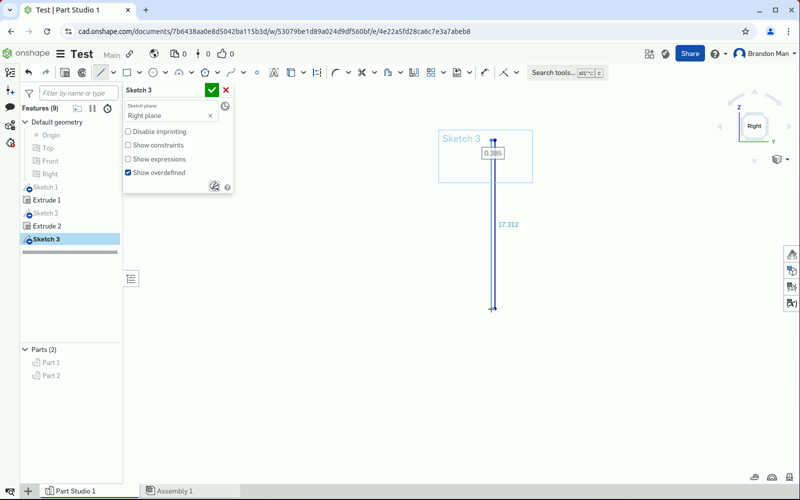
scroll(6)
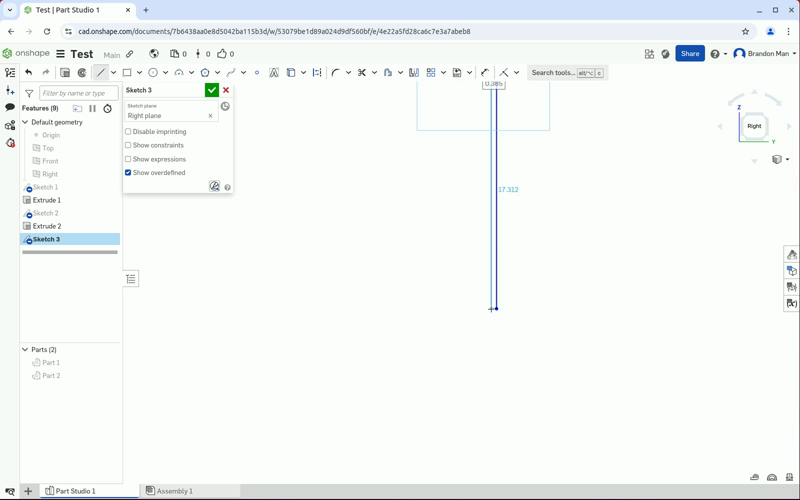
scroll(6)
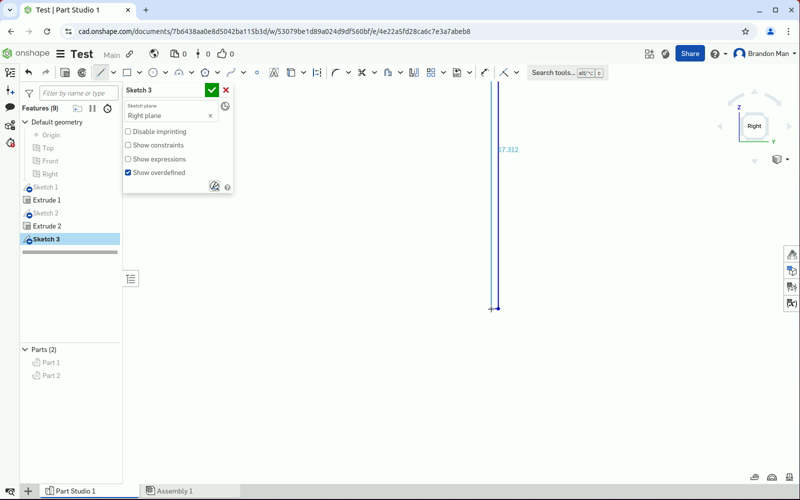
scroll(6)
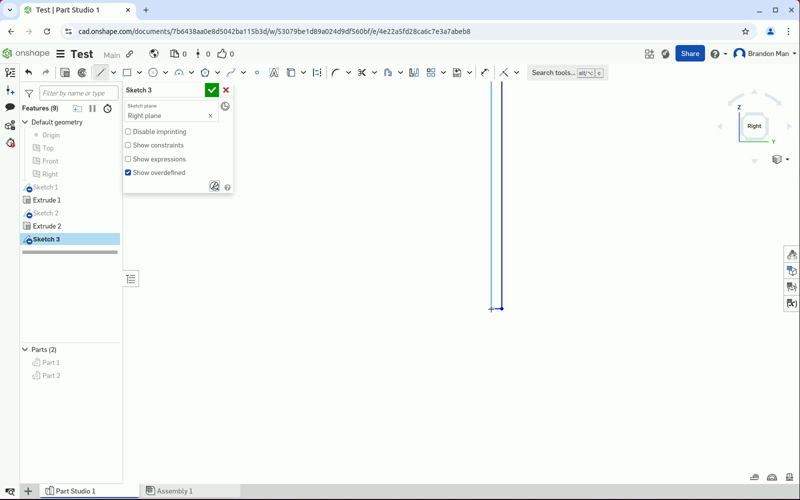
scroll(6)
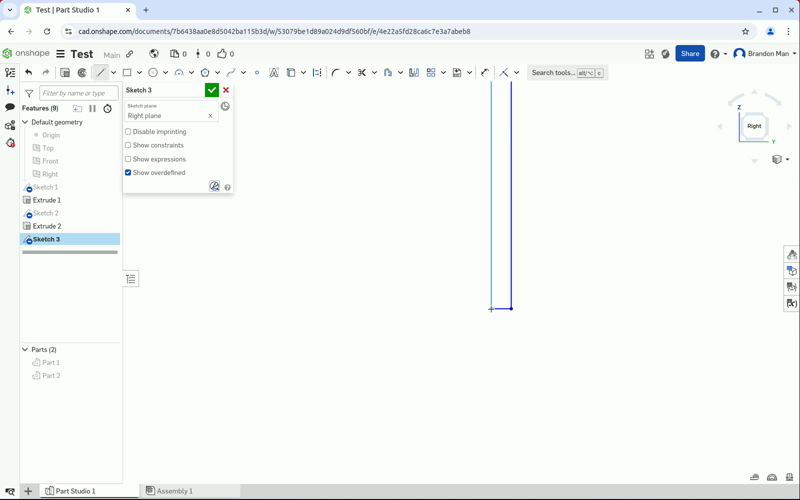
scroll(6)
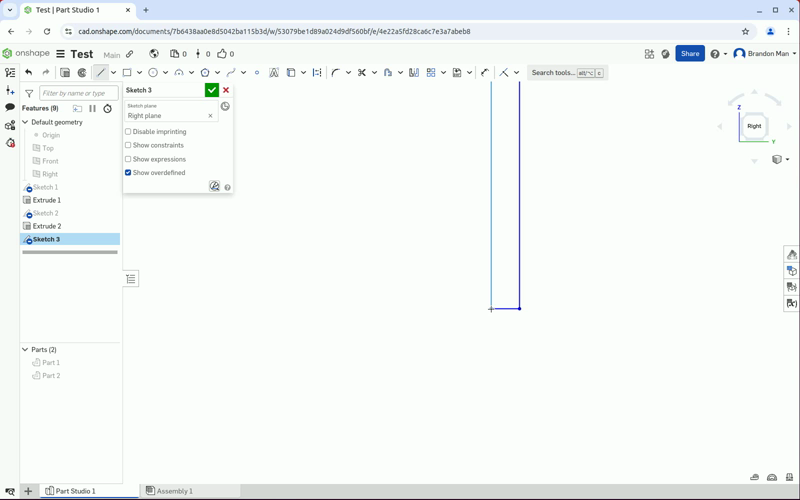
key_up(shift)
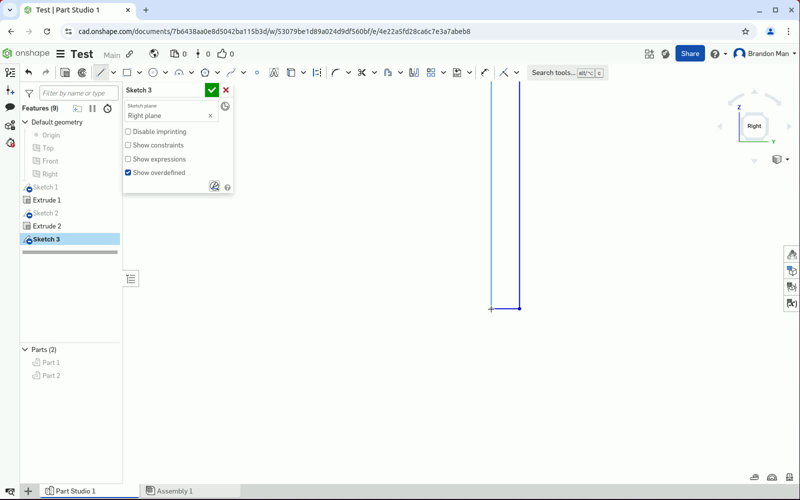
click(491, 308)
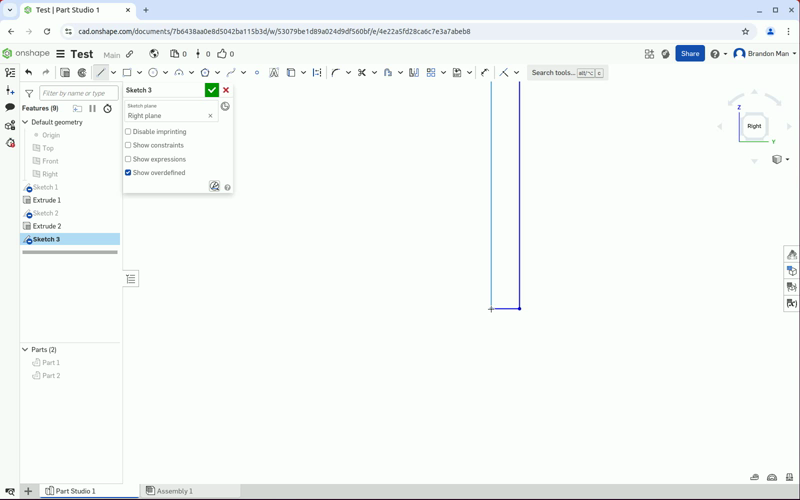
scroll(-6)
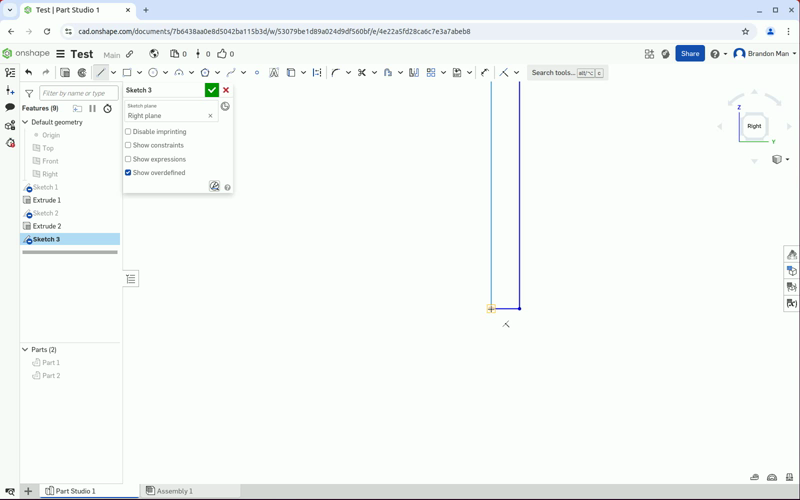
scroll(-6)
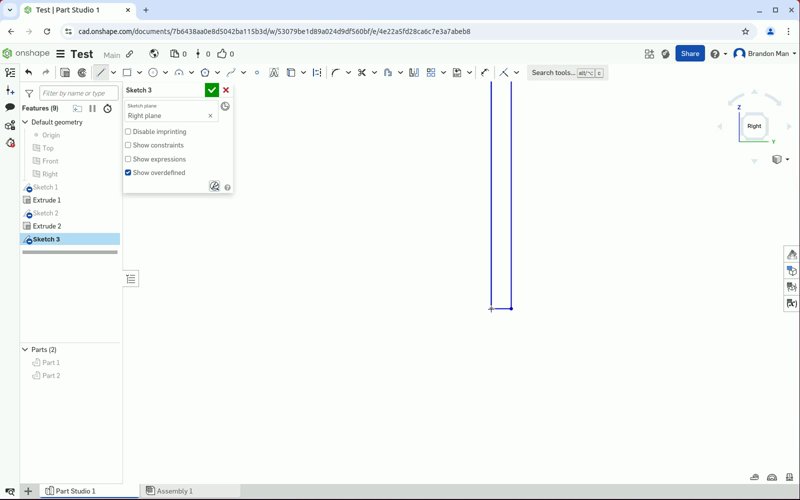
scroll(-6)
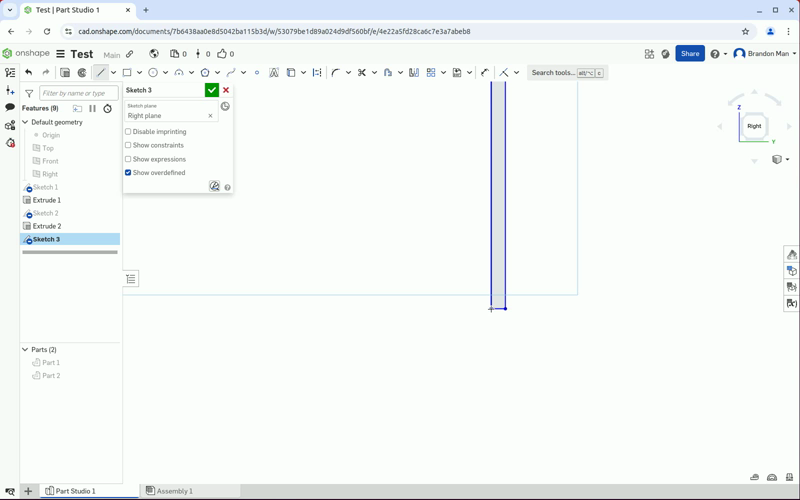
scroll(-6)
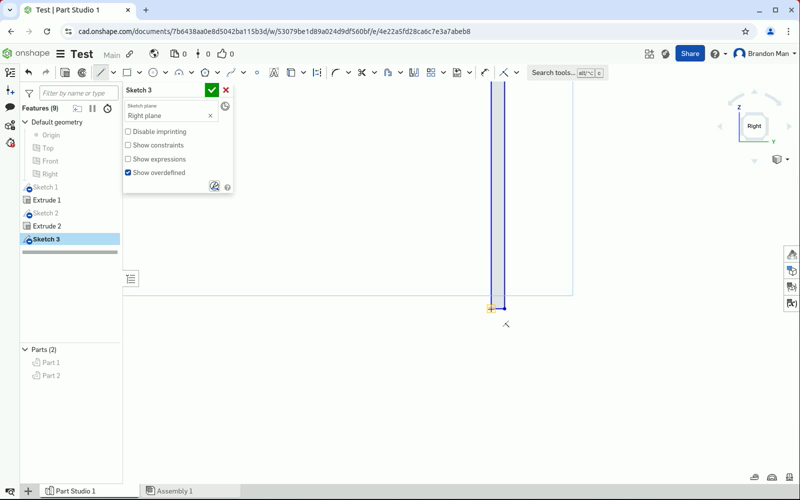
scroll(-6)
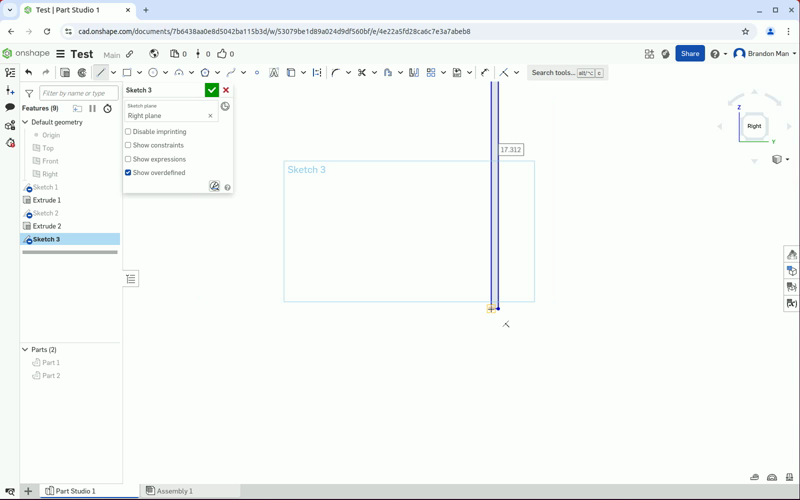
scroll(-6)
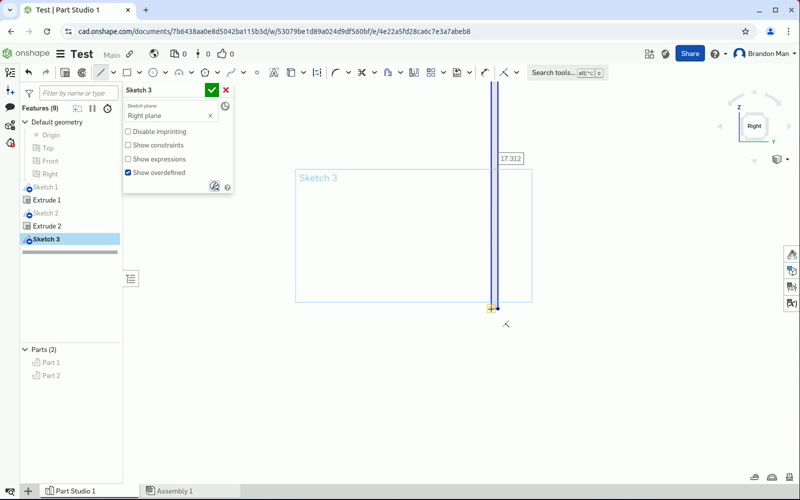
scroll(-6)
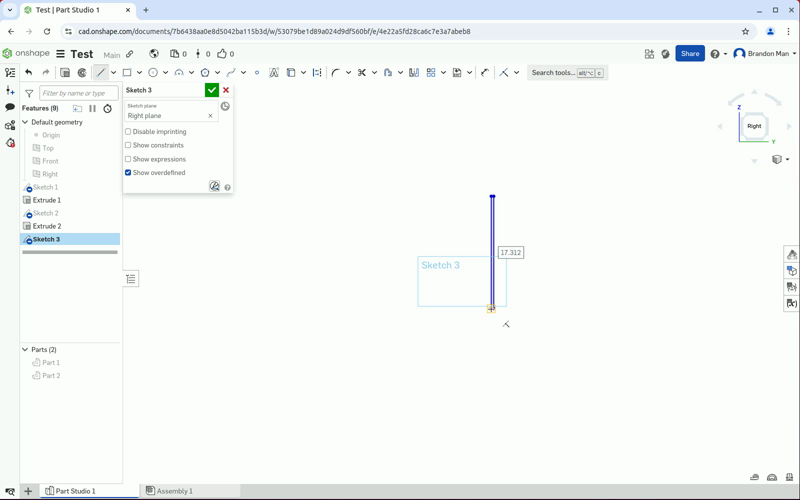
key(esc)
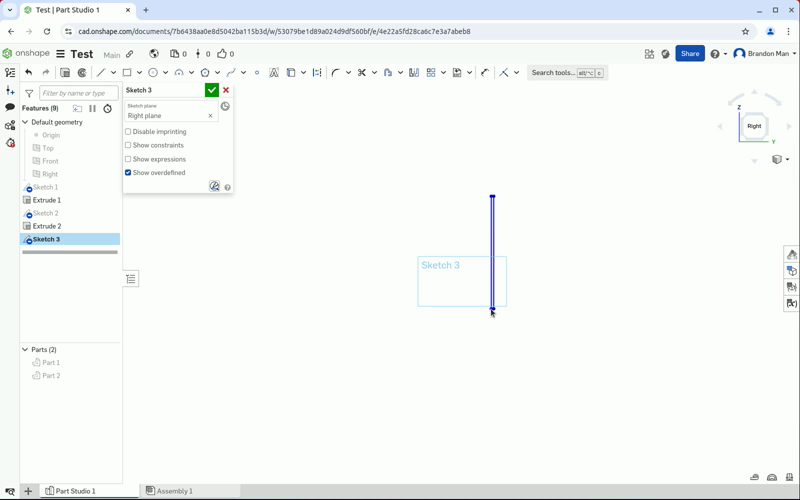
mouse_move(491, 238)
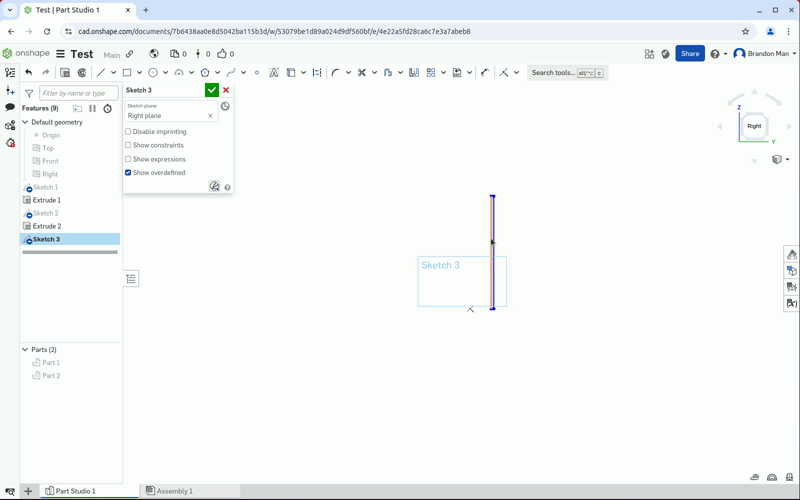
scroll(6)
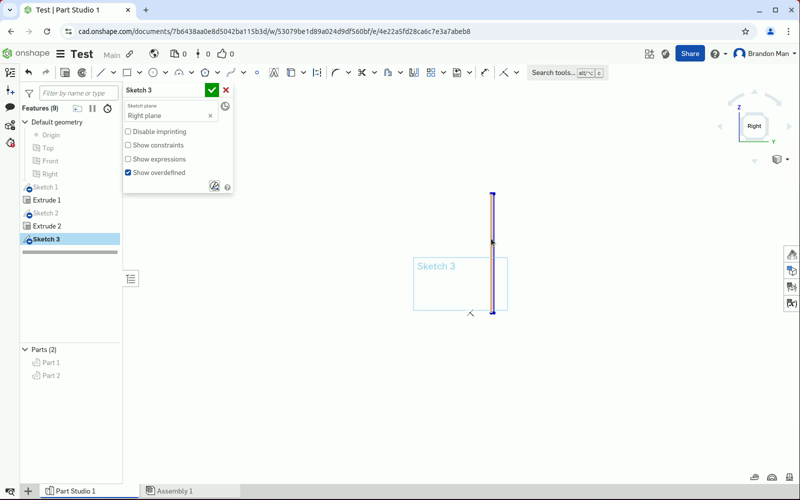
scroll(6)
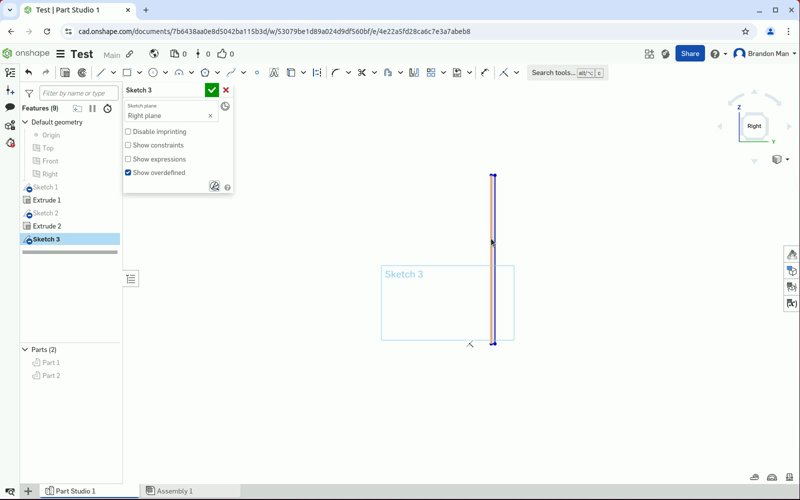
scroll(6)
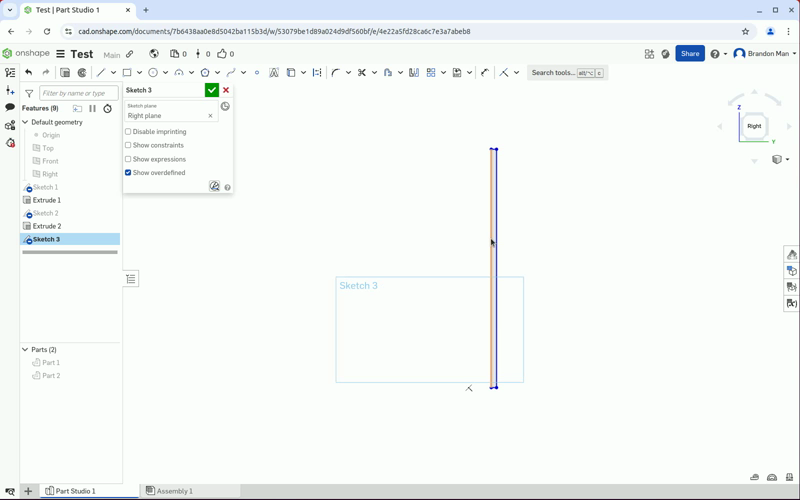
scroll(6)
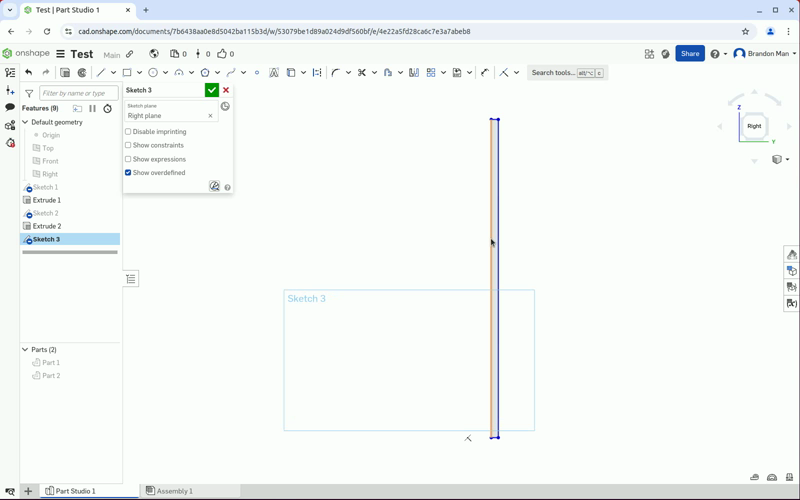
scroll(6)
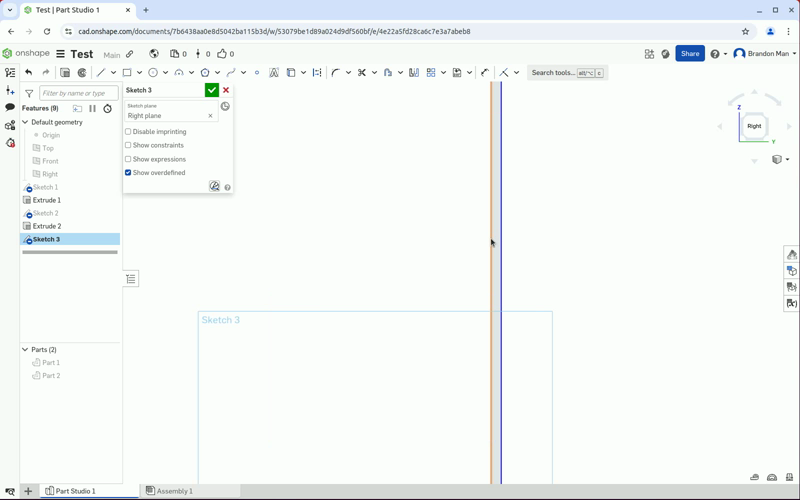
scroll(6)
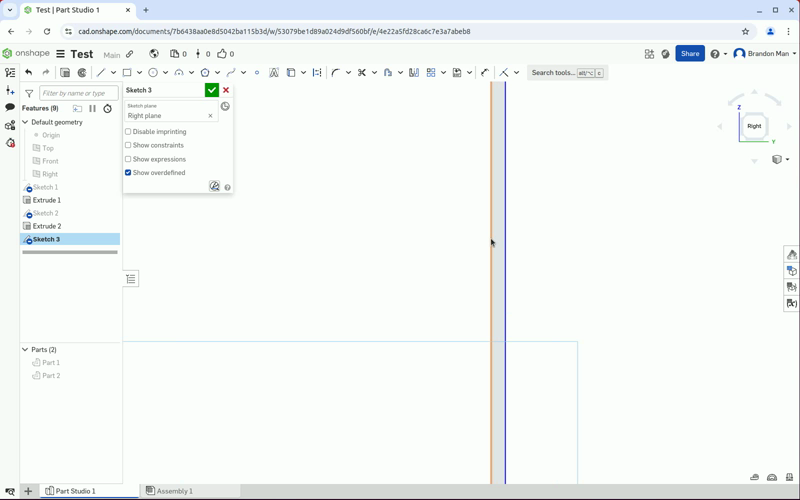
scroll(6)
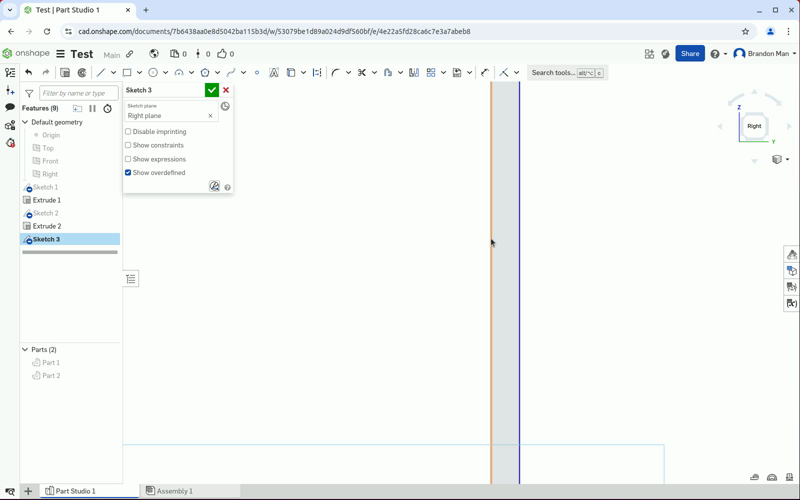
click(491, 238)
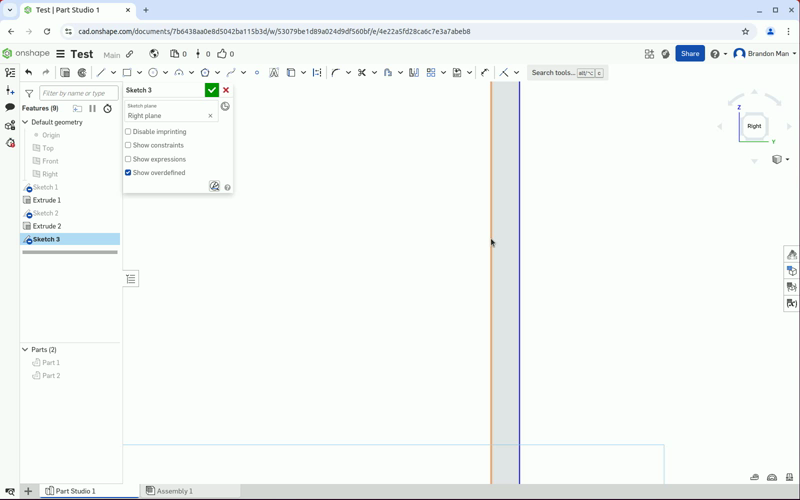
scroll(-6)
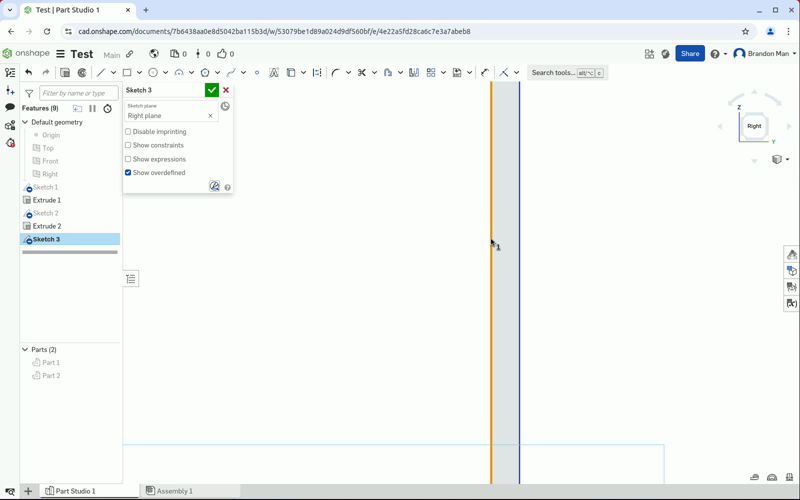
scroll(-6)
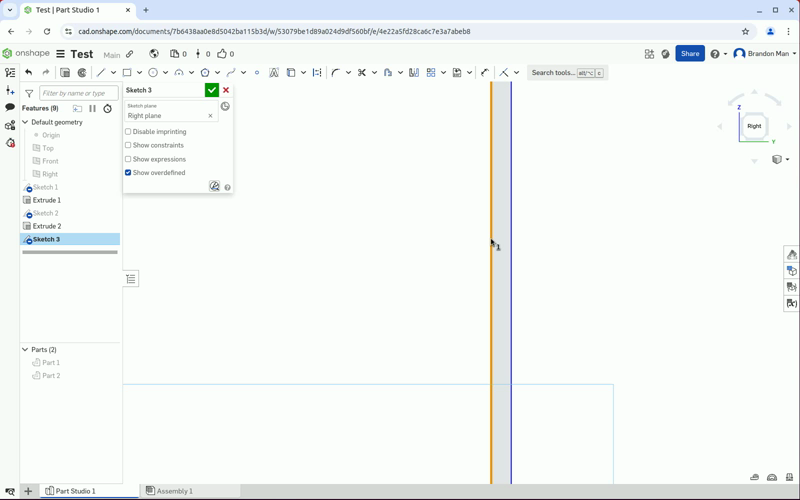
scroll(-6)
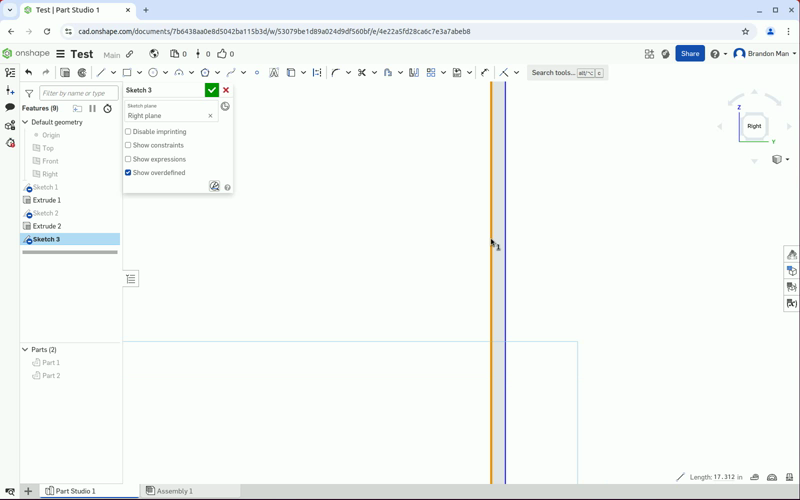
scroll(-6)
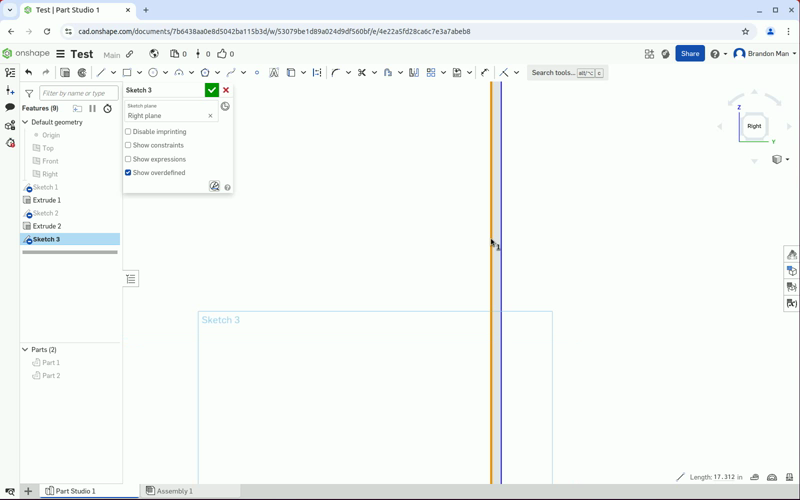
scroll(-6)
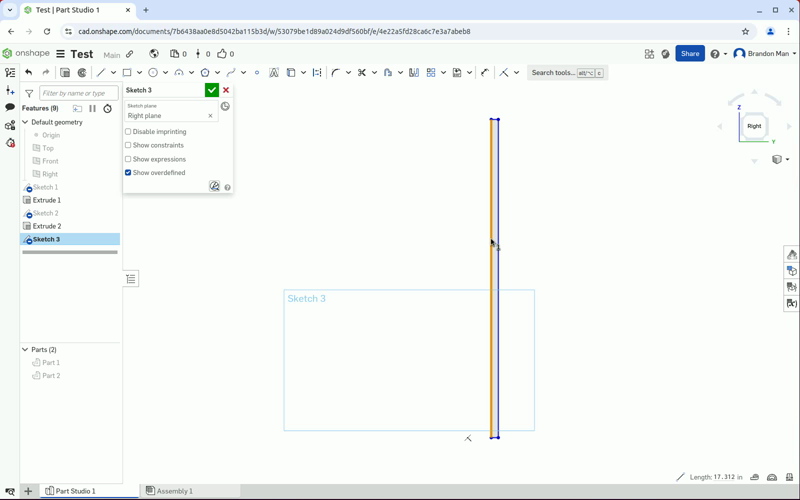
scroll(-6)
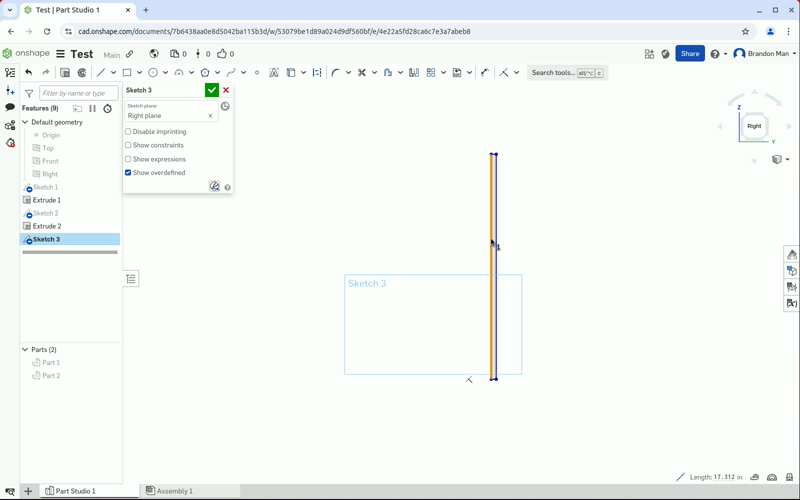
scroll(-6)
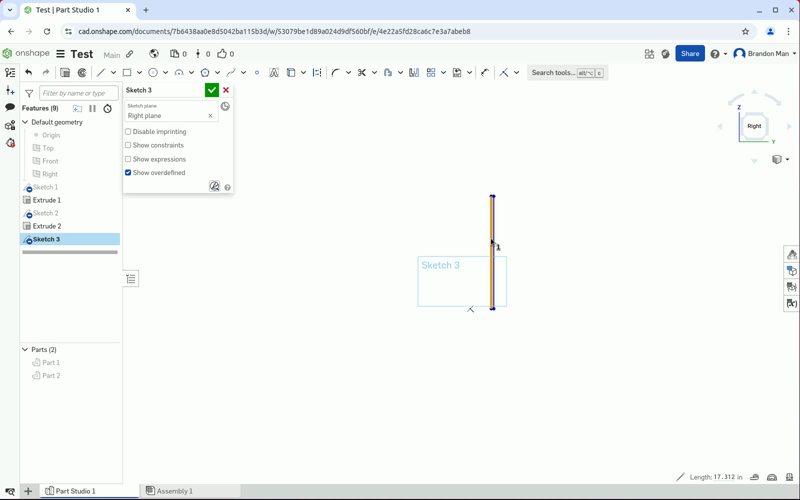
mouse_move(73, 352)
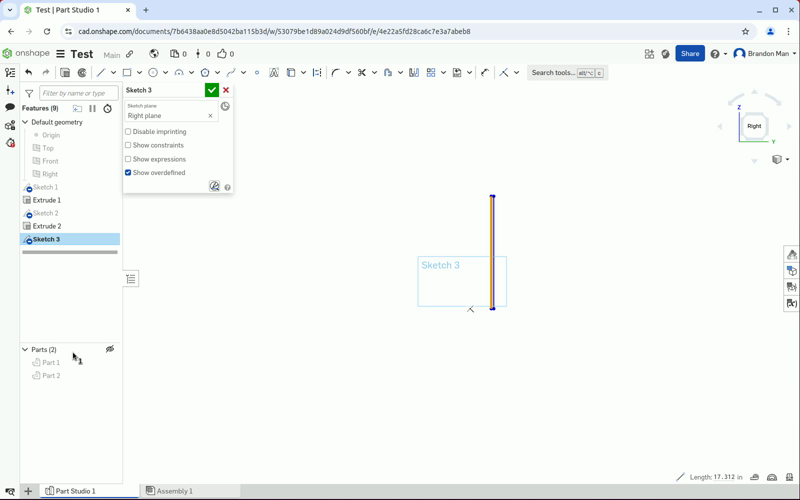
key(shift+y)
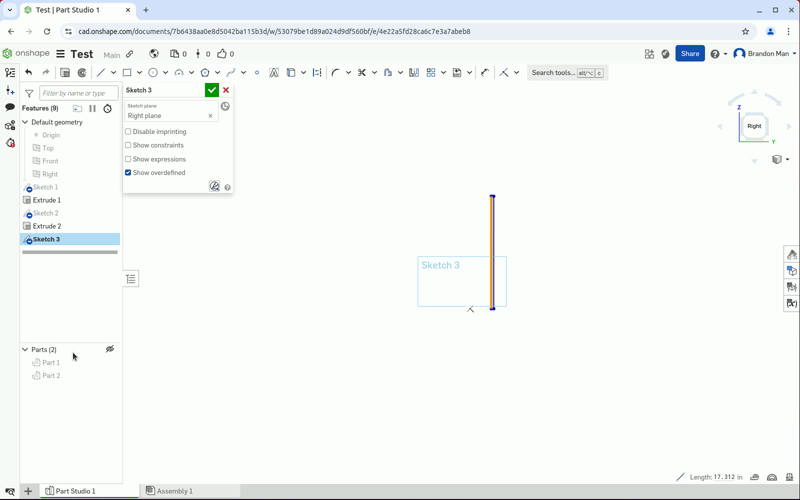
key(shift+e)
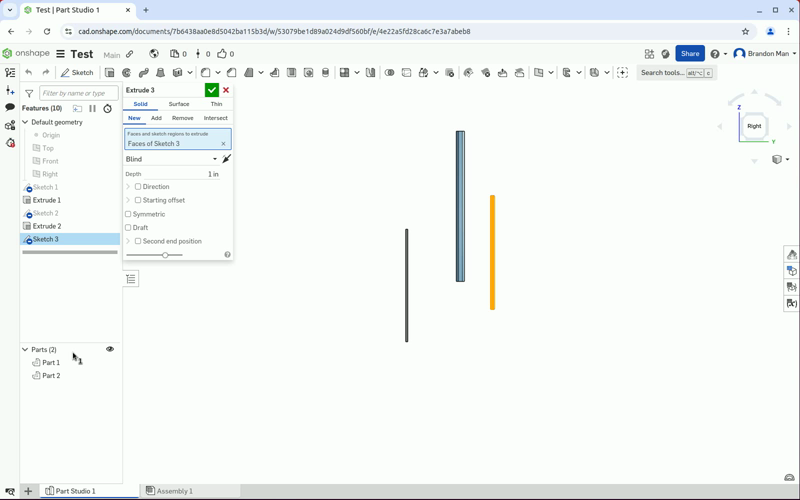
mouse_move(143, 106)
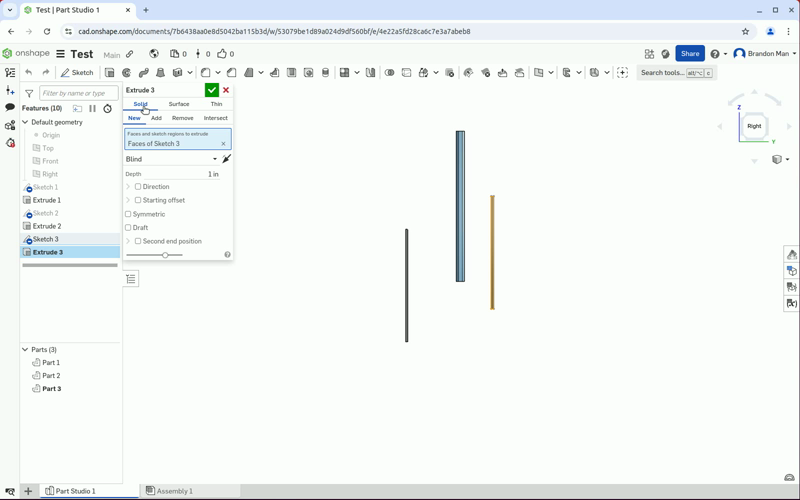
click(143, 106)
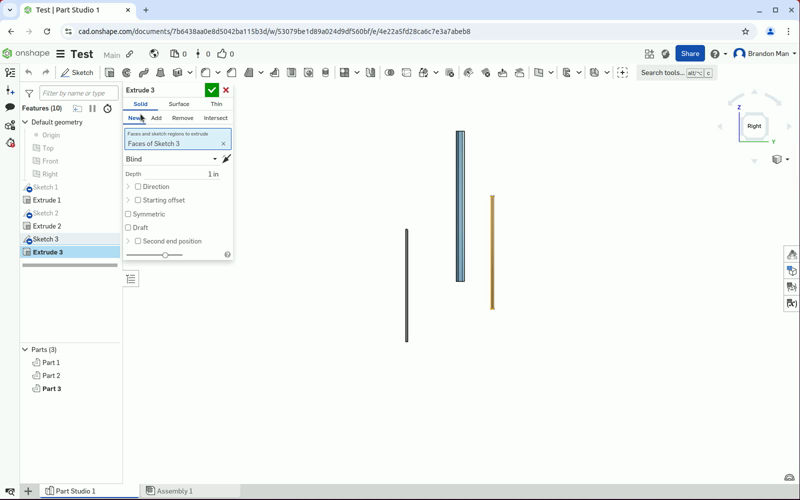
mouse_move(137, 120)
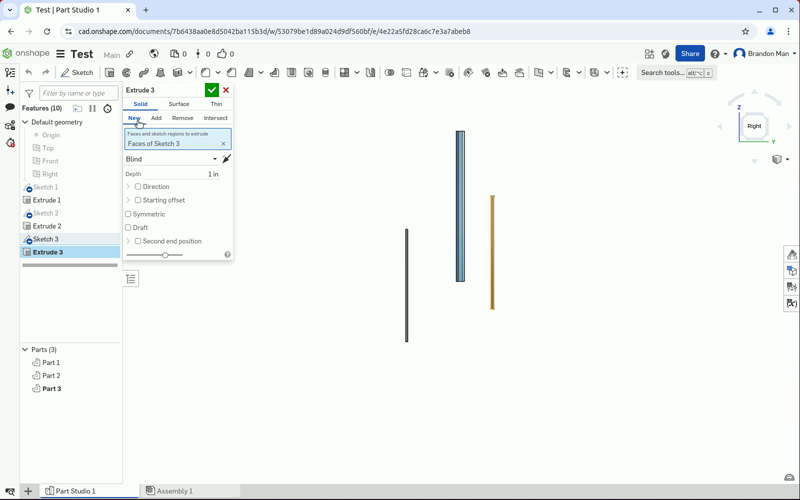
click(137, 120)
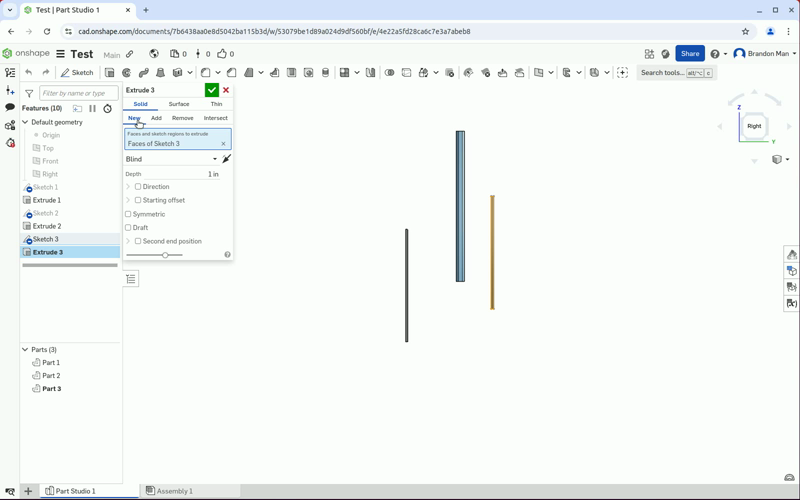
key(tab, 4)
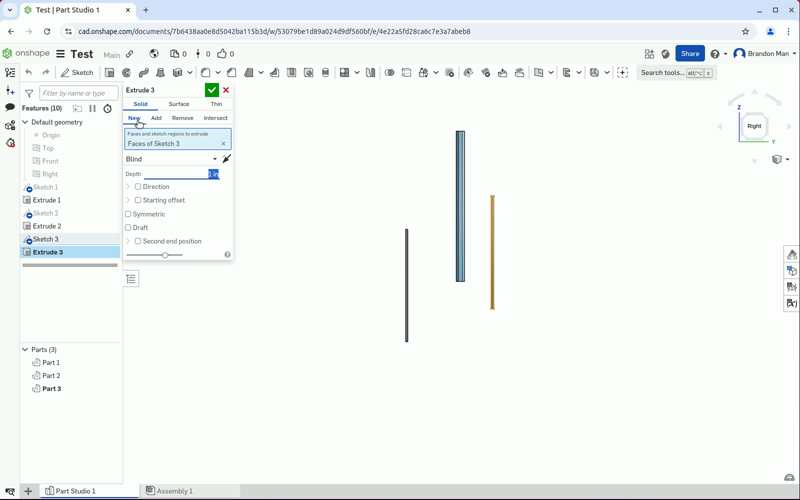
text(-0.241)
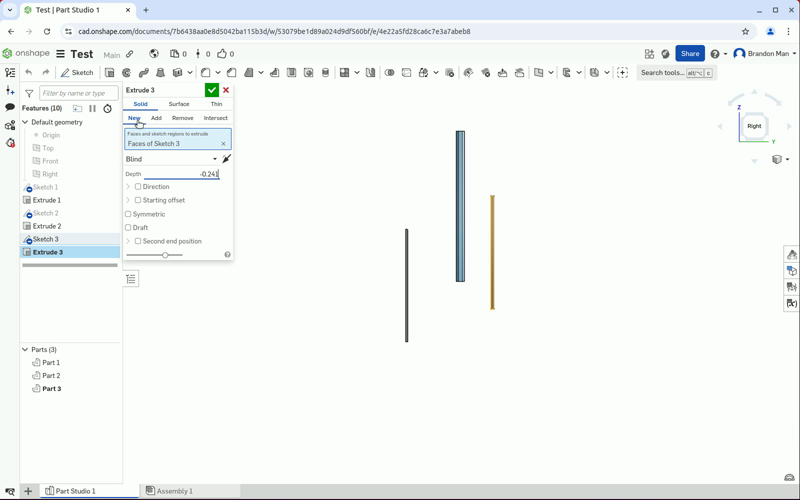
key(enter)
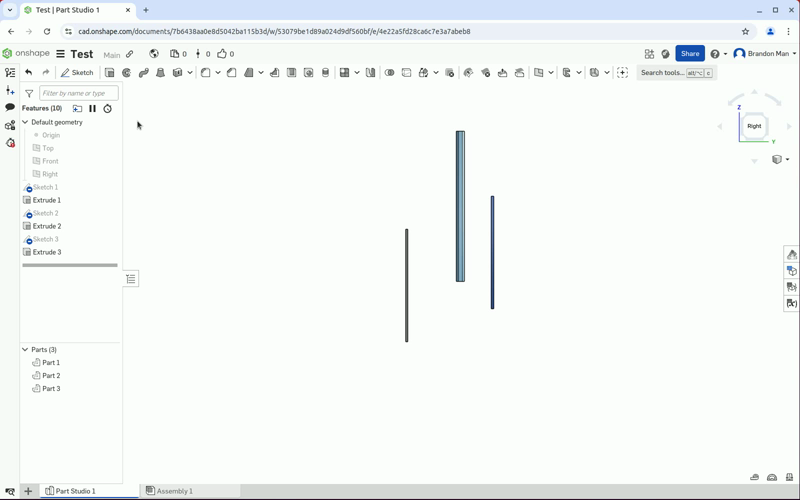
key(shift+h)
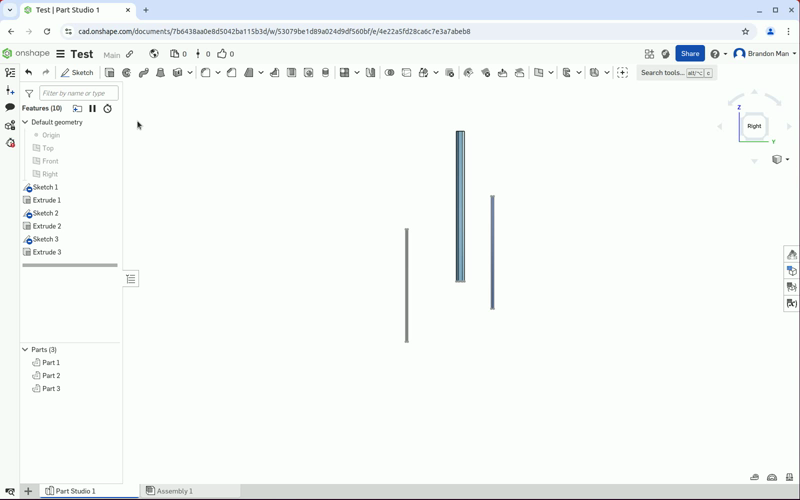
key(shift+h)
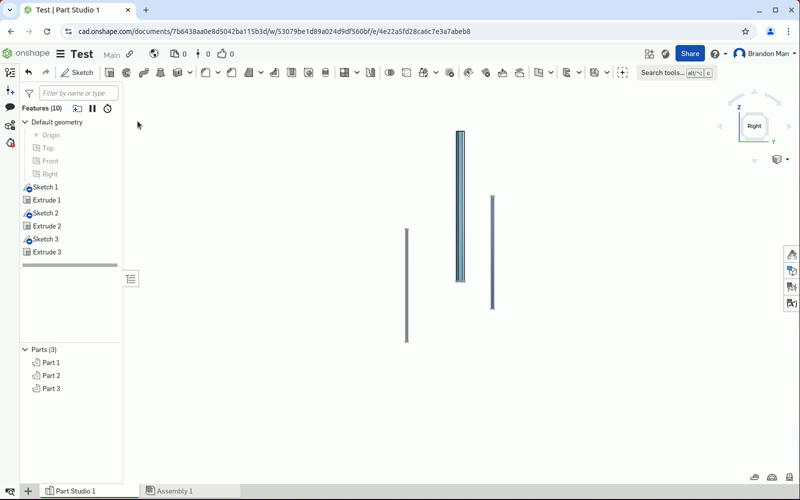
key(shift+7)
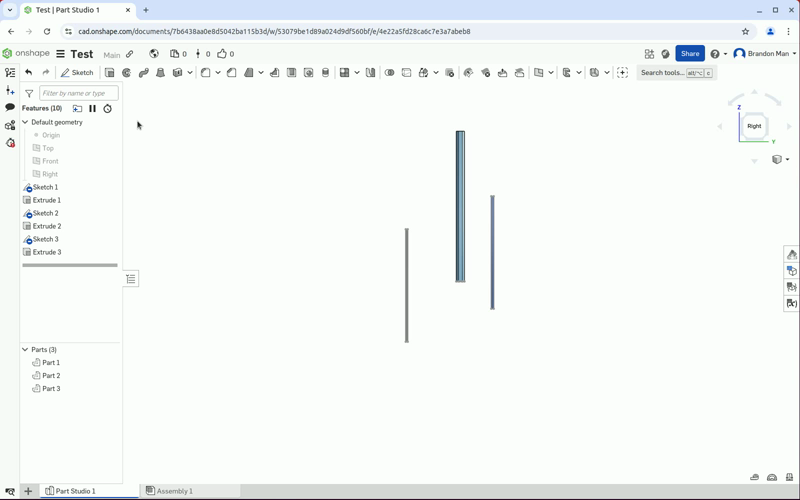
key(right, 2)
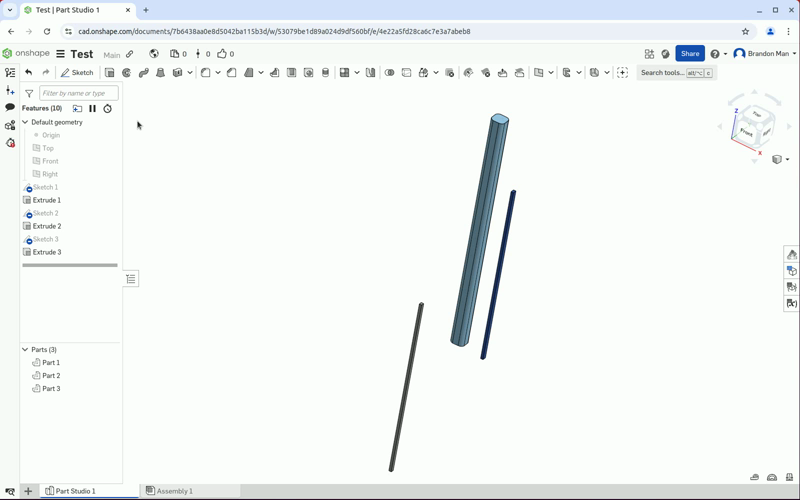
key(down, 2)
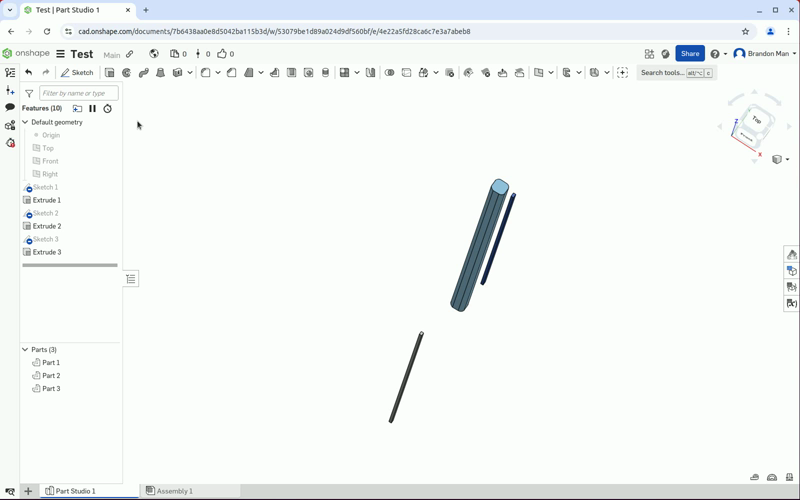
key(up, 2)
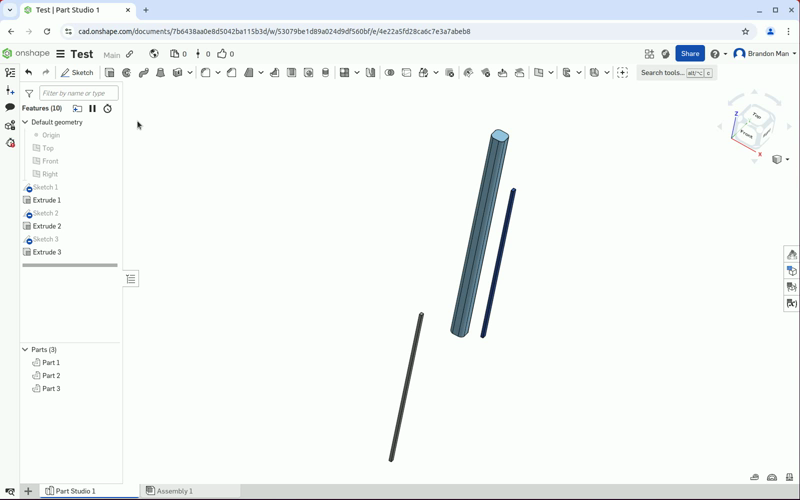
key(left, 2)
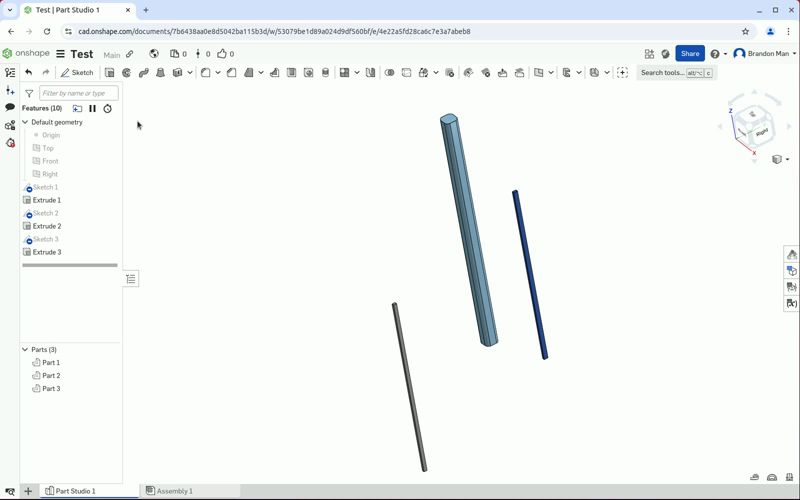
mouse_move(73, 189)
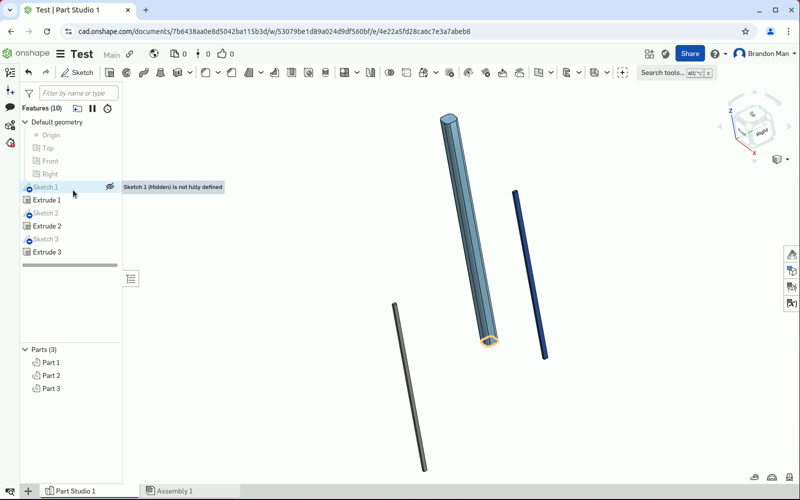
click(73, 189)